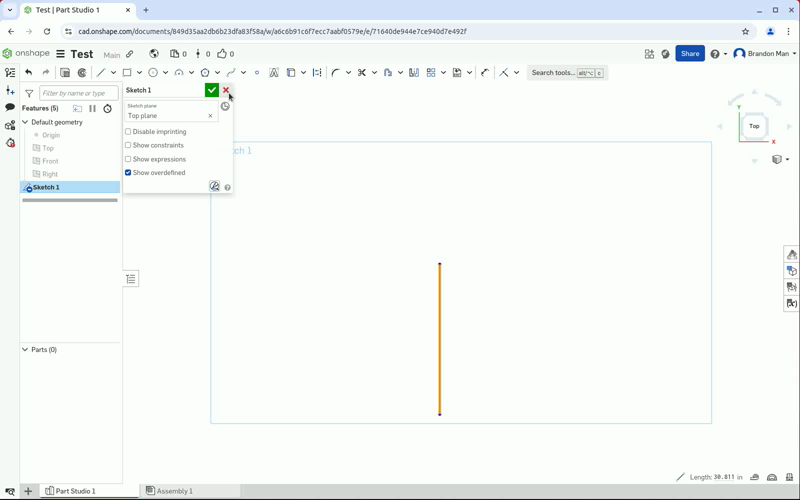
key(shift+h)
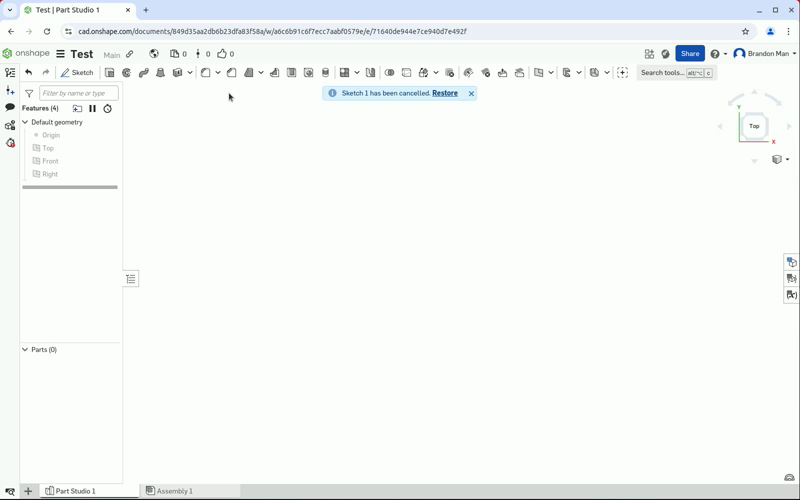
mouse_move(73, 352)
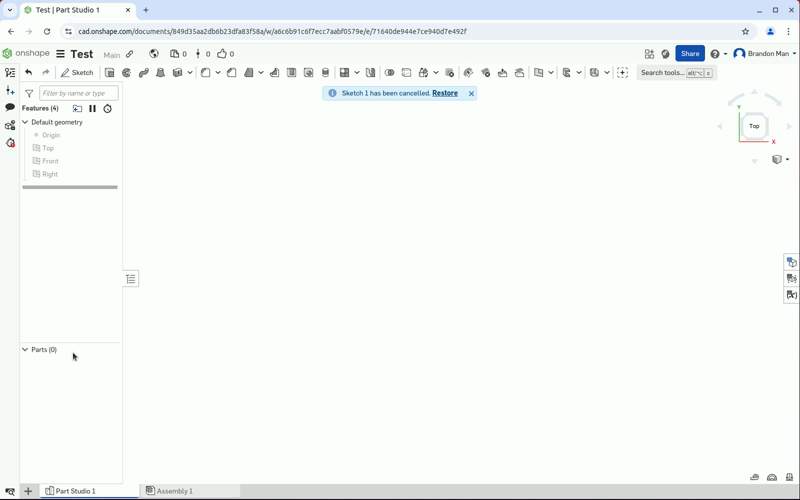
key(y)
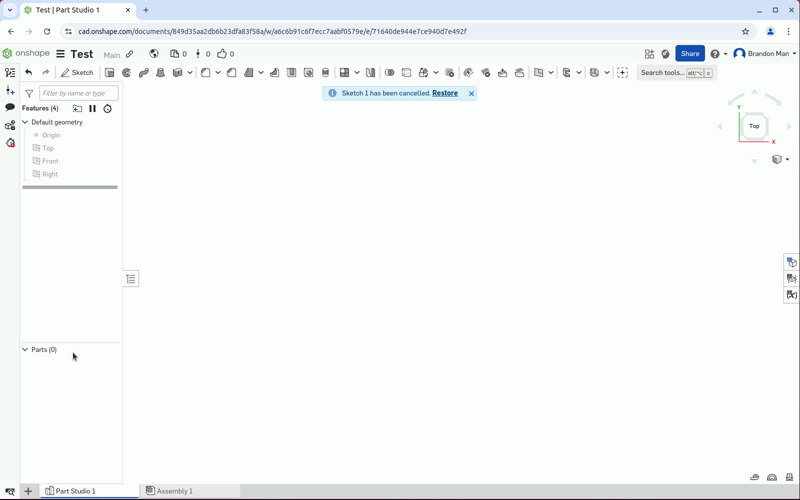
key(shift+p)
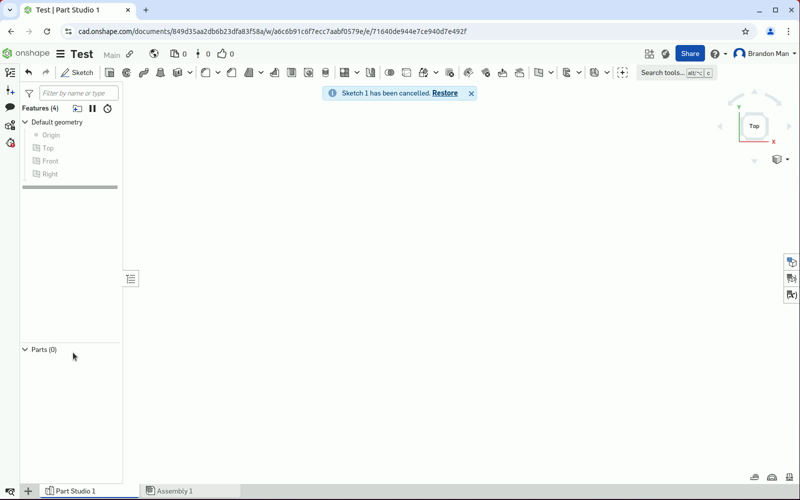
key(space)
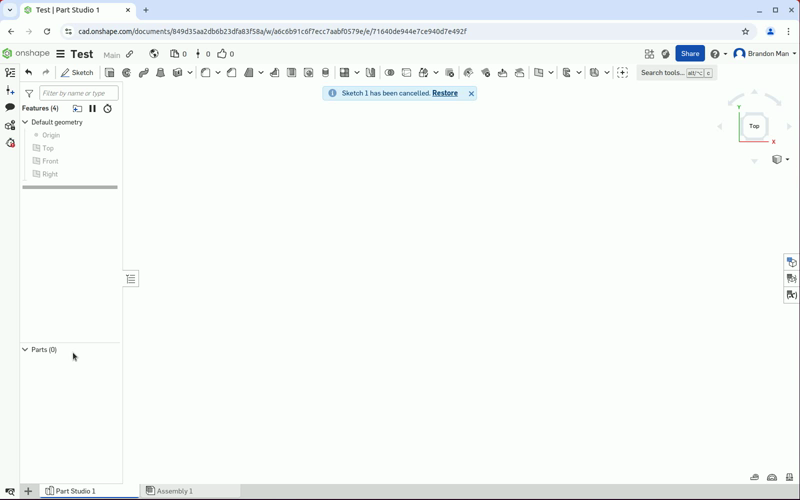
key_down(shift)
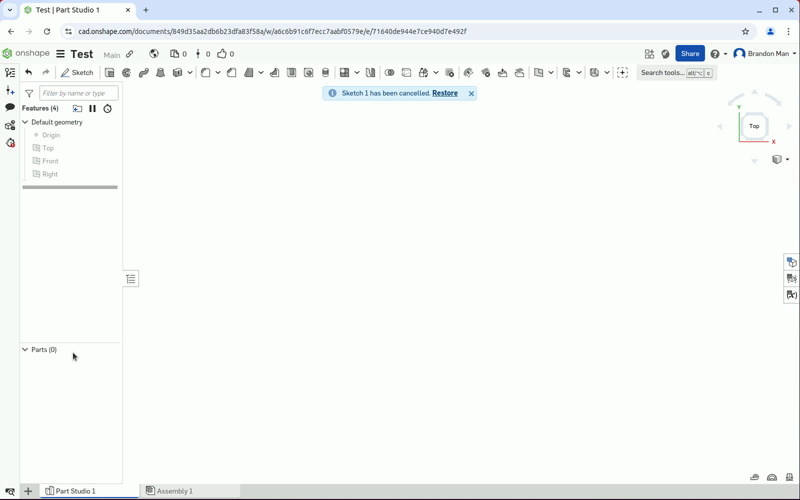
key(up)
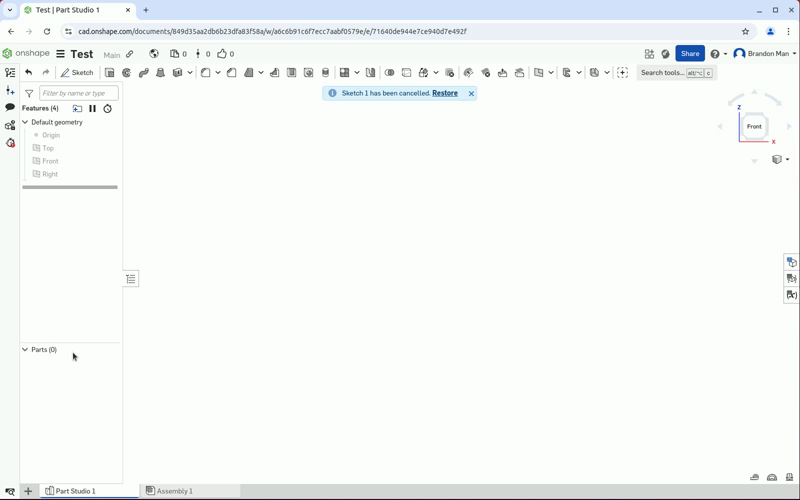
key_up(shift)
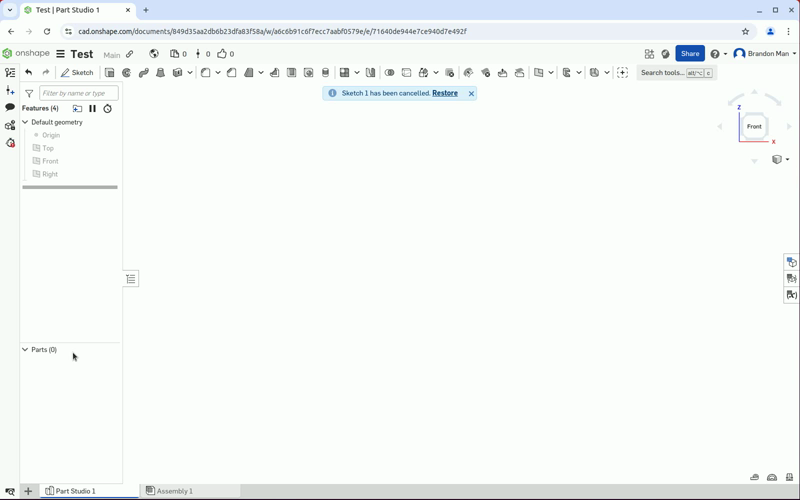
mouse_move(73, 352)
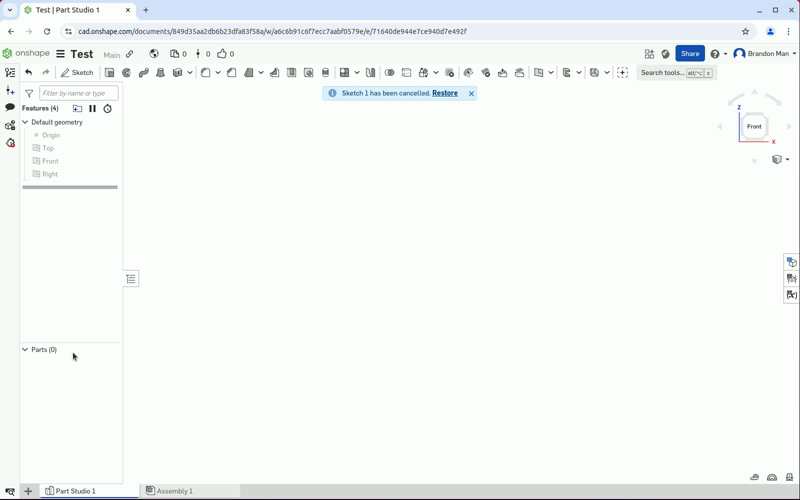
key(shift+y)
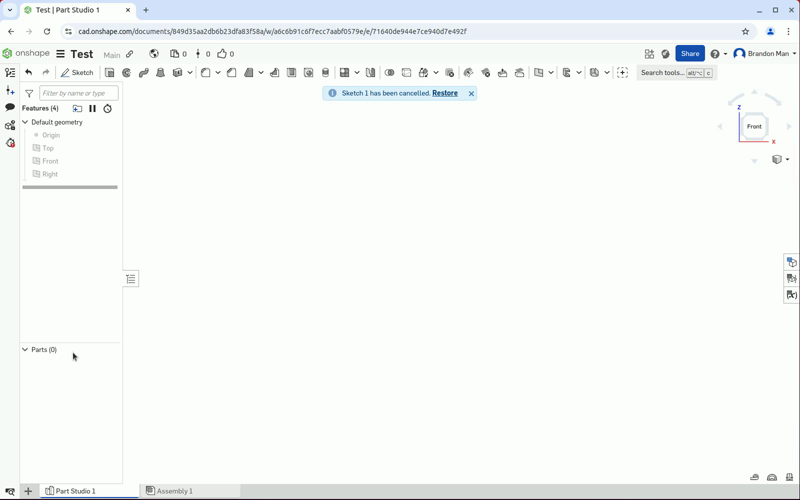
key(shift+s)
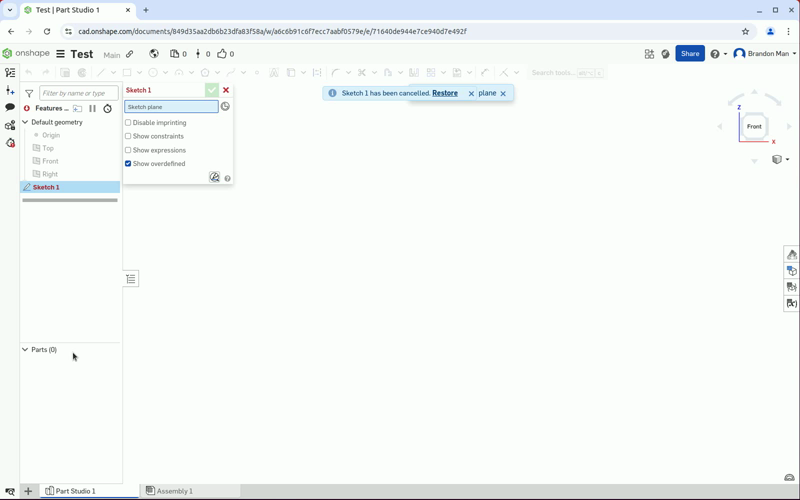
mouse_move(73, 163)
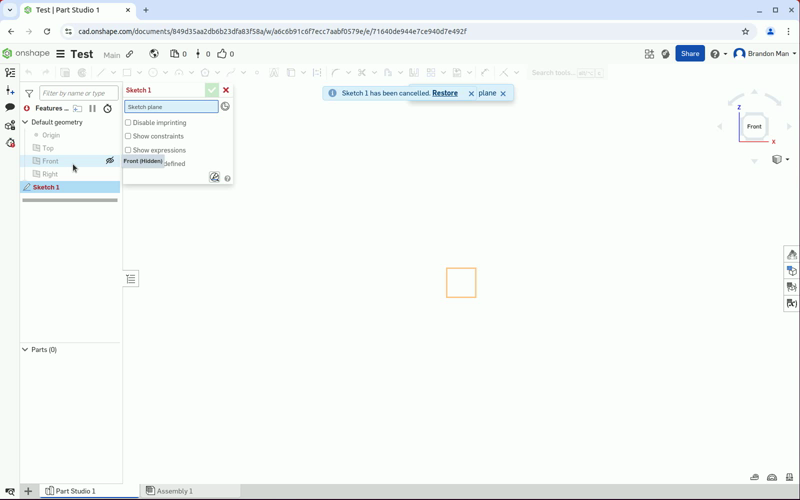
click(73, 163)
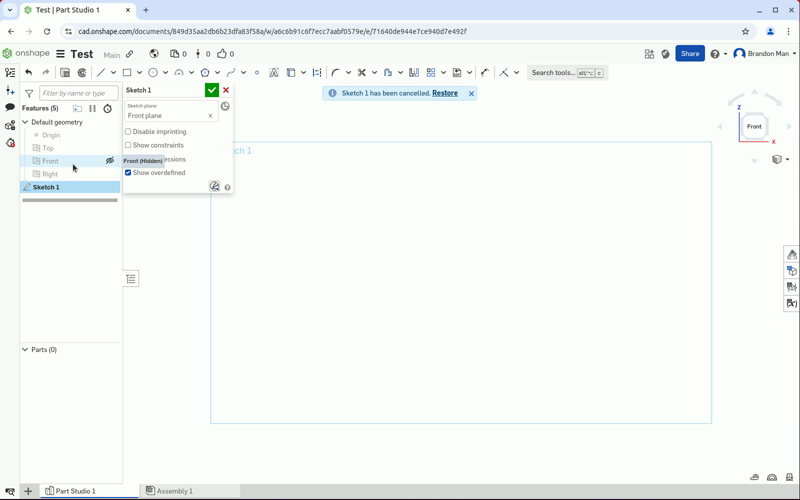
mouse_move(73, 352)
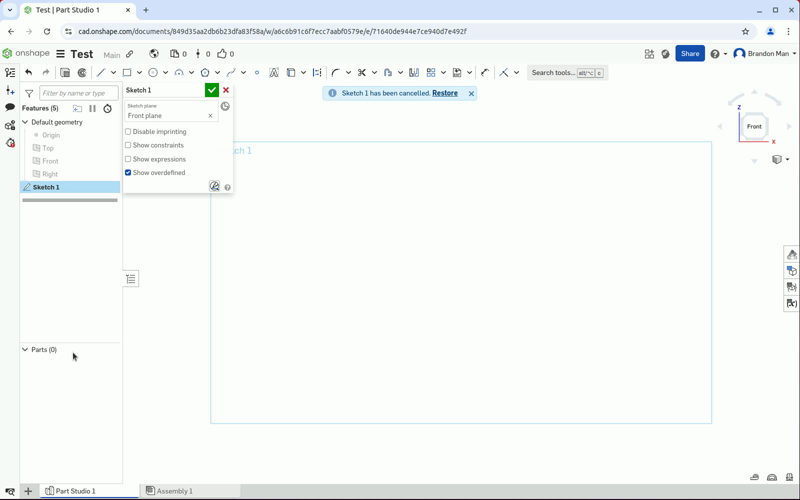
key(y)
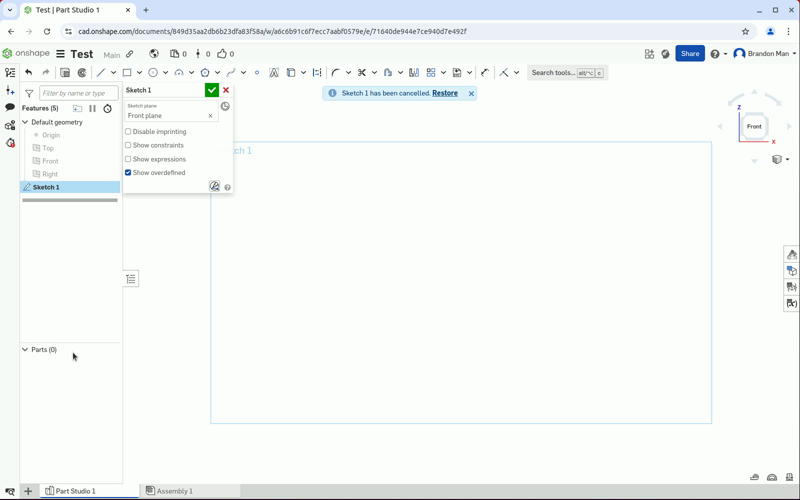
key(c)
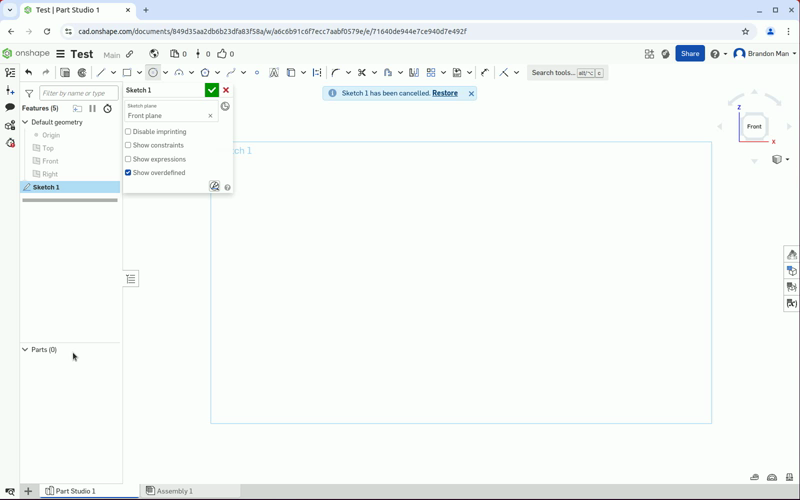
key_down(shift)
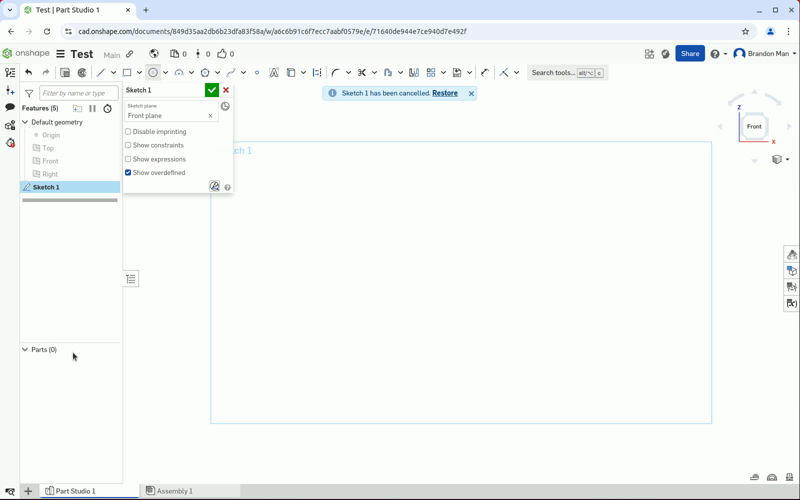
mouse_move(461, 282)
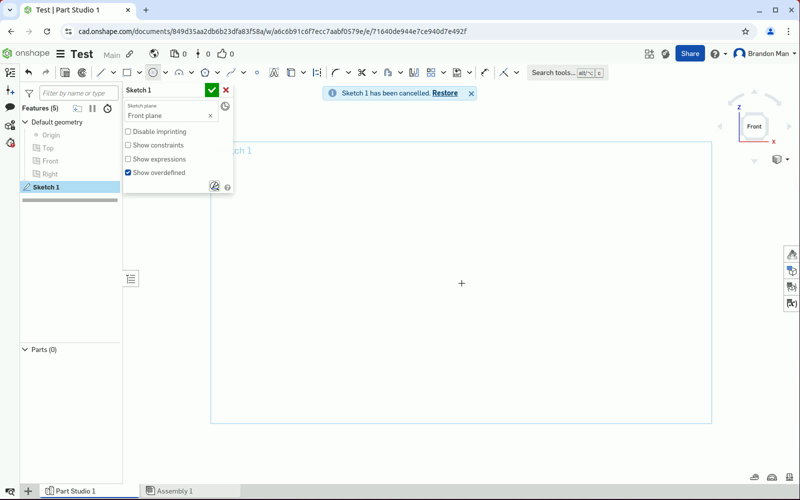
click(461, 282)
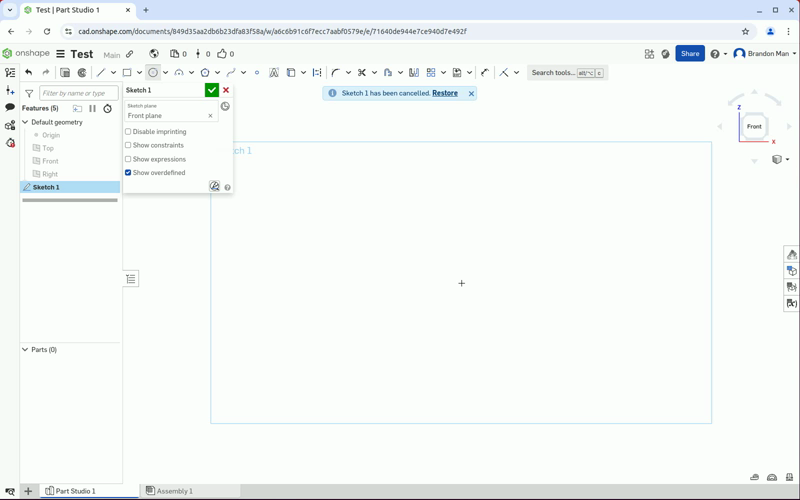
key_up(shift)
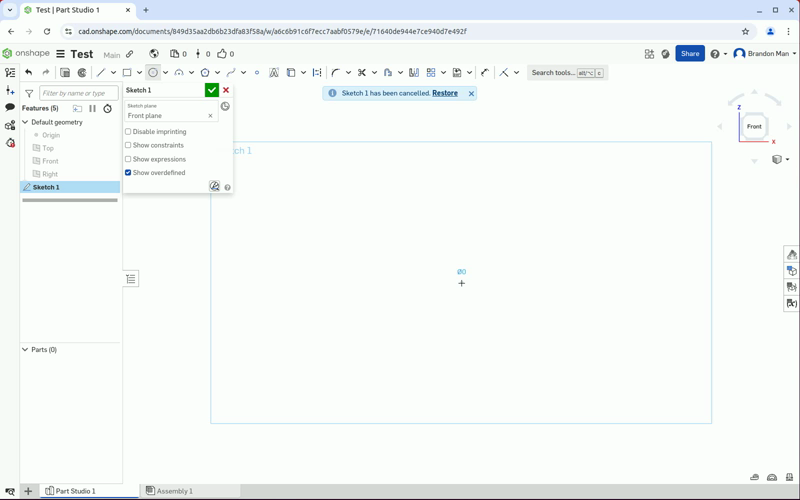
mouse_move(471, 282)
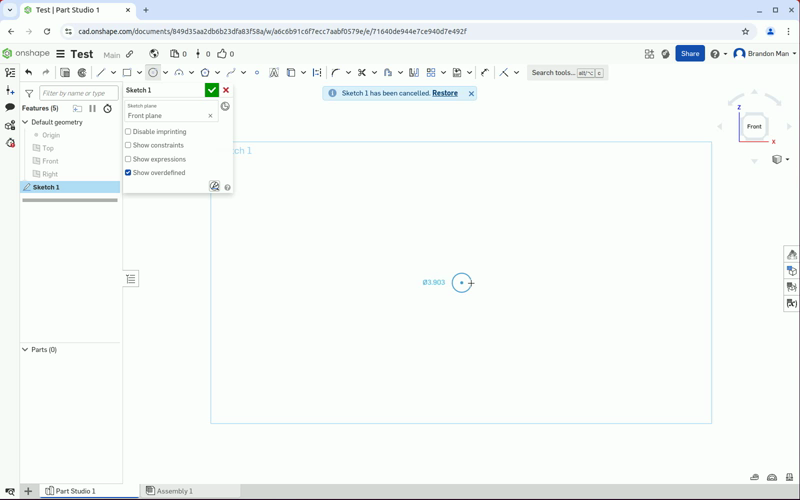
click(471, 282)
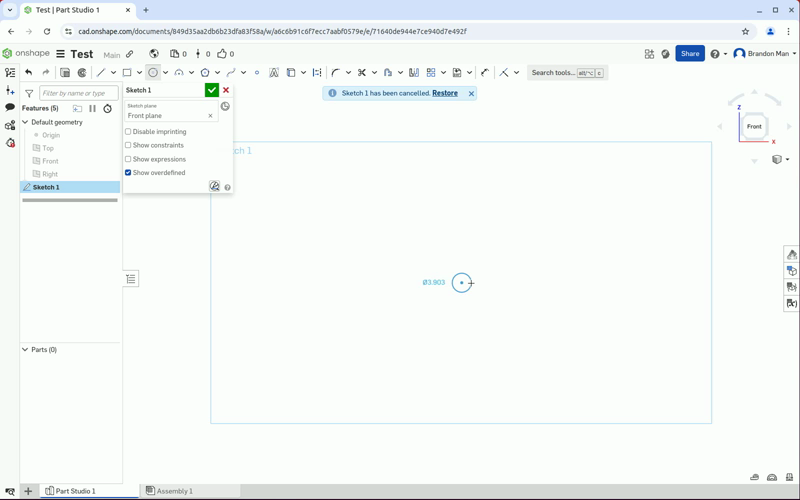
key(esc)
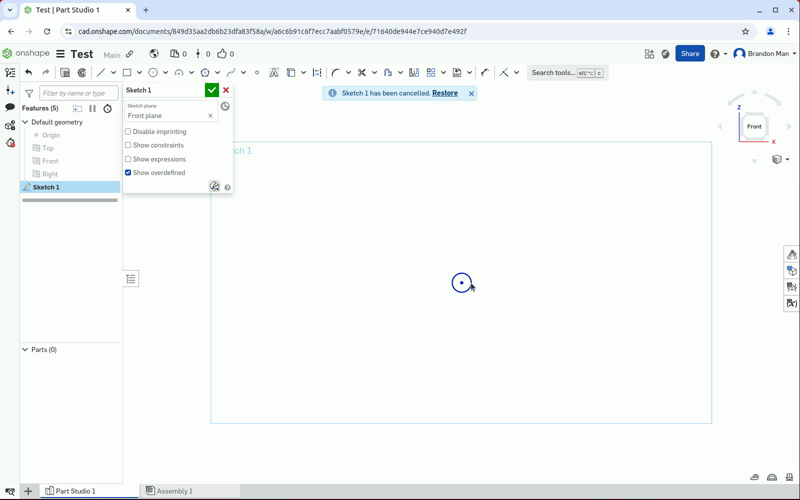
key(c)
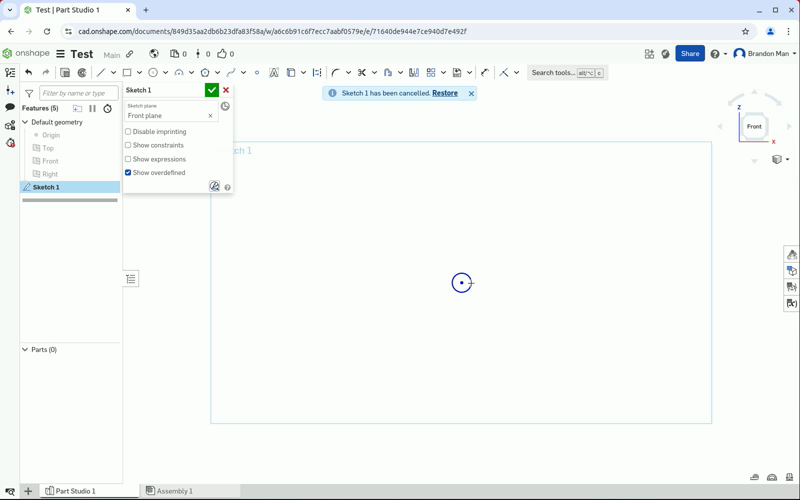
key_down(shift)
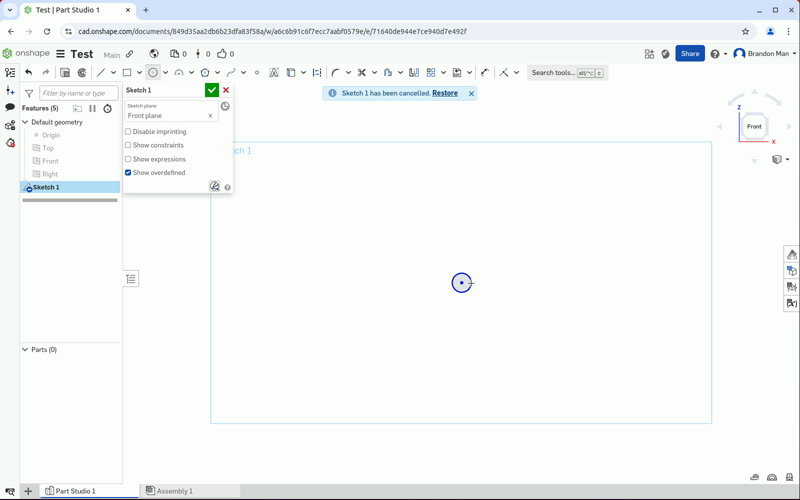
mouse_move(461, 282)
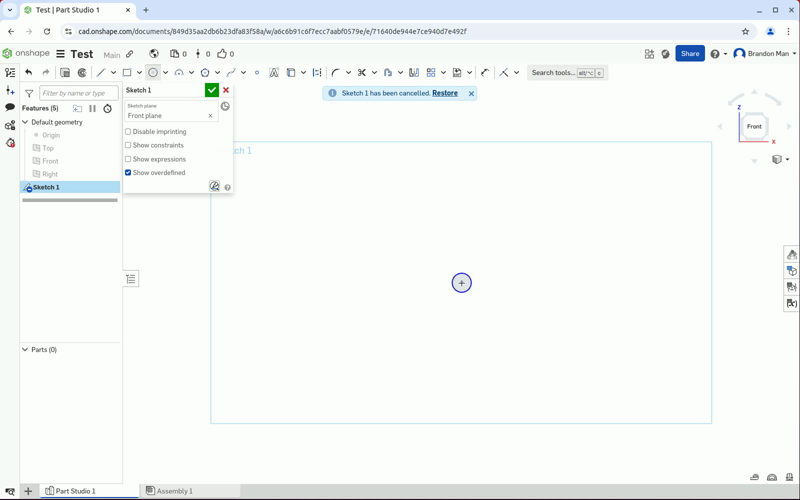
click(461, 282)
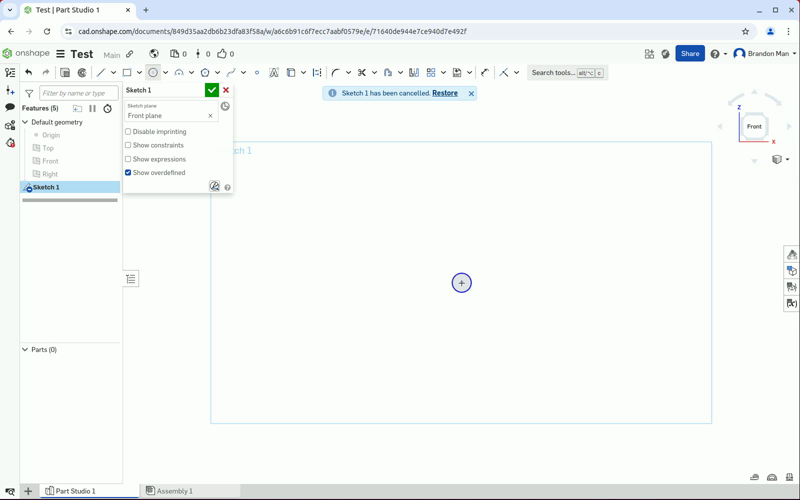
key_up(shift)
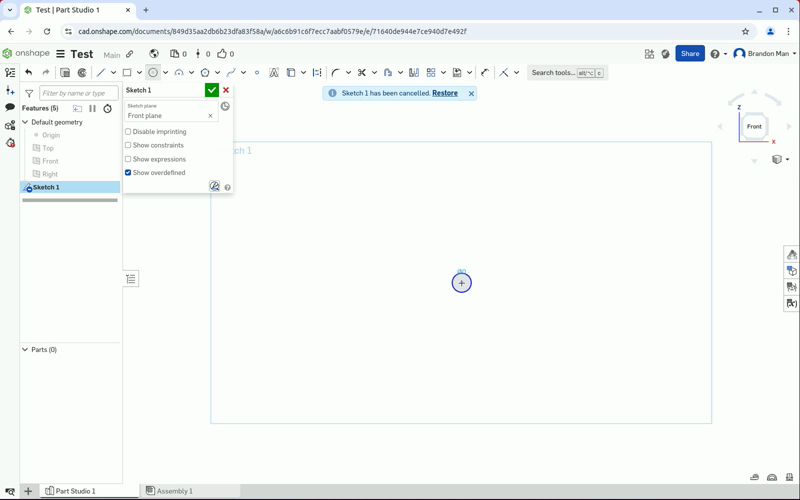
mouse_move(464, 282)
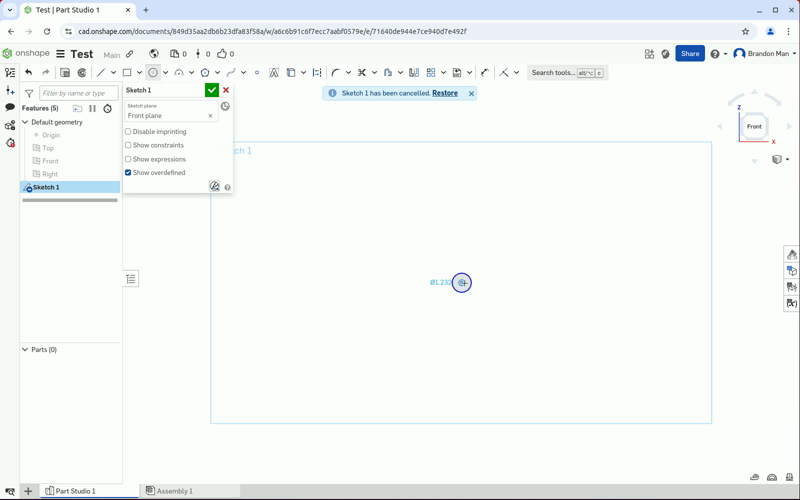
scroll(6)
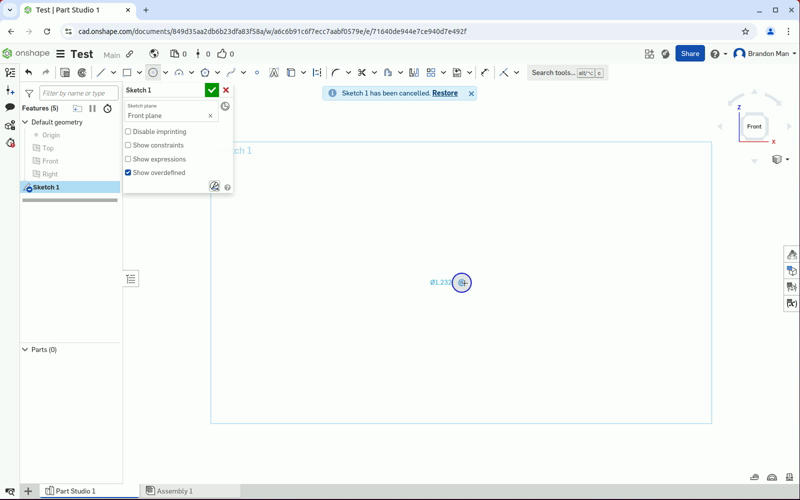
scroll(6)
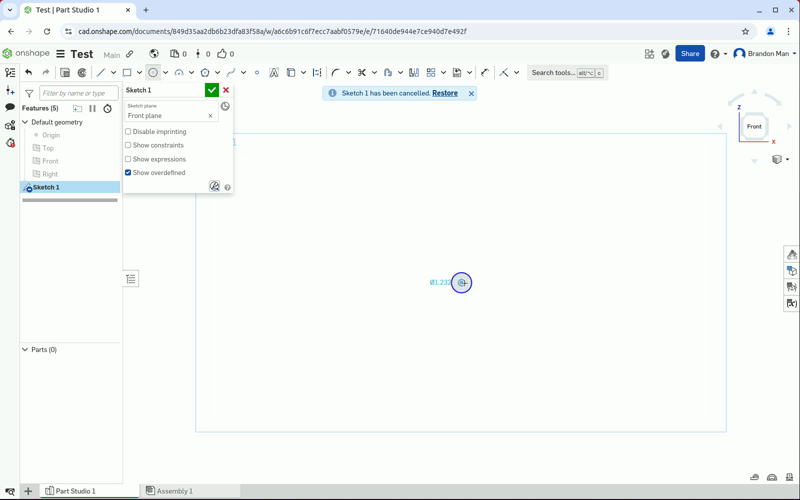
scroll(6)
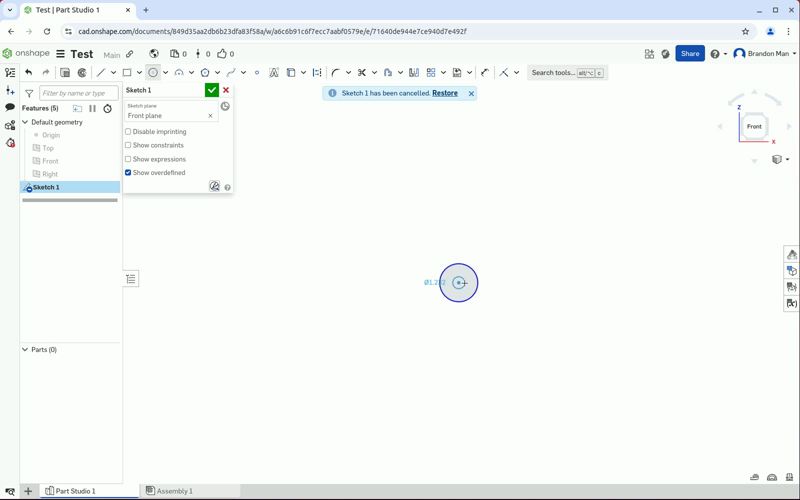
scroll(6)
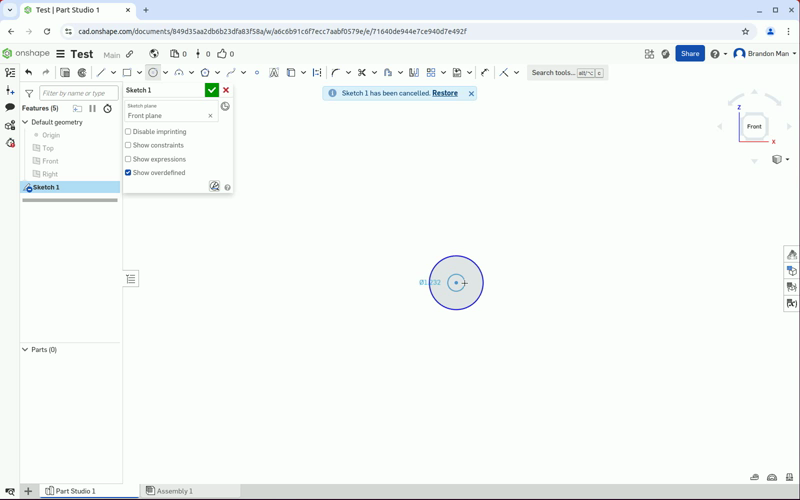
scroll(6)
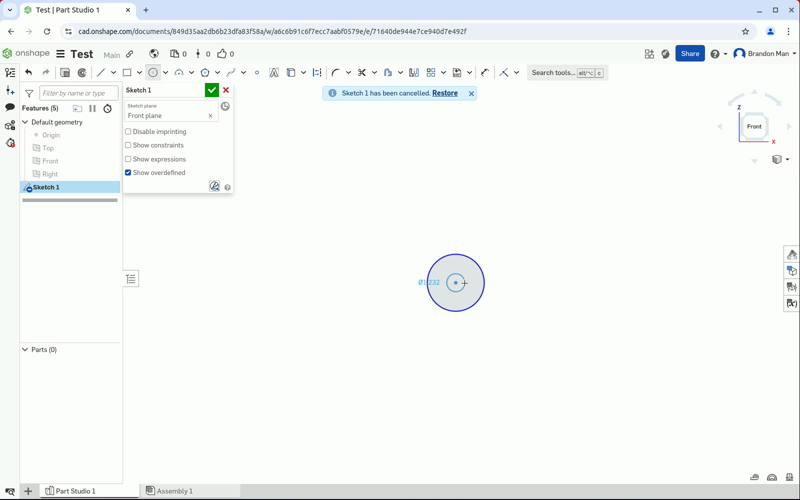
scroll(6)
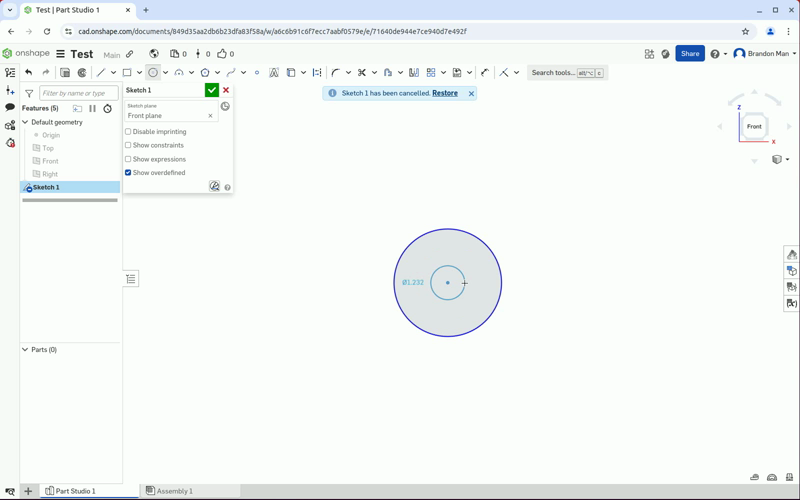
scroll(6)
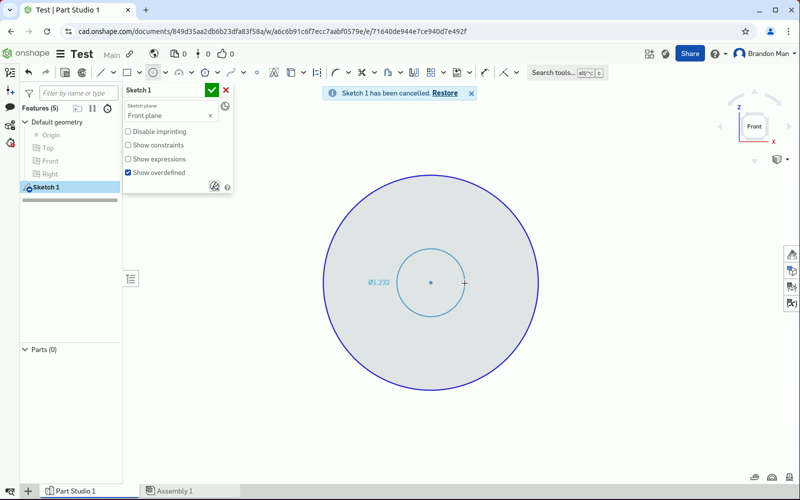
click(464, 282)
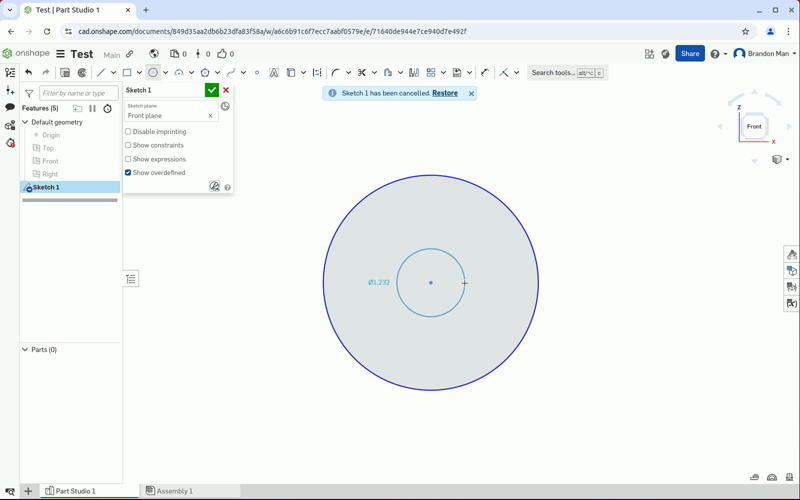
scroll(-6)
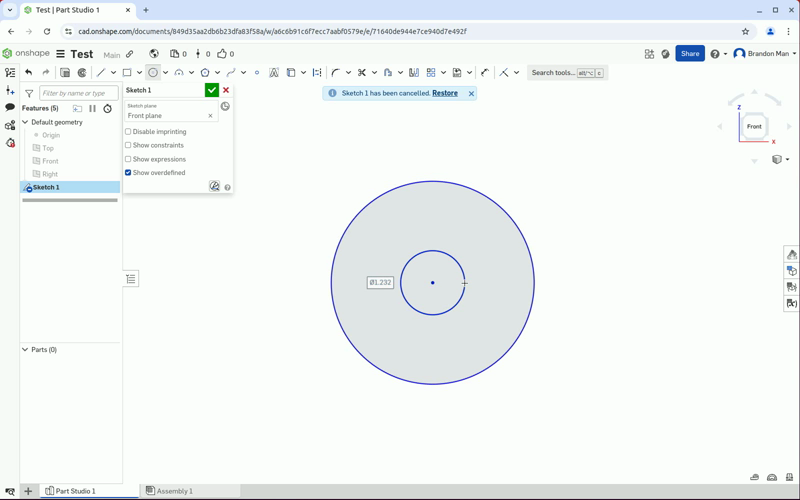
scroll(-6)
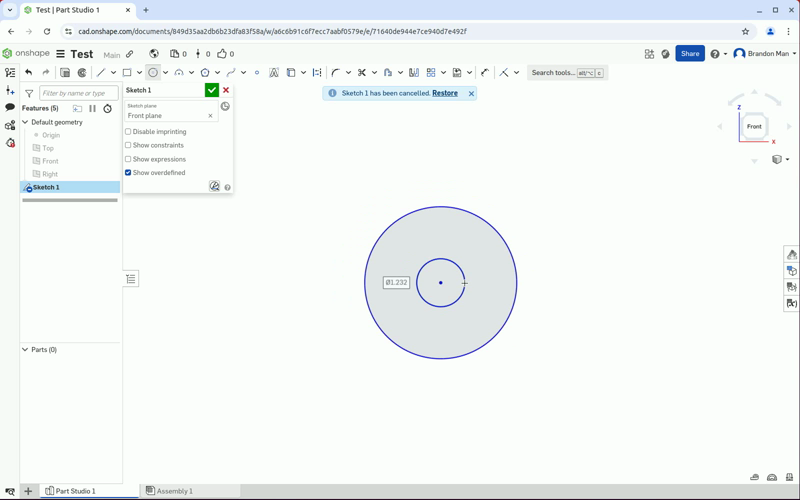
scroll(-6)
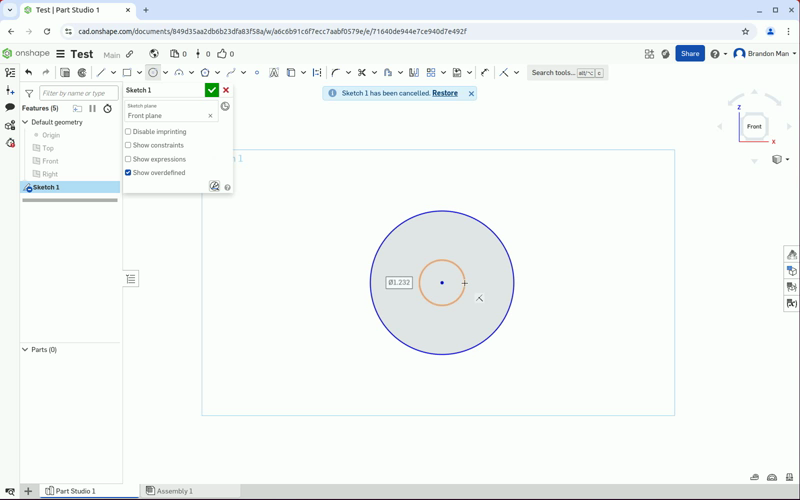
scroll(-6)
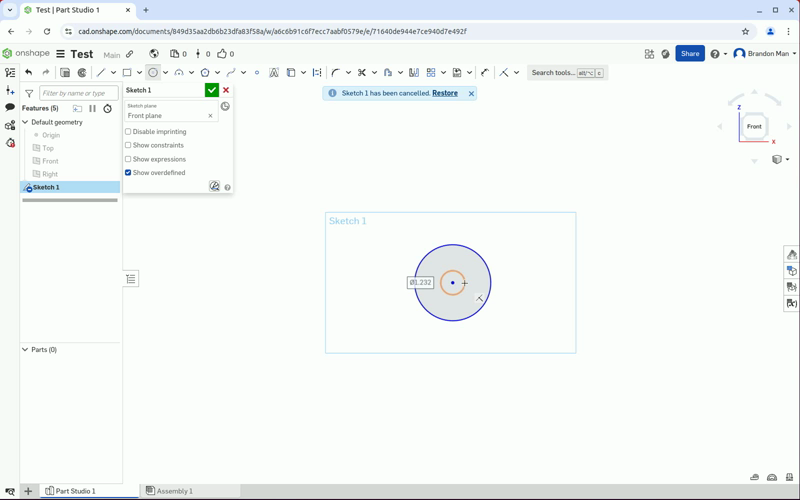
scroll(-6)
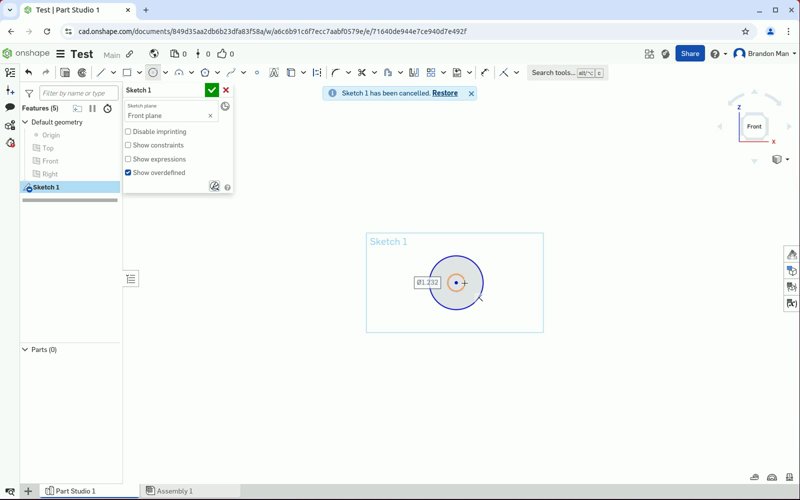
scroll(-6)
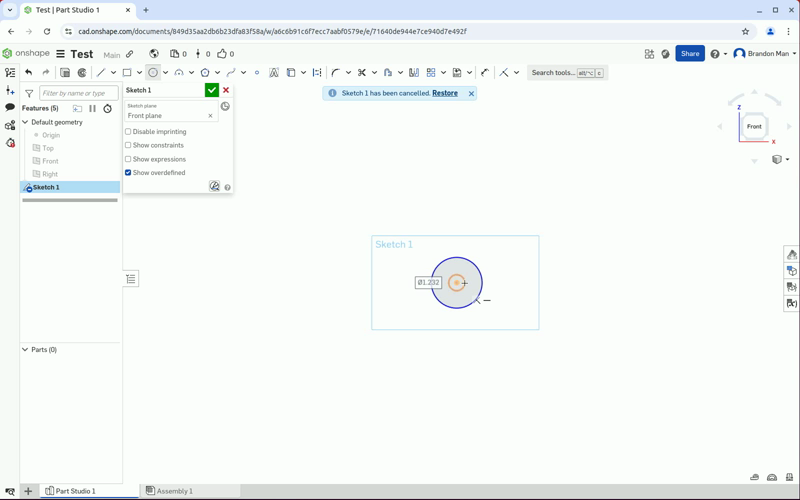
scroll(-6)
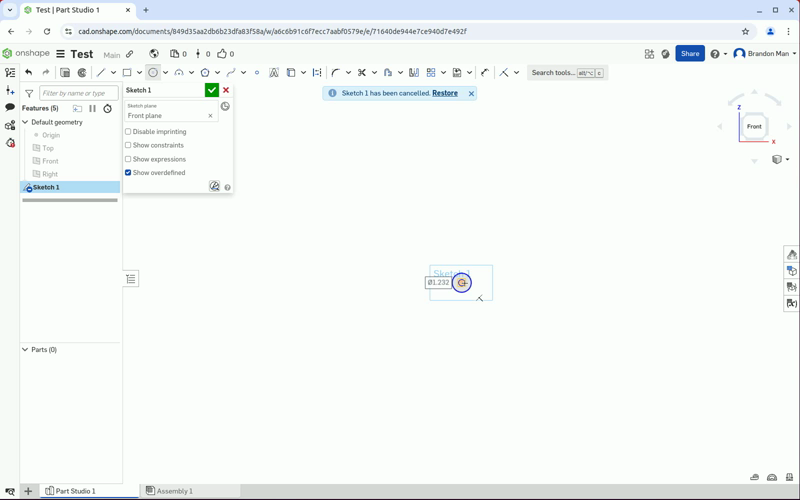
key(esc)
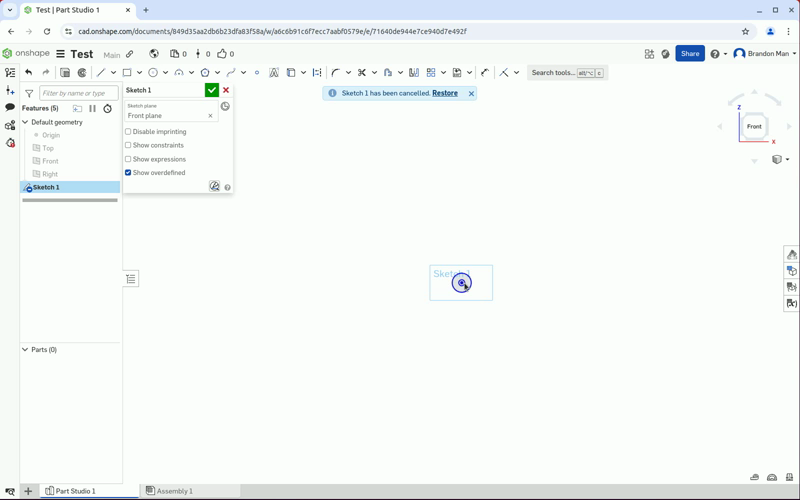
mouse_move(455, 281)
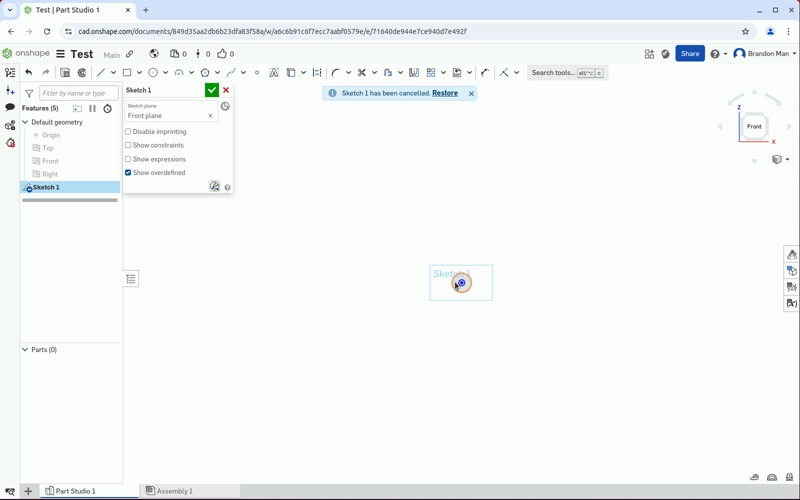
scroll(6)
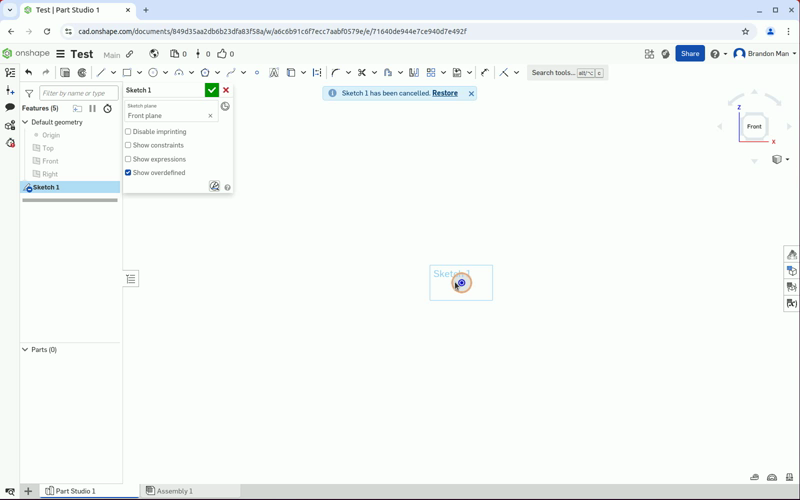
scroll(6)
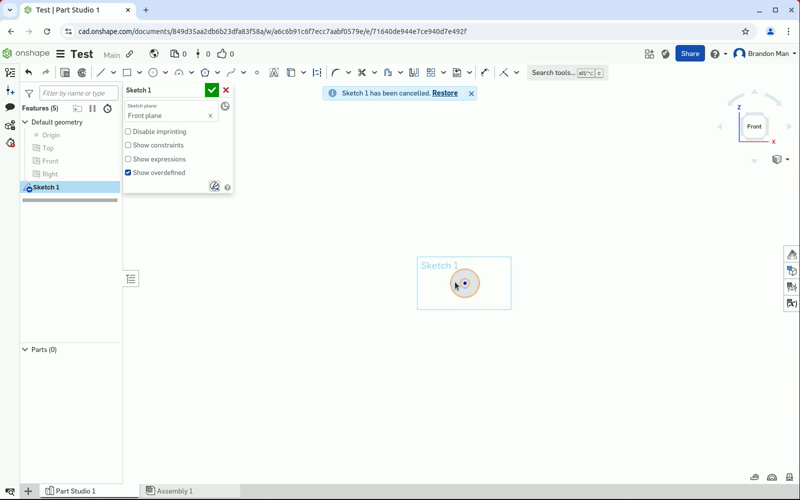
scroll(6)
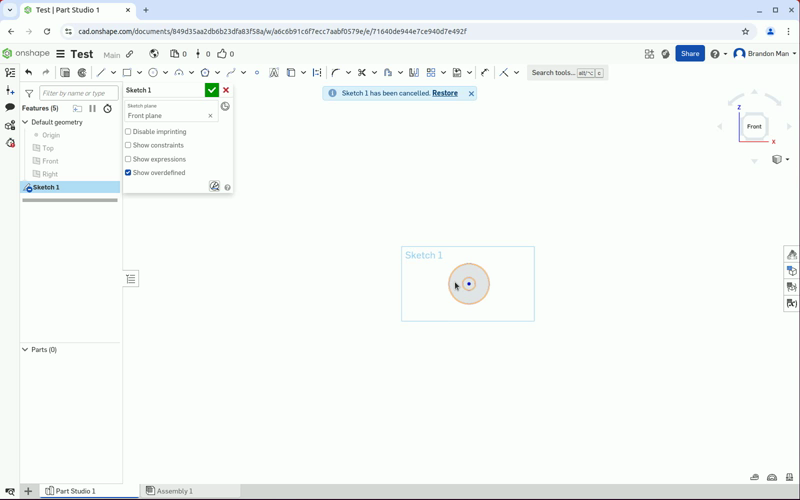
scroll(6)
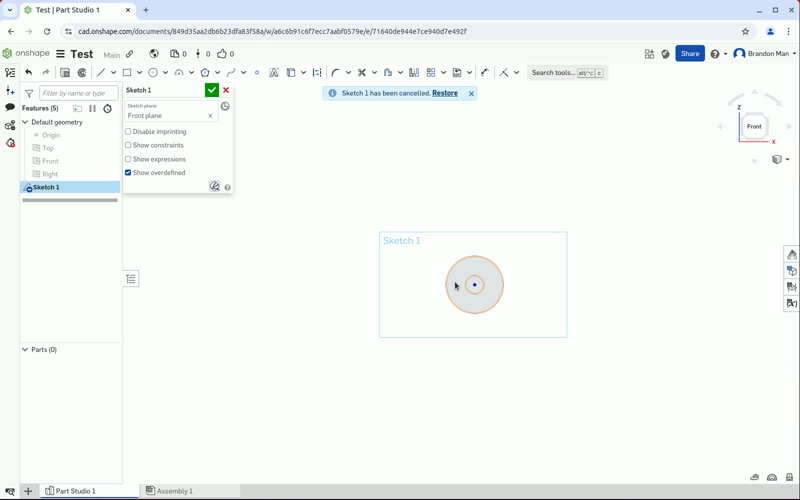
scroll(6)
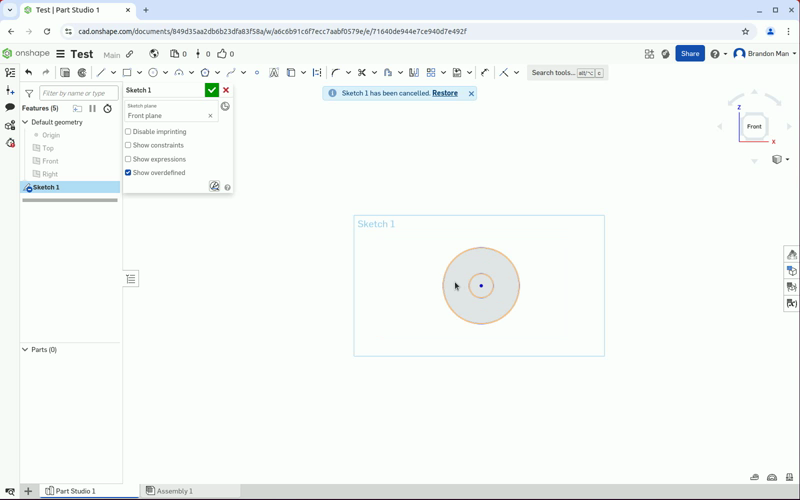
scroll(6)
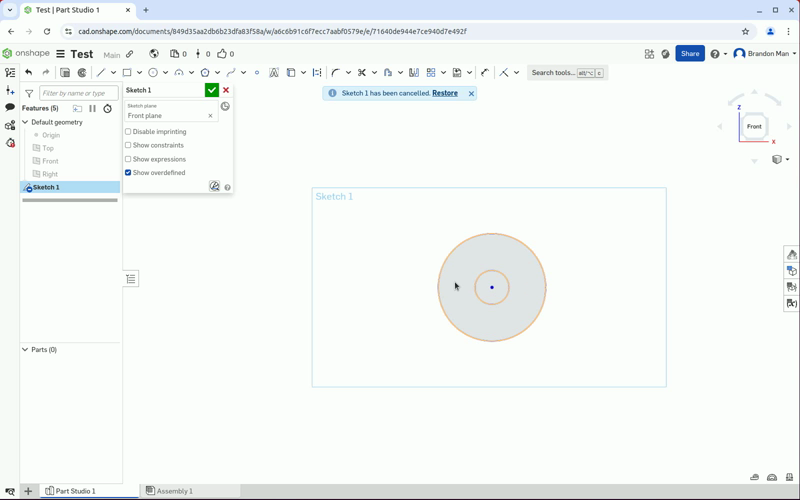
scroll(6)
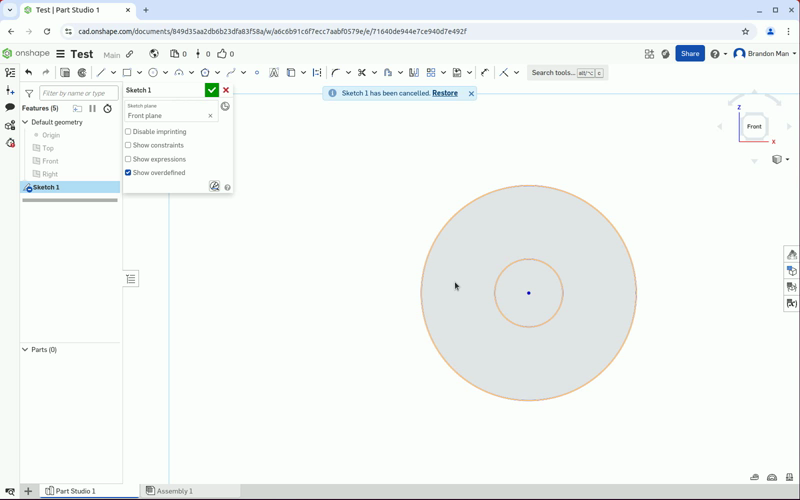
click(455, 281)
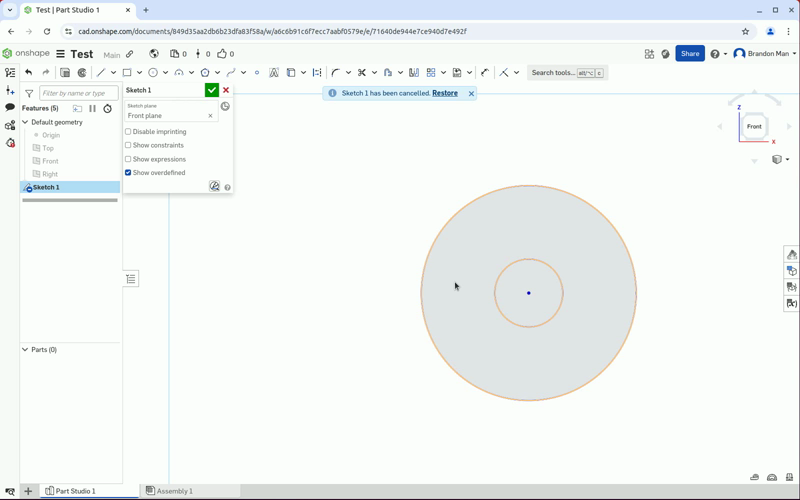
scroll(-6)
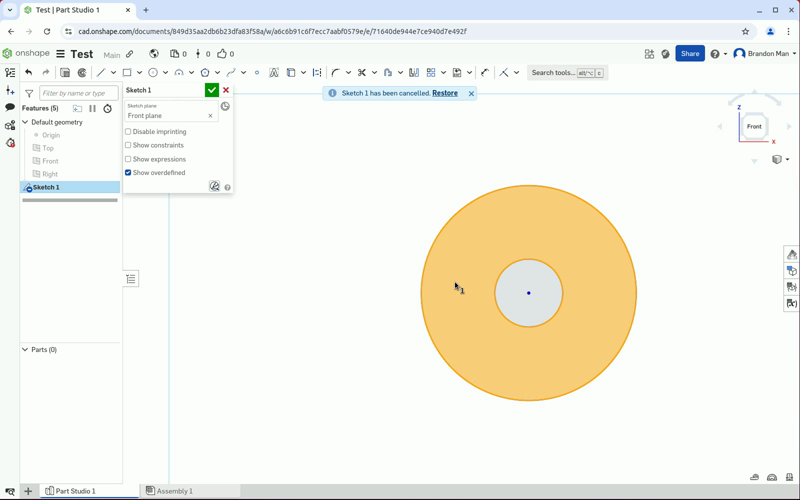
scroll(-6)
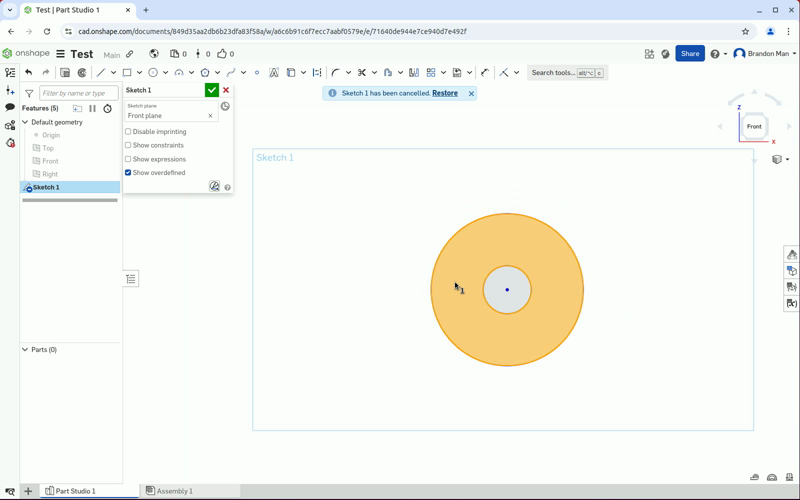
scroll(-6)
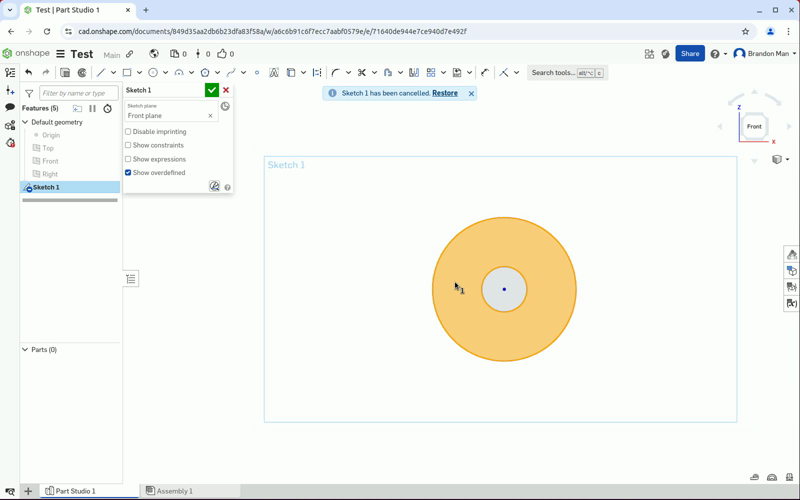
scroll(-6)
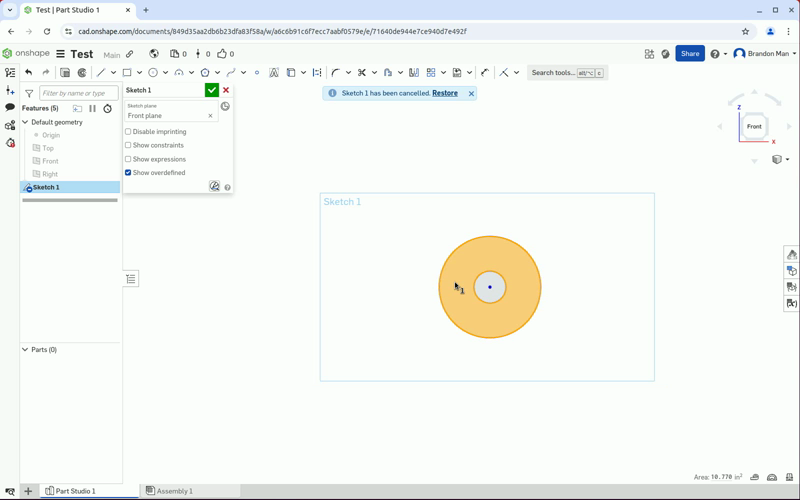
scroll(-6)
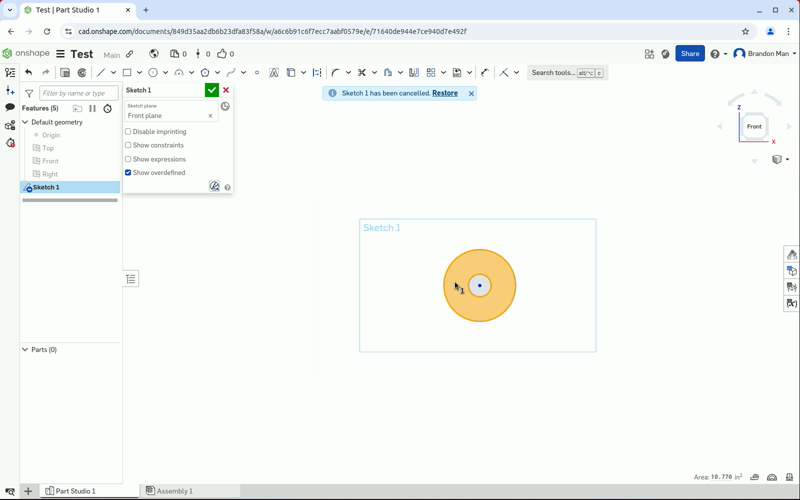
scroll(-6)
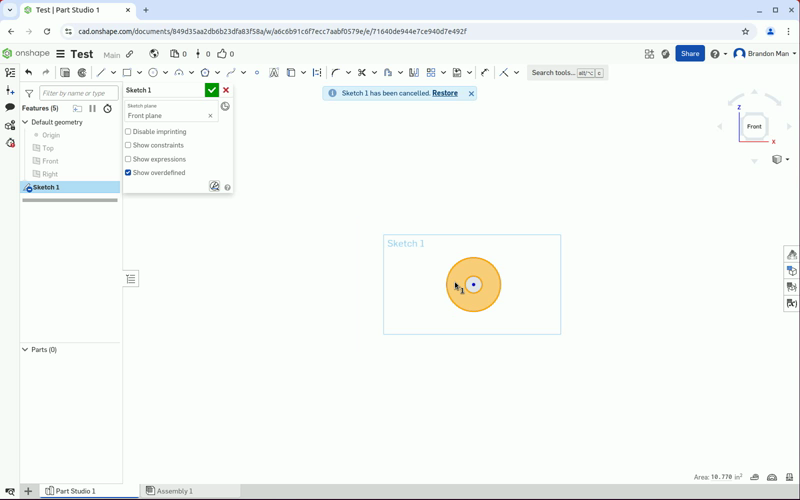
scroll(-6)
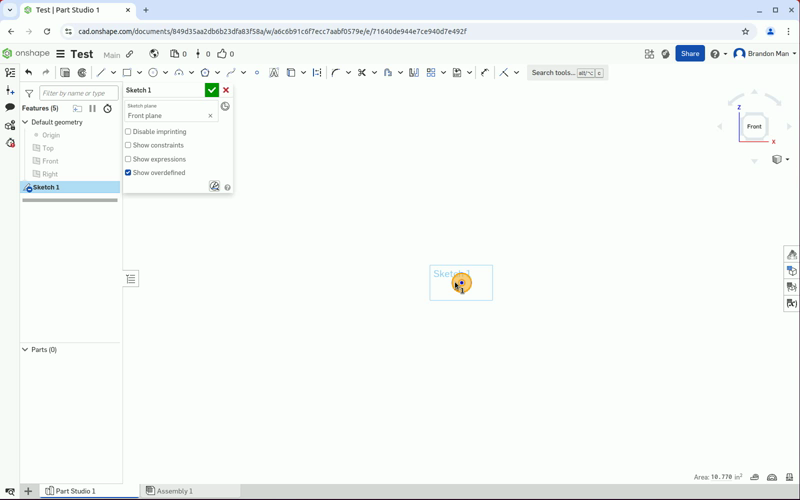
mouse_move(73, 352)
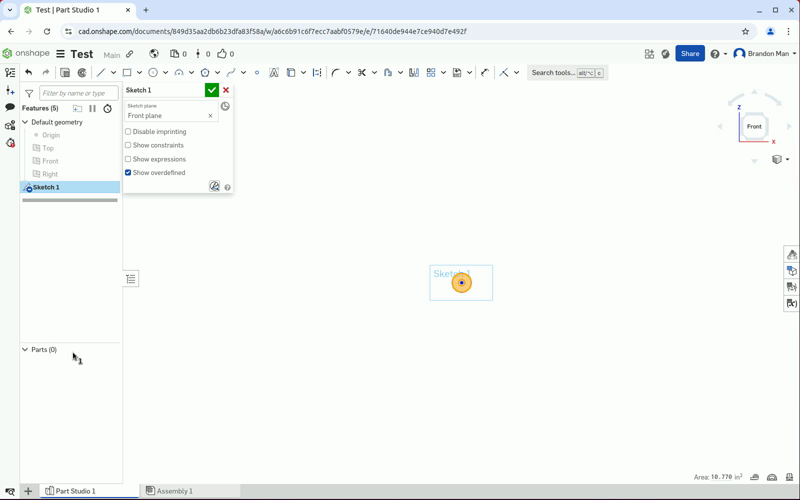
key(shift+y)
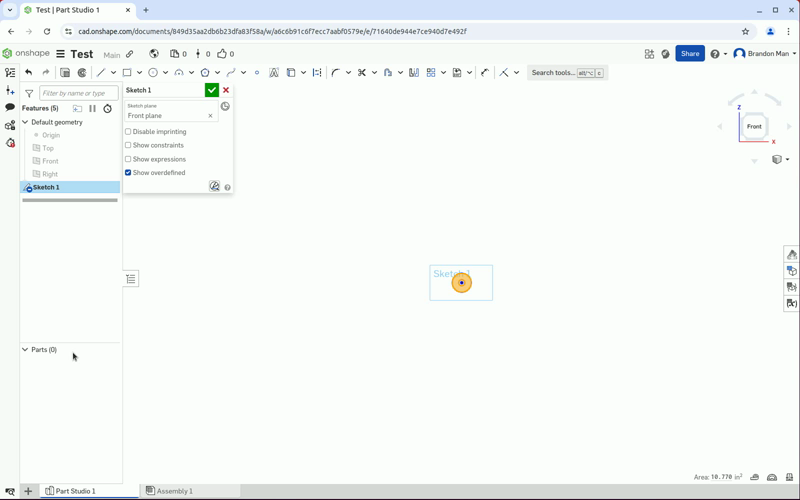
key(shift+e)
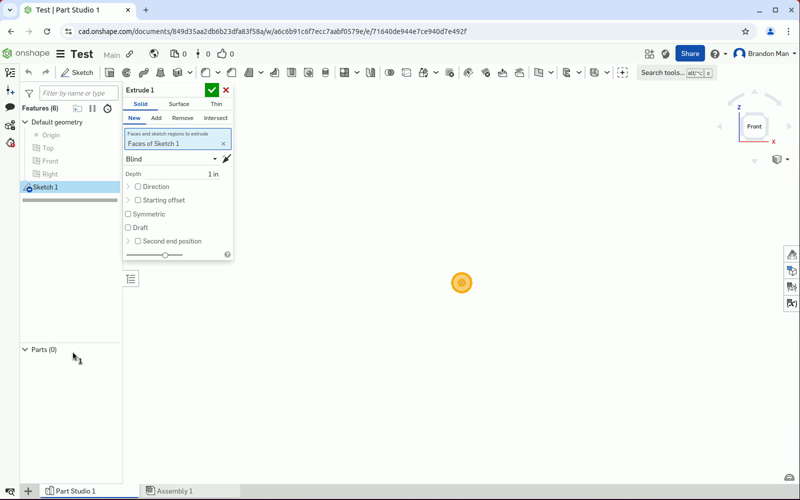
mouse_move(143, 106)
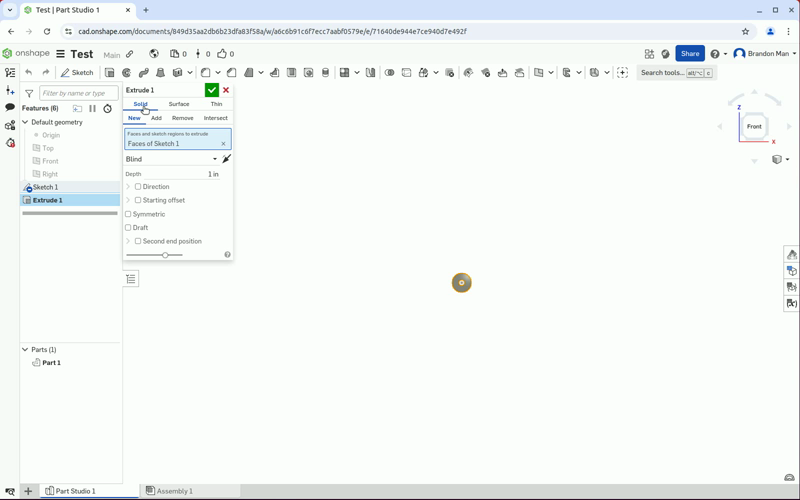
click(143, 106)
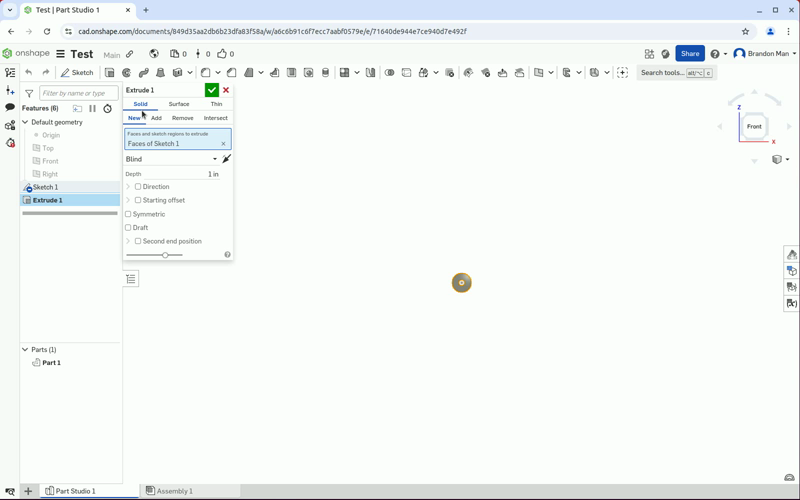
mouse_move(137, 120)
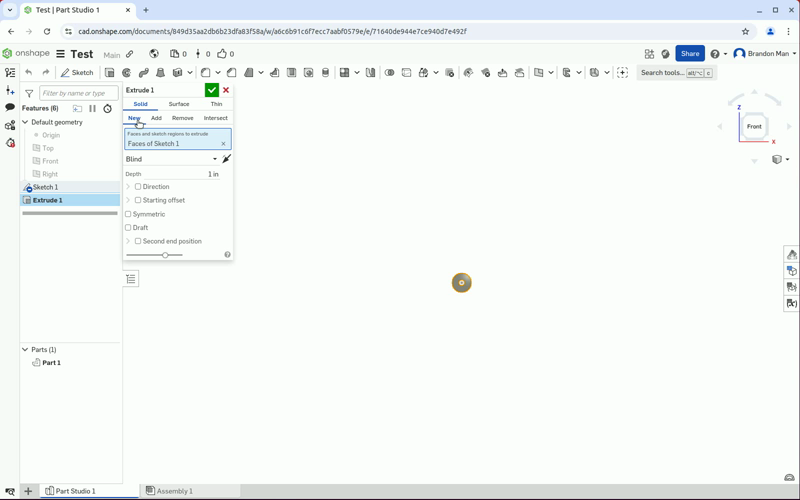
click(137, 120)
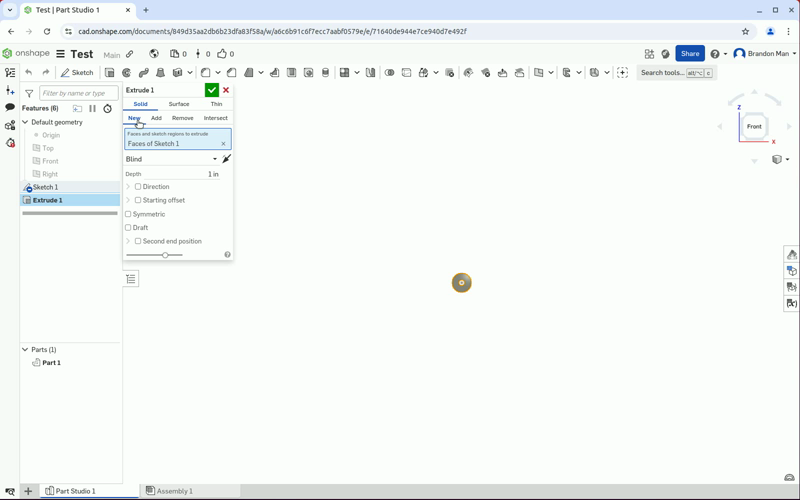
key(tab, 4)
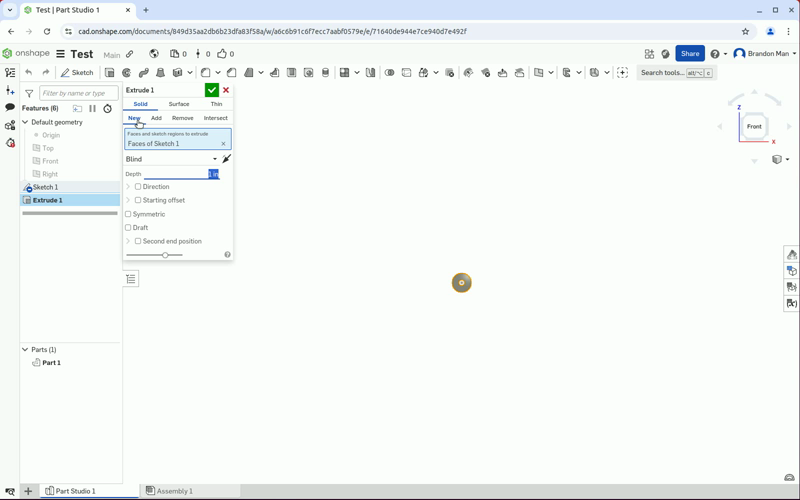
text(0.481)
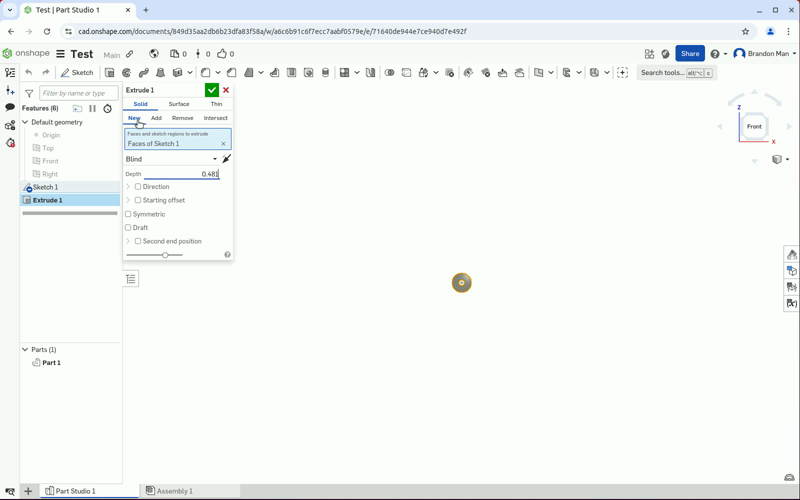
key(enter)
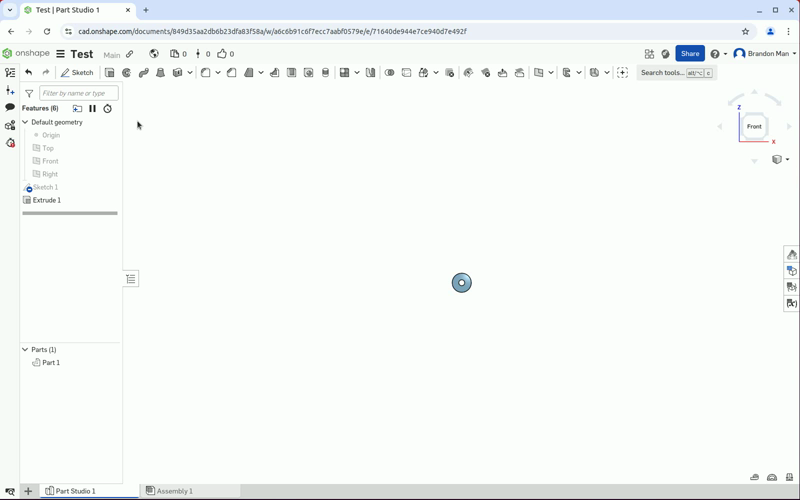
key(shift+h)
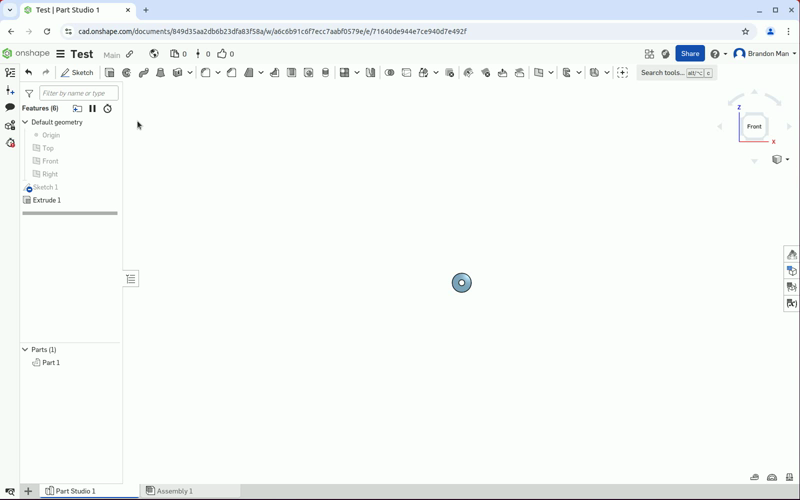
key(shift+h)
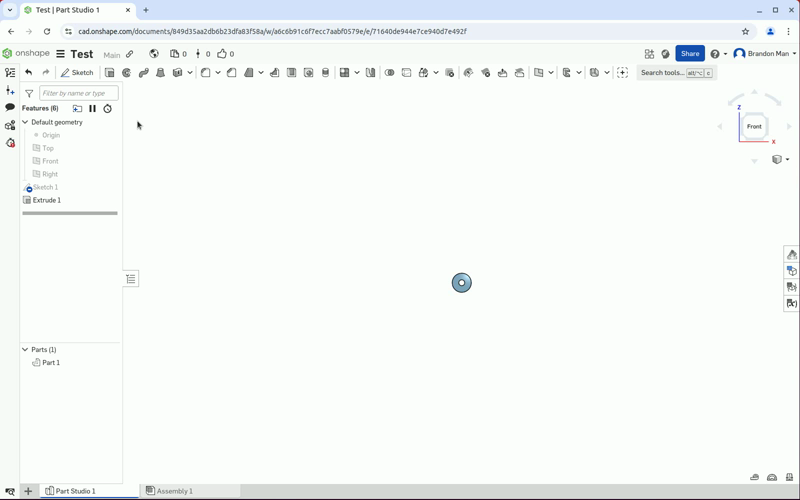
mouse_move(73, 189)
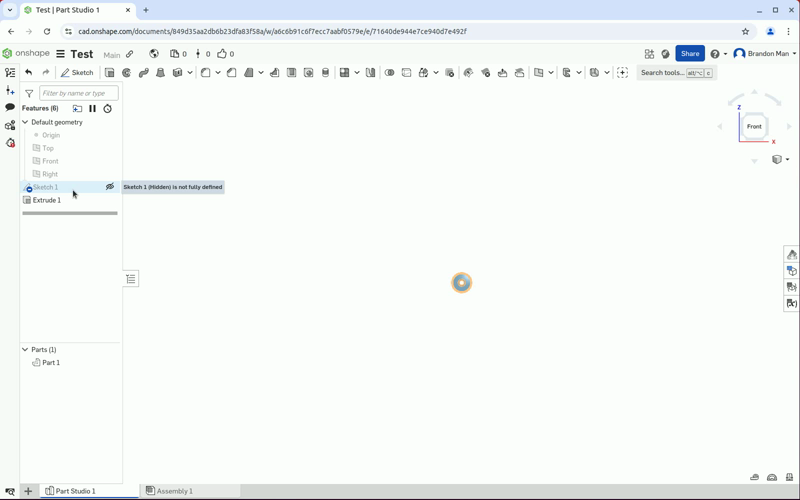
click(73, 189)
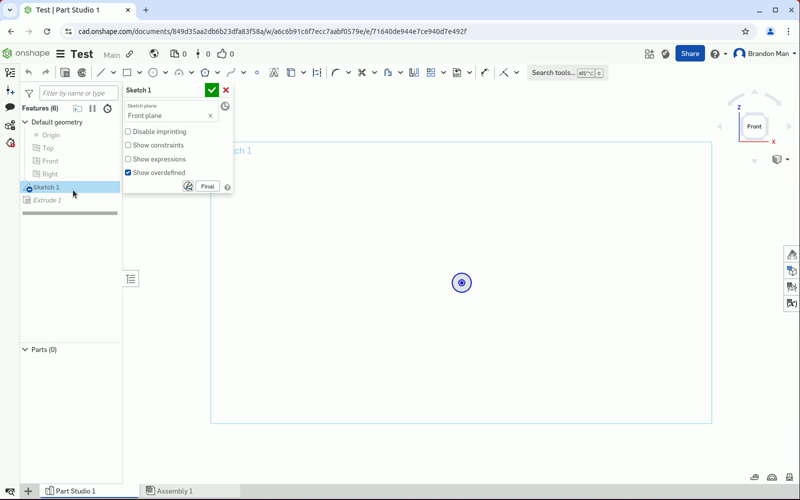
mouse_move(229, 92)
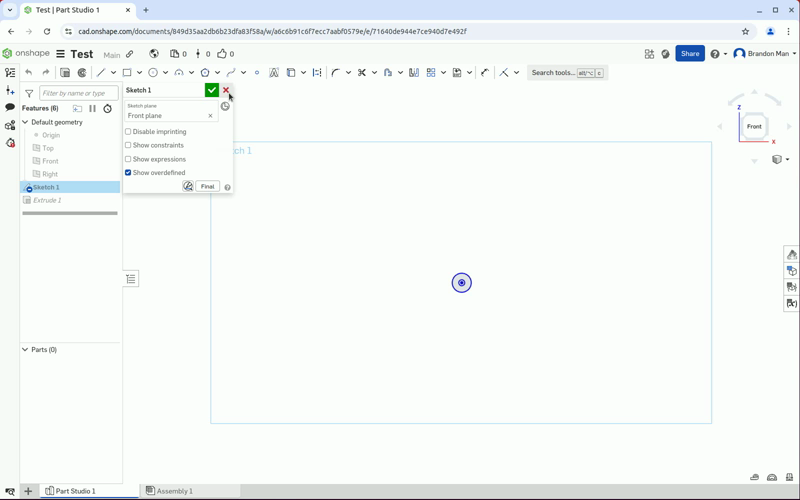
click(229, 92)
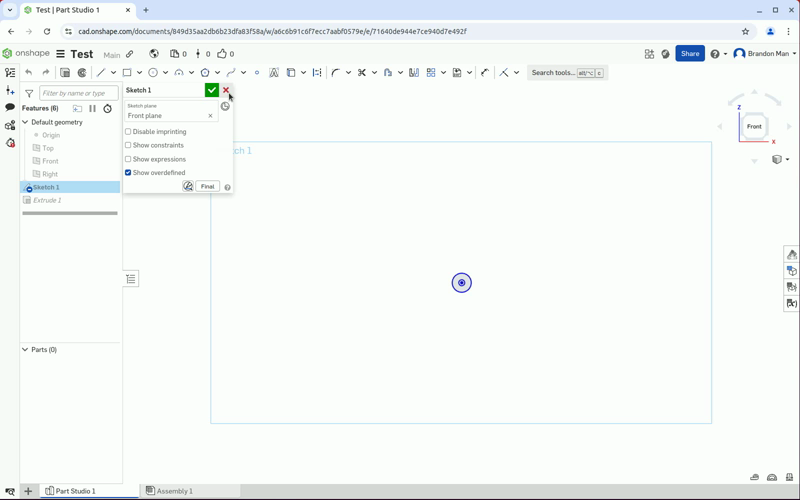
key(shift+s)
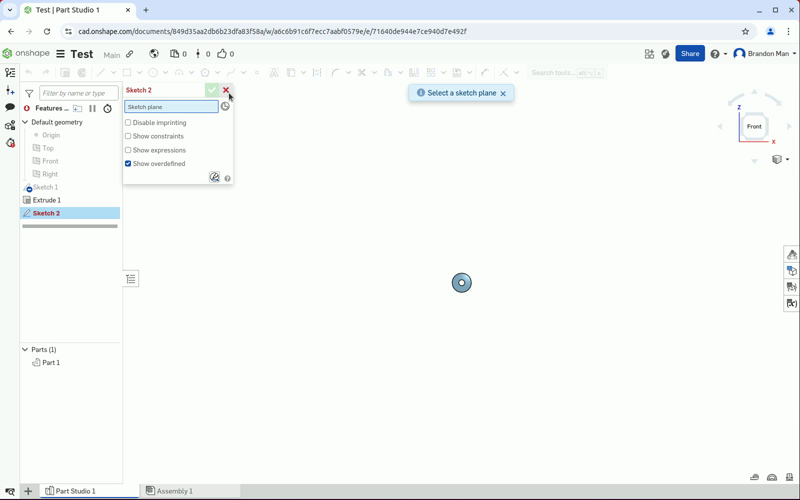
mouse_move(73, 163)
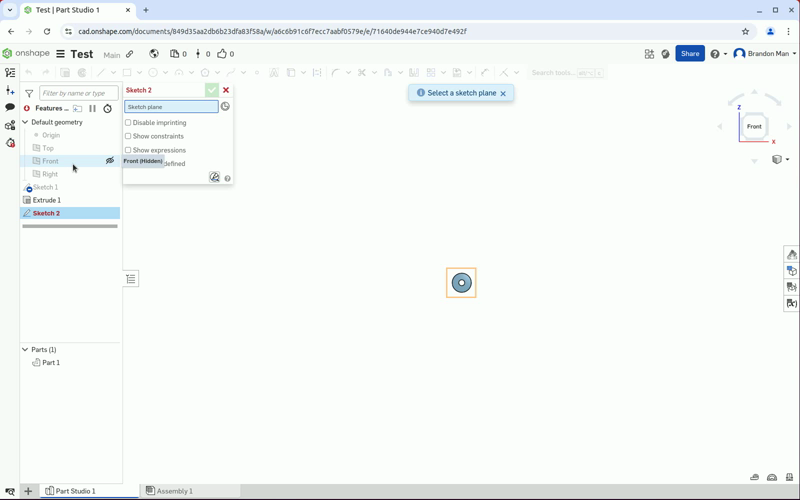
click(73, 163)
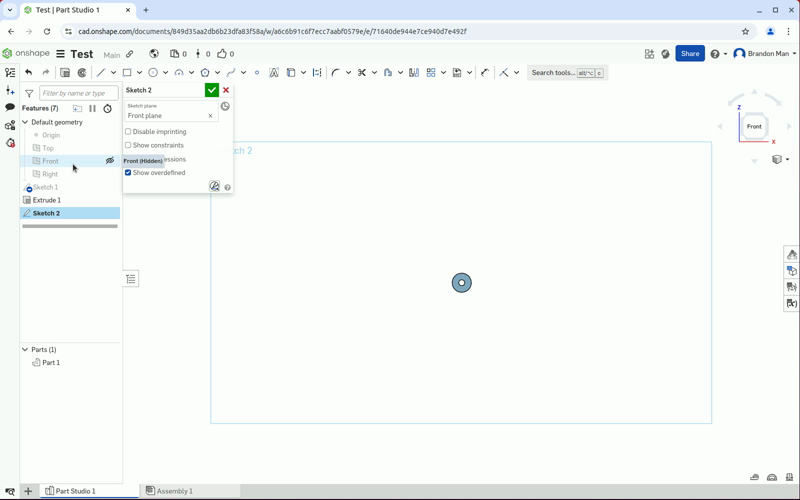
mouse_move(73, 352)
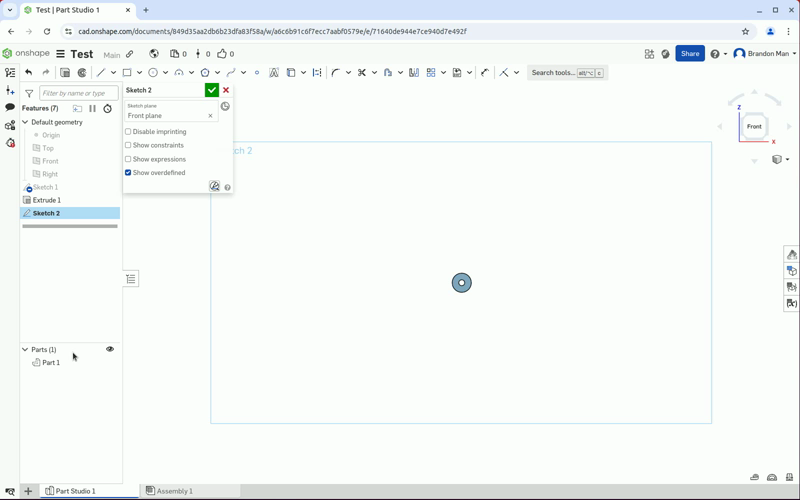
key(y)
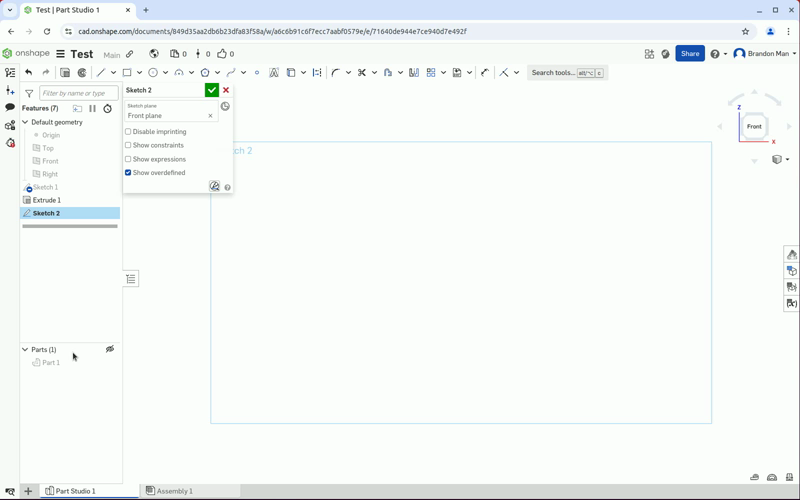
key(c)
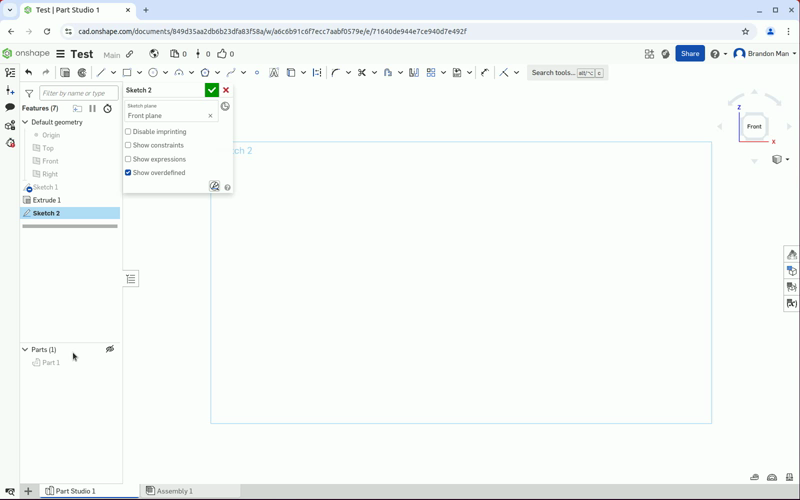
key_down(shift)
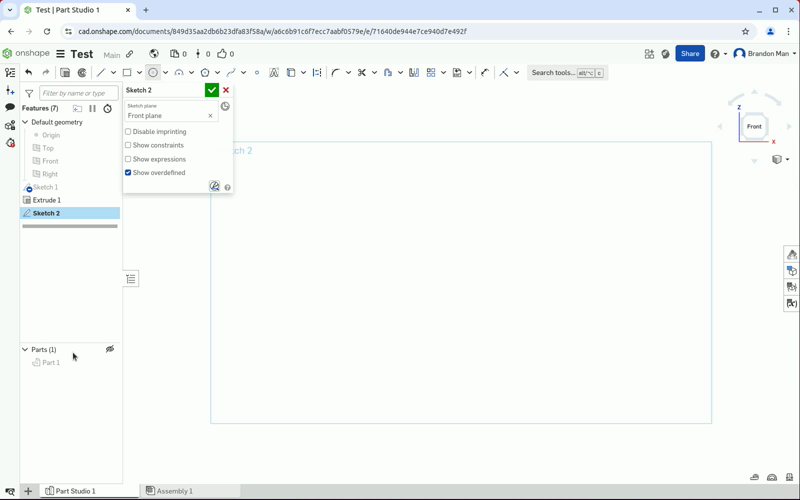
mouse_move(501, 282)
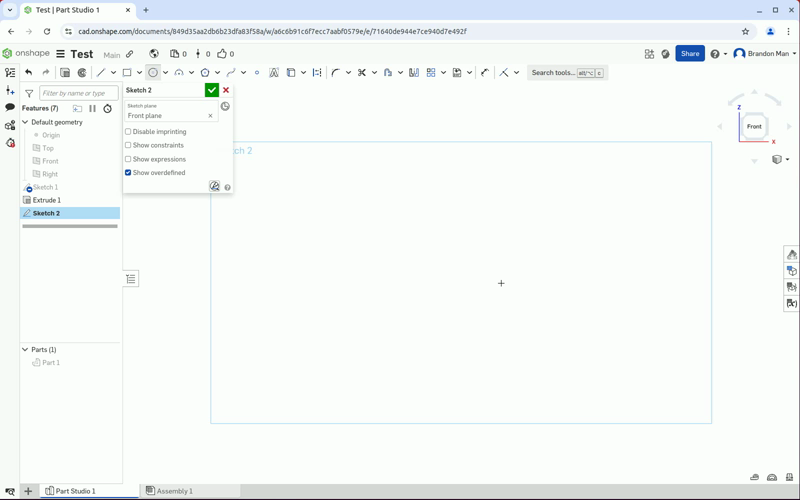
click(501, 282)
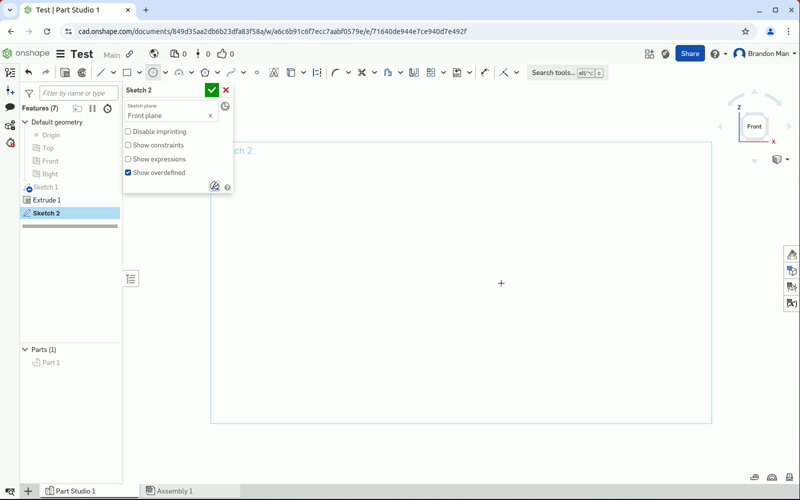
key_up(shift)
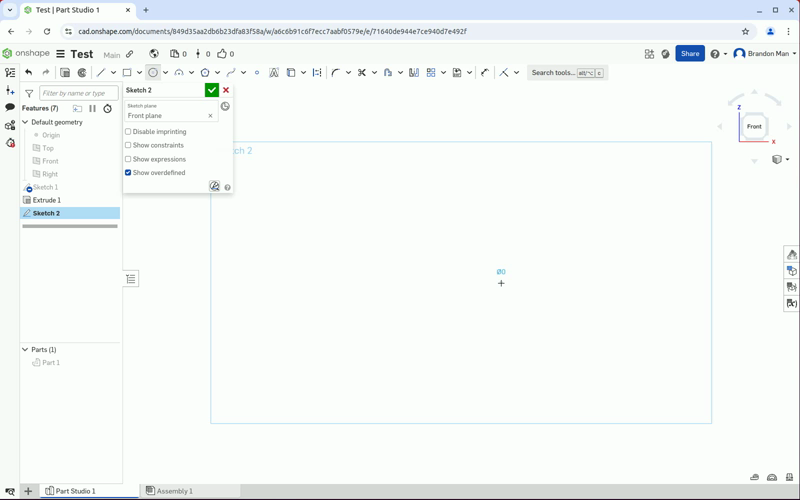
mouse_move(508, 282)
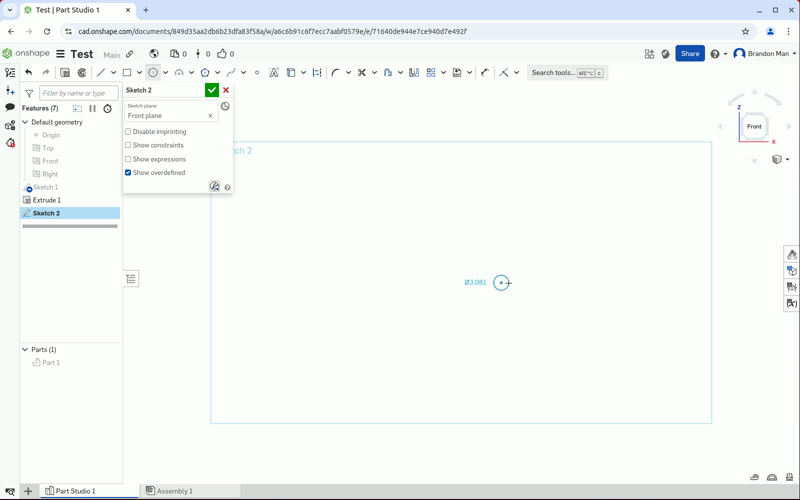
click(508, 282)
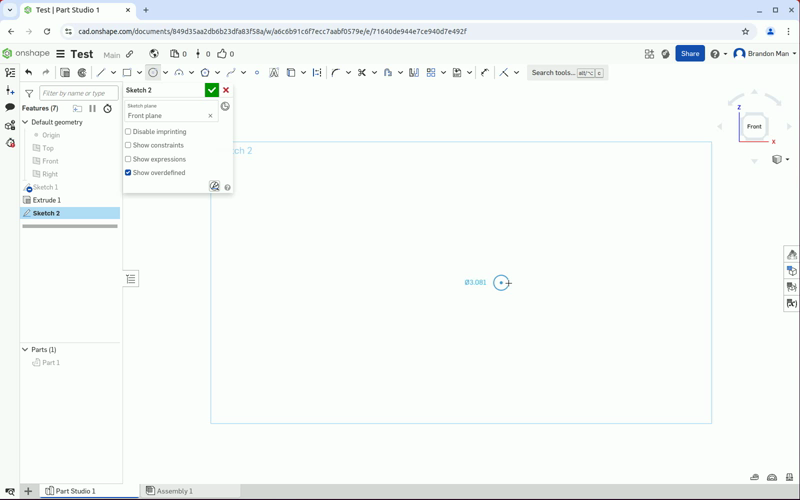
key(esc)
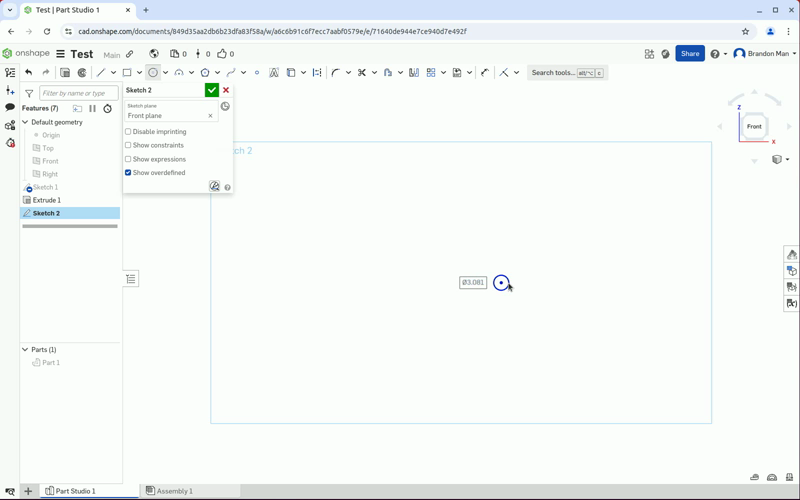
key(c)
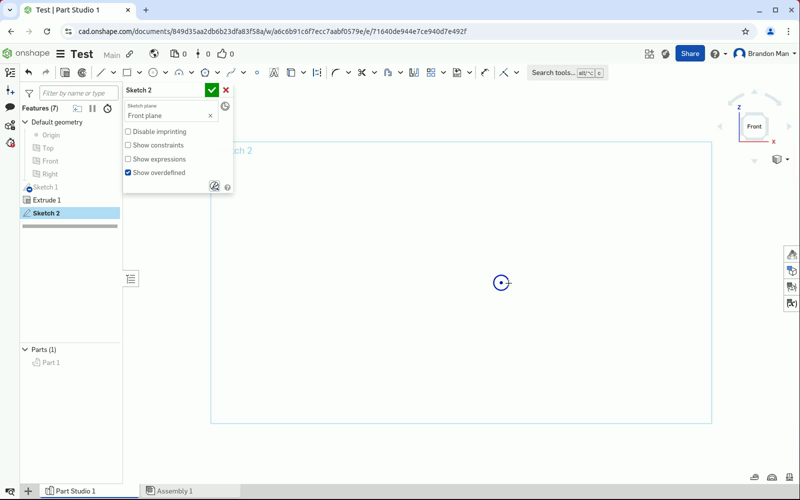
key_down(shift)
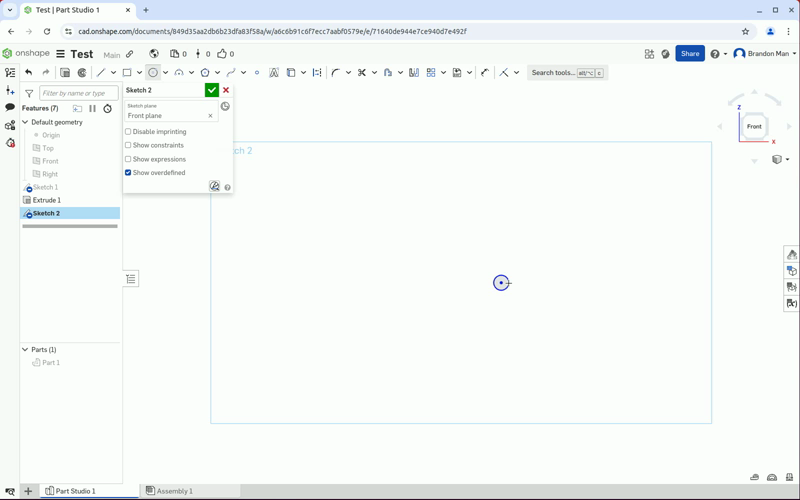
mouse_move(501, 282)
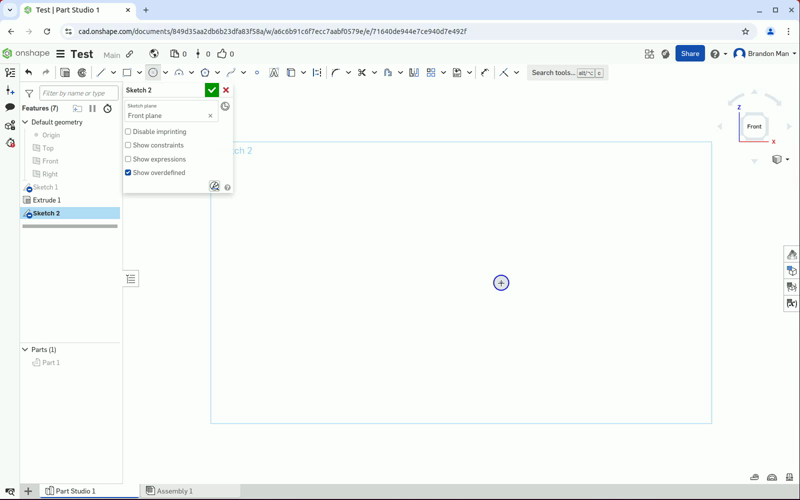
click(501, 282)
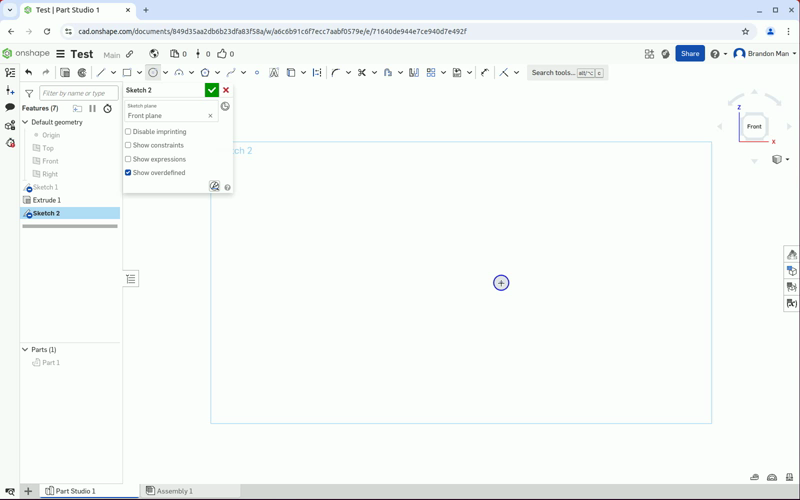
key_up(shift)
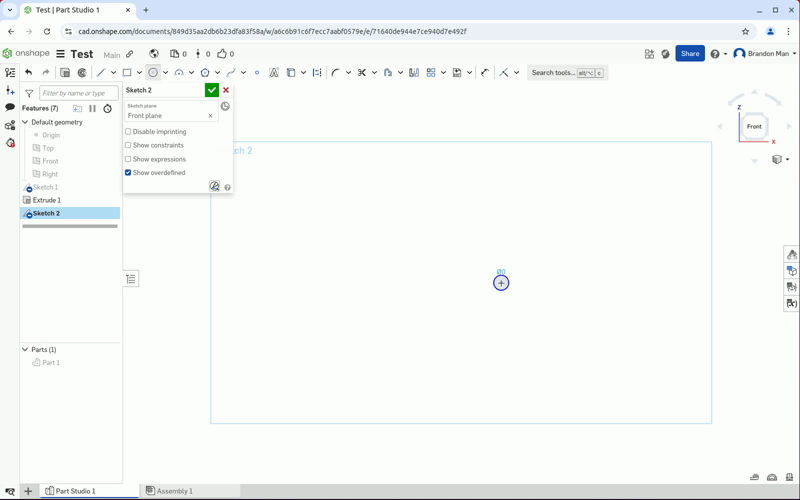
mouse_move(504, 282)
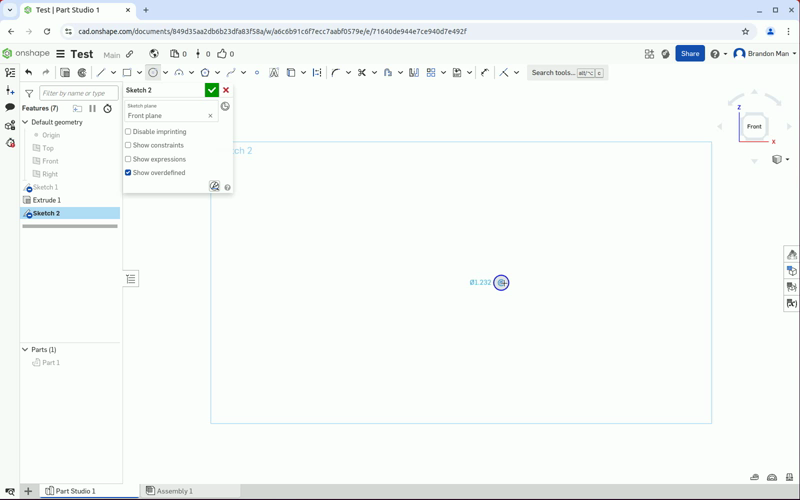
scroll(6)
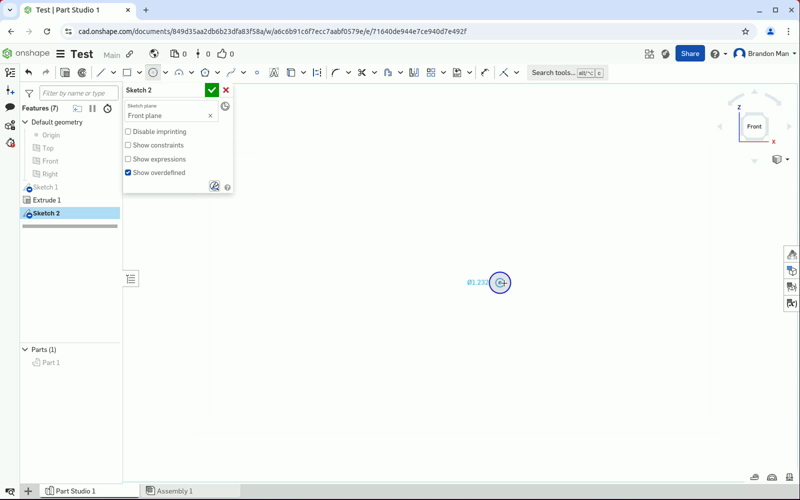
scroll(6)
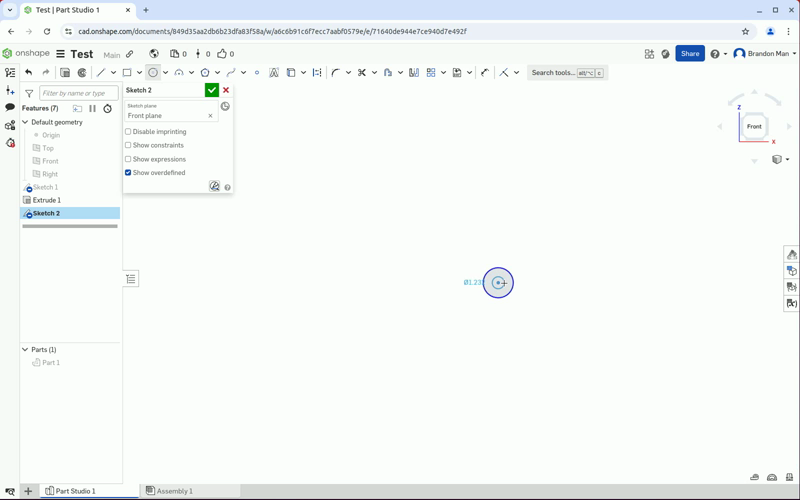
scroll(6)
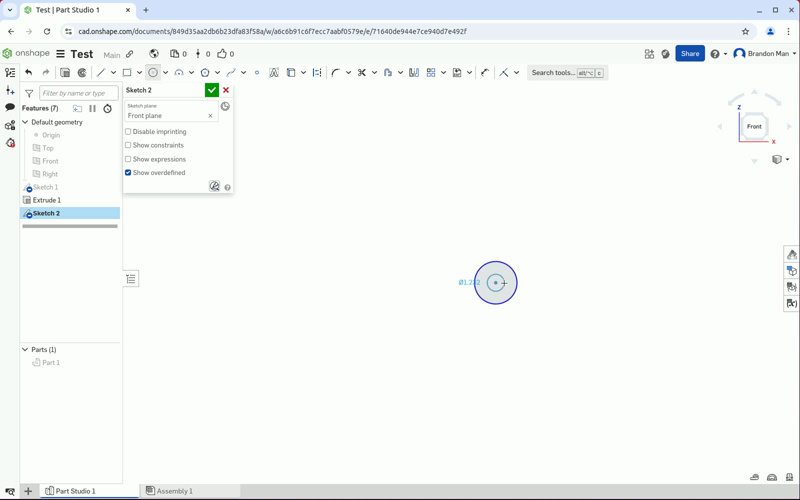
scroll(6)
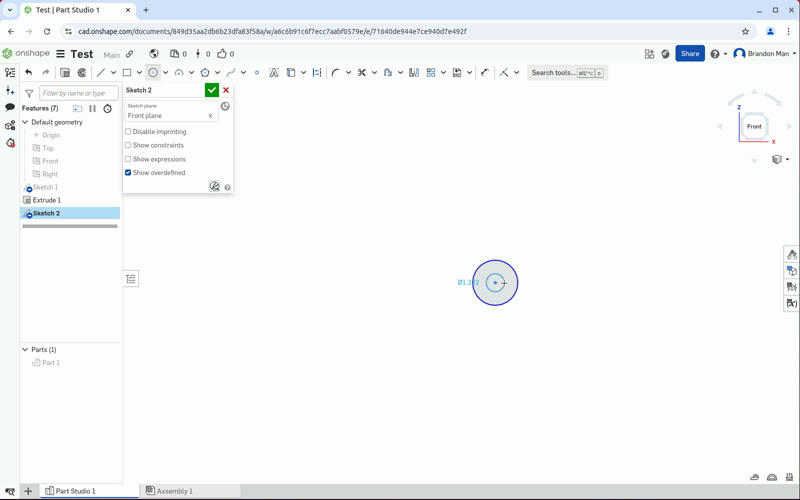
scroll(6)
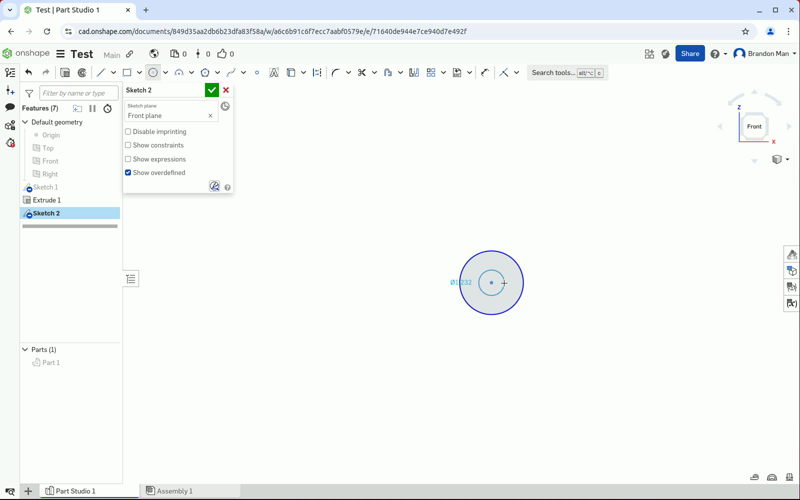
scroll(6)
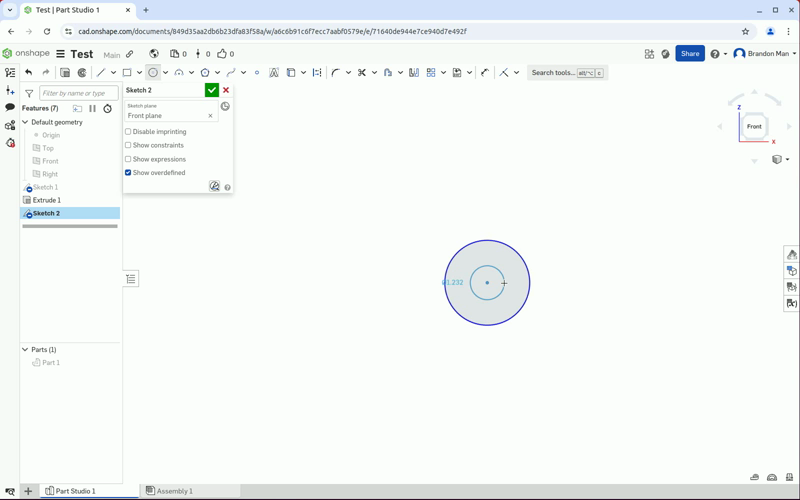
scroll(6)
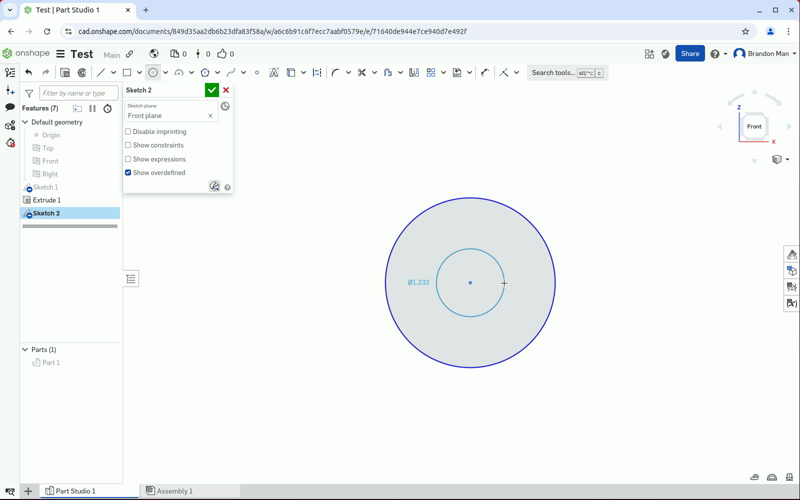
click(504, 282)
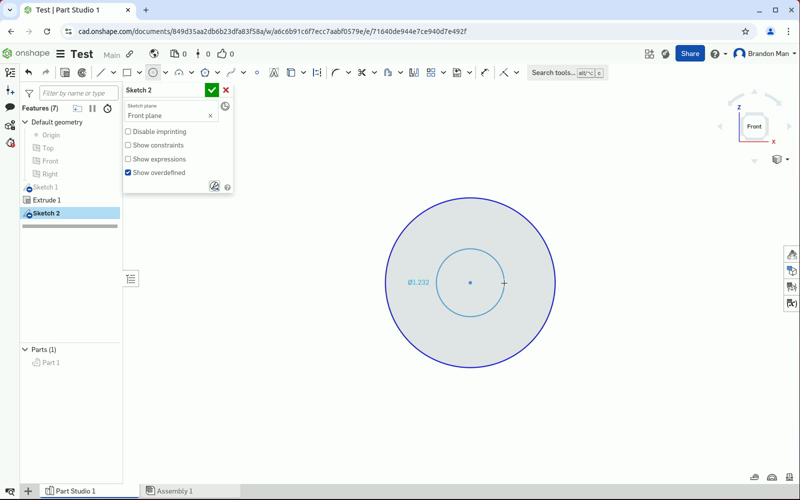
scroll(-6)
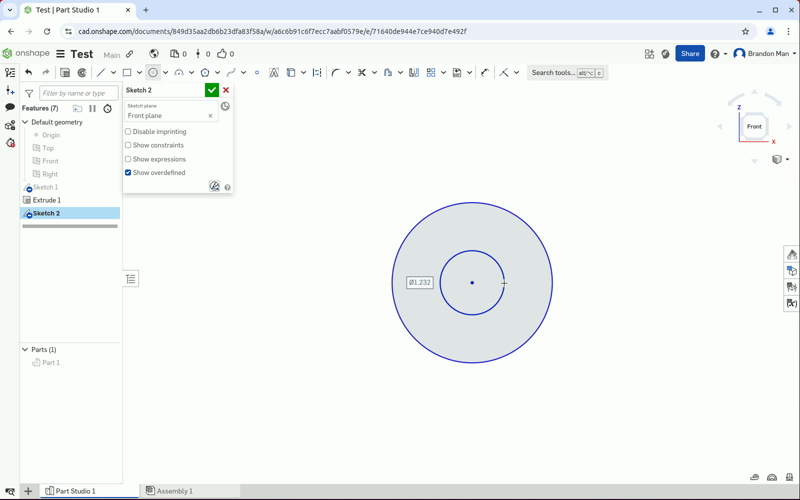
scroll(-6)
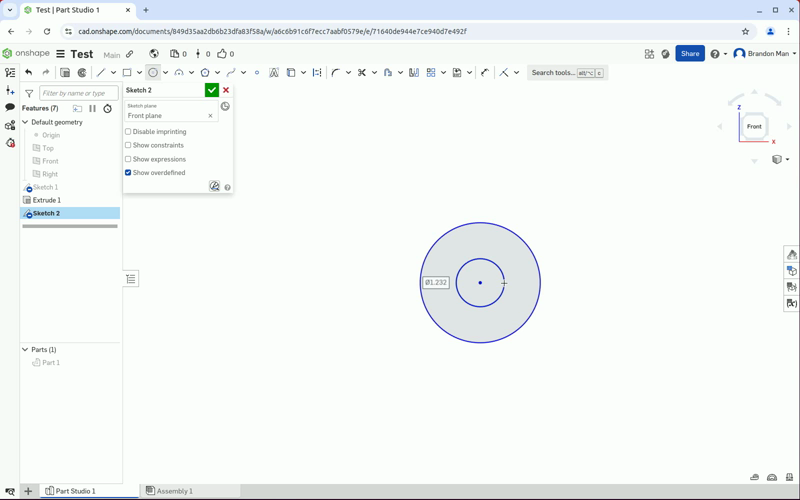
scroll(-6)
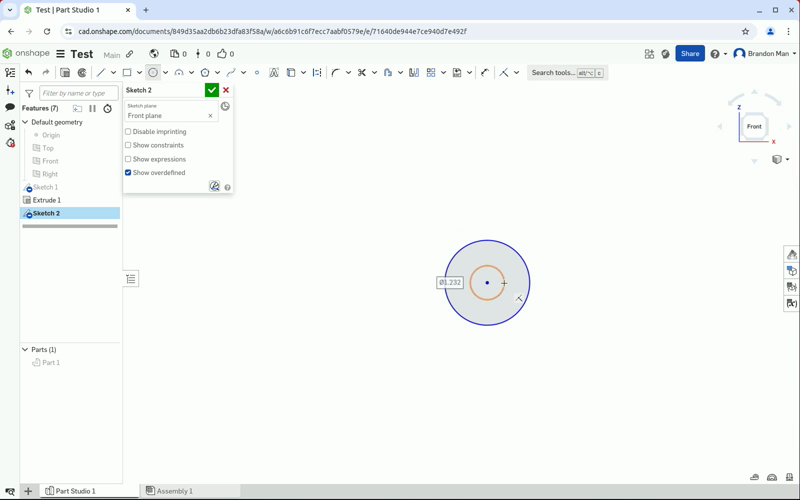
scroll(-6)
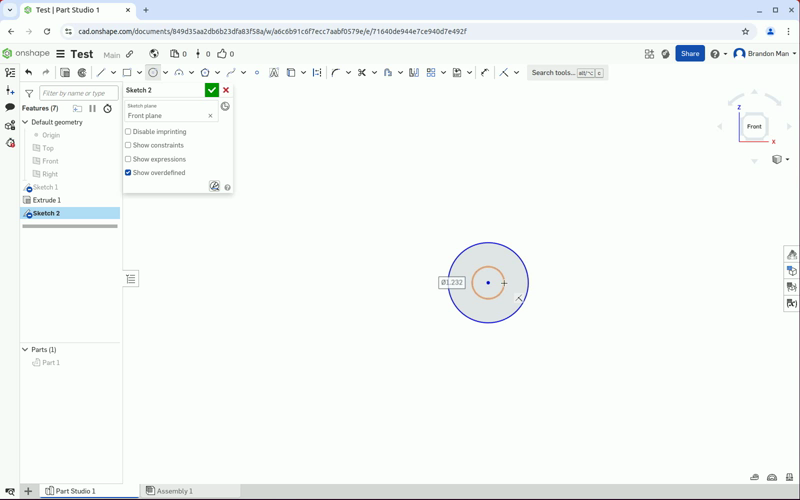
scroll(-6)
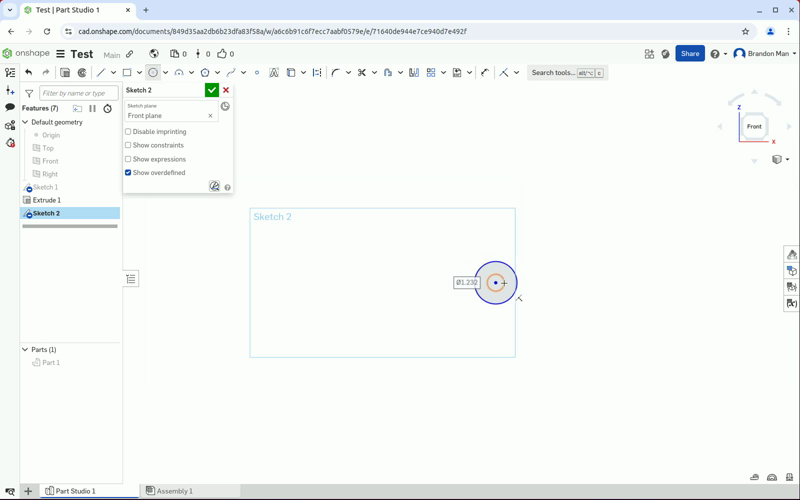
scroll(-6)
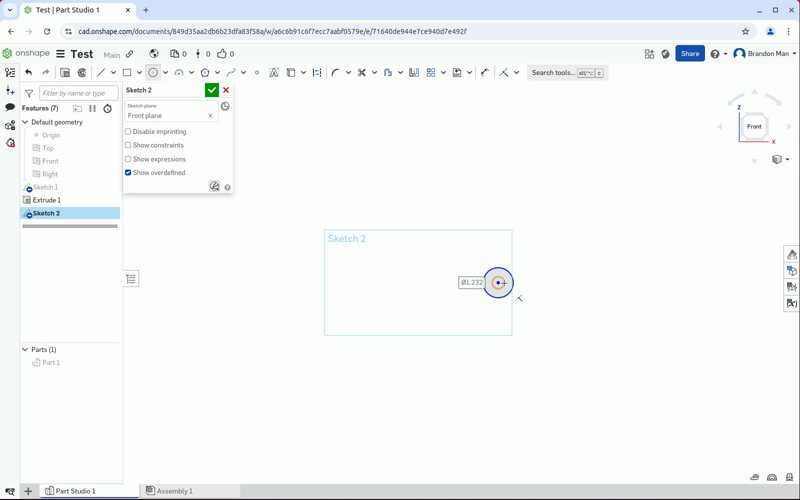
scroll(-6)
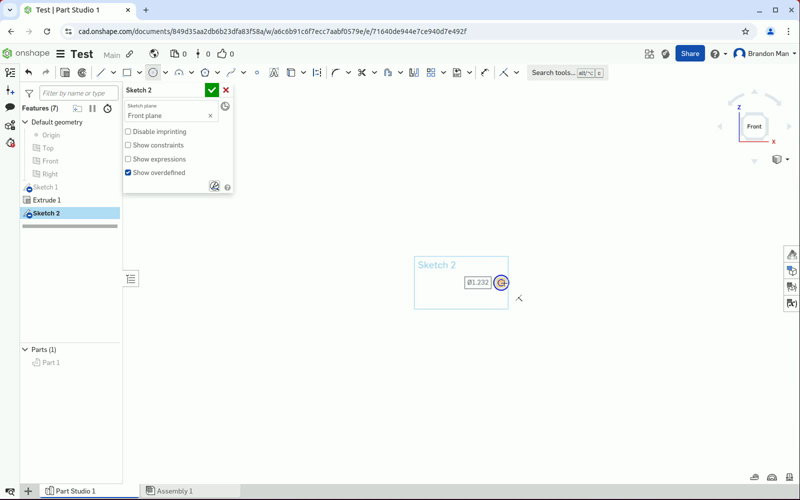
key(esc)
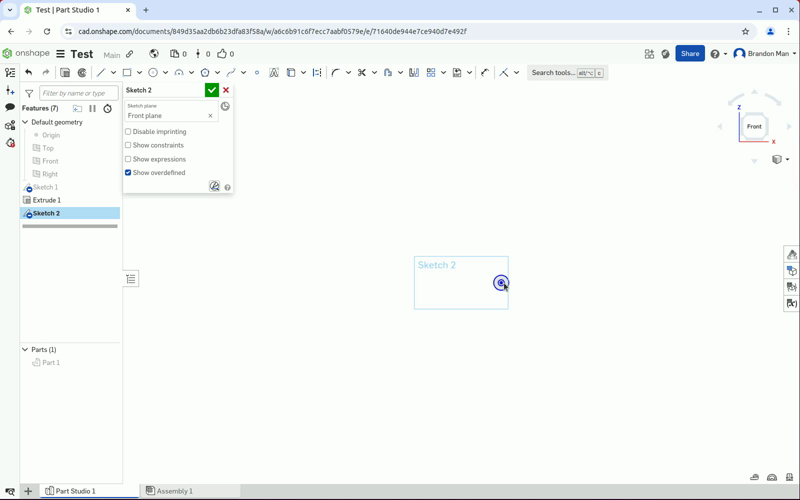
mouse_move(494, 284)
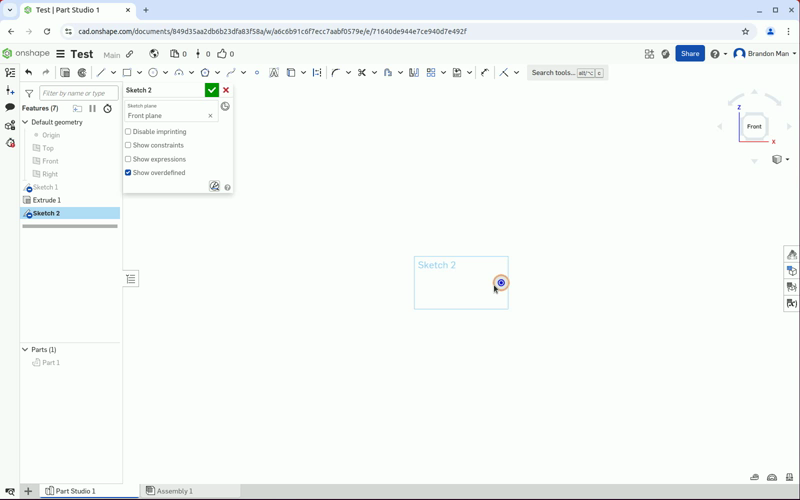
scroll(6)
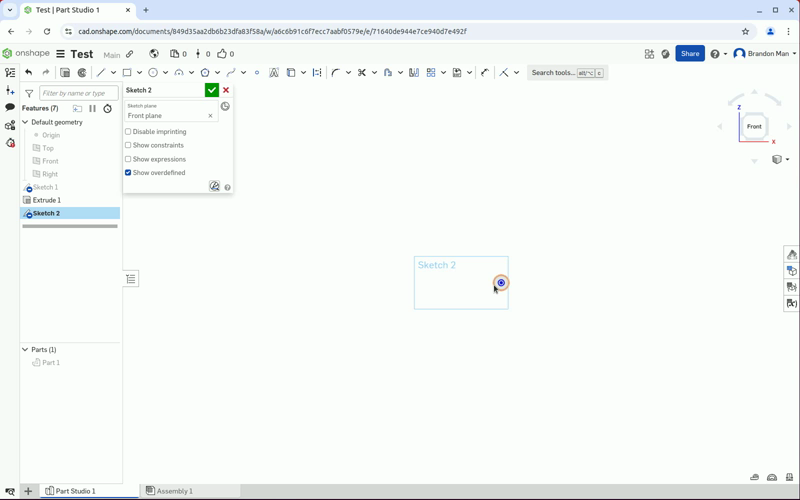
scroll(6)
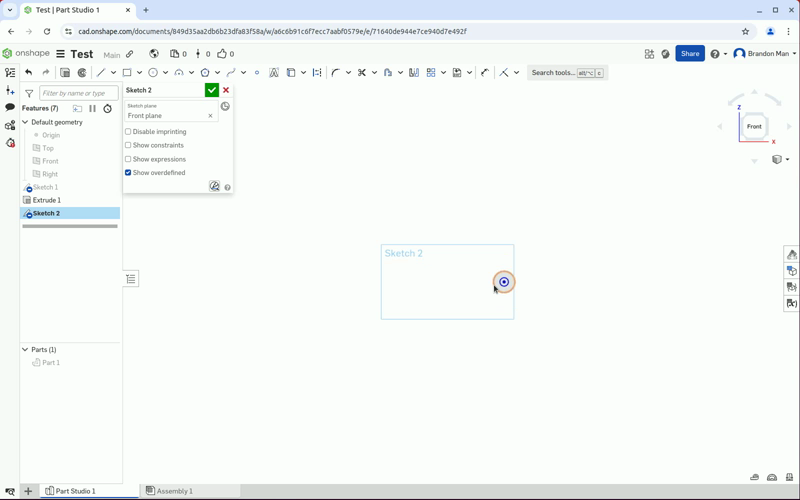
scroll(6)
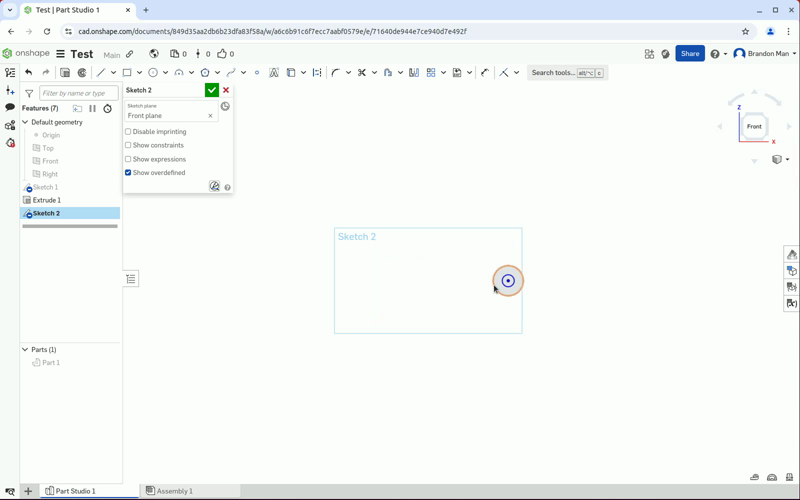
scroll(6)
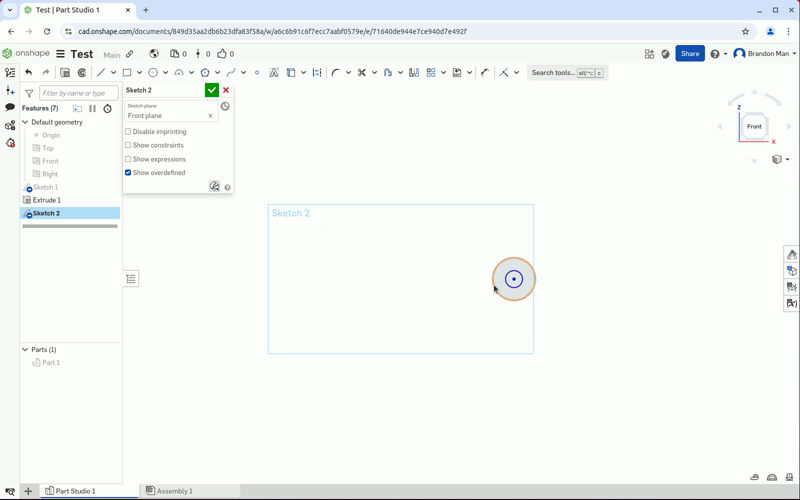
scroll(6)
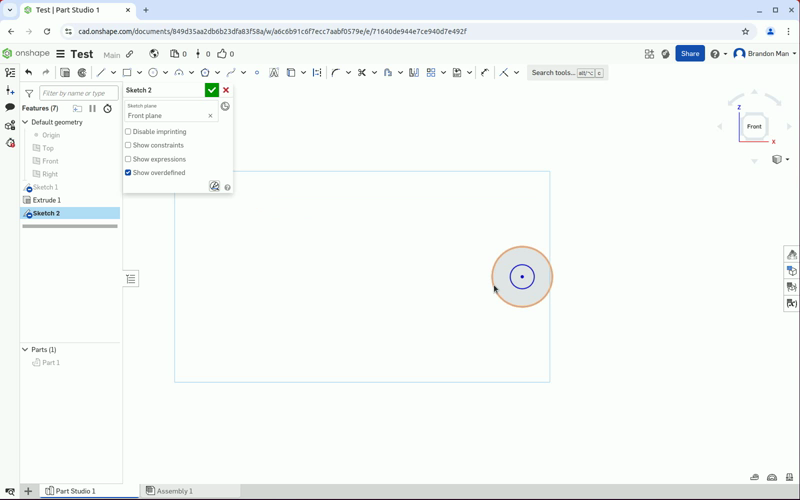
scroll(6)
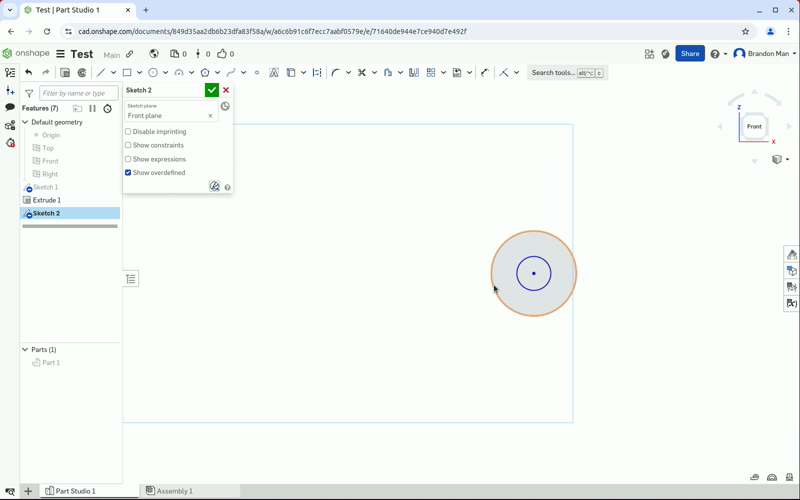
scroll(6)
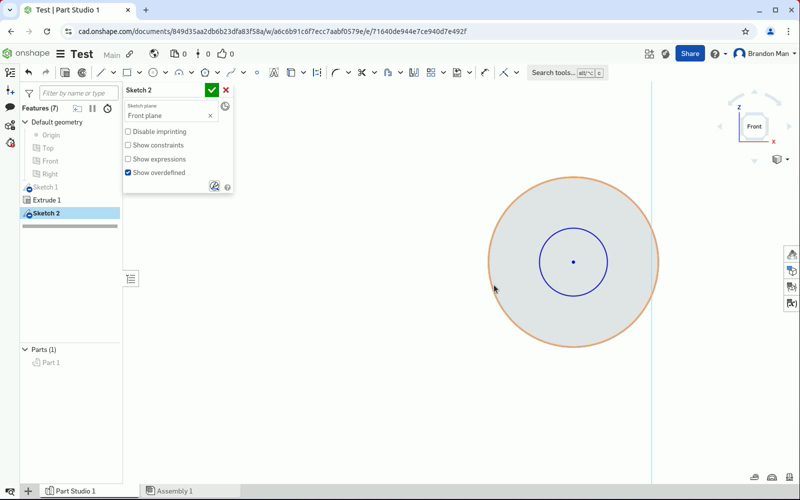
click(494, 284)
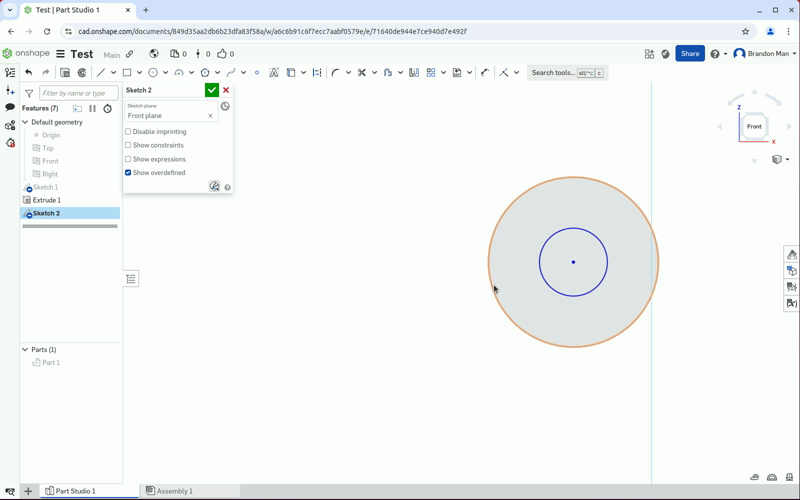
scroll(-6)
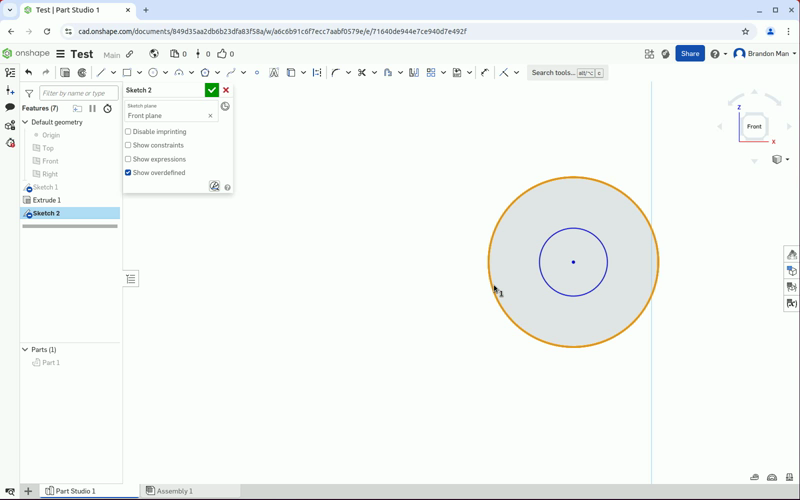
scroll(-6)
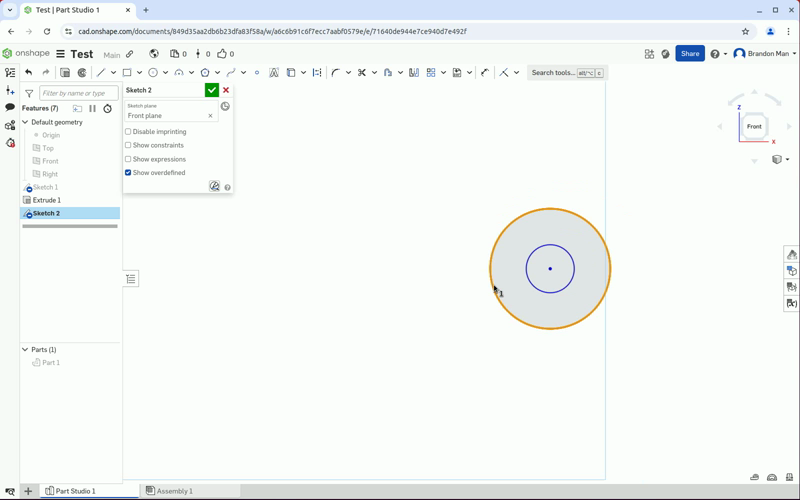
scroll(-6)
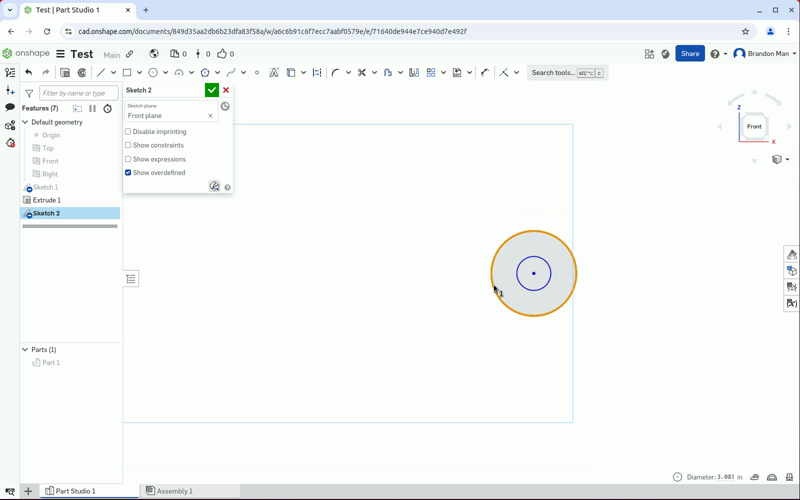
scroll(-6)
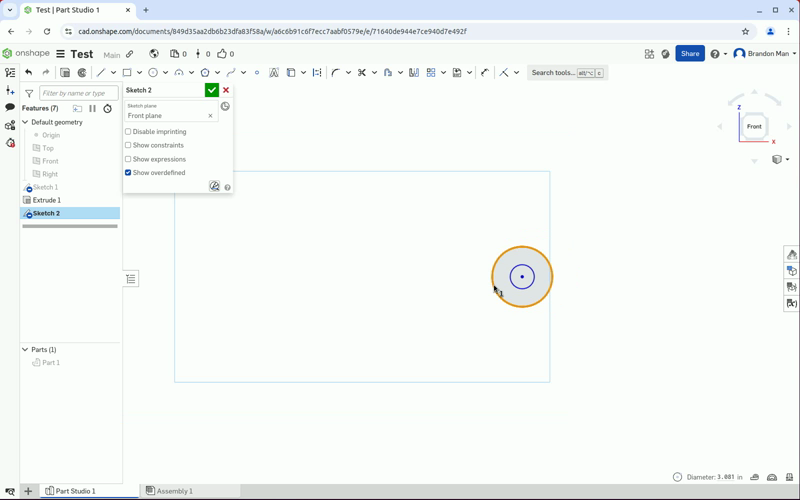
scroll(-6)
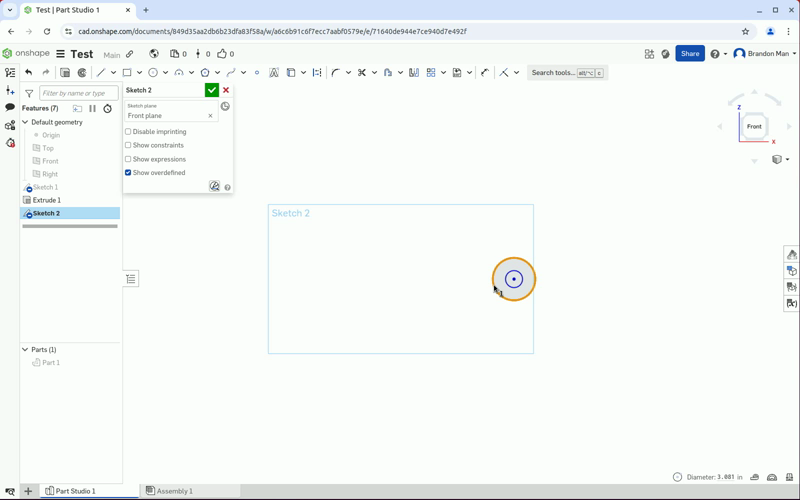
scroll(-6)
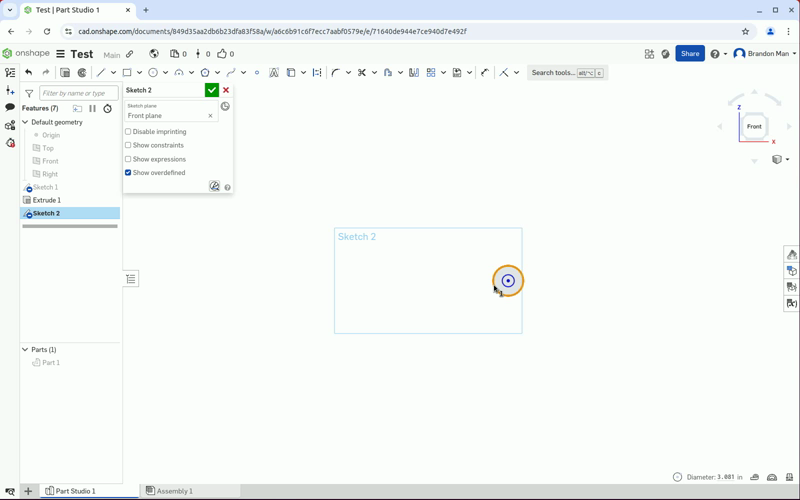
scroll(-6)
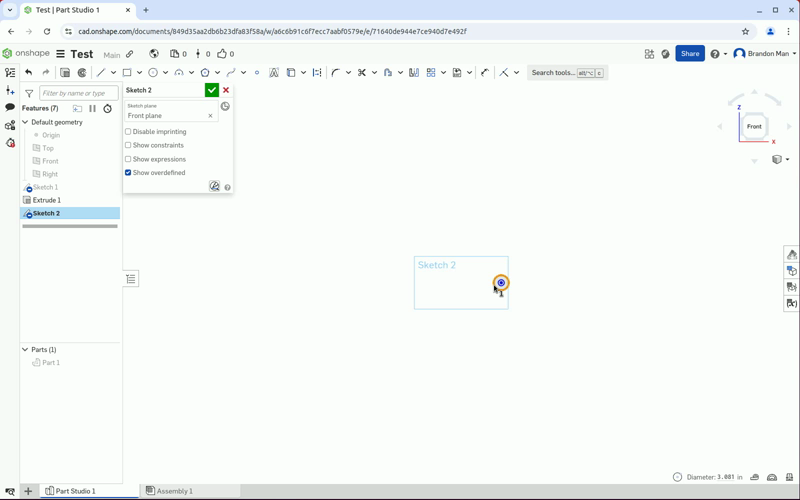
mouse_move(73, 352)
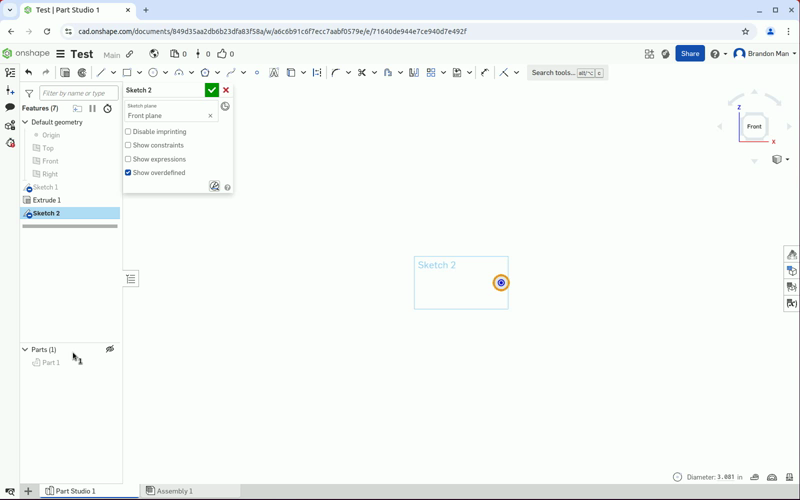
key(shift+y)
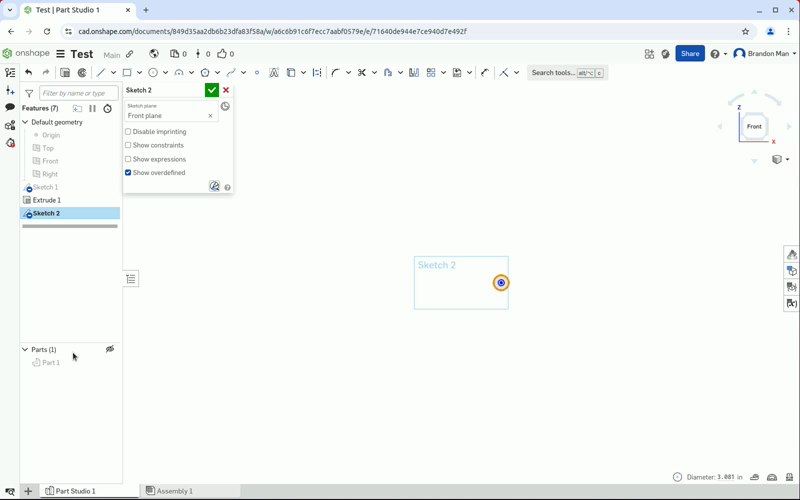
key(shift+e)
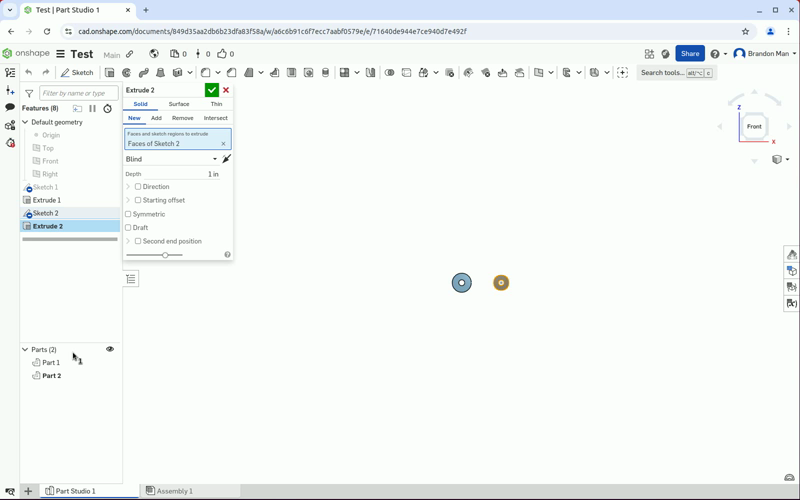
mouse_move(143, 106)
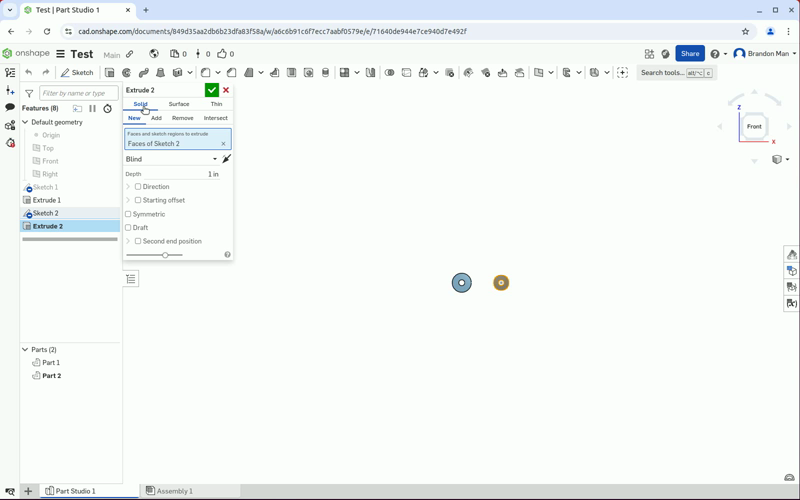
click(143, 106)
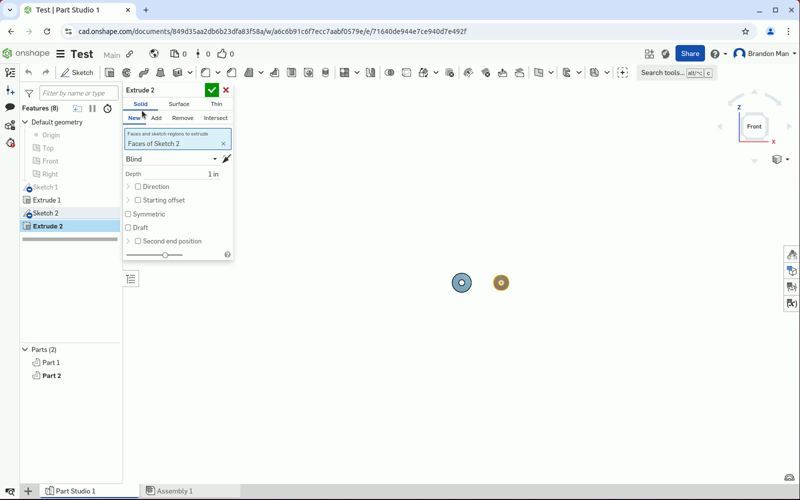
mouse_move(137, 120)
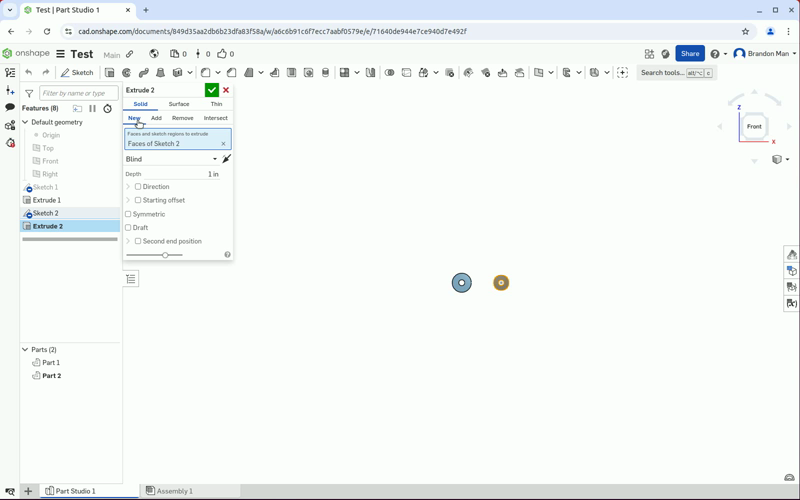
click(137, 120)
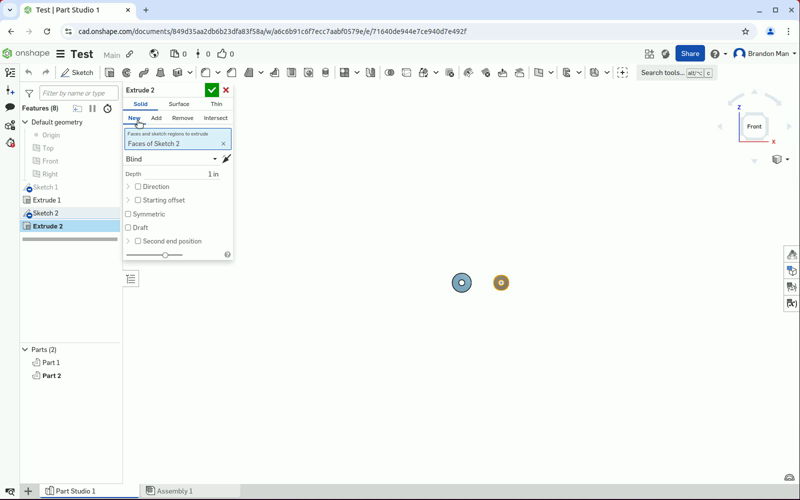
key(tab, 4)
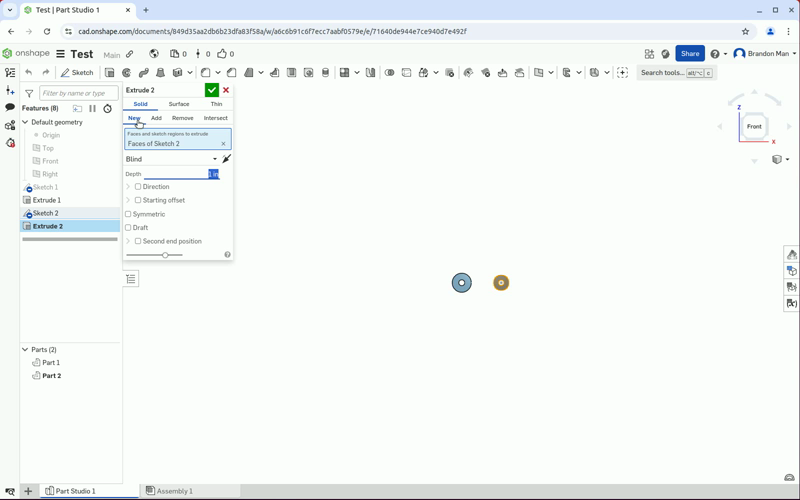
text(0.481)
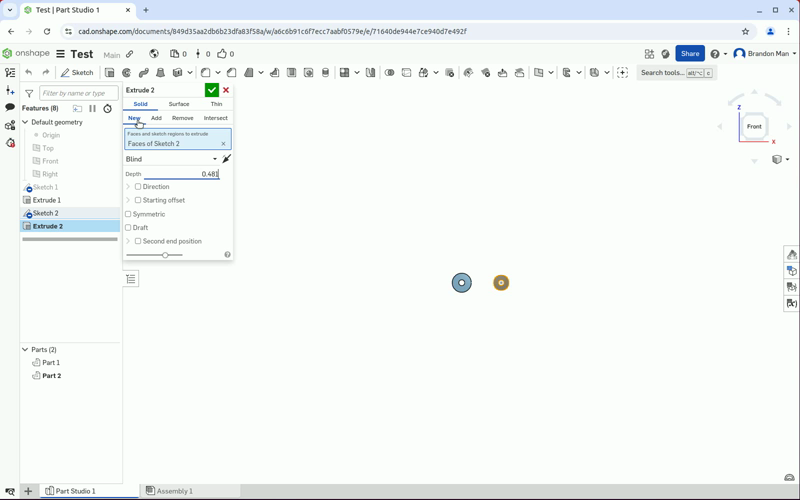
key(enter)
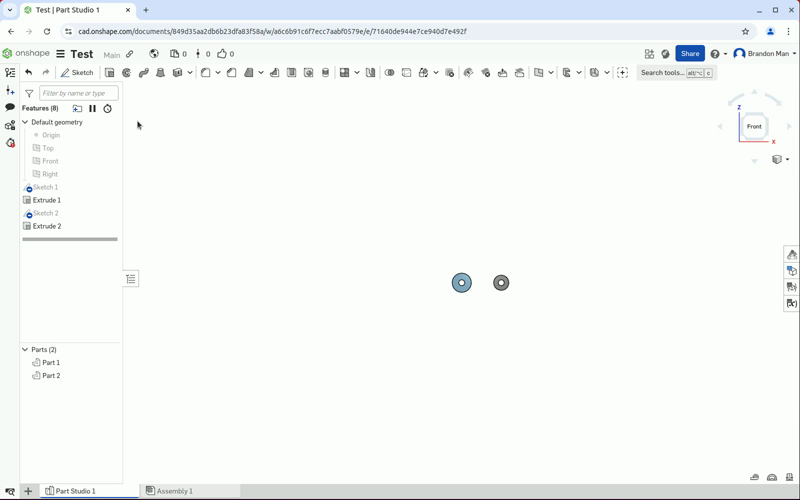
key(shift+h)
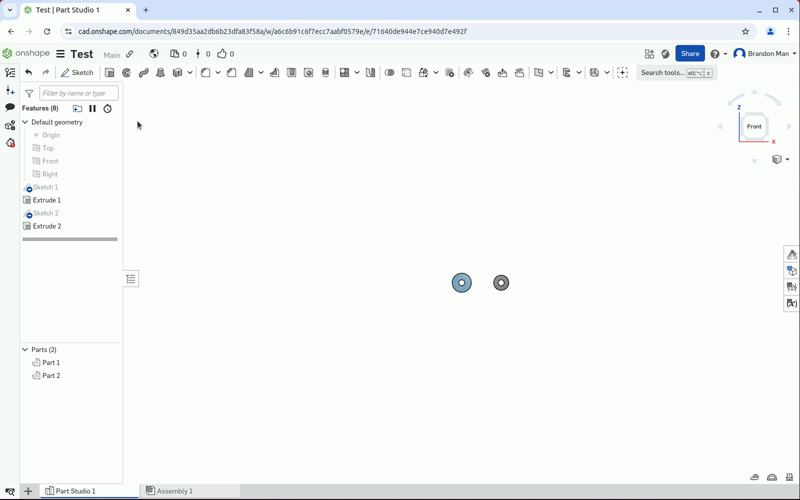
key(shift+h)
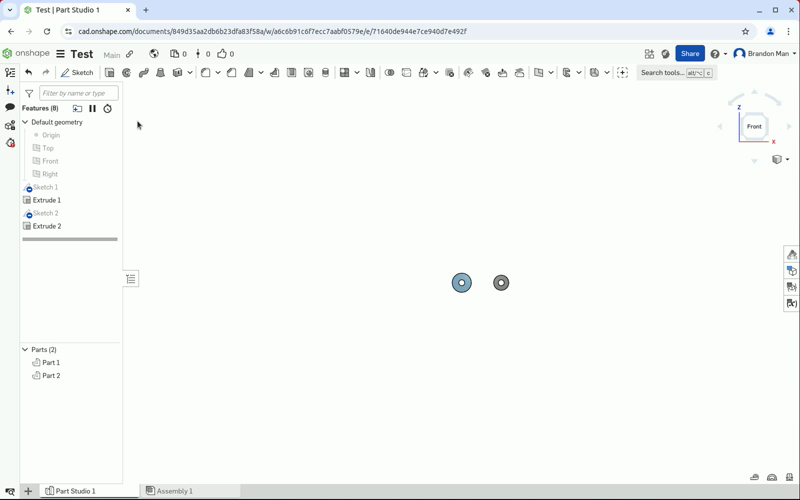
mouse_move(73, 189)
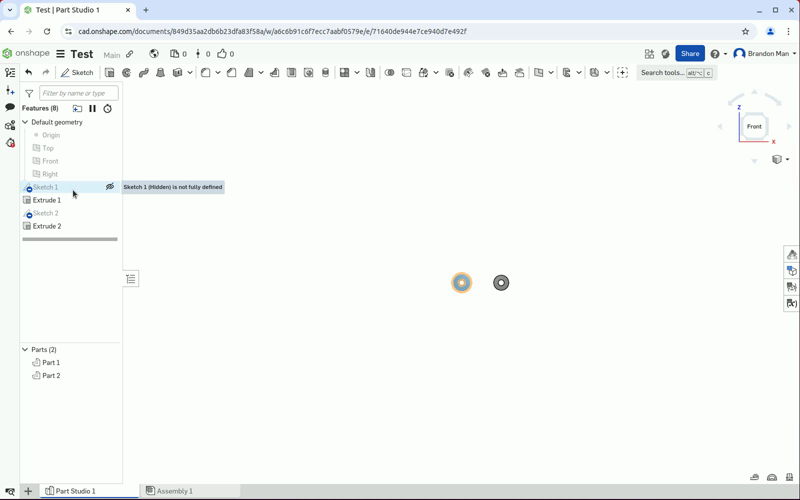
click(73, 189)
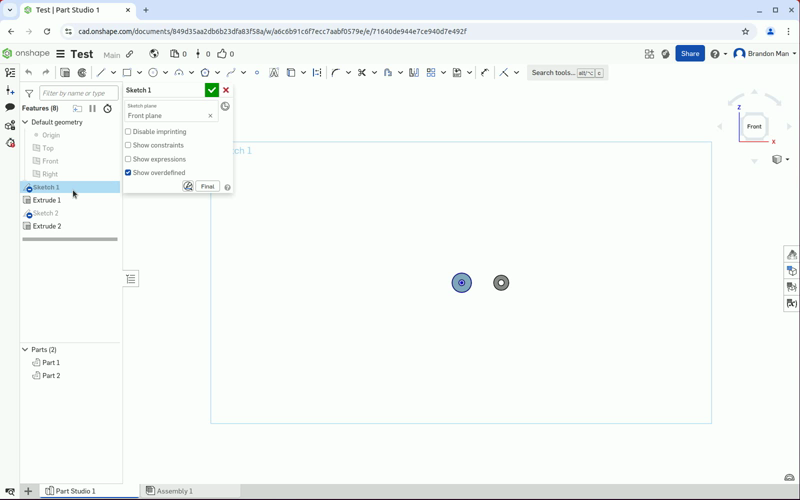
mouse_move(229, 92)
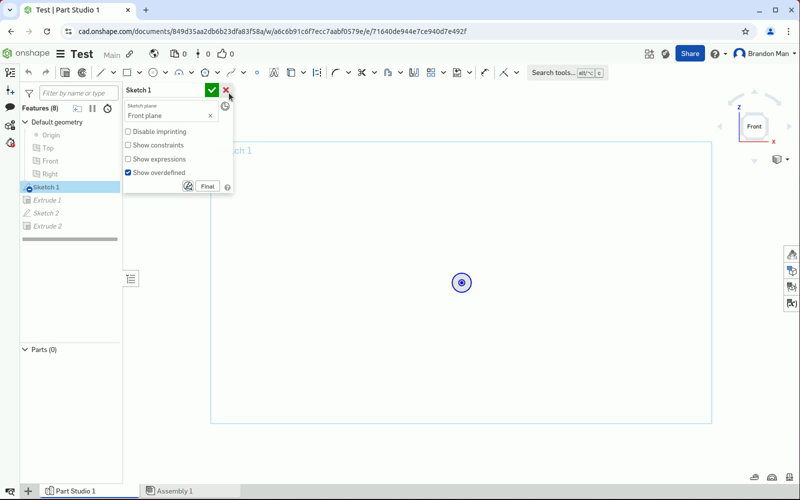
click(229, 92)
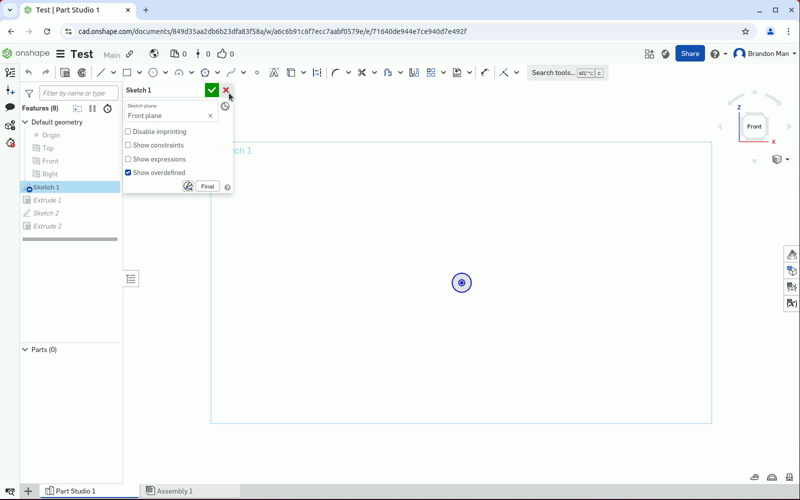
key(shift+s)
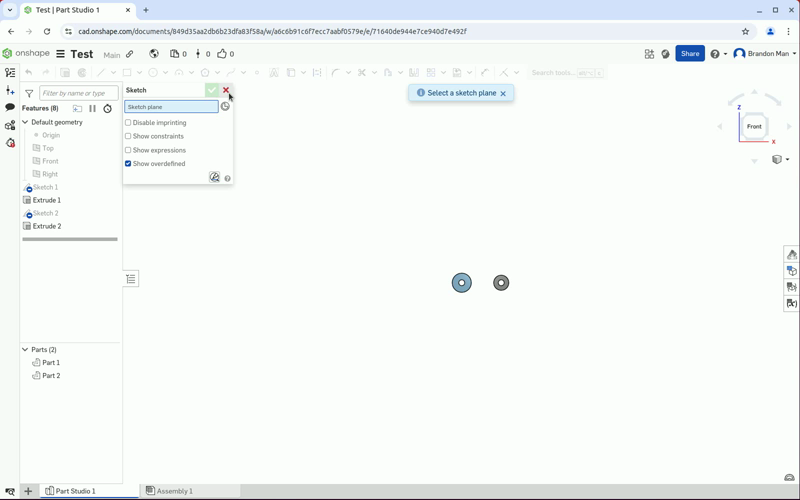
mouse_move(73, 163)
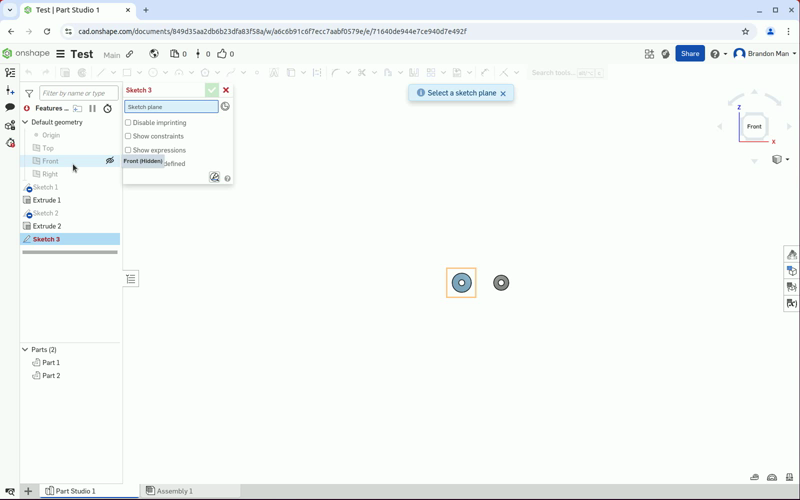
click(73, 163)
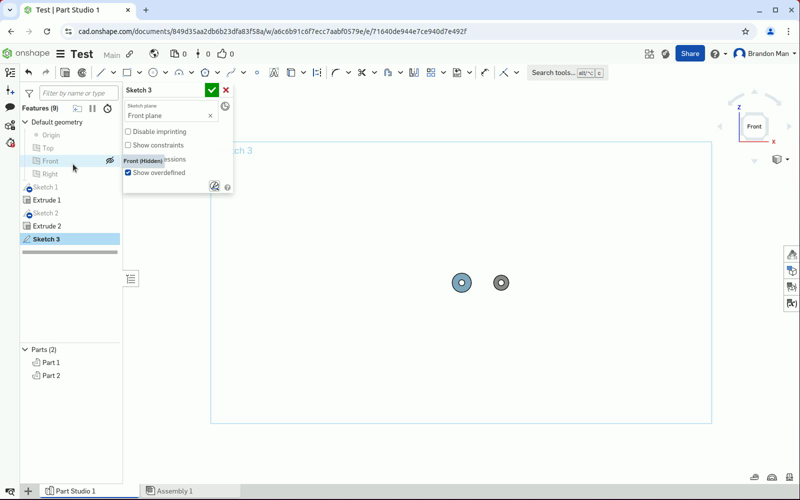
mouse_move(73, 352)
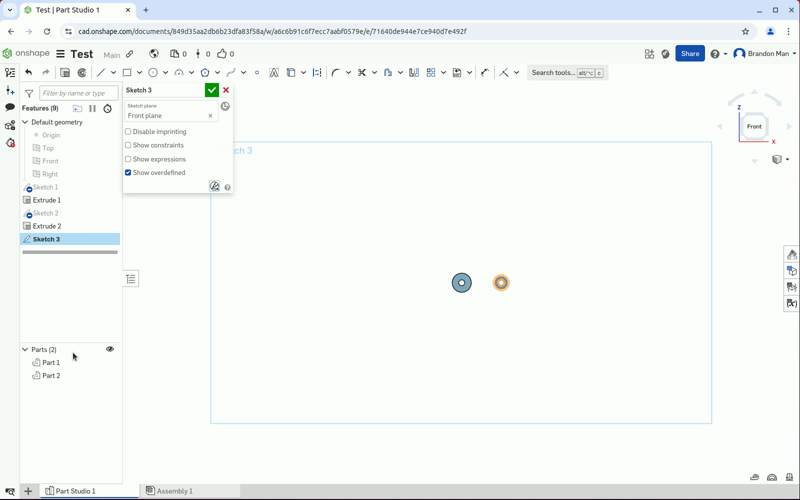
key(y)
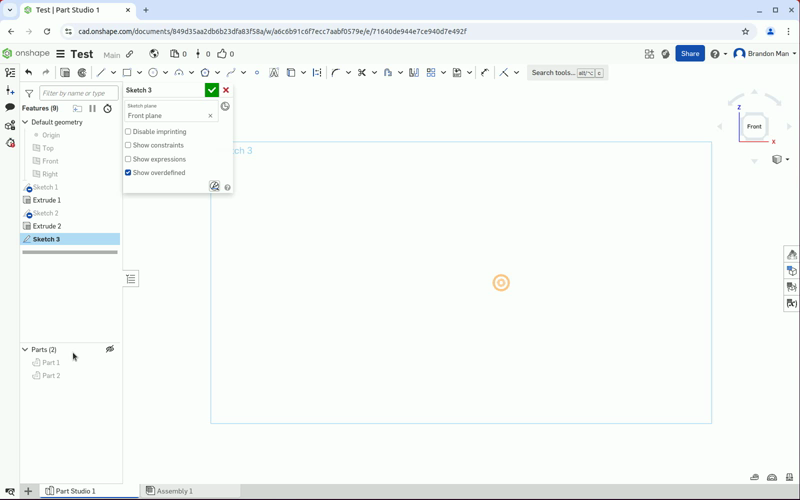
key(c)
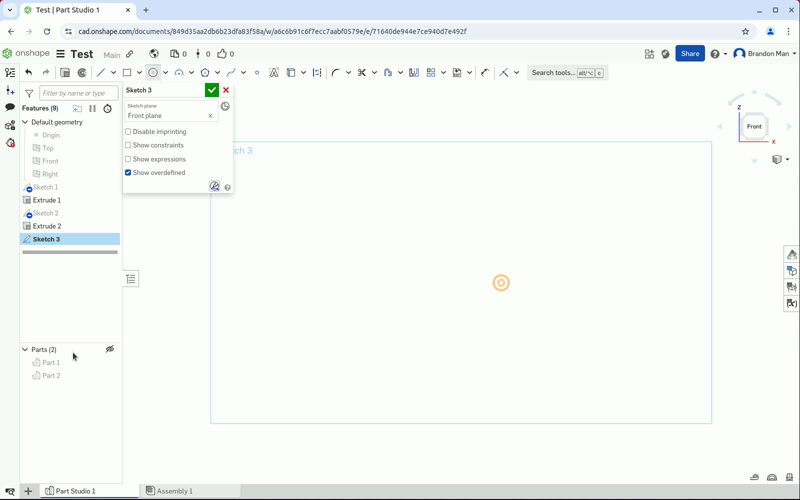
key_down(shift)
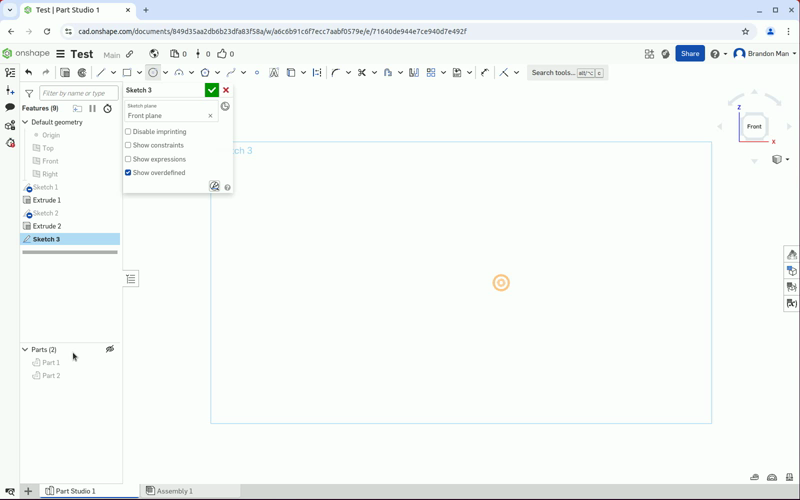
mouse_move(461, 178)
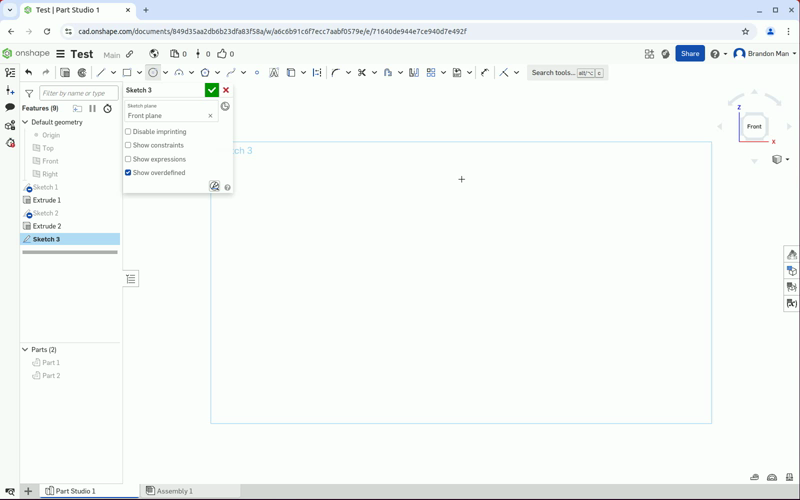
click(461, 178)
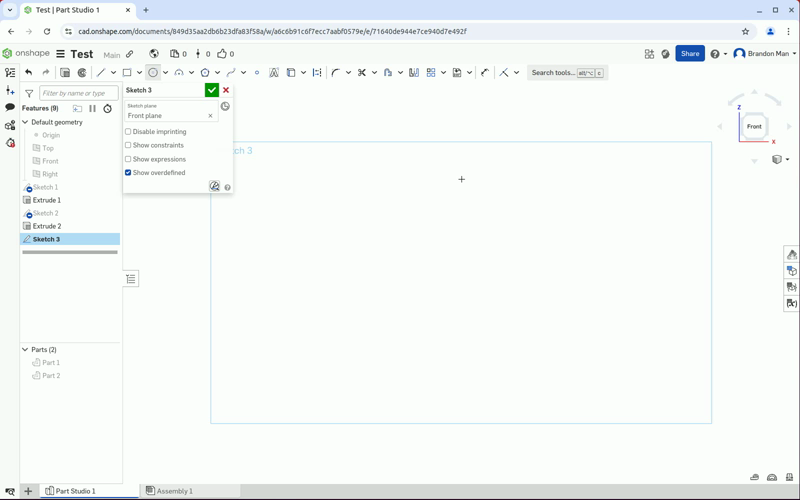
key_up(shift)
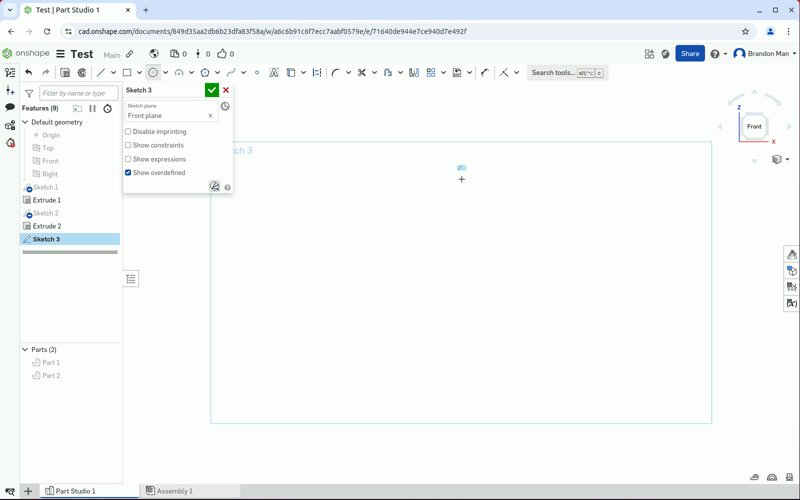
mouse_move(471, 178)
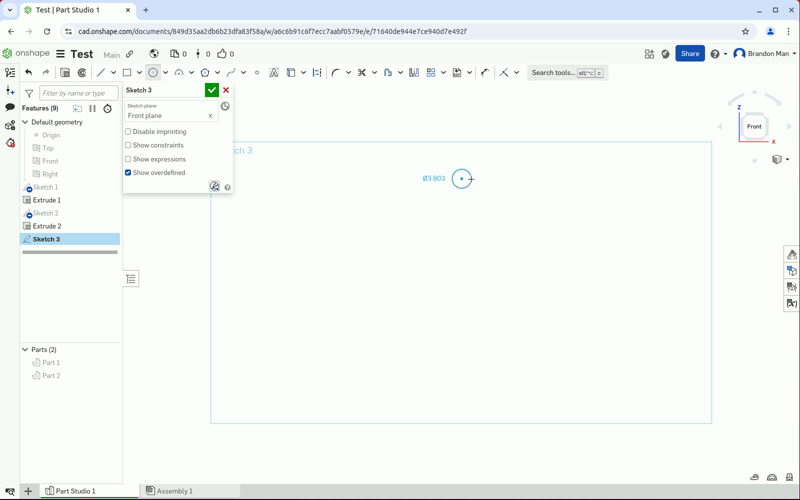
click(471, 178)
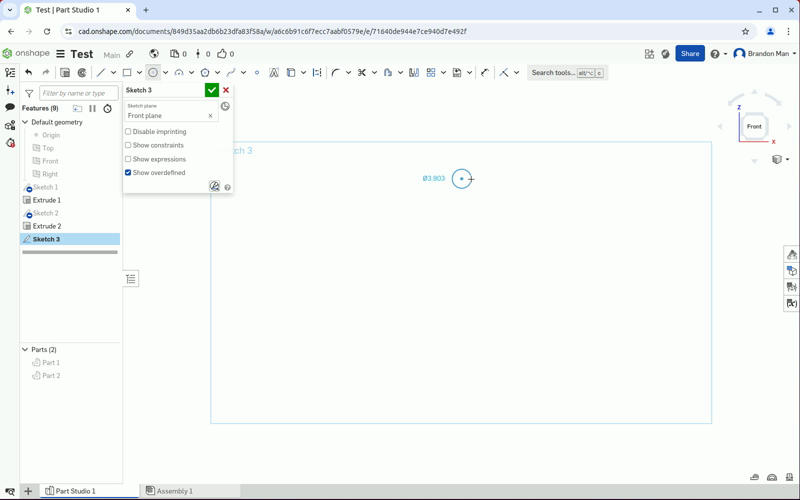
key(esc)
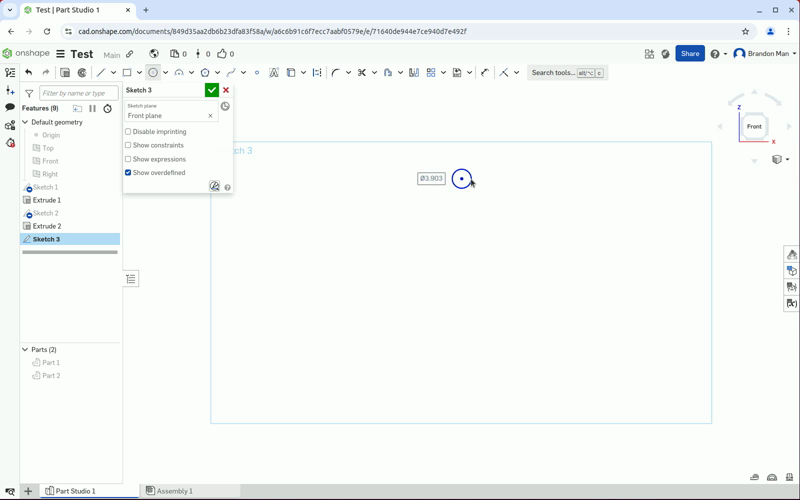
key(c)
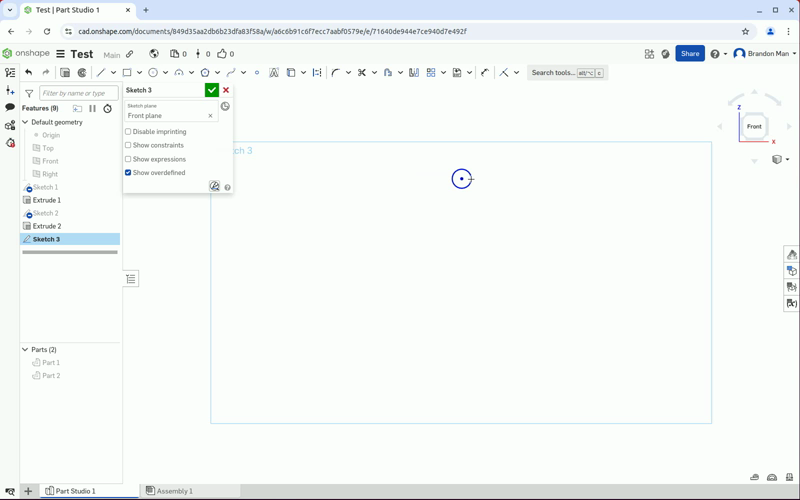
key_down(shift)
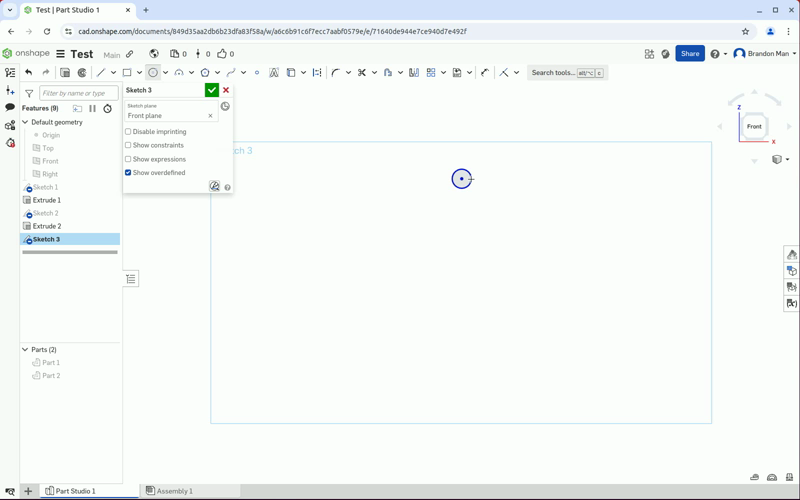
mouse_move(461, 178)
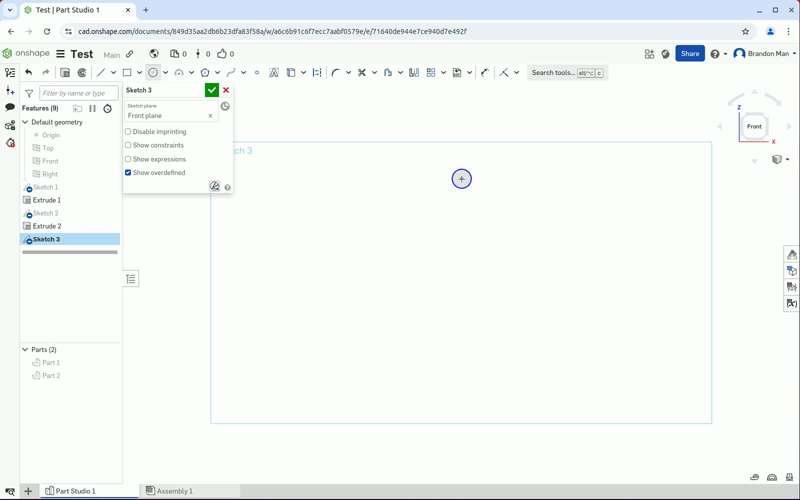
click(461, 178)
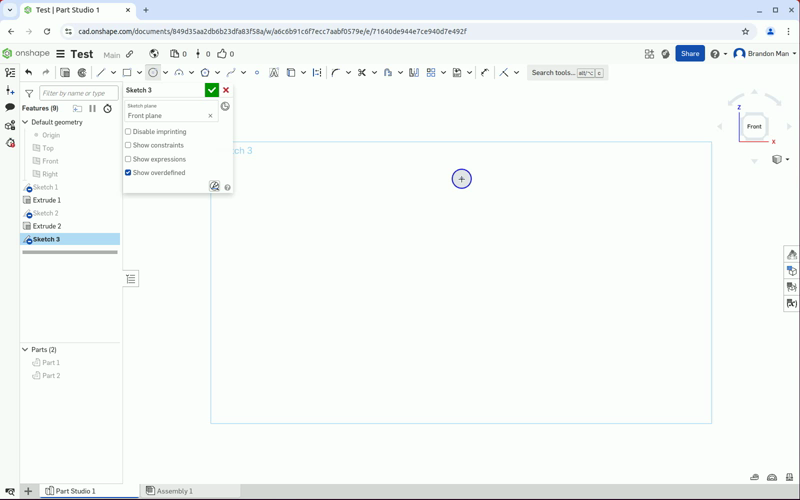
key_up(shift)
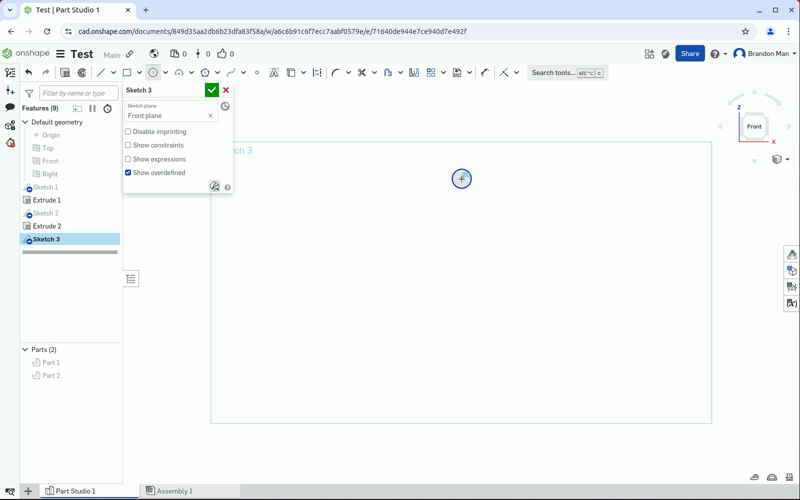
mouse_move(464, 178)
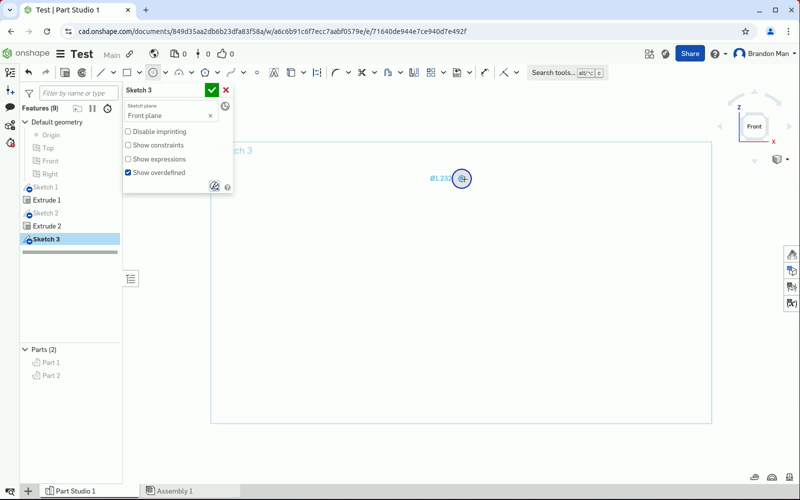
scroll(6)
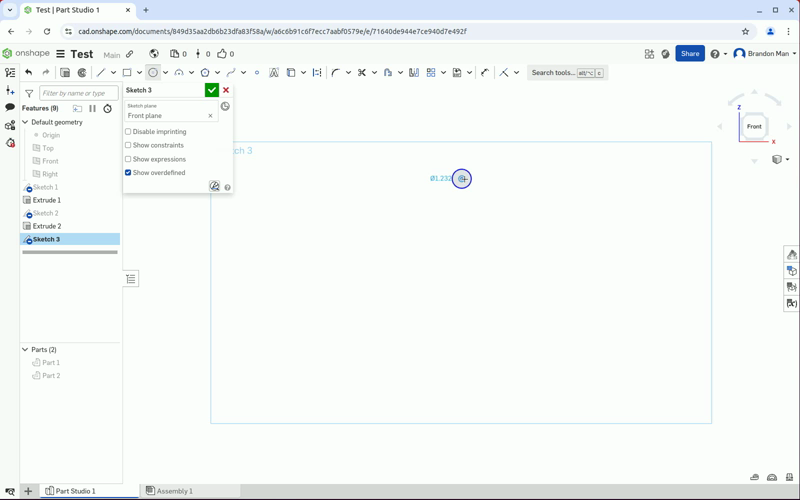
scroll(6)
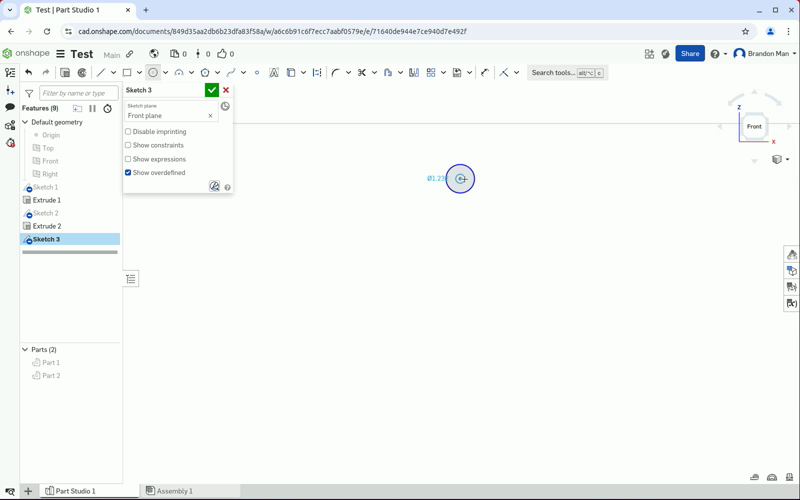
scroll(6)
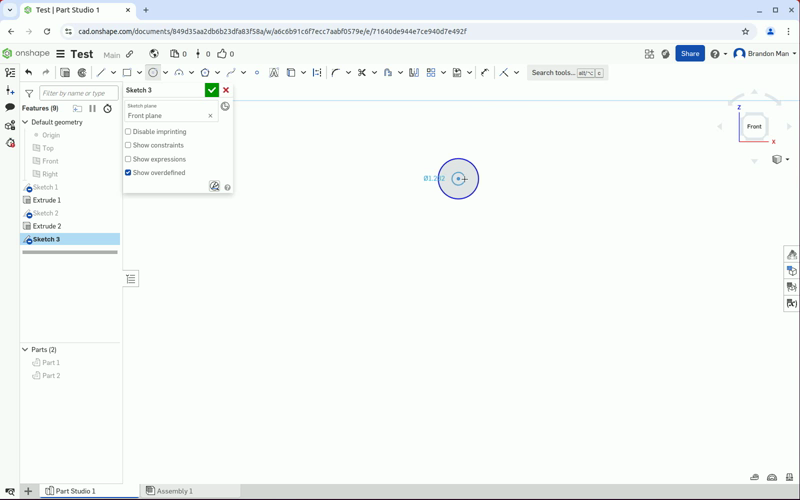
scroll(6)
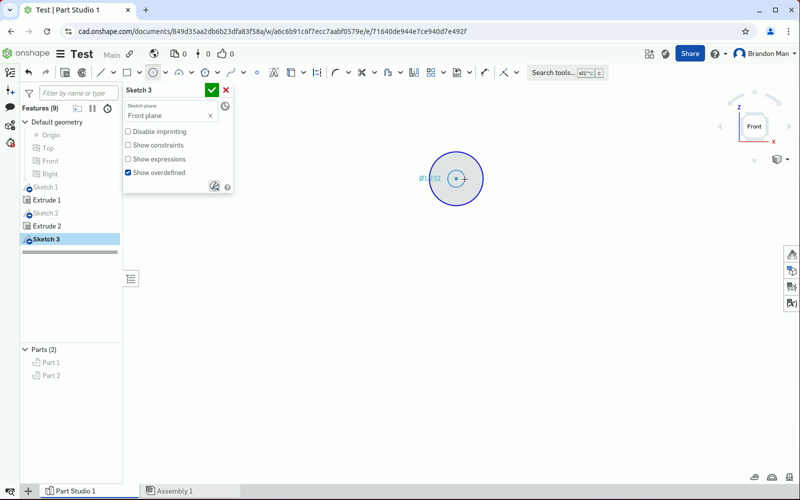
scroll(6)
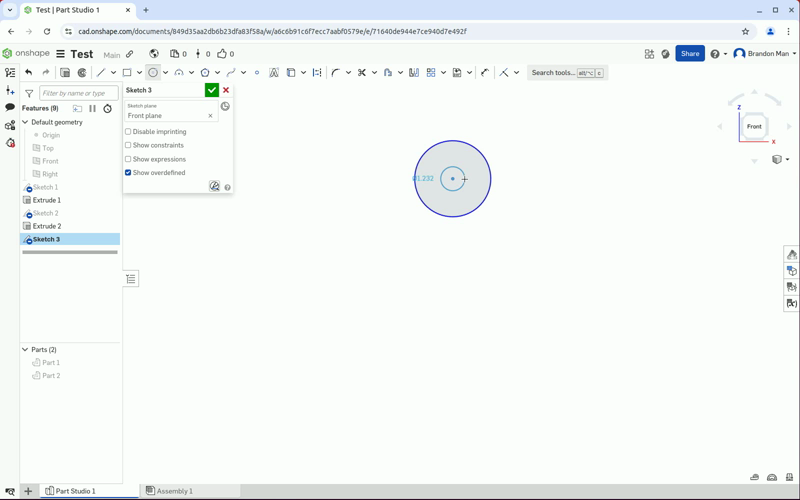
scroll(6)
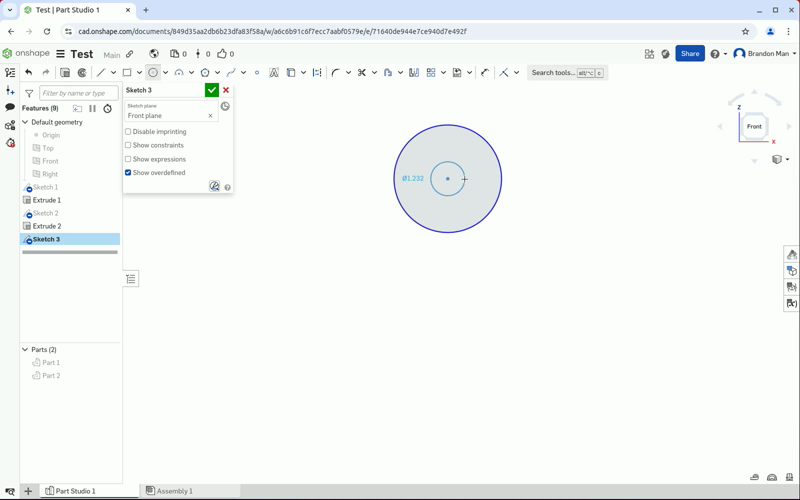
scroll(6)
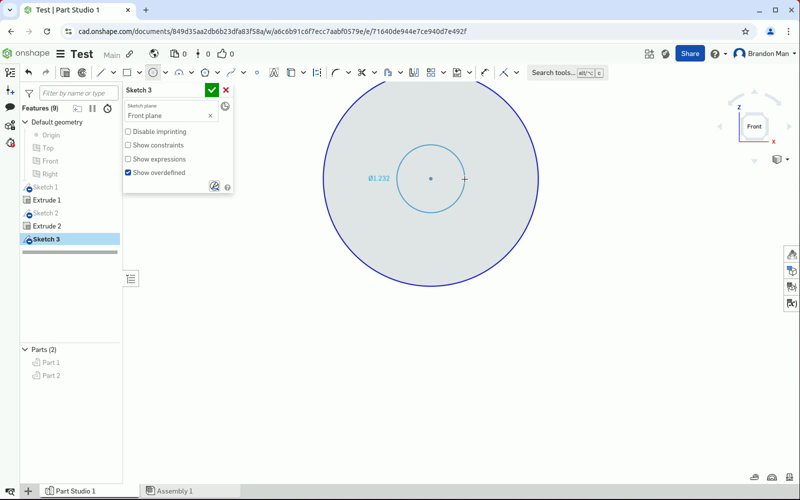
click(464, 178)
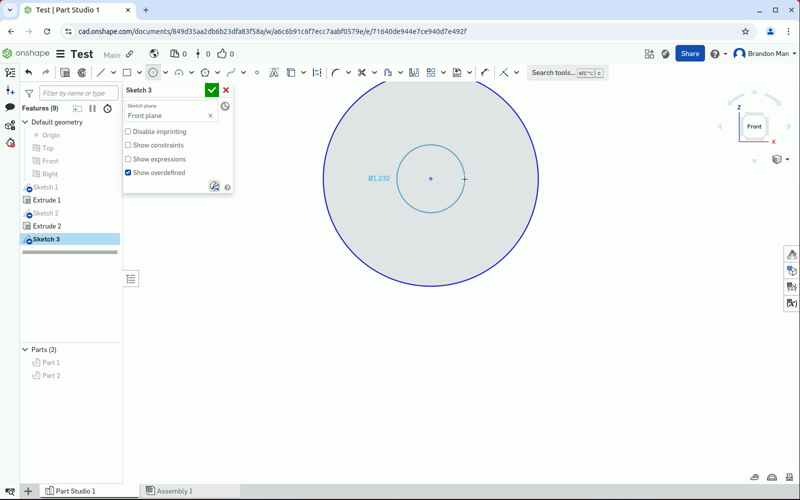
scroll(-6)
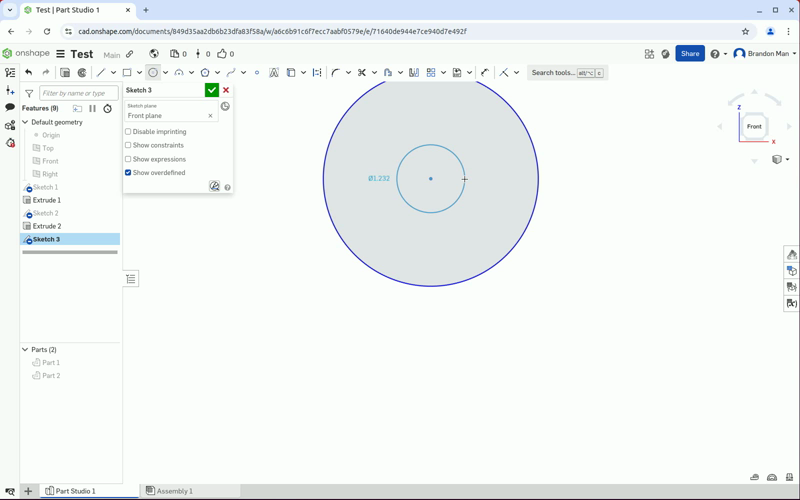
scroll(-6)
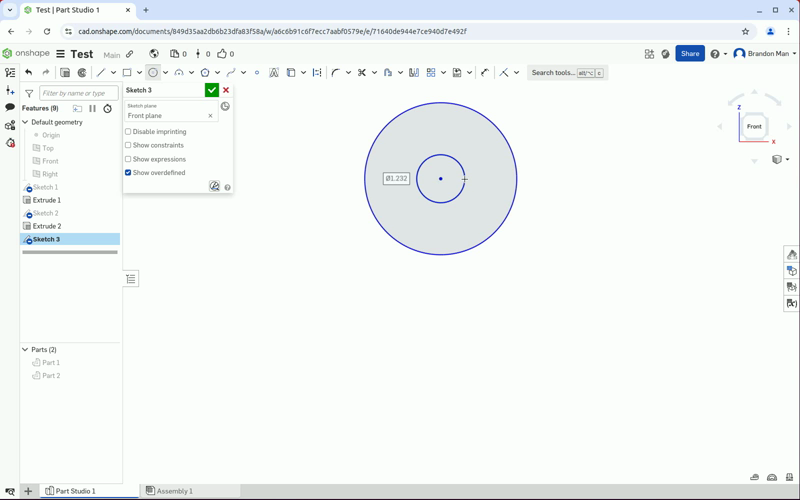
scroll(-6)
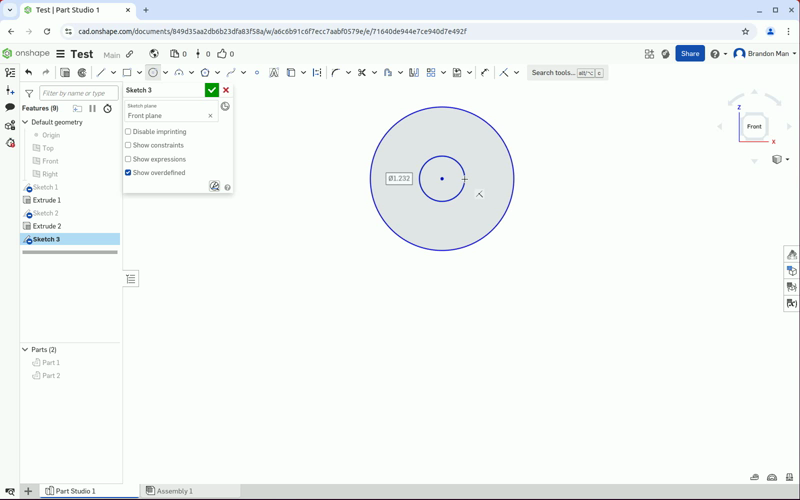
scroll(-6)
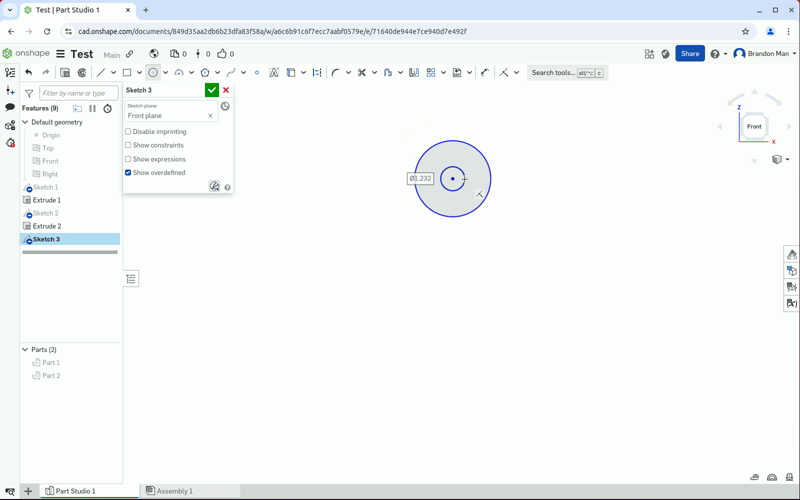
scroll(-6)
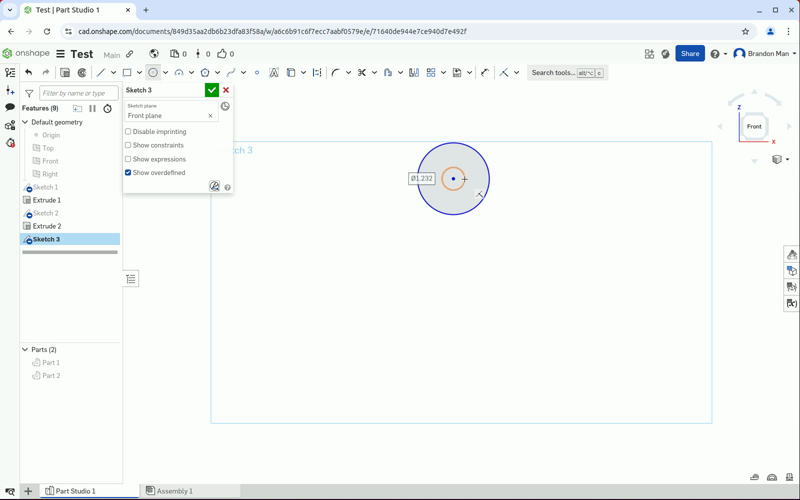
scroll(-6)
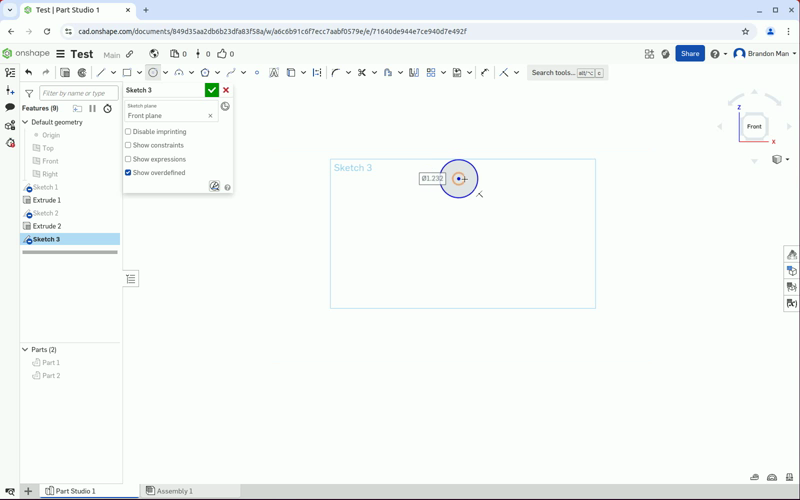
scroll(-6)
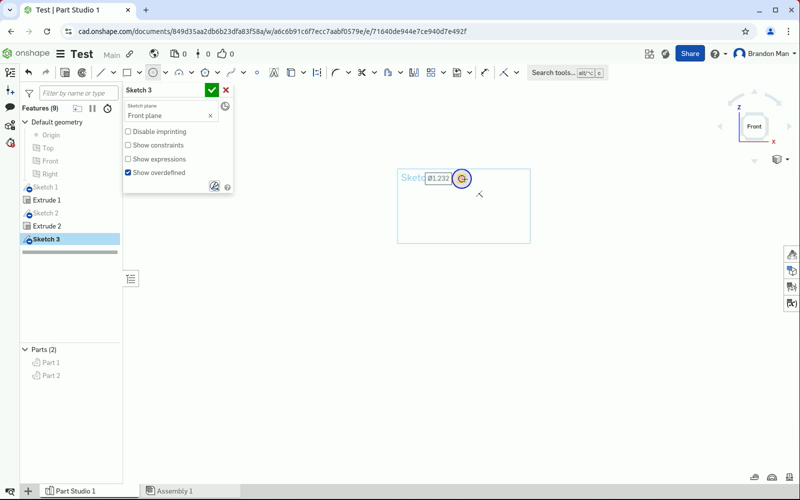
key(esc)
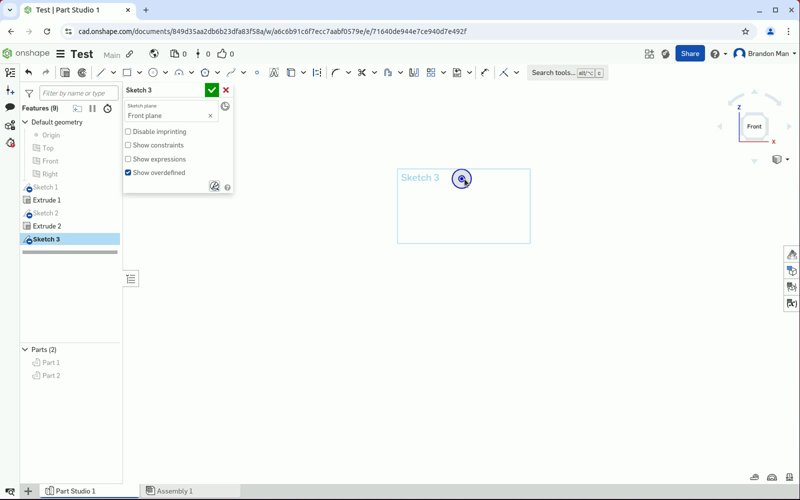
mouse_move(462, 187)
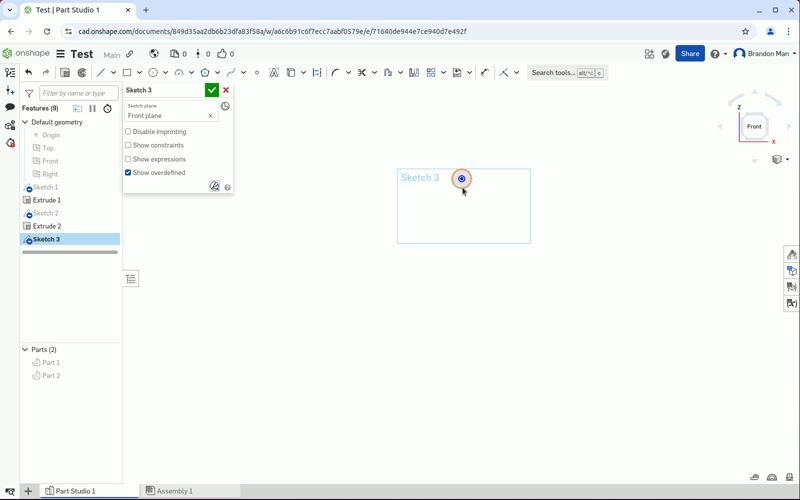
scroll(6)
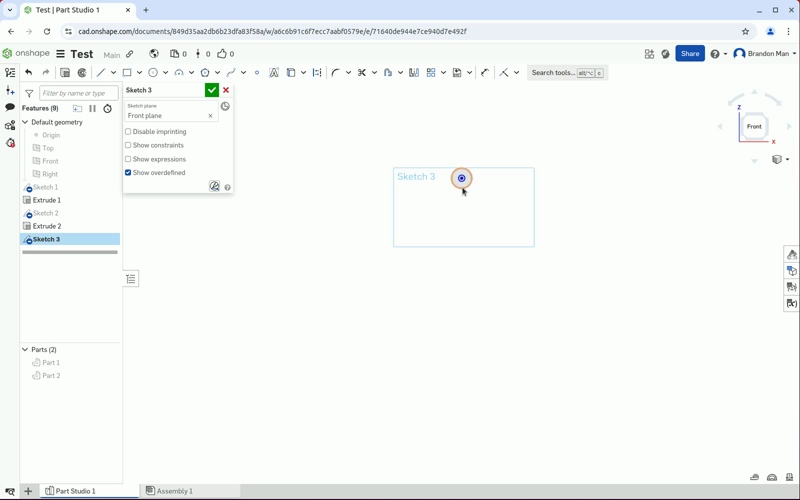
scroll(6)
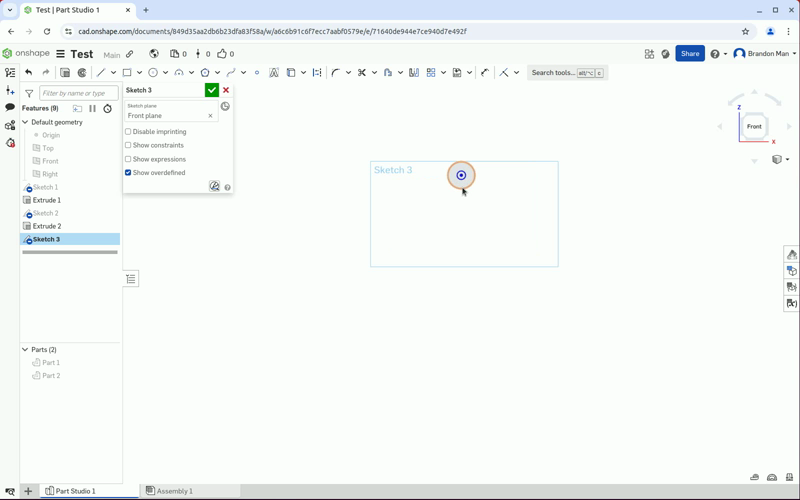
scroll(6)
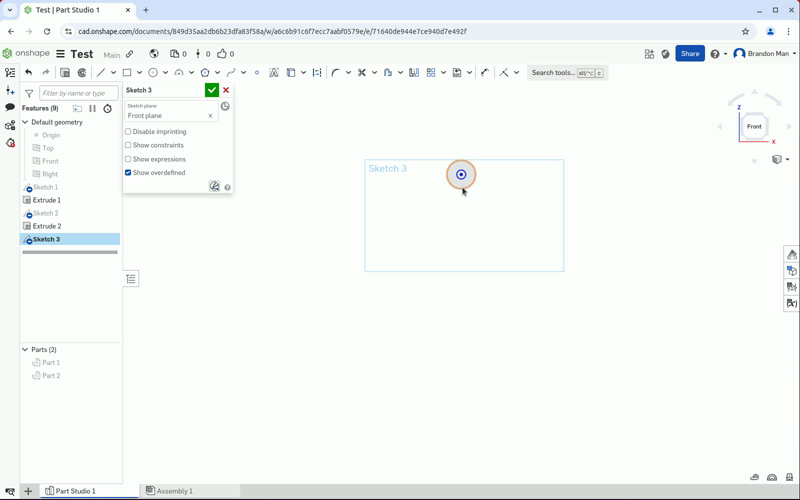
scroll(6)
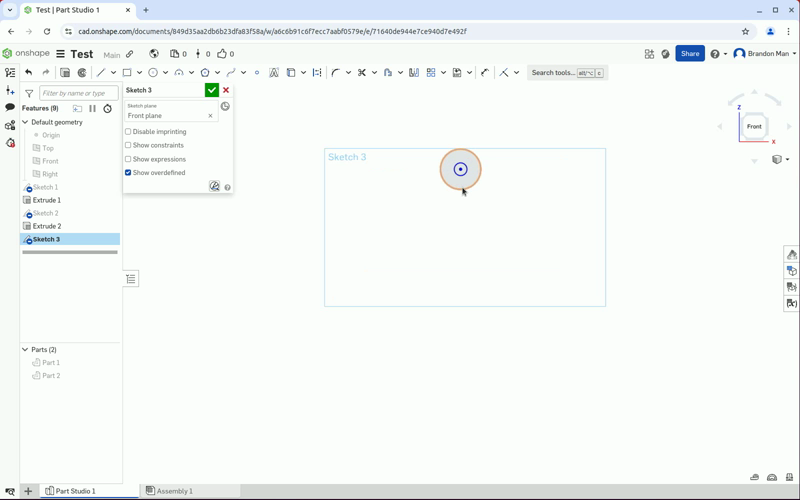
scroll(6)
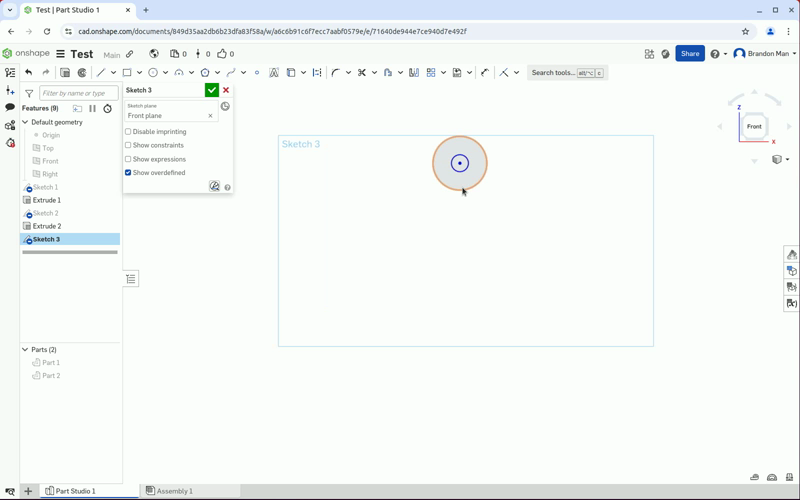
scroll(6)
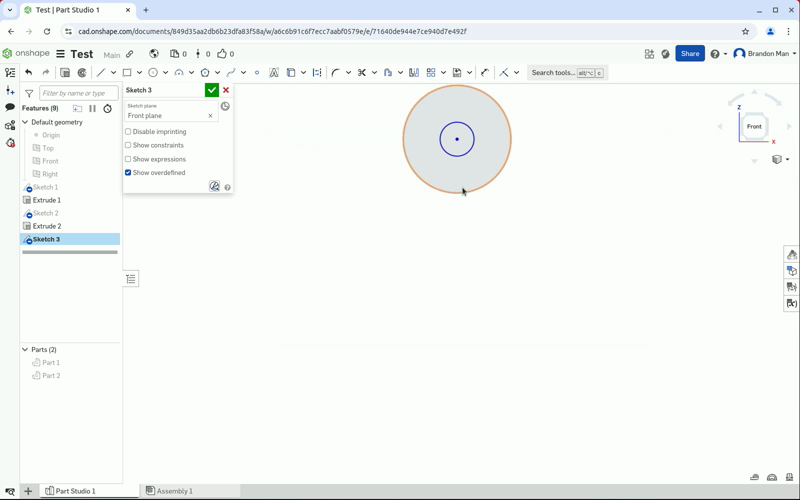
scroll(6)
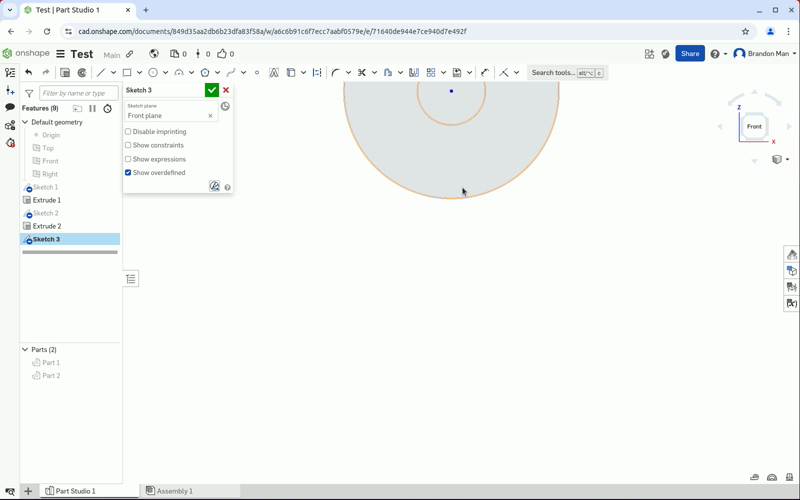
click(462, 187)
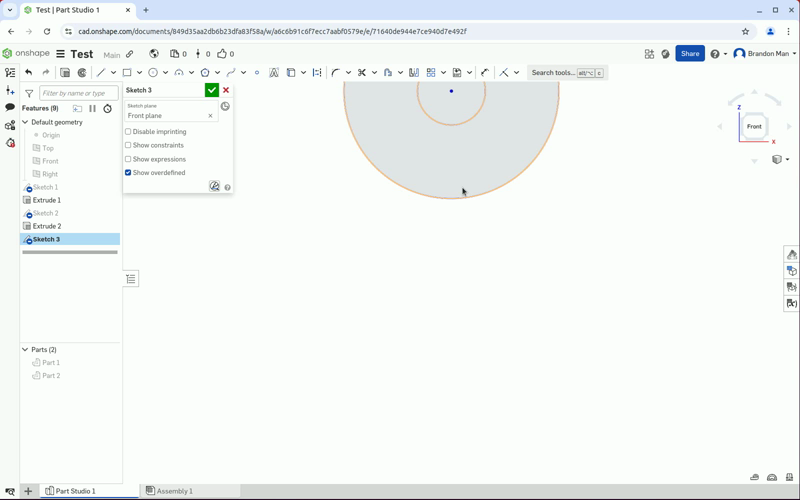
scroll(-6)
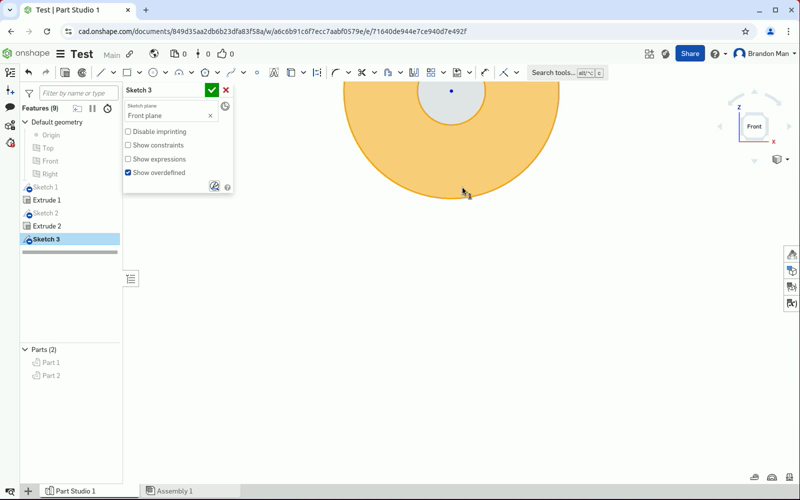
scroll(-6)
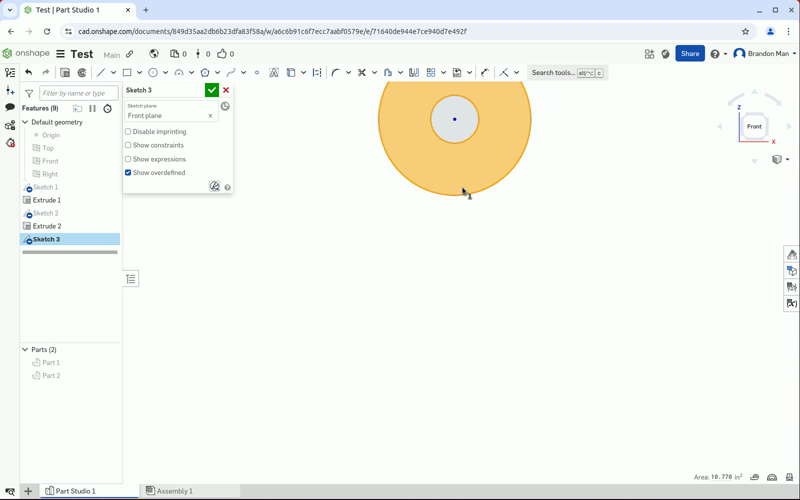
scroll(-6)
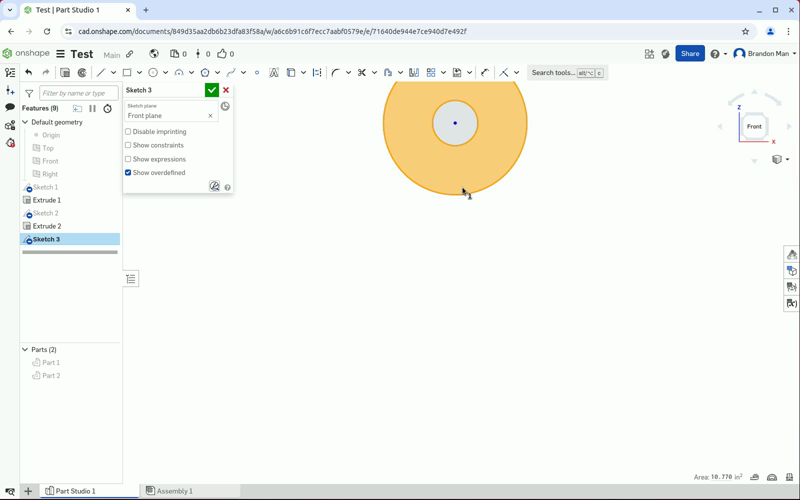
scroll(-6)
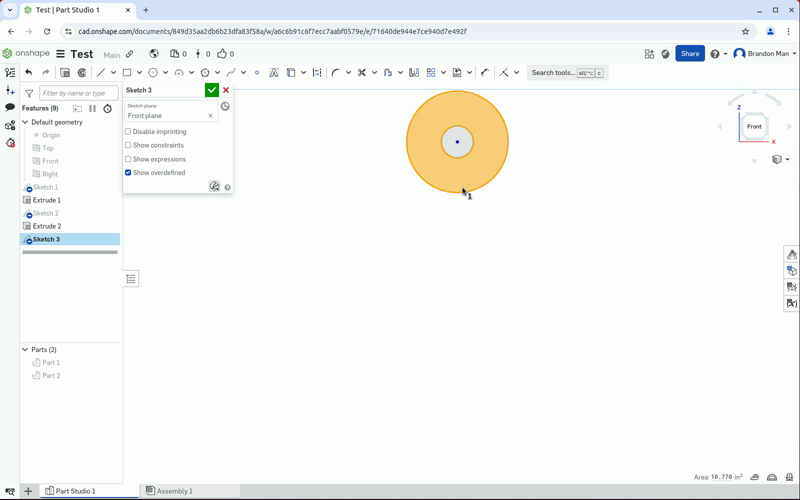
scroll(-6)
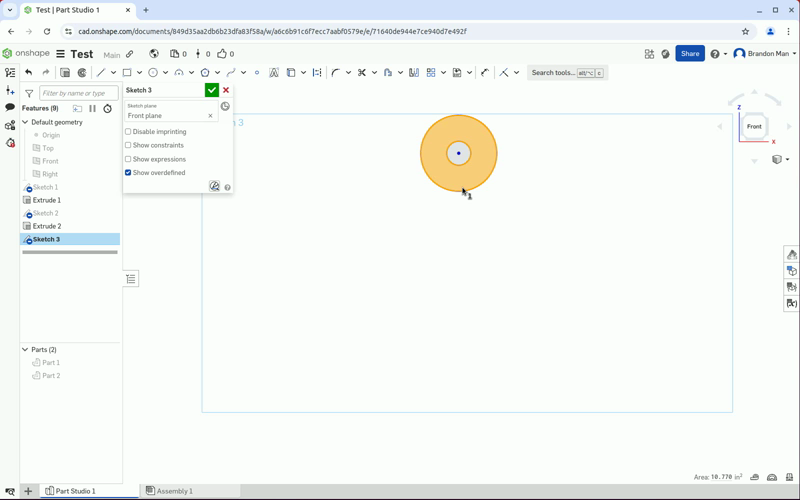
scroll(-6)
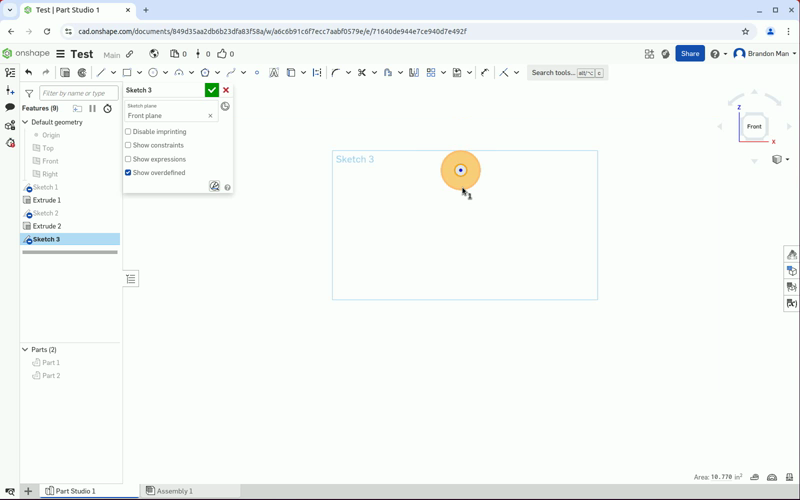
scroll(-6)
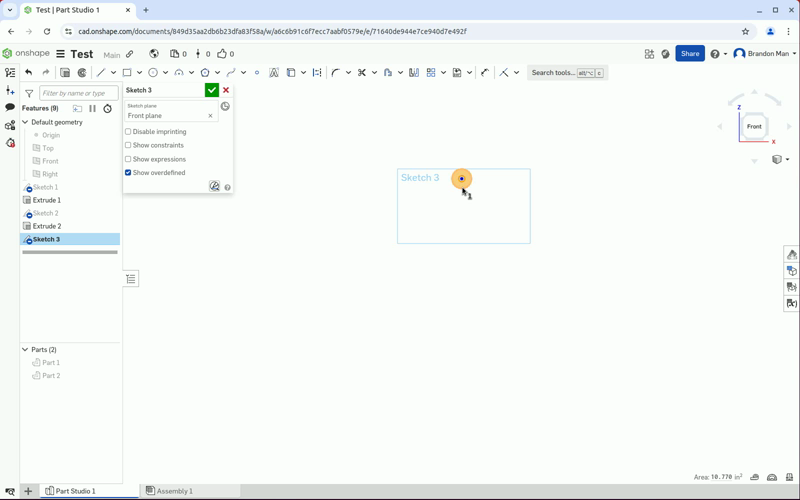
mouse_move(73, 352)
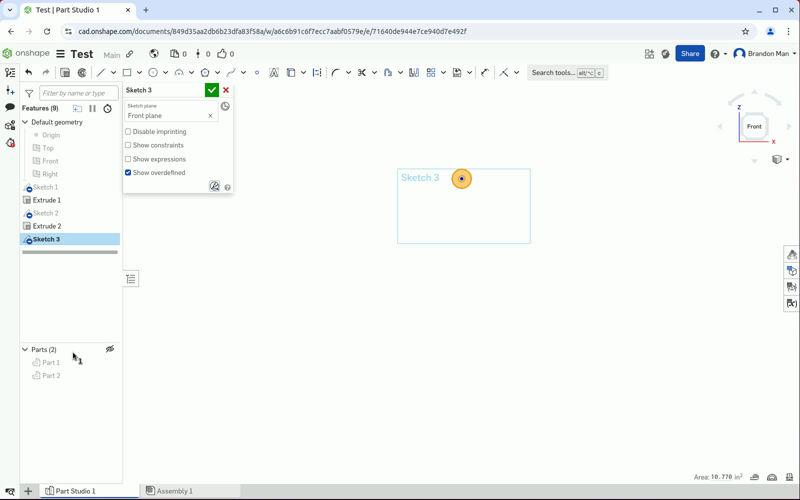
key(shift+y)
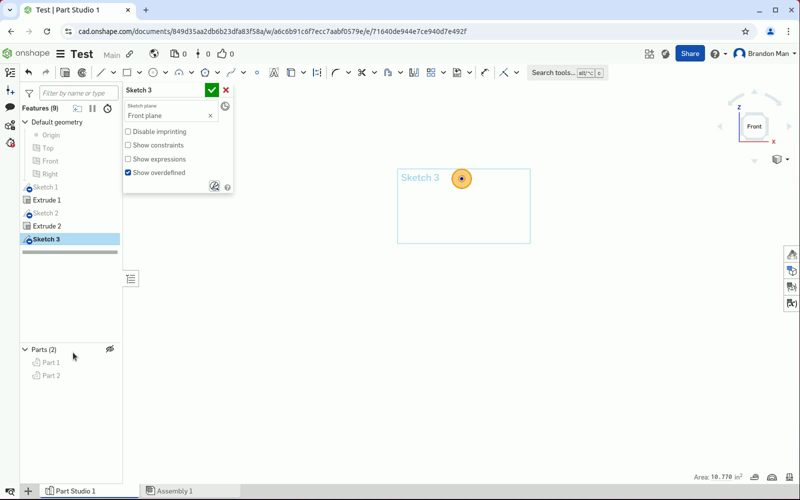
key(shift+e)
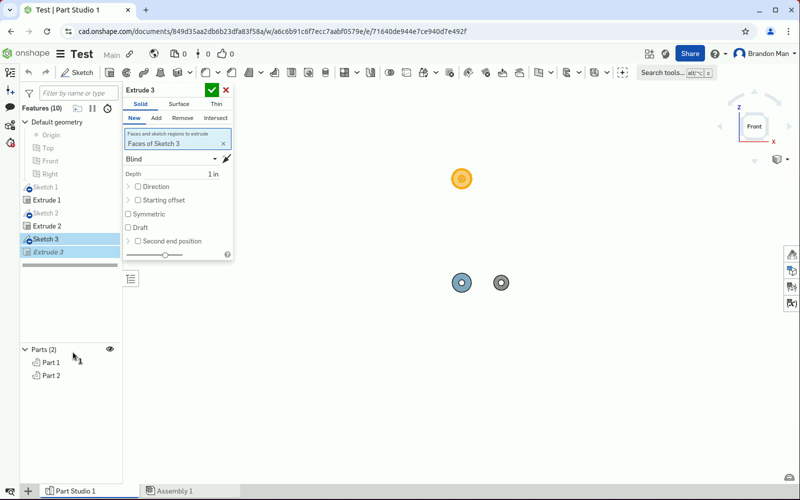
mouse_move(143, 106)
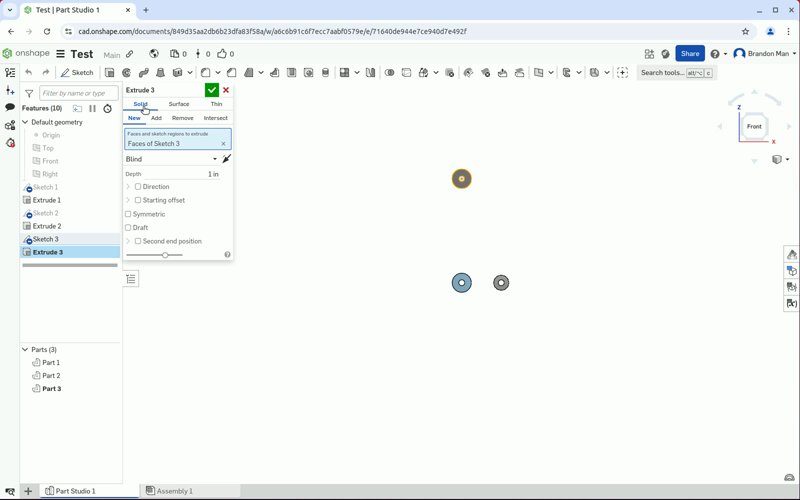
click(143, 106)
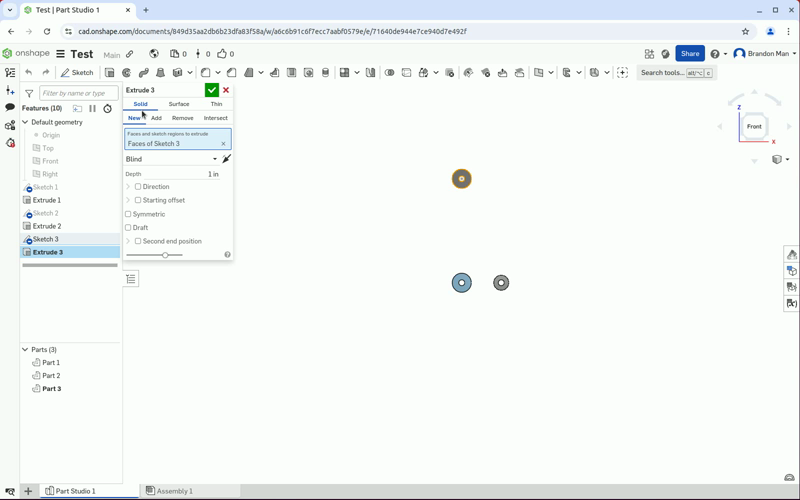
mouse_move(137, 120)
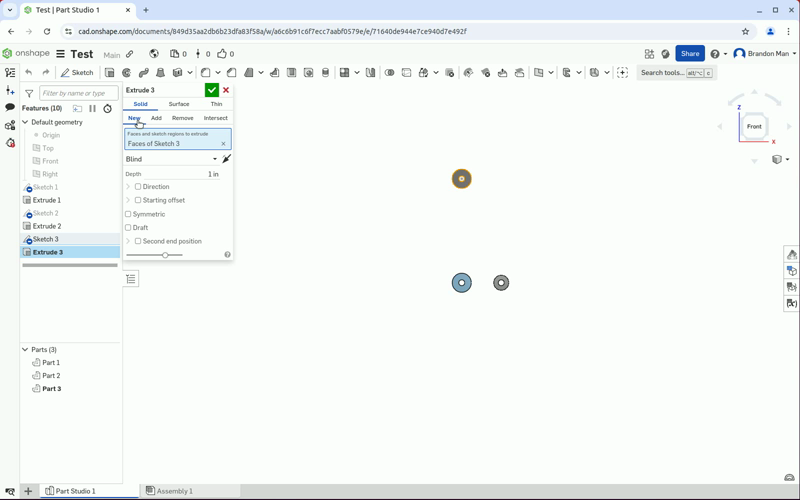
click(137, 120)
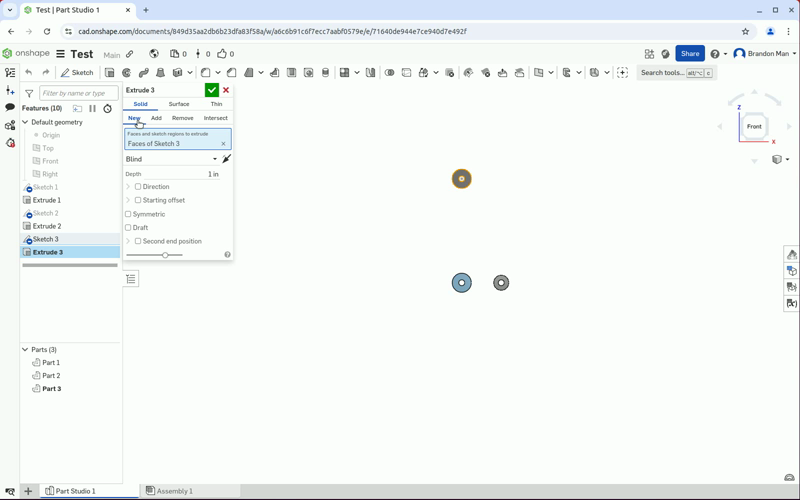
key(tab, 4)
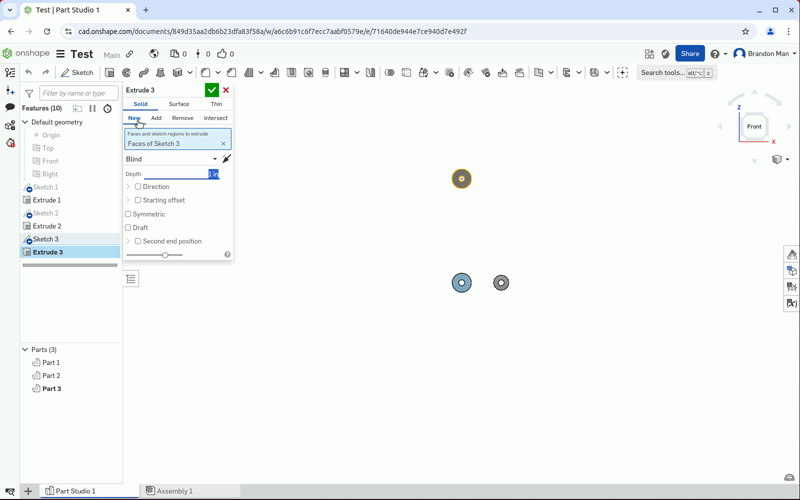
text(0.481)
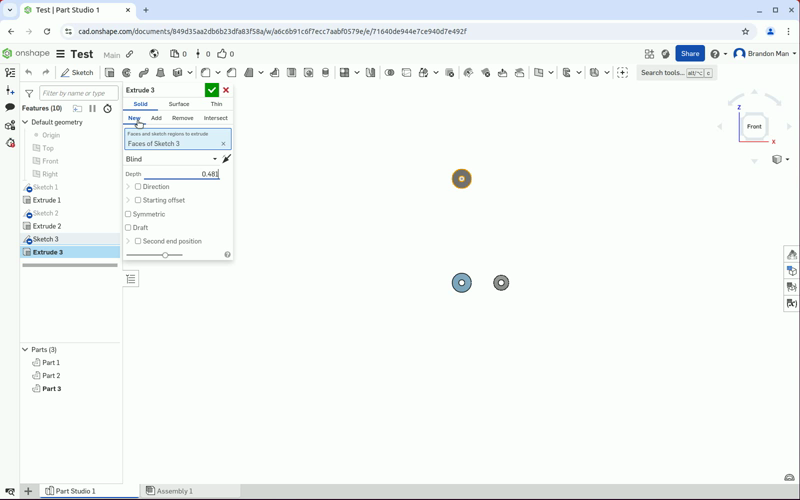
key(enter)
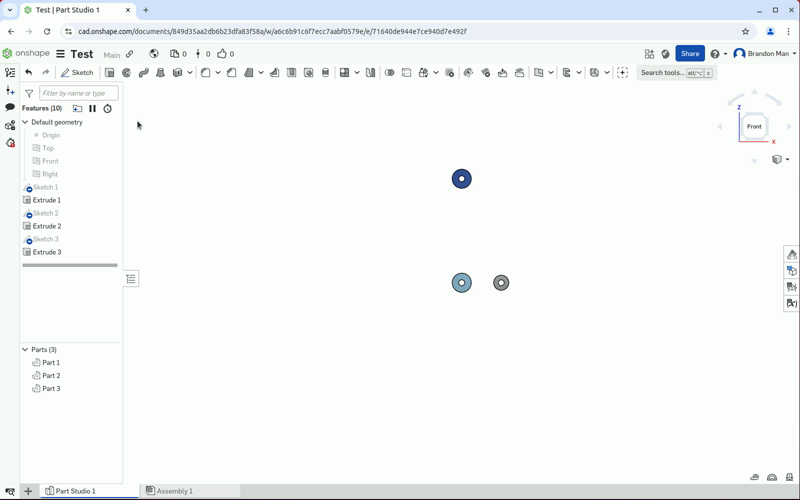
key(shift+h)
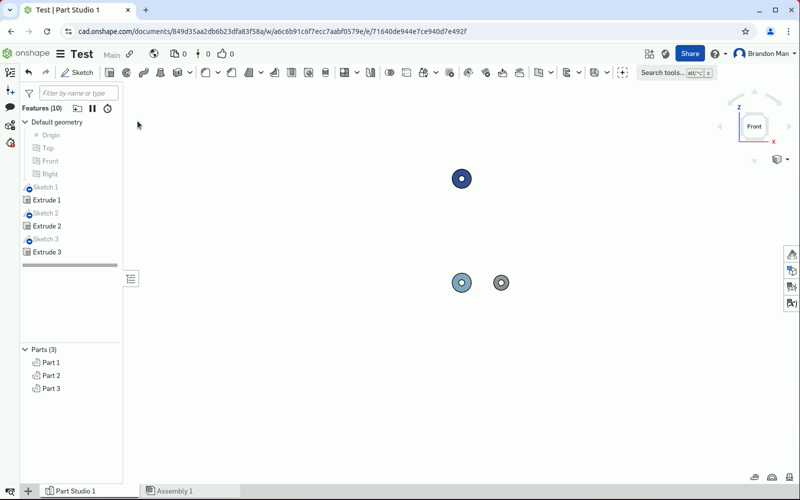
key(shift+h)
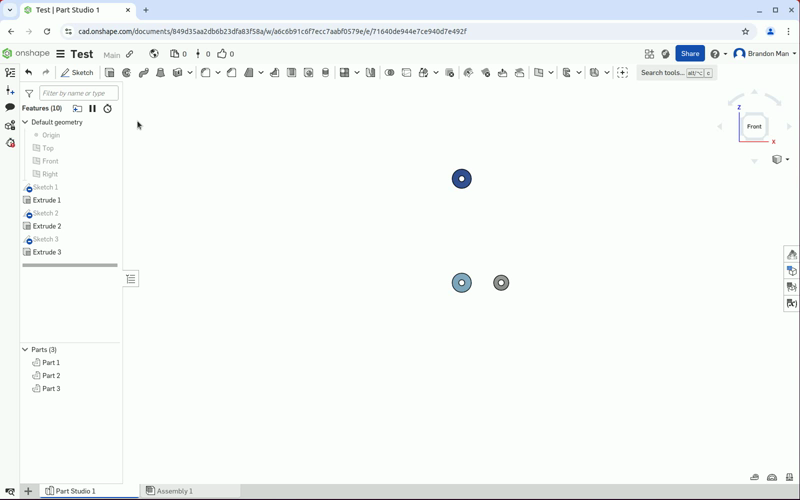
mouse_move(73, 189)
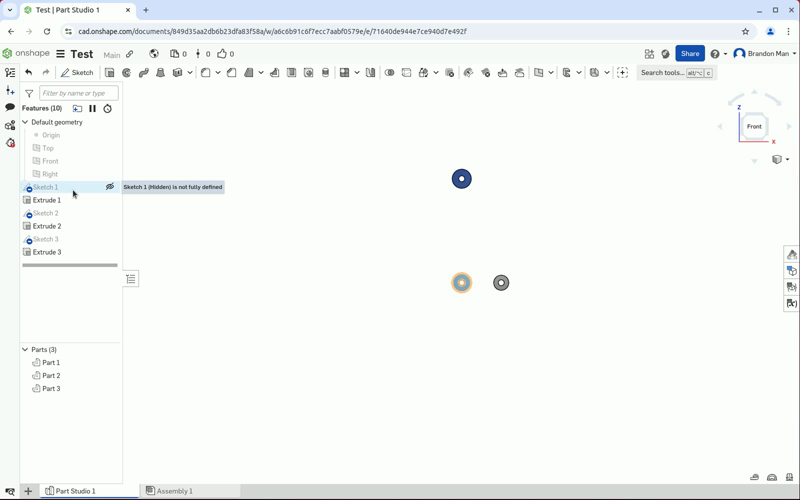
click(73, 189)
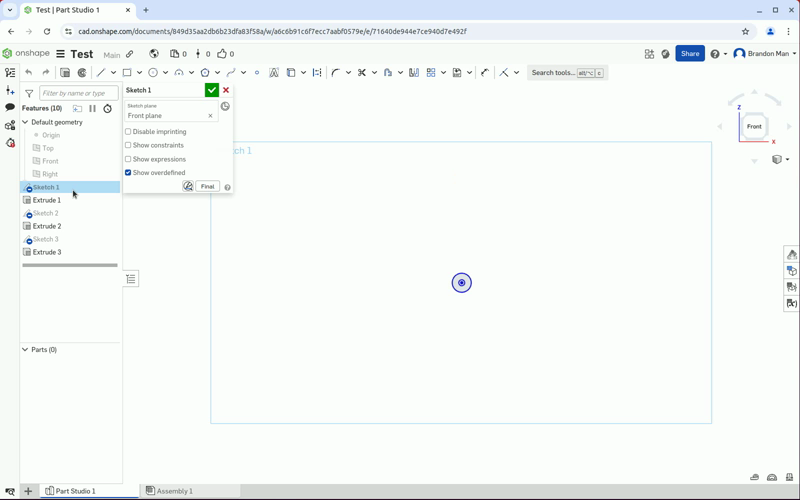
mouse_move(229, 92)
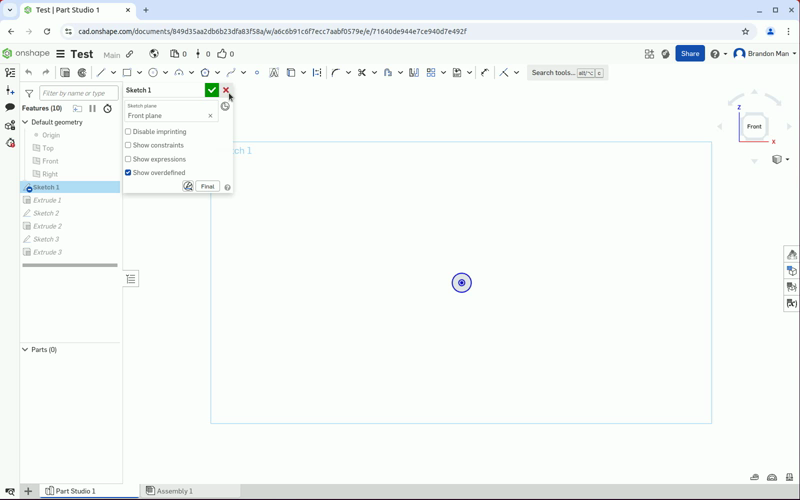
click(229, 92)
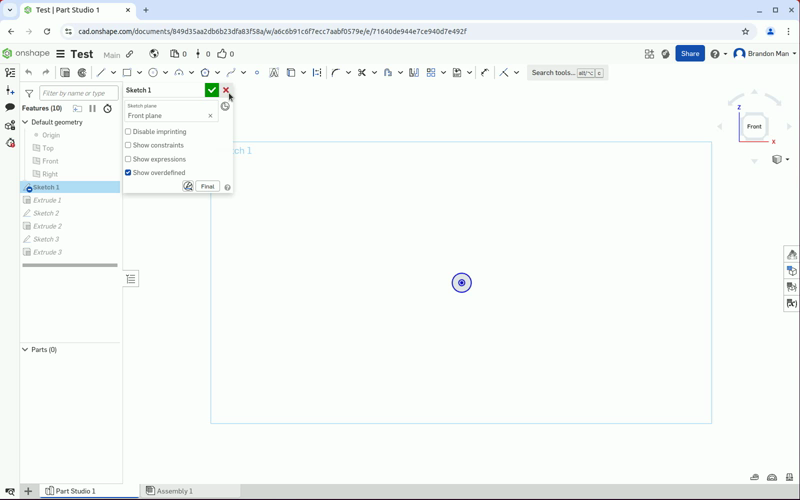
key(shift+s)
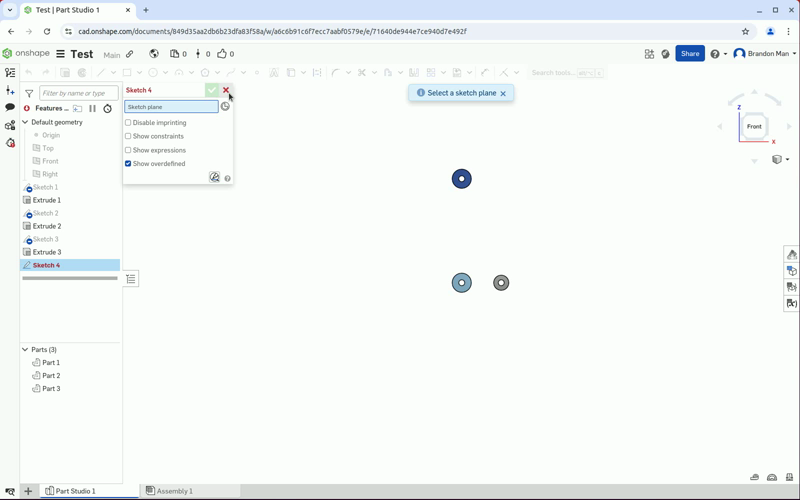
mouse_move(73, 163)
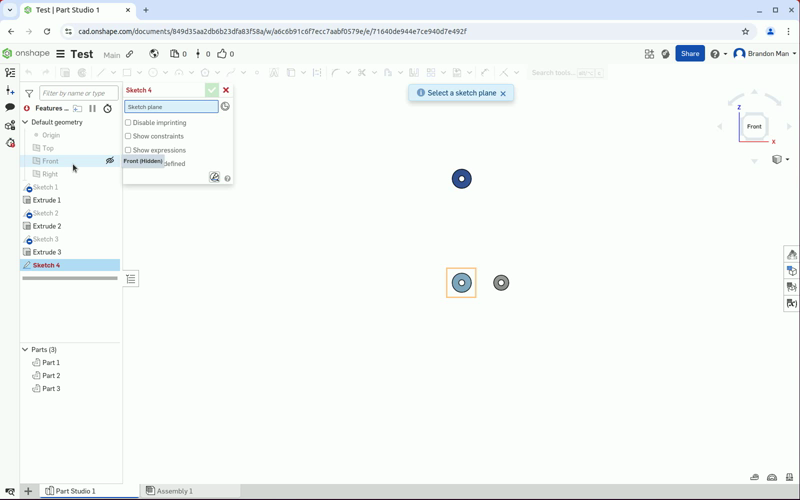
click(73, 163)
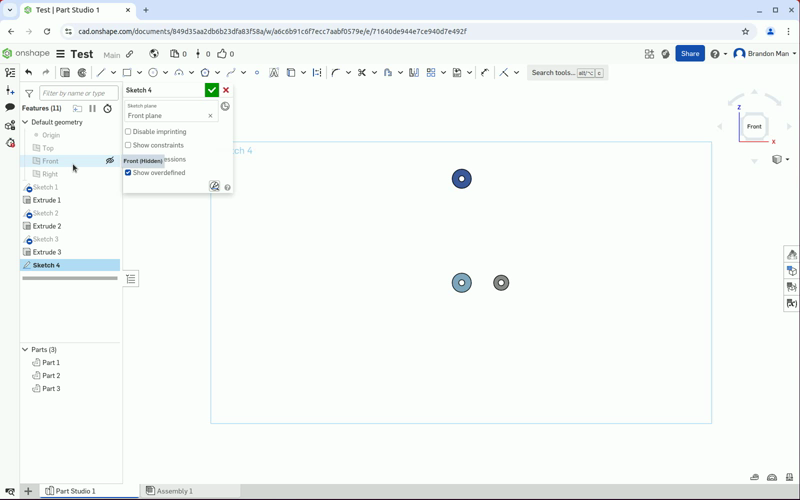
mouse_move(73, 352)
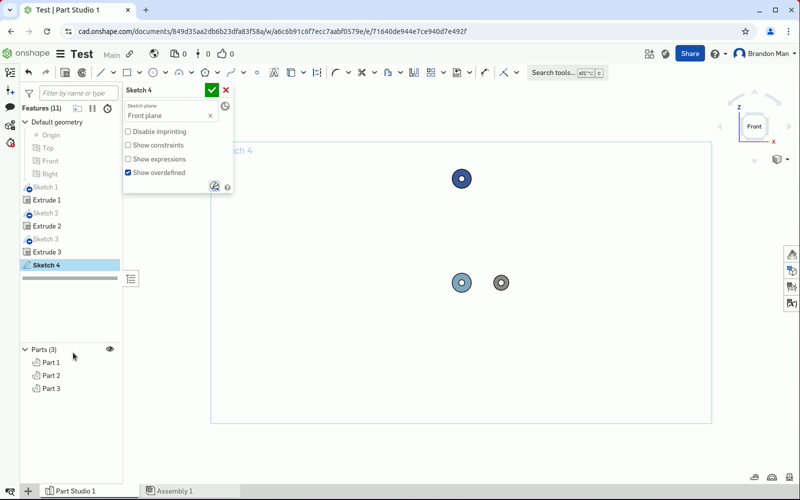
key(y)
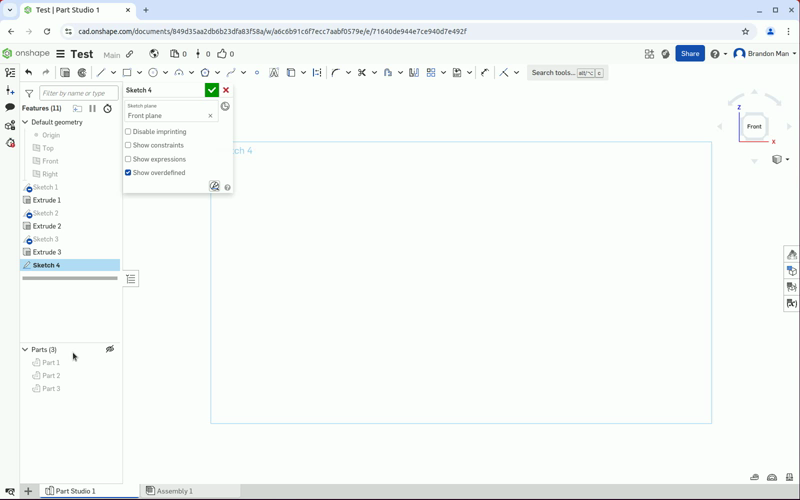
key(l)
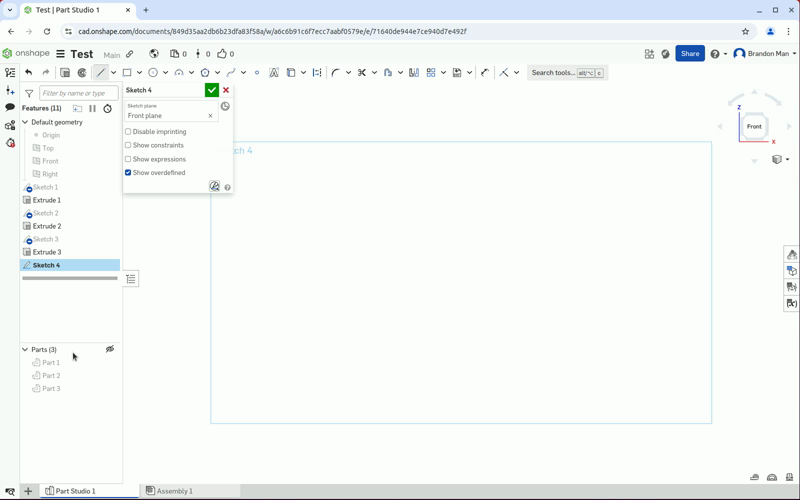
key_down(shift)
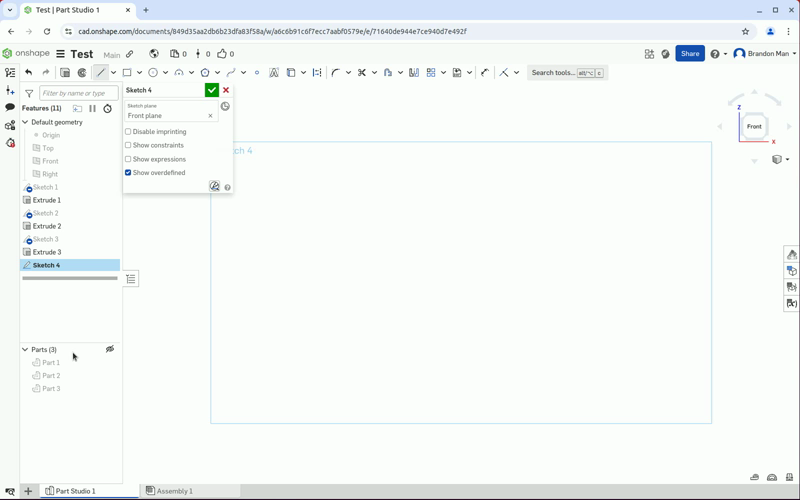
mouse_move(446, 226)
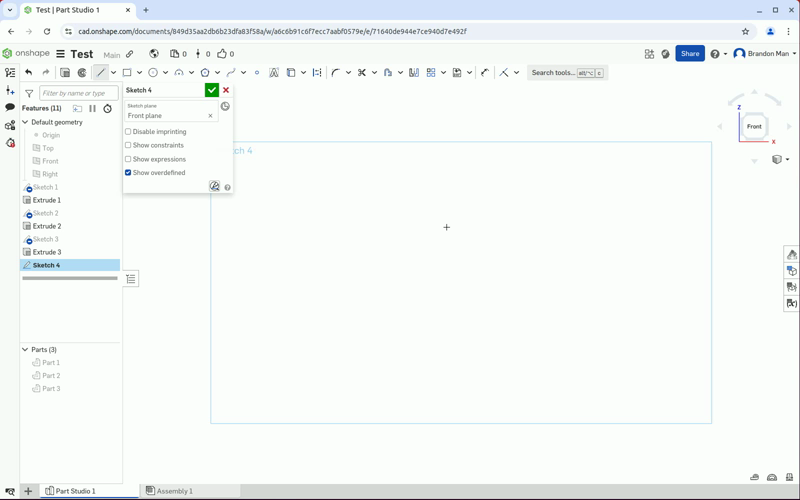
click(446, 226)
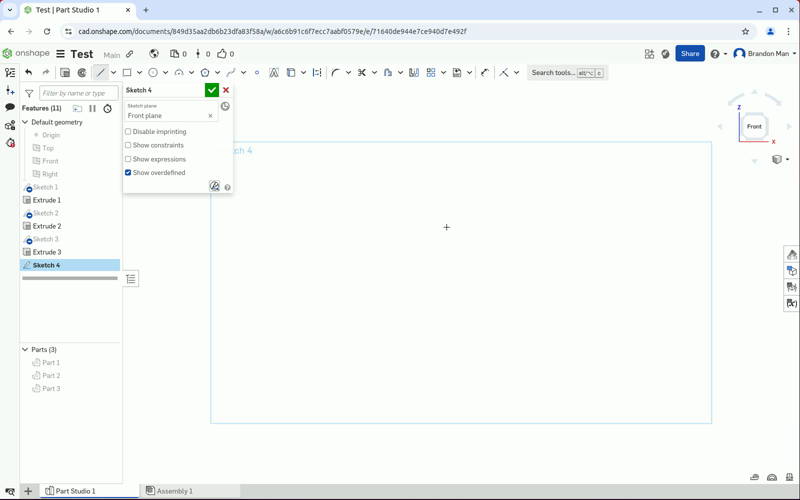
key_up(shift)
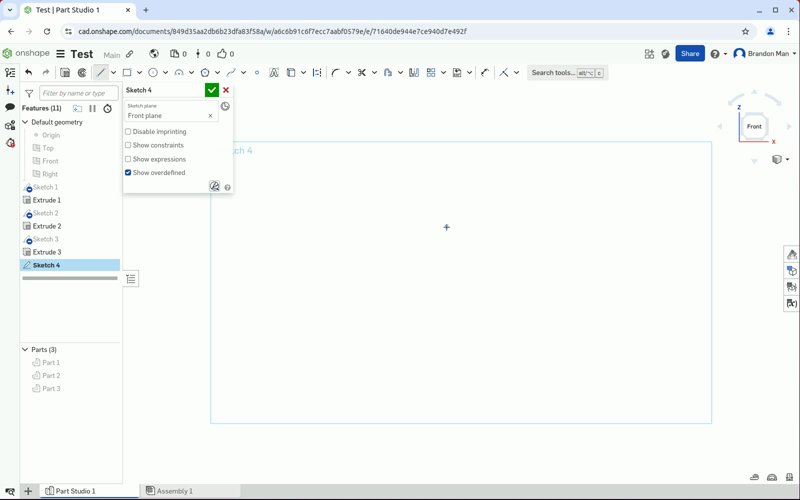
key_down(shift)
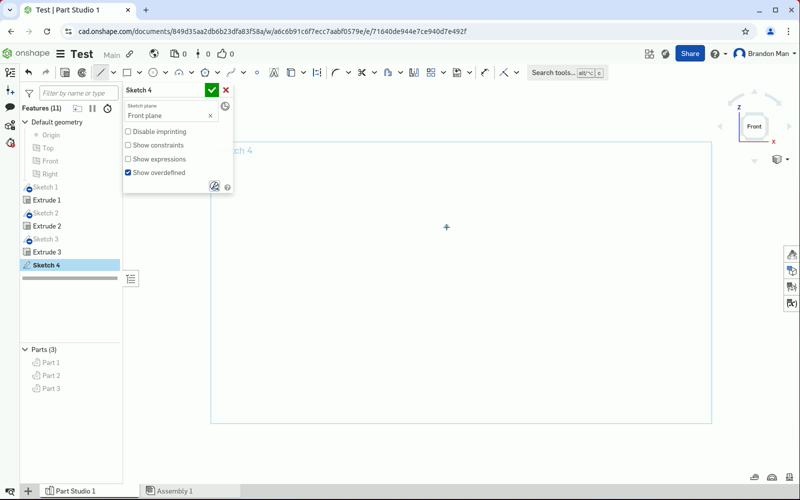
mouse_move(476, 226)
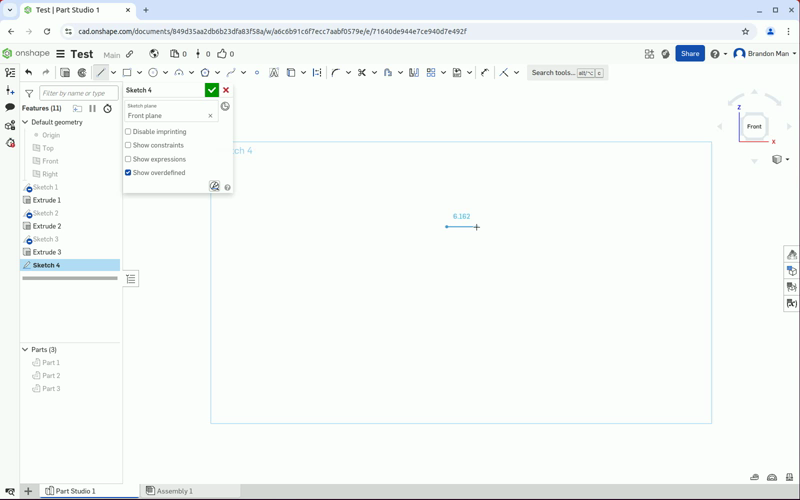
mouse_move(452, 284)
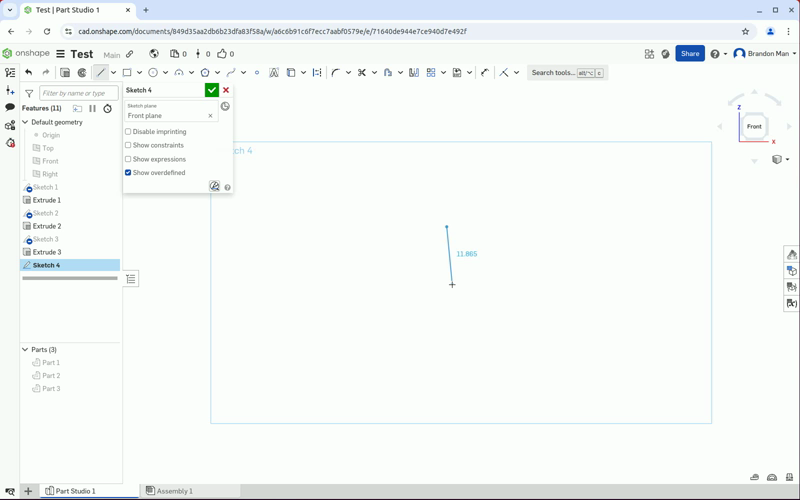
click(452, 284)
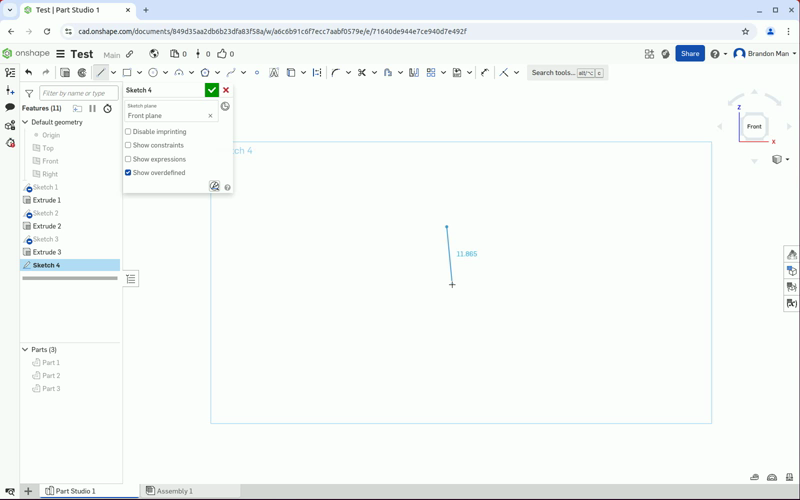
key_up(shift)
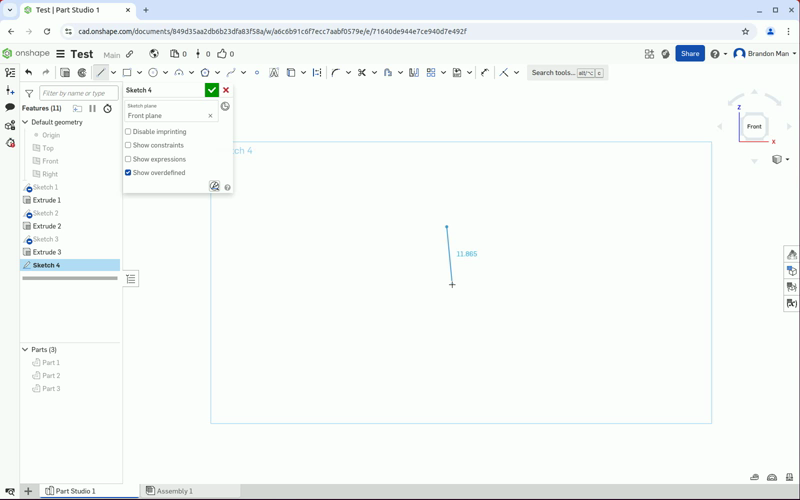
key(esc)
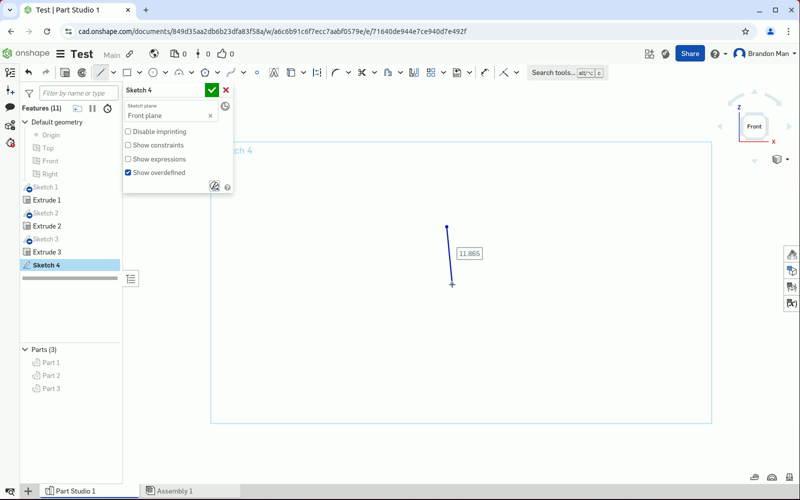
key(a)
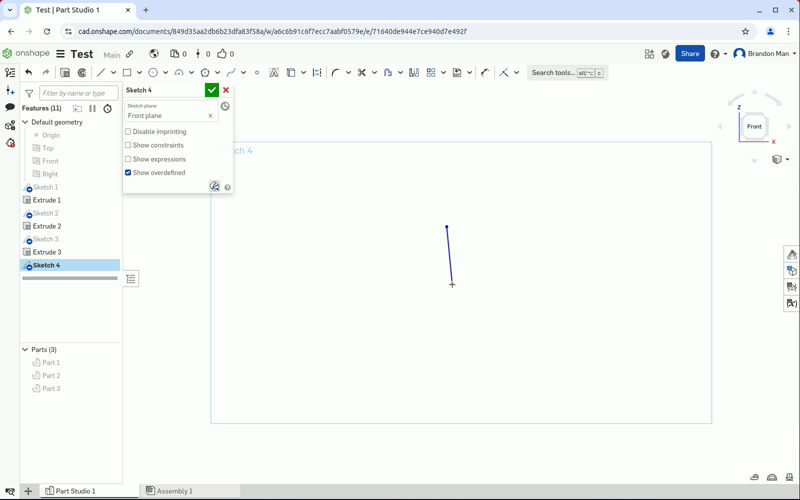
mouse_move(452, 284)
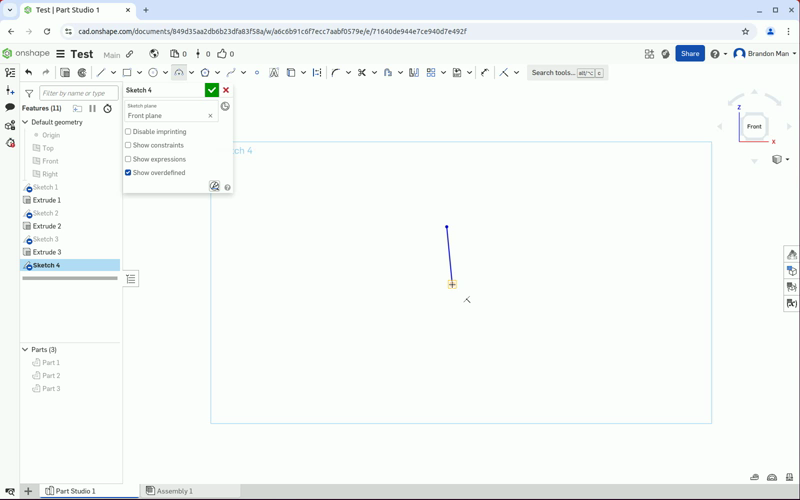
click(452, 284)
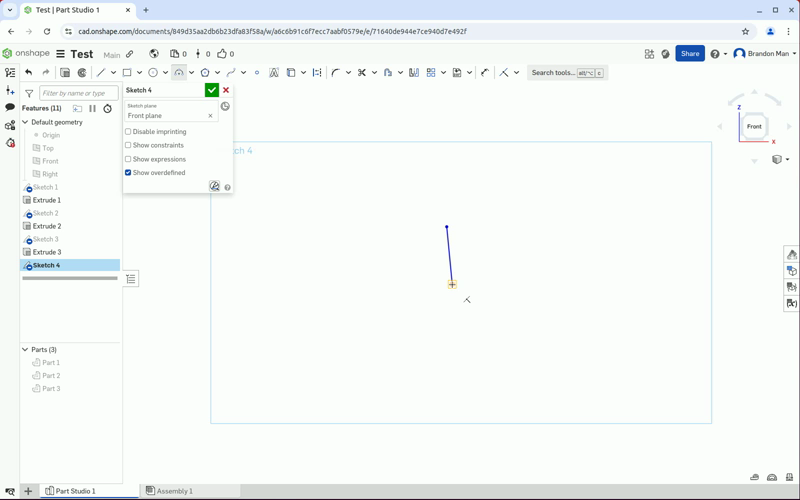
key_down(shift)
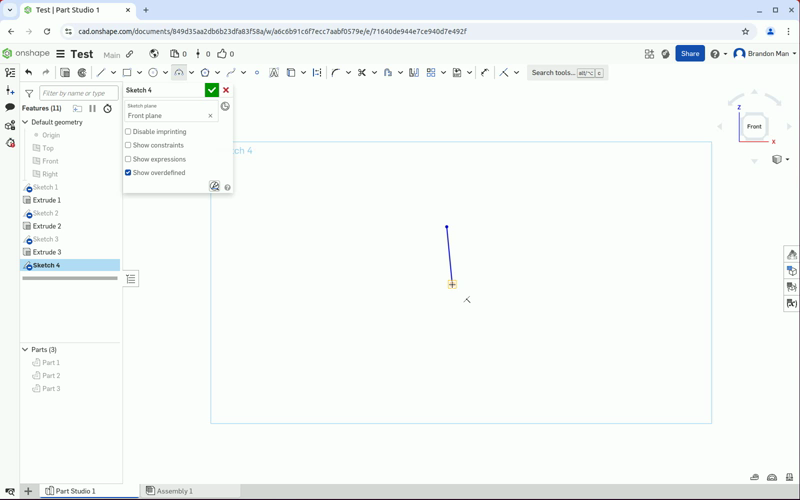
mouse_move(461, 291)
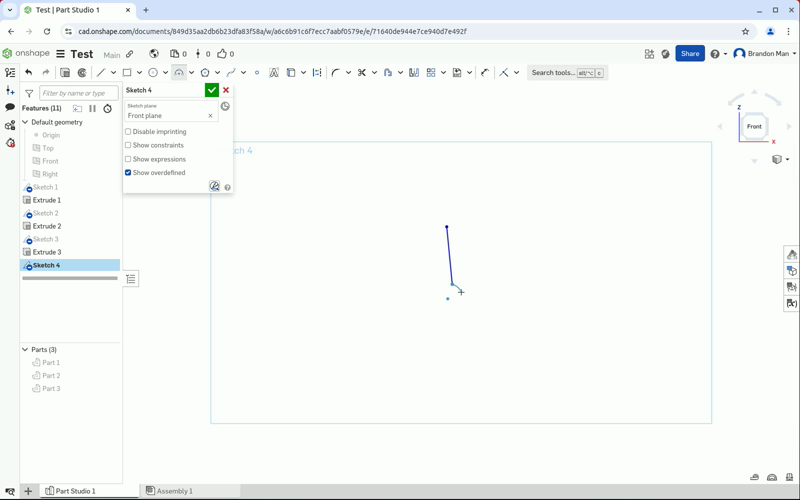
click(461, 291)
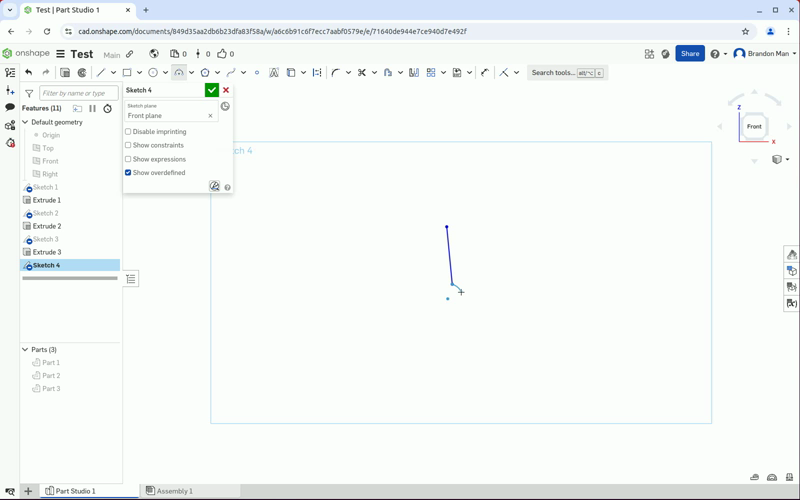
mouse_move(466, 276)
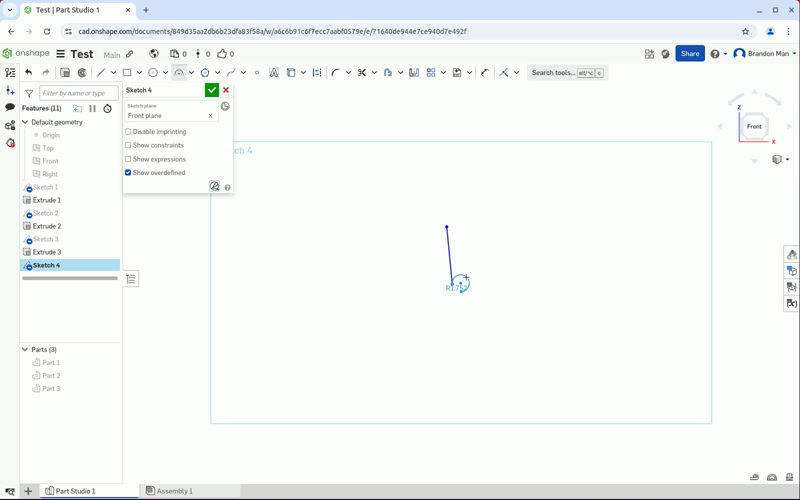
click(466, 276)
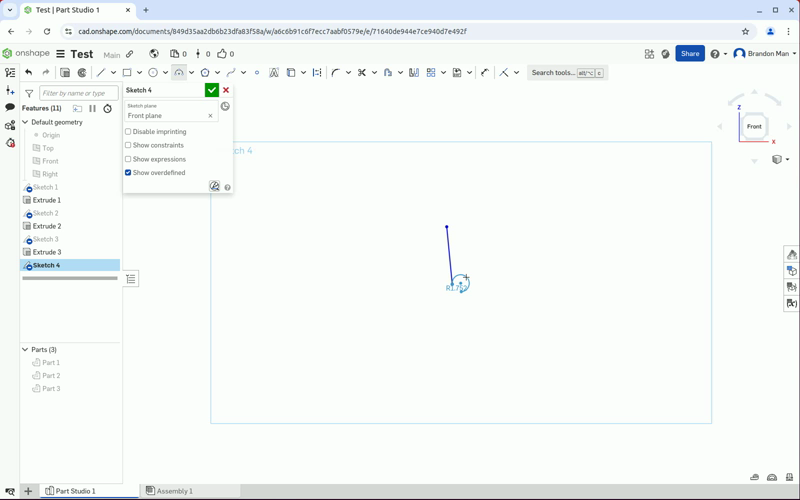
key_up(shift)
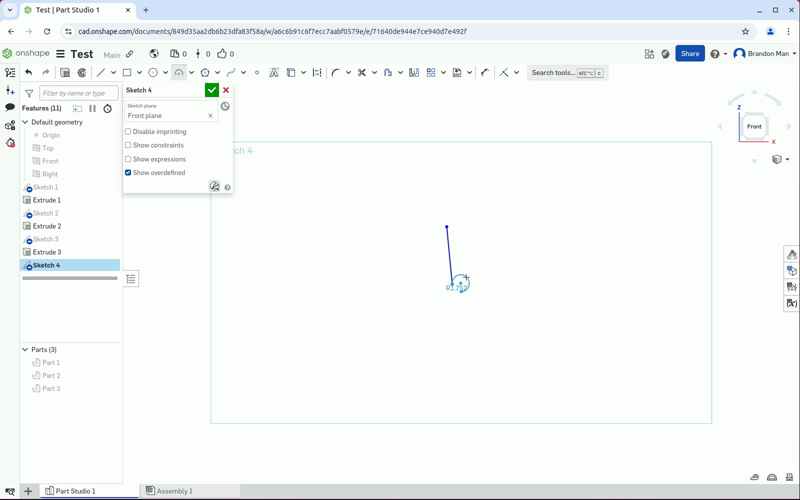
key(esc)
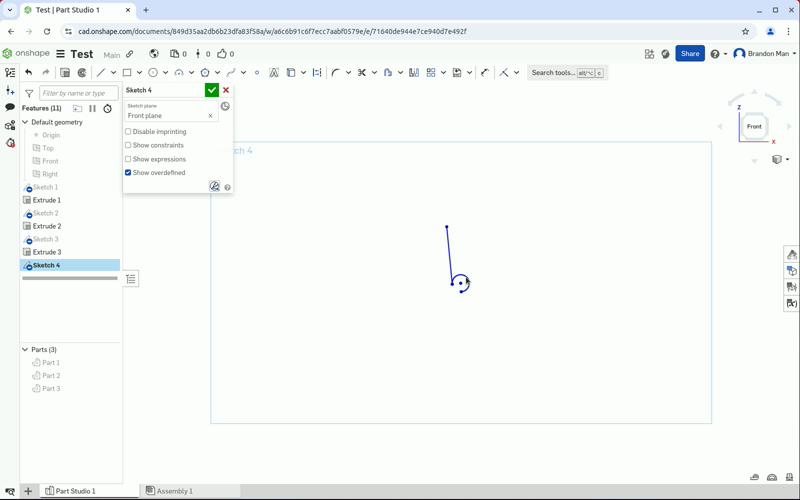
key(l)
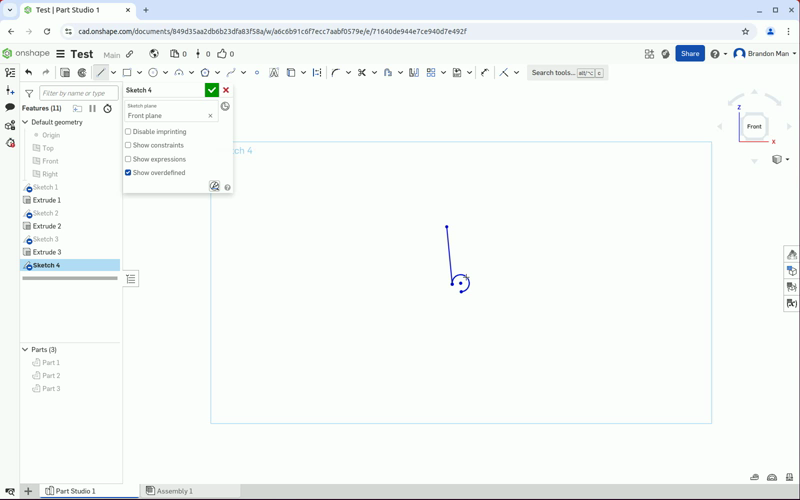
mouse_move(461, 291)
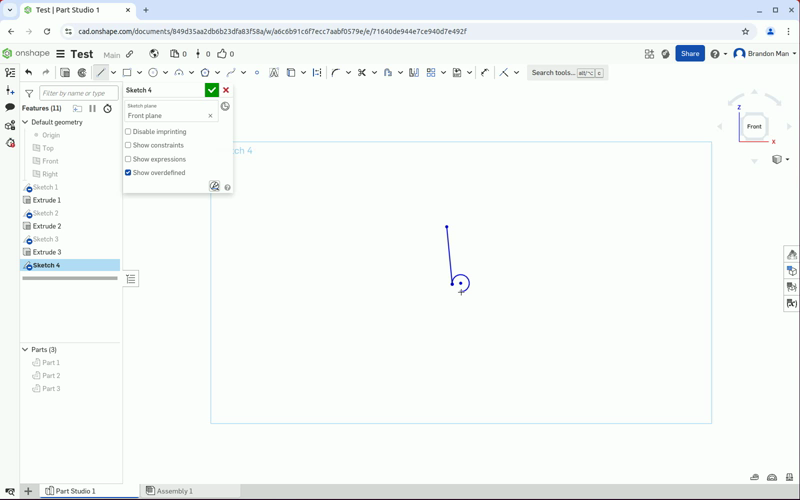
click(461, 291)
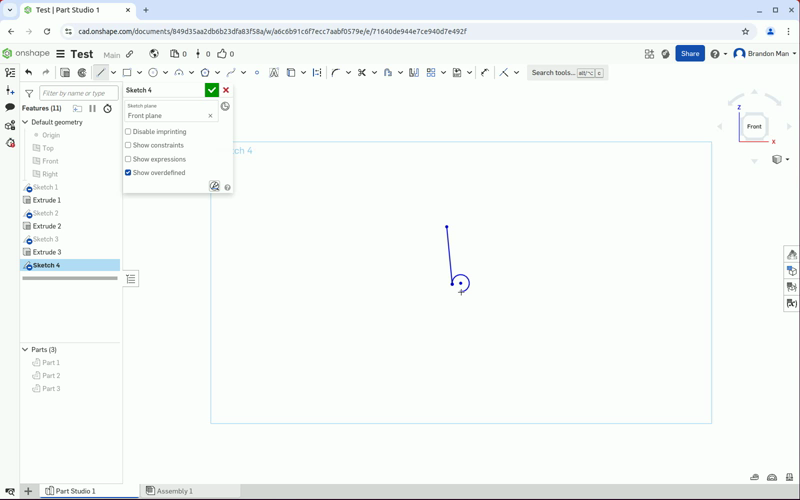
key_down(shift)
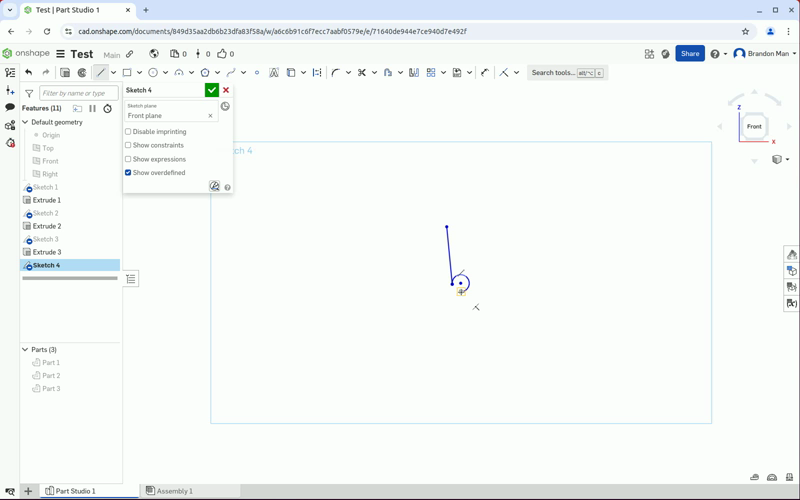
mouse_move(491, 291)
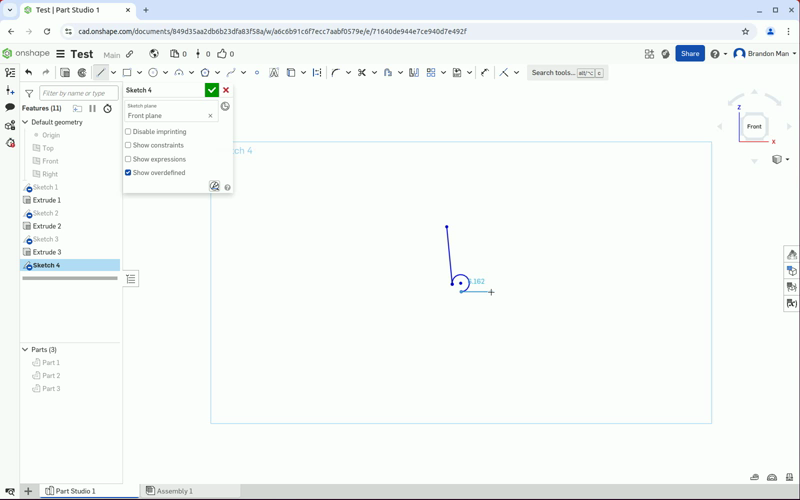
mouse_move(502, 290)
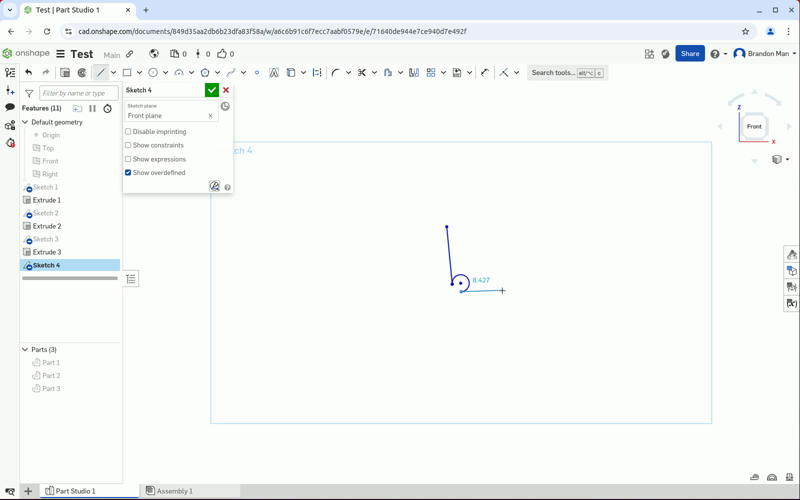
click(502, 290)
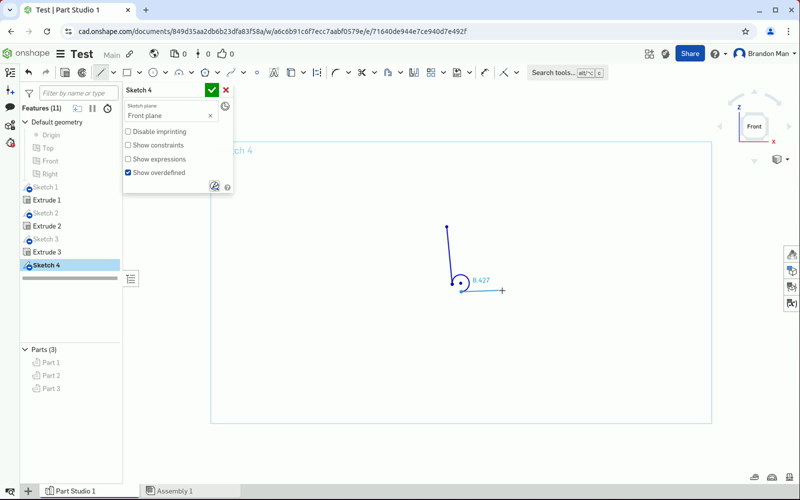
key_up(shift)
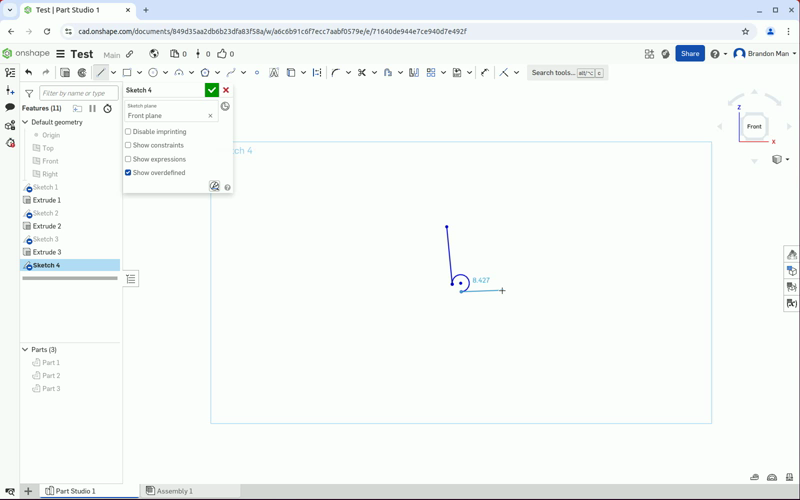
key(esc)
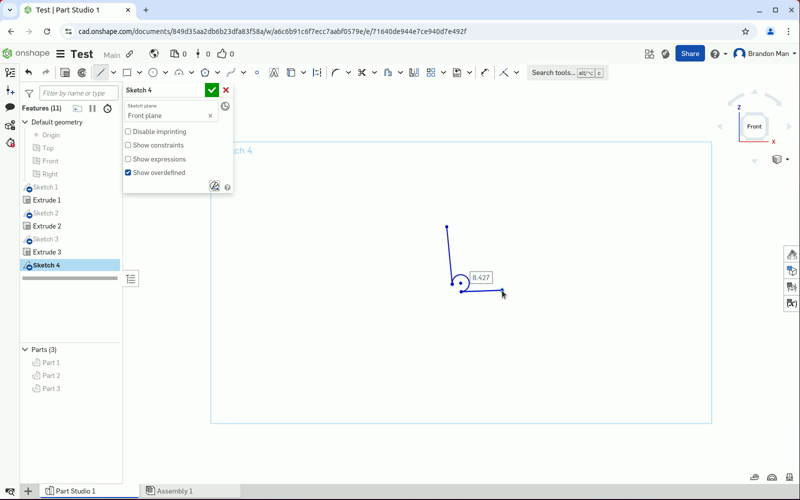
key(a)
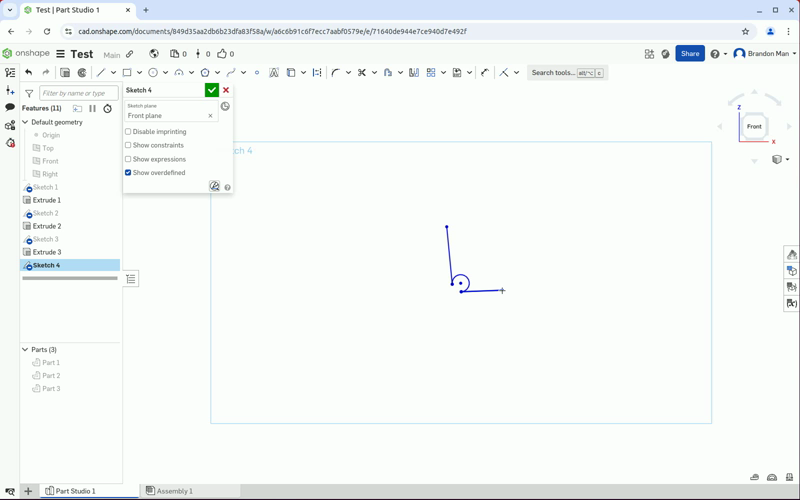
mouse_move(502, 290)
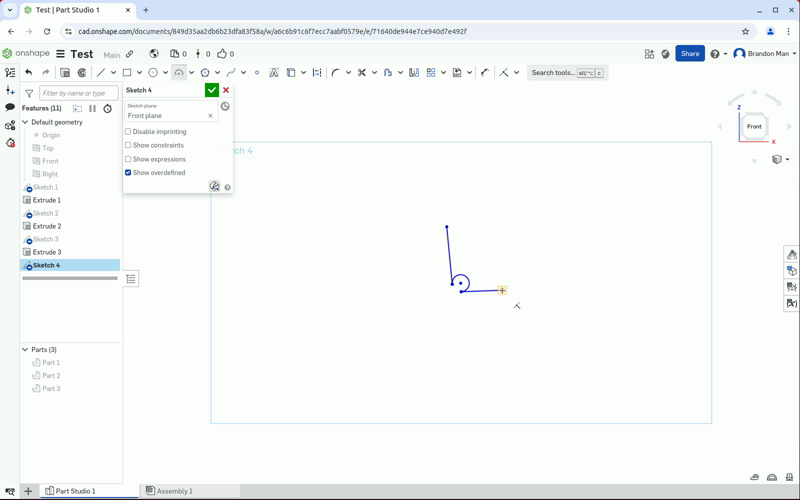
click(502, 290)
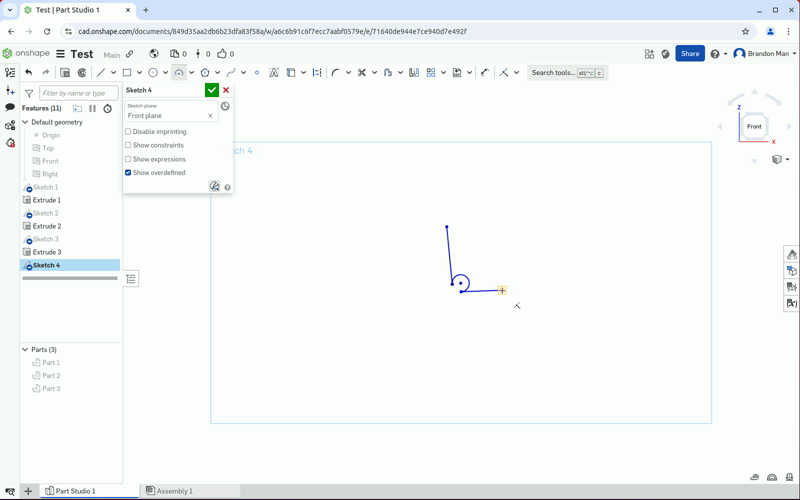
key_down(shift)
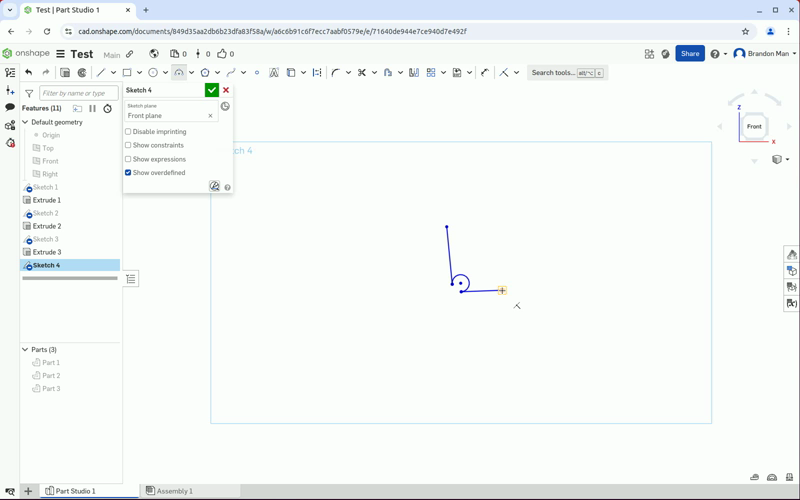
mouse_move(502, 276)
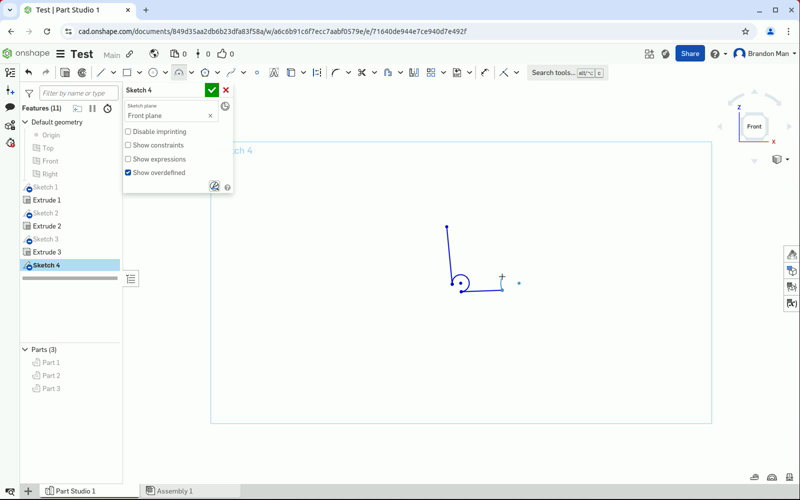
click(502, 276)
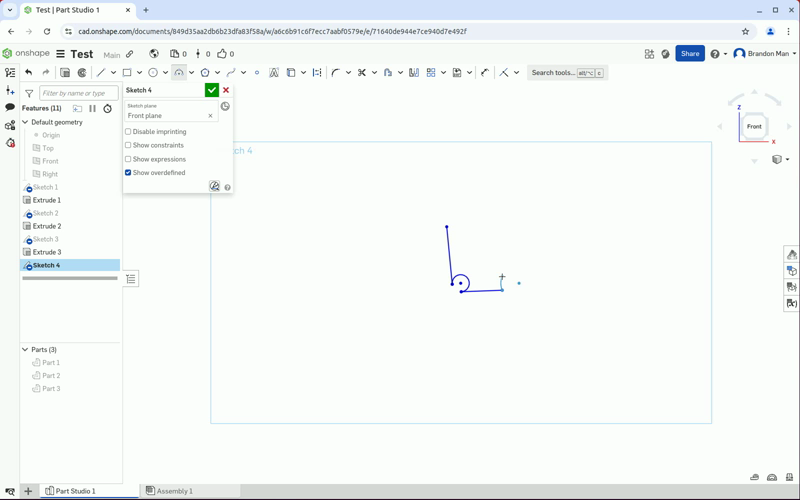
mouse_move(494, 282)
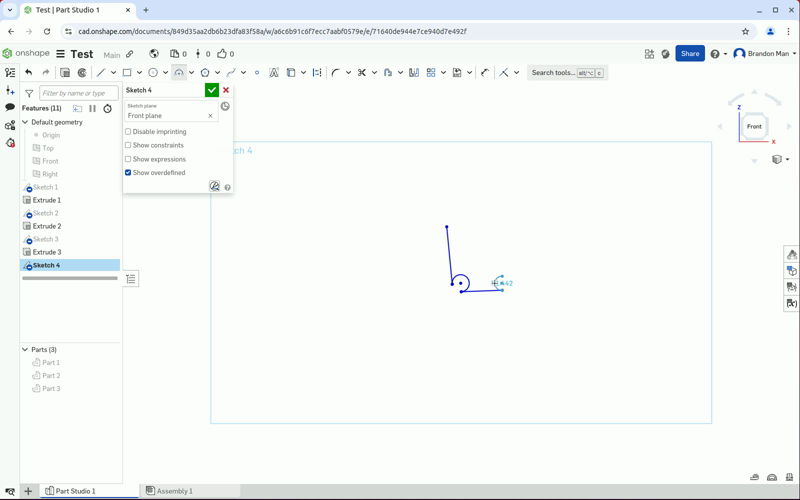
click(494, 282)
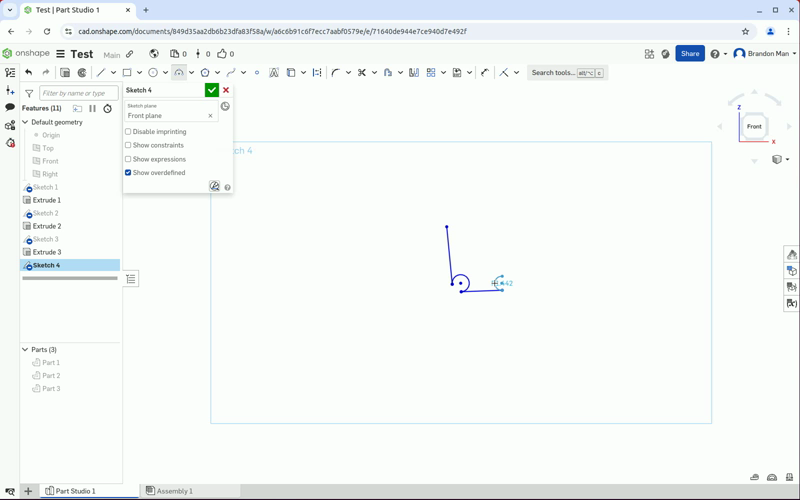
key_up(shift)
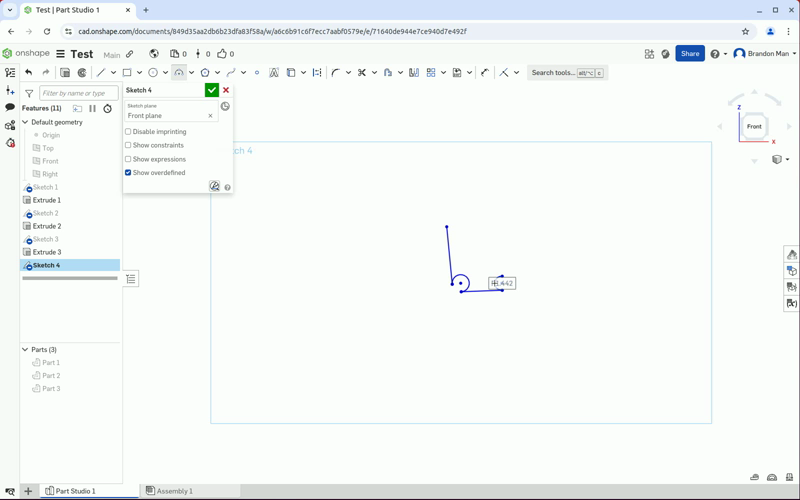
key(esc)
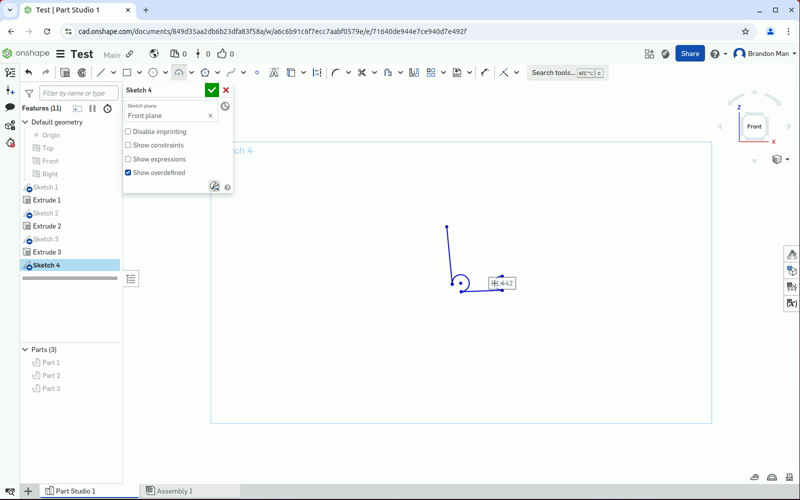
key(l)
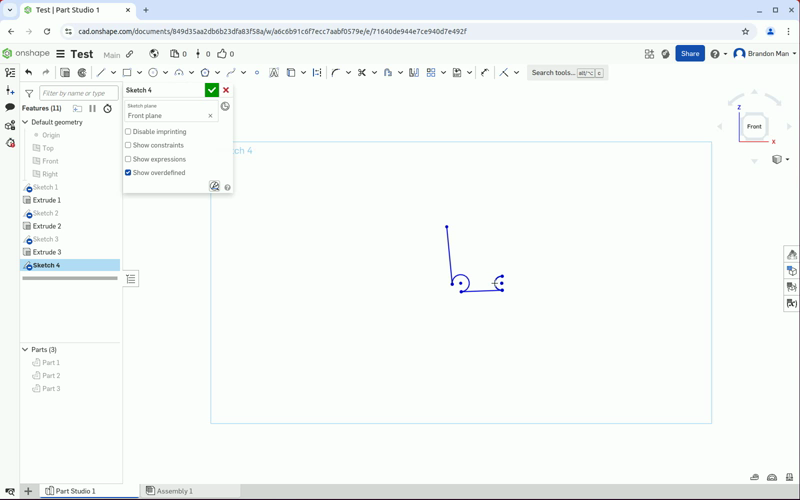
mouse_move(502, 276)
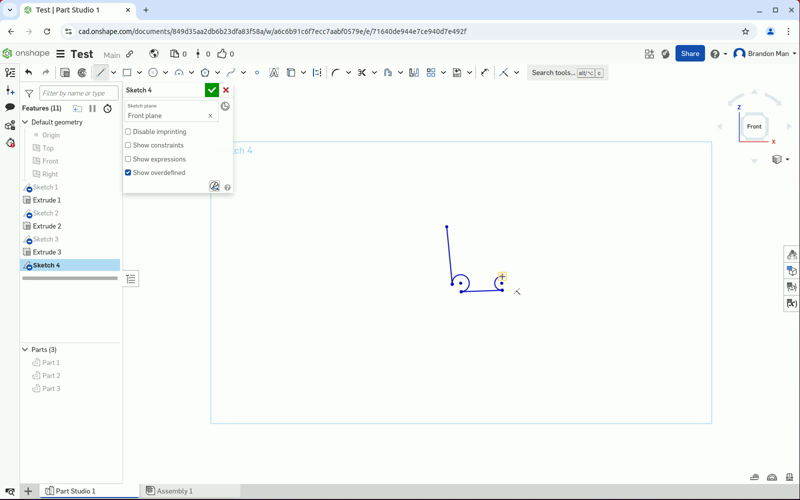
click(502, 276)
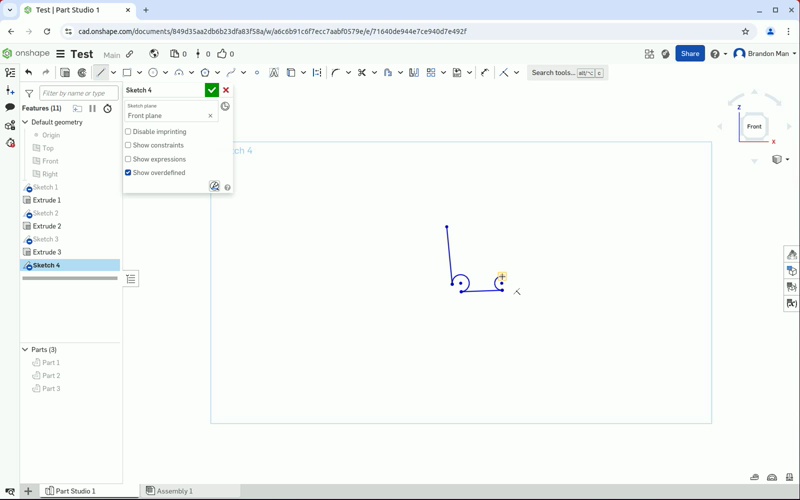
key_down(shift)
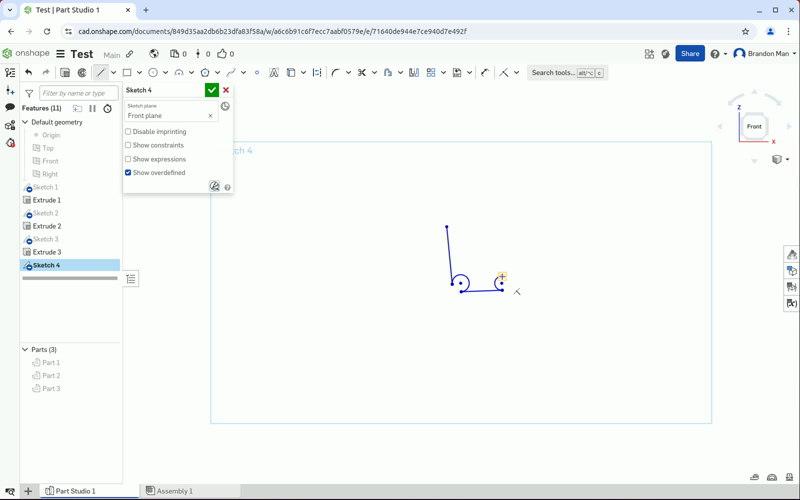
mouse_move(532, 276)
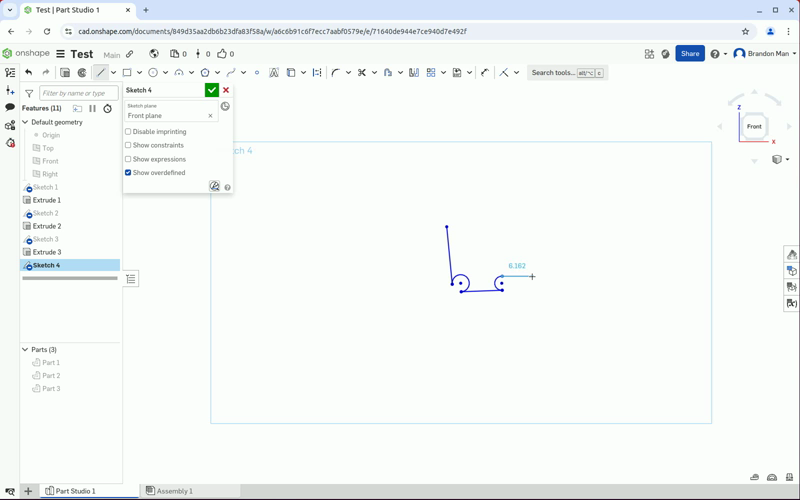
mouse_move(478, 275)
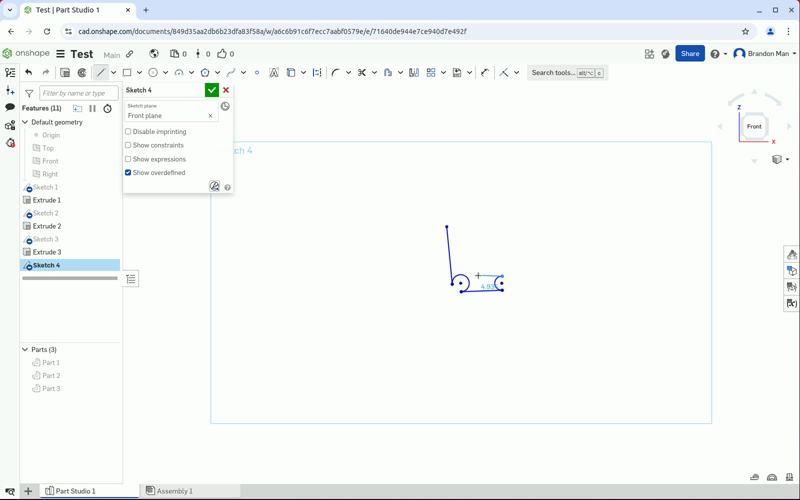
click(478, 275)
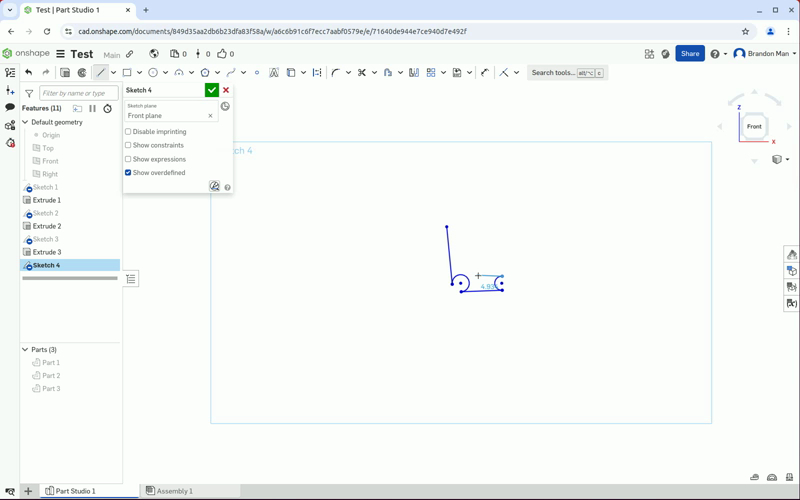
key_up(shift)
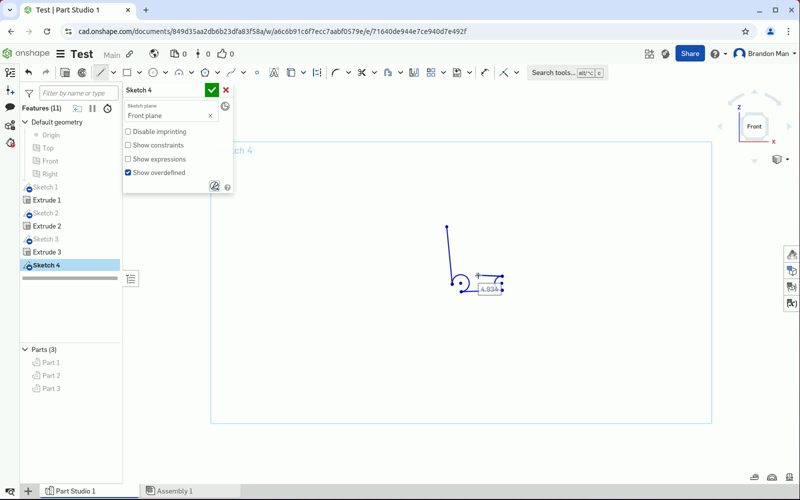
key(esc)
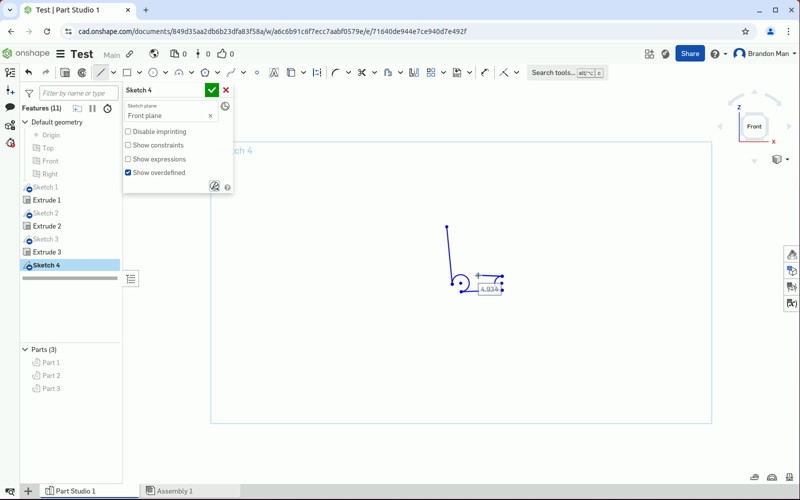
key(a)
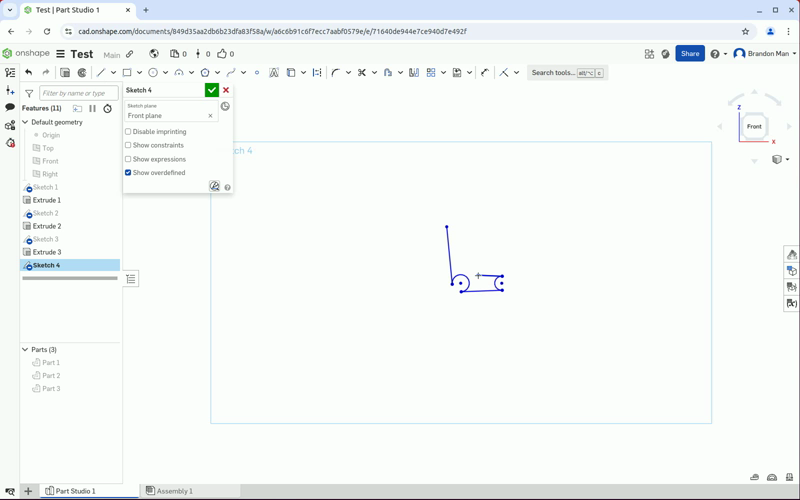
mouse_move(478, 275)
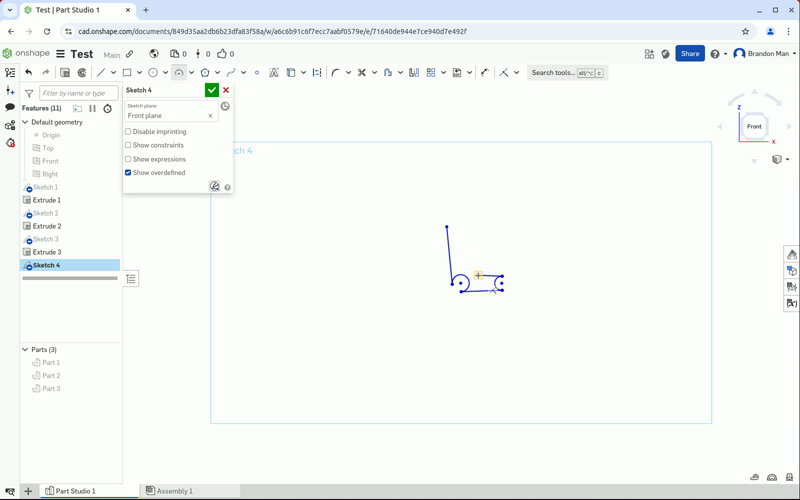
click(478, 275)
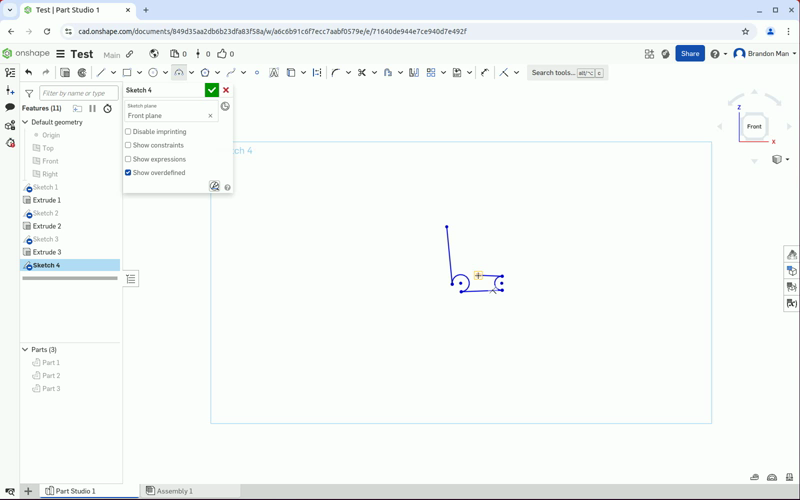
key_down(shift)
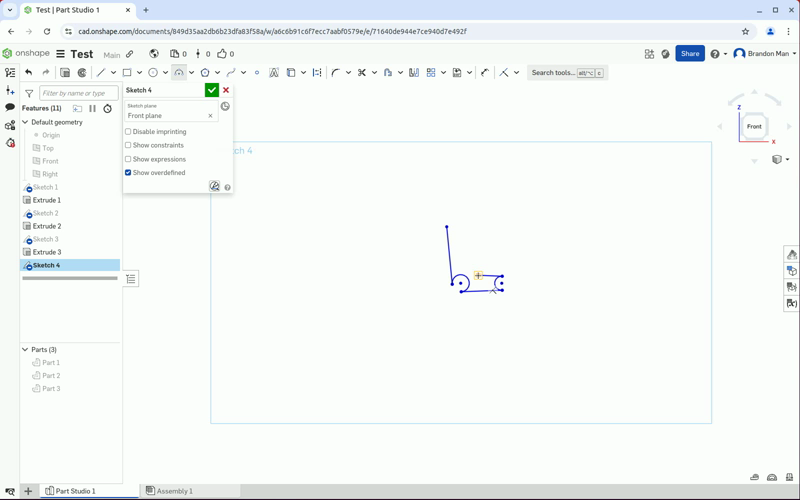
mouse_move(471, 267)
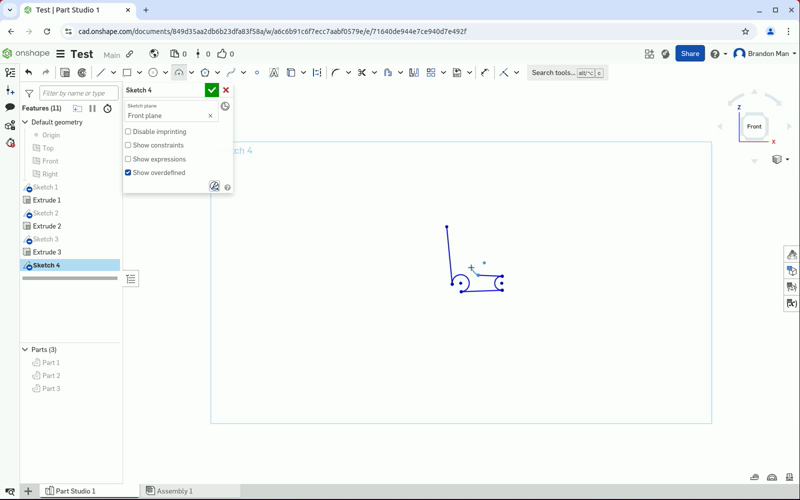
click(471, 267)
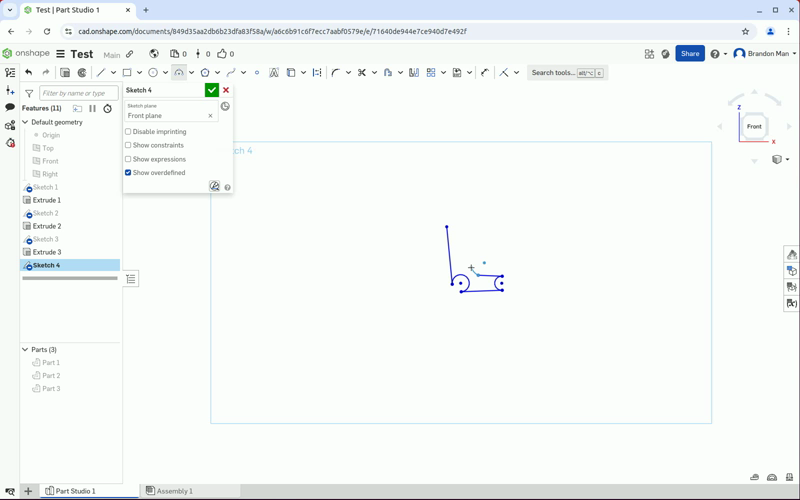
mouse_move(472, 272)
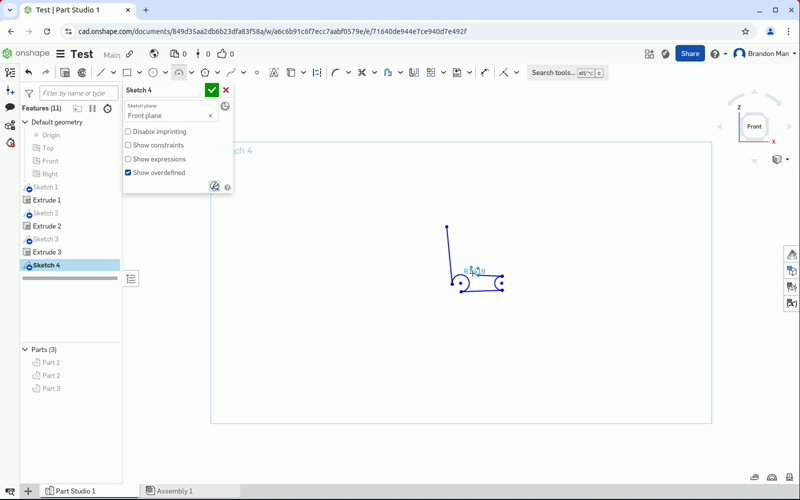
click(472, 272)
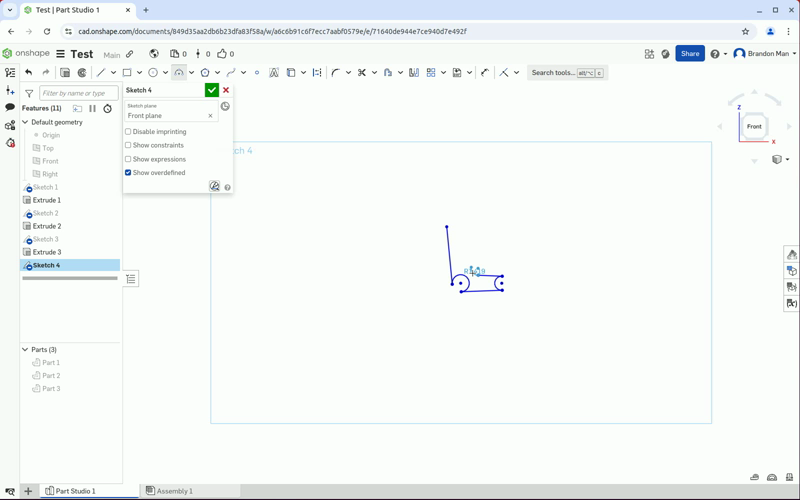
key_up(shift)
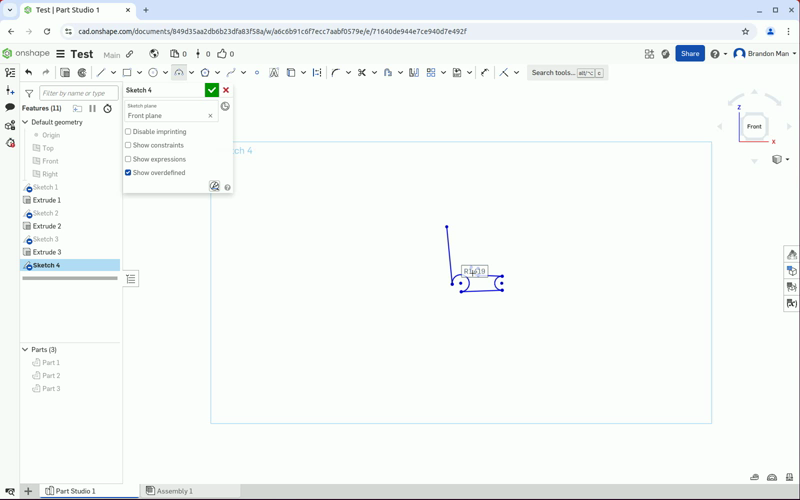
key(esc)
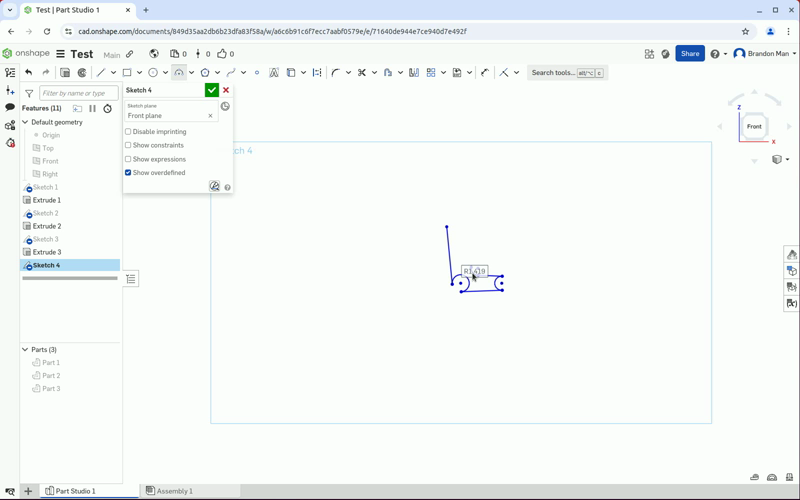
key(l)
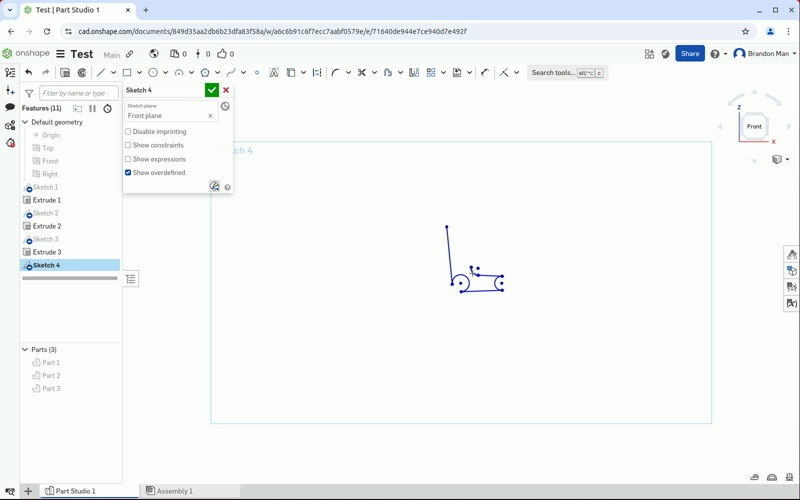
mouse_move(471, 267)
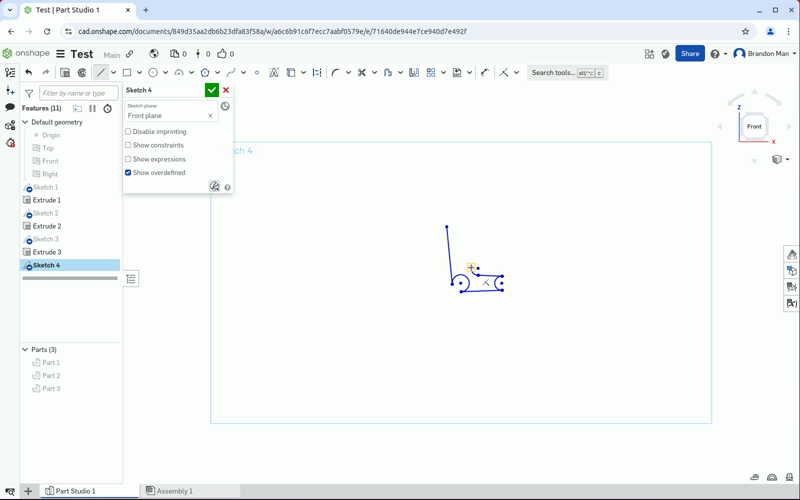
click(471, 267)
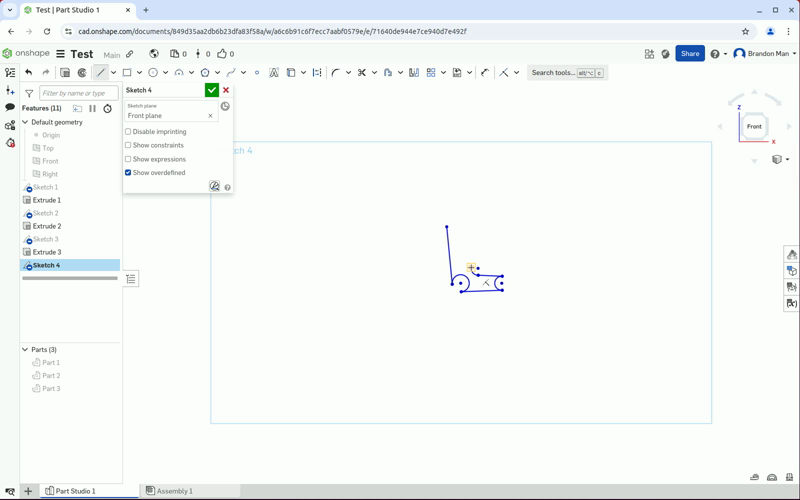
key_down(shift)
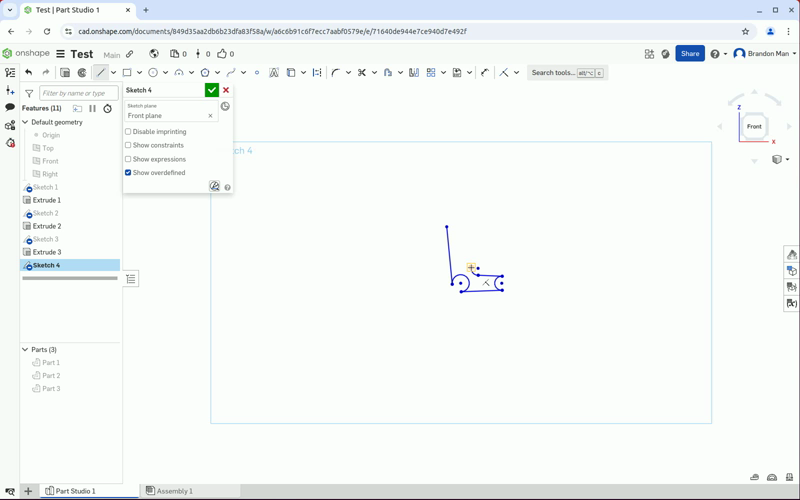
mouse_move(501, 267)
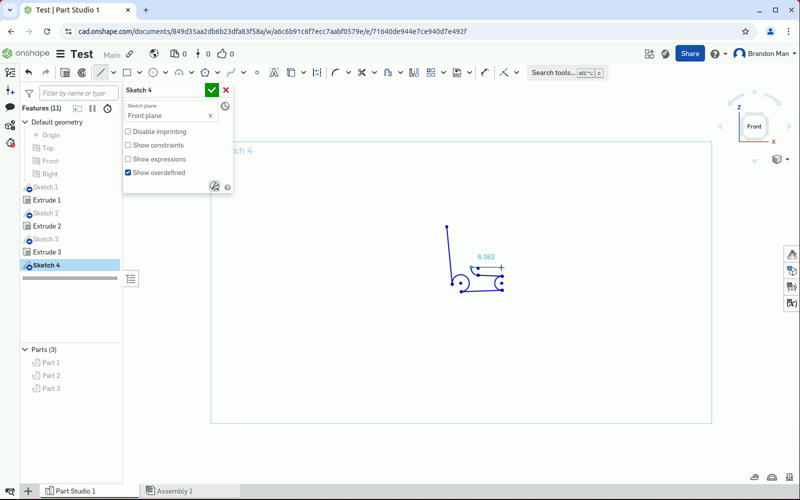
mouse_move(475, 226)
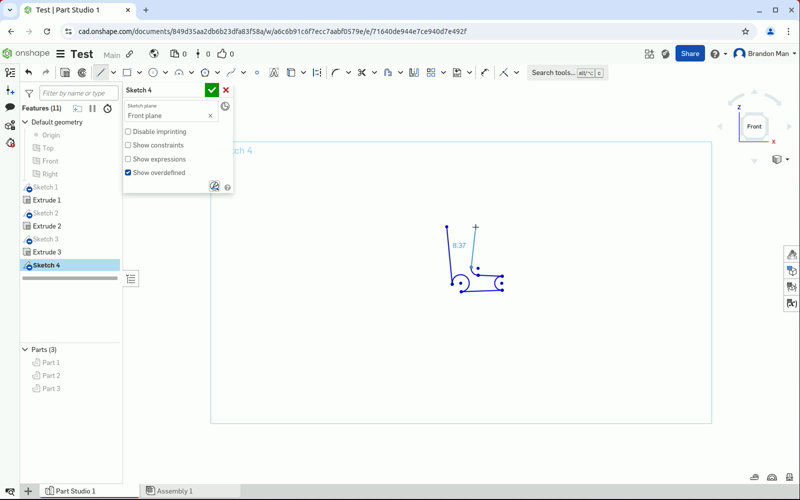
click(475, 226)
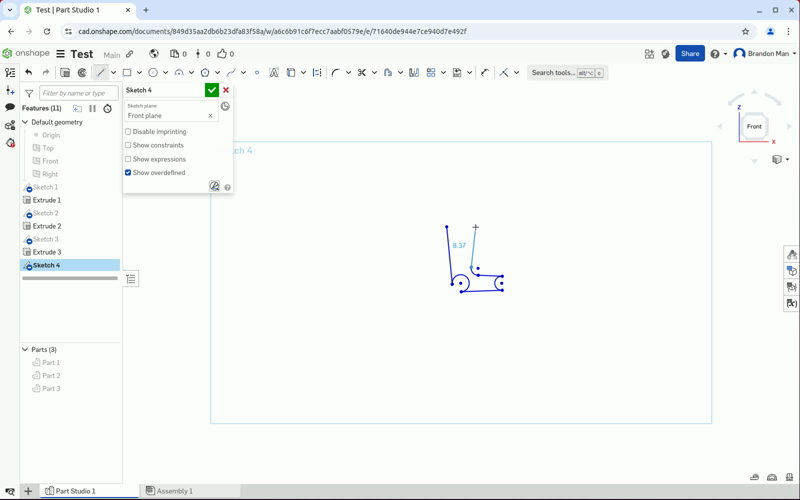
key_up(shift)
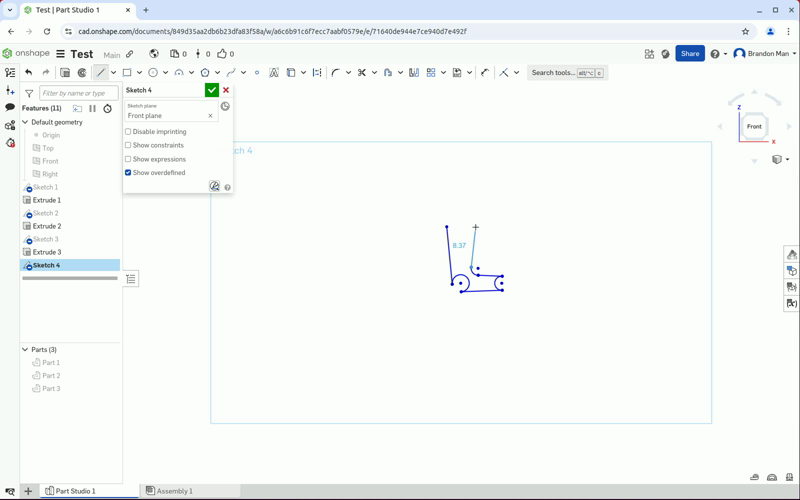
key(esc)
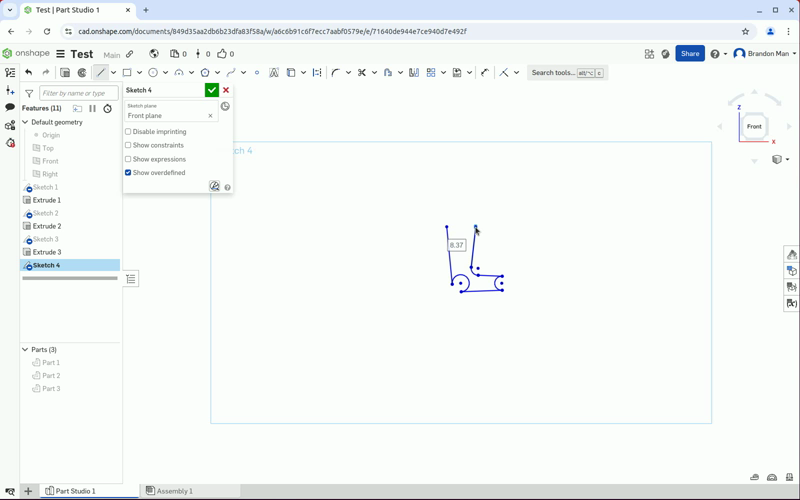
key(a)
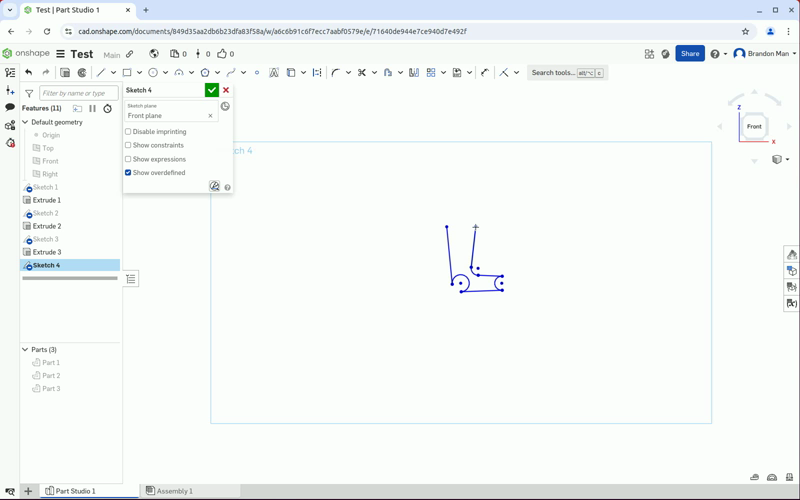
mouse_move(475, 226)
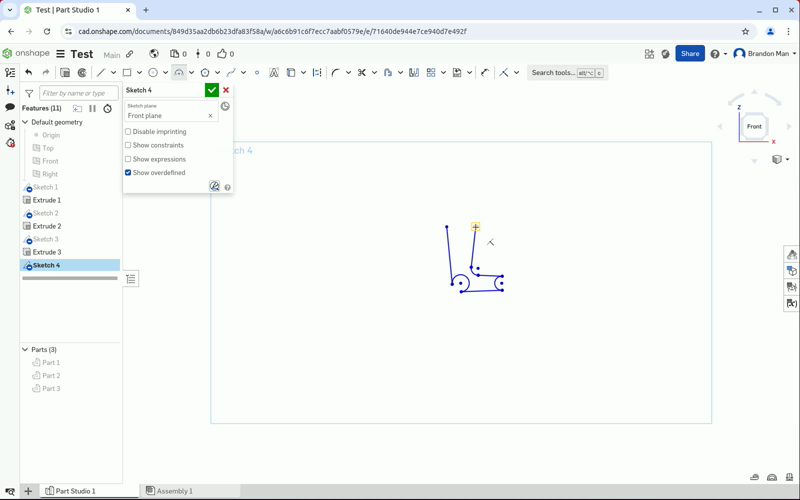
click(475, 226)
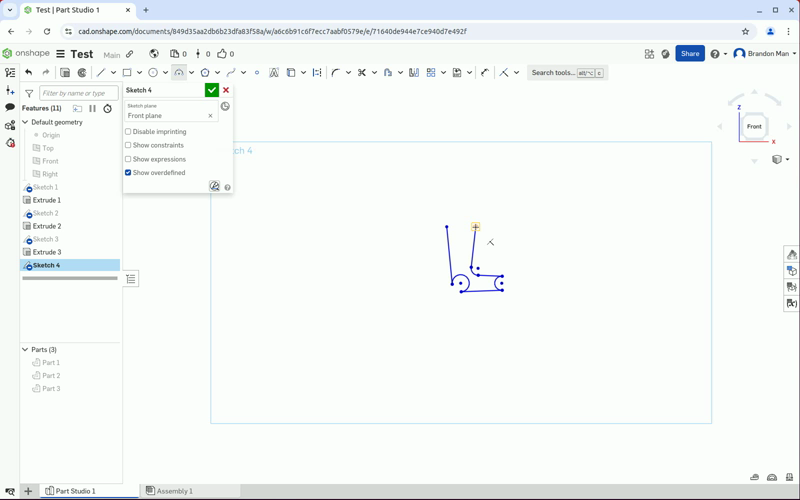
mouse_move(446, 226)
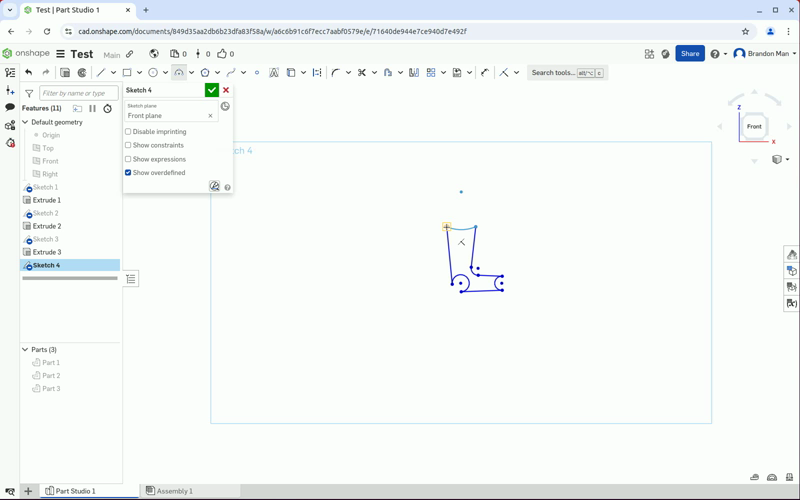
click(446, 226)
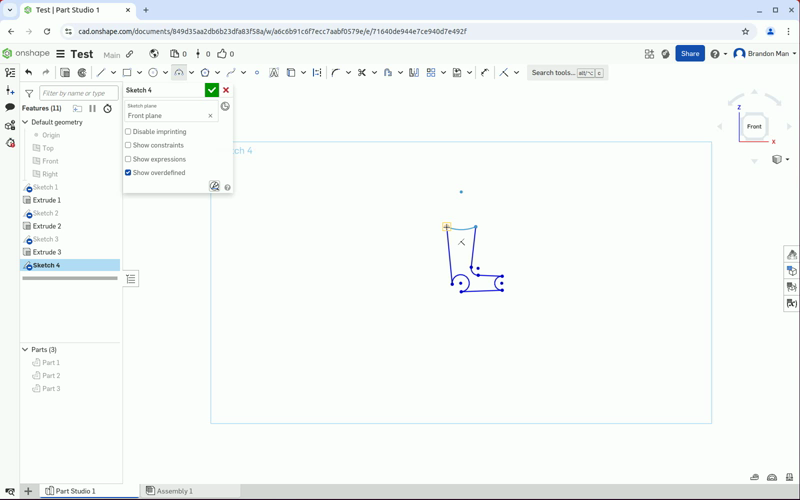
key_down(shift)
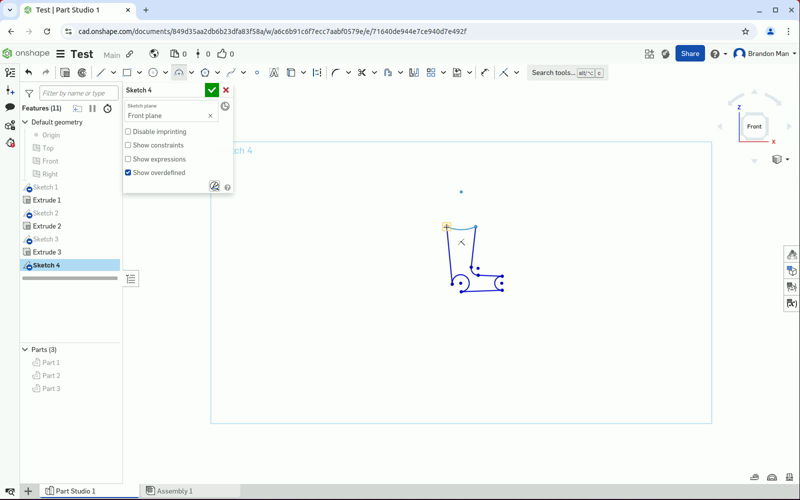
mouse_move(461, 239)
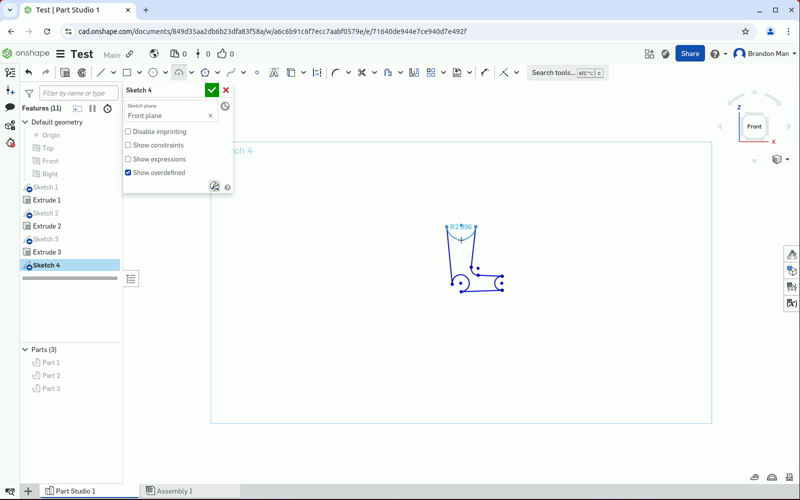
click(461, 239)
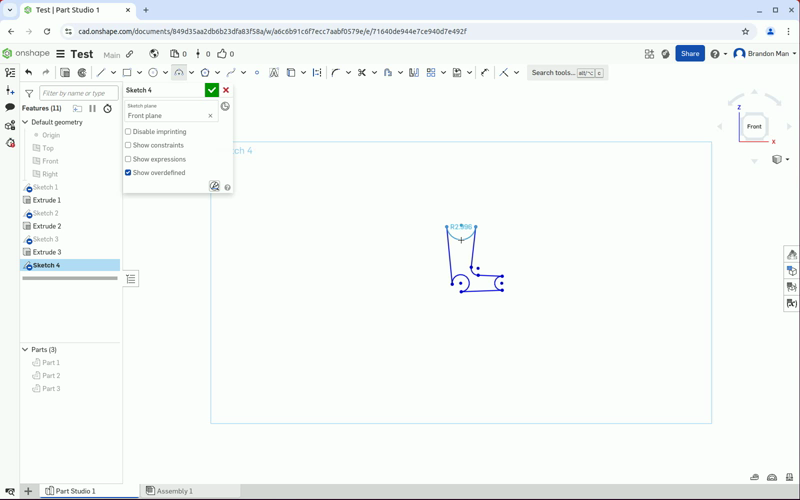
key_up(shift)
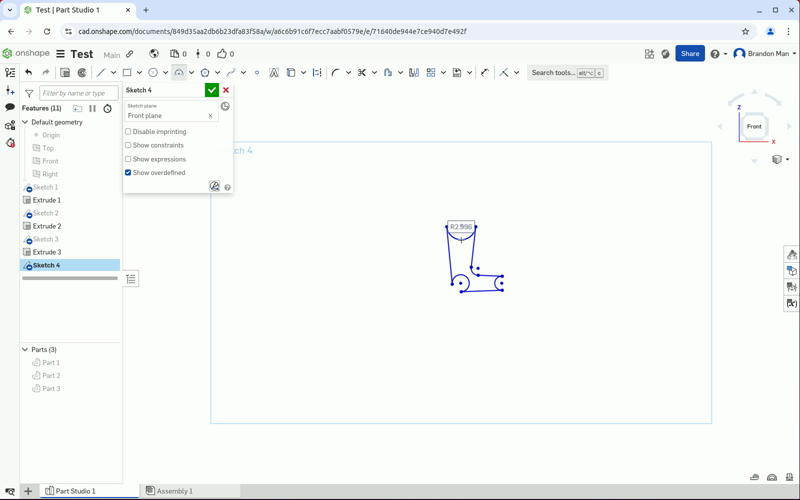
key(esc)
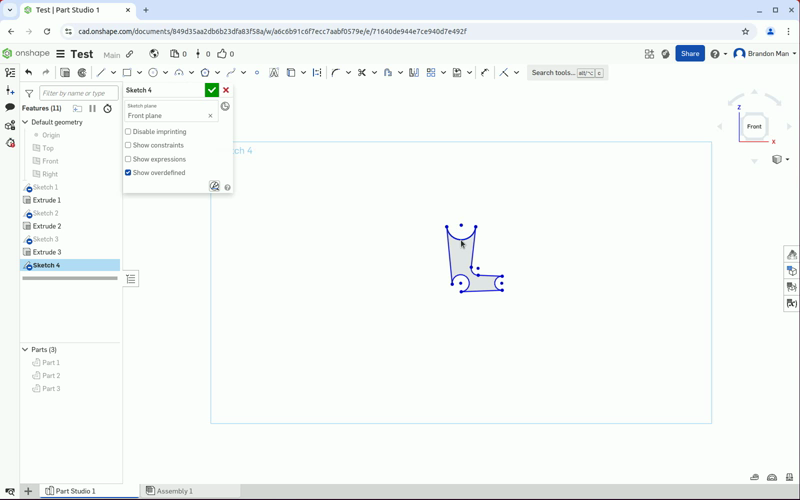
mouse_move(459, 263)
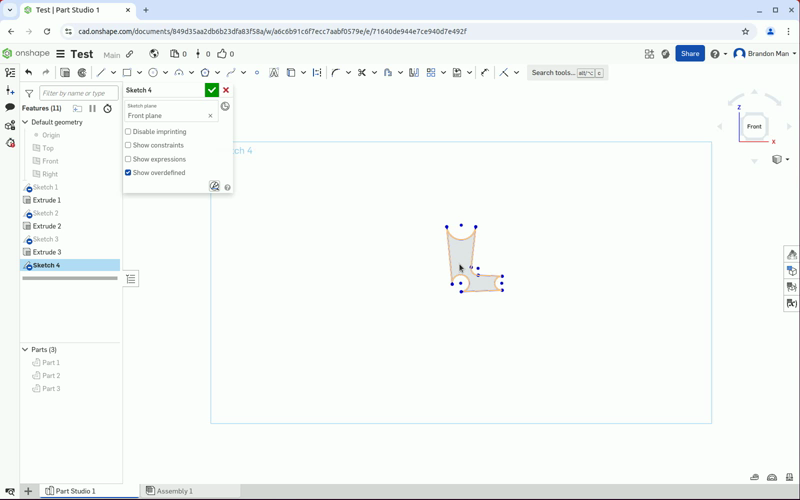
scroll(6)
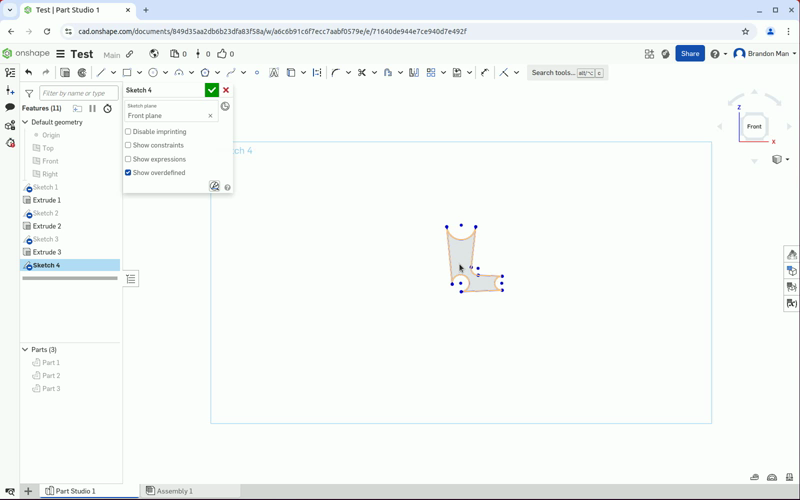
scroll(6)
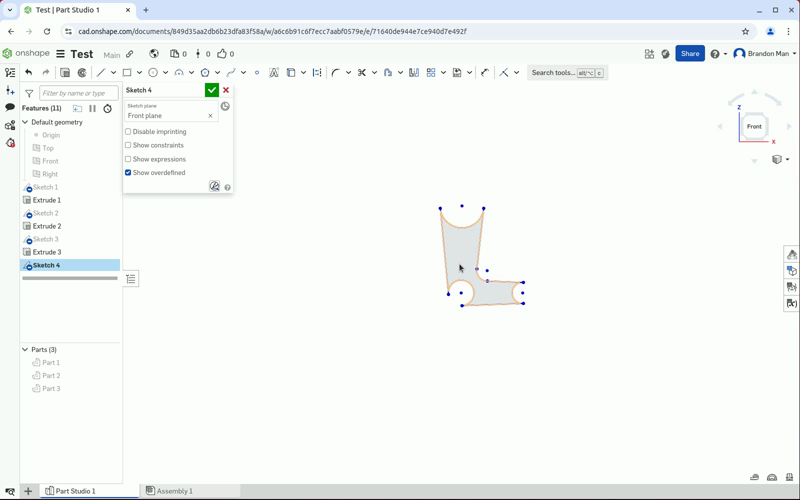
scroll(6)
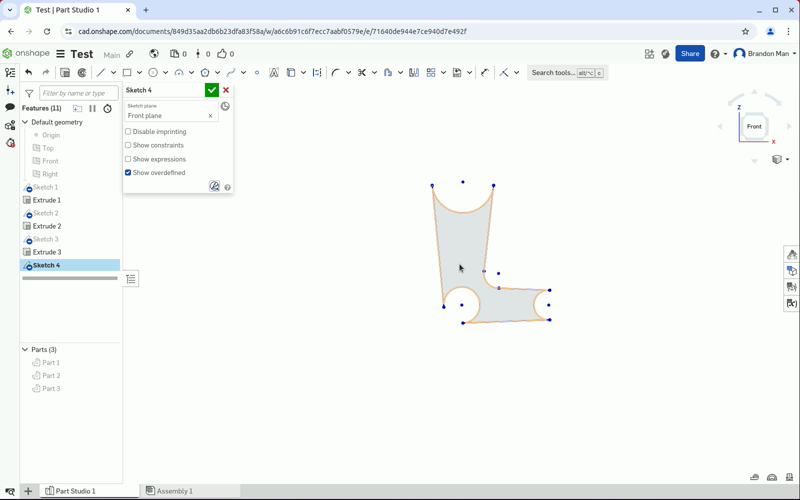
scroll(6)
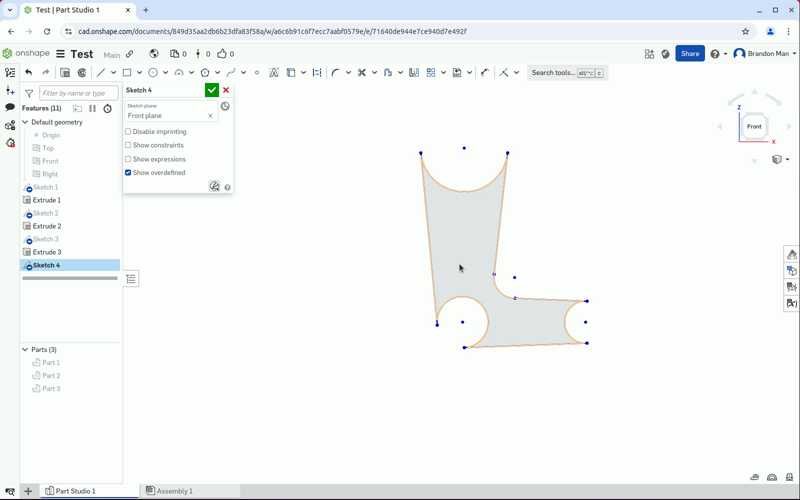
scroll(6)
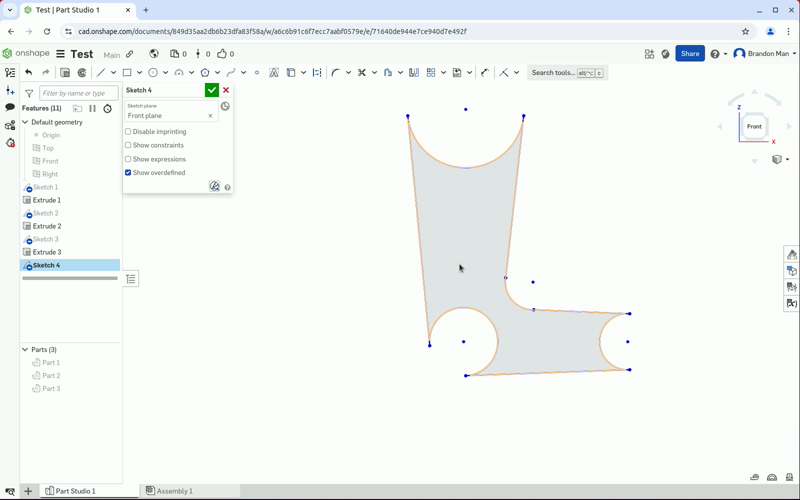
scroll(6)
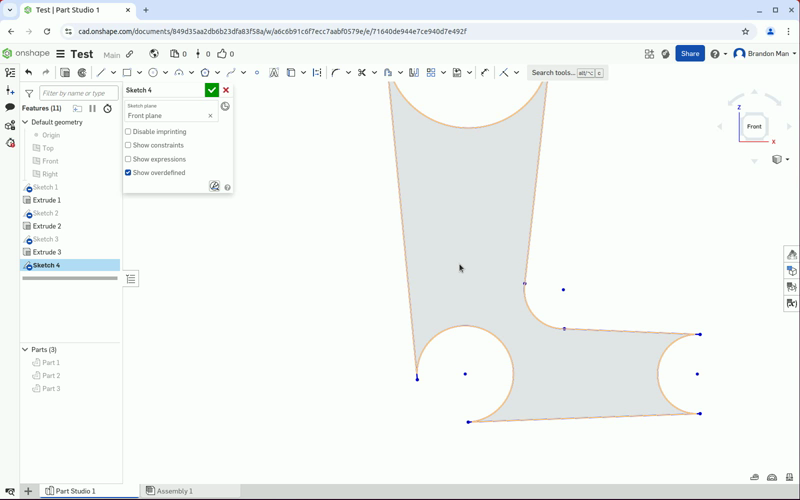
scroll(6)
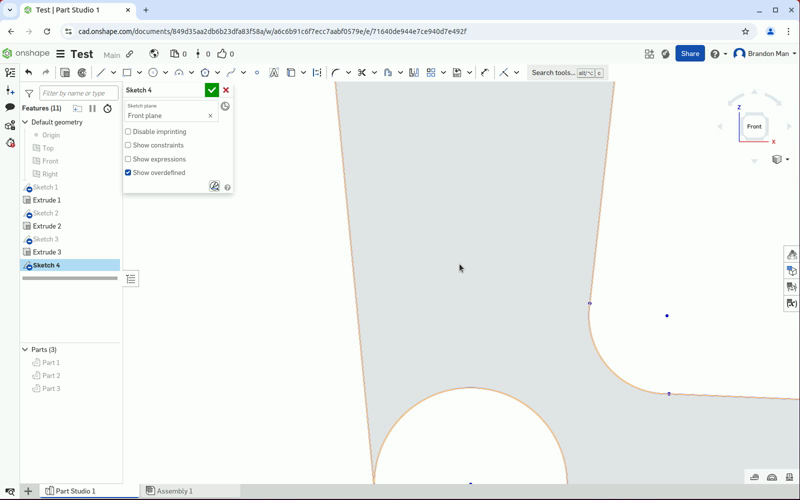
click(459, 263)
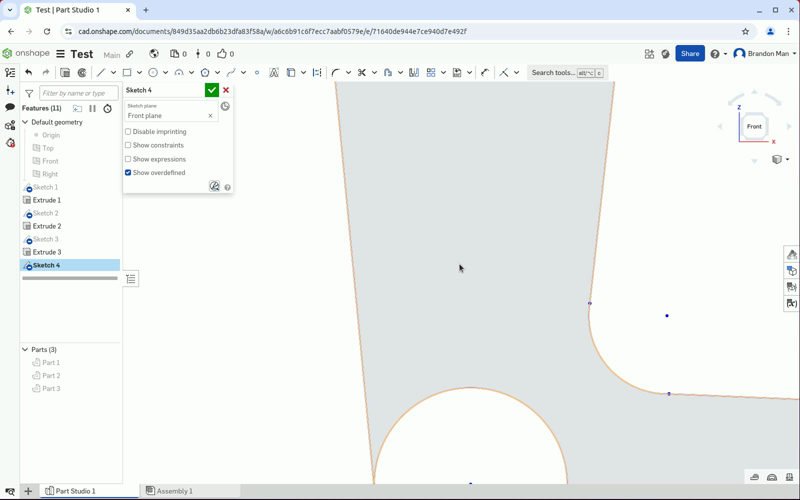
scroll(-6)
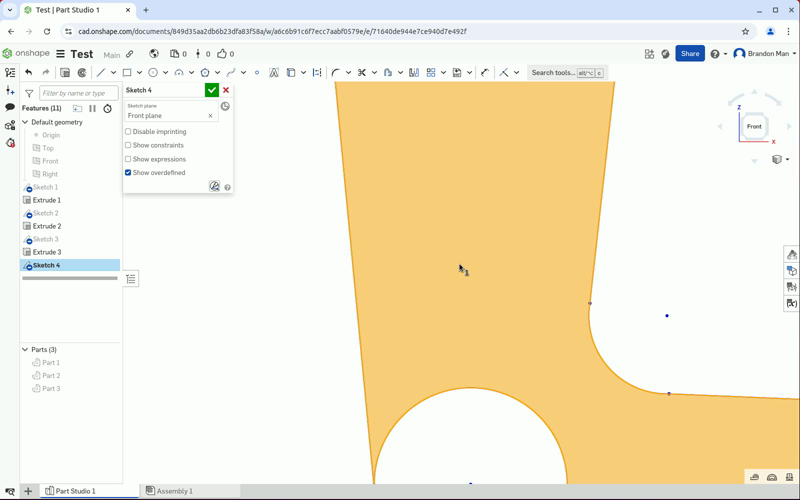
scroll(-6)
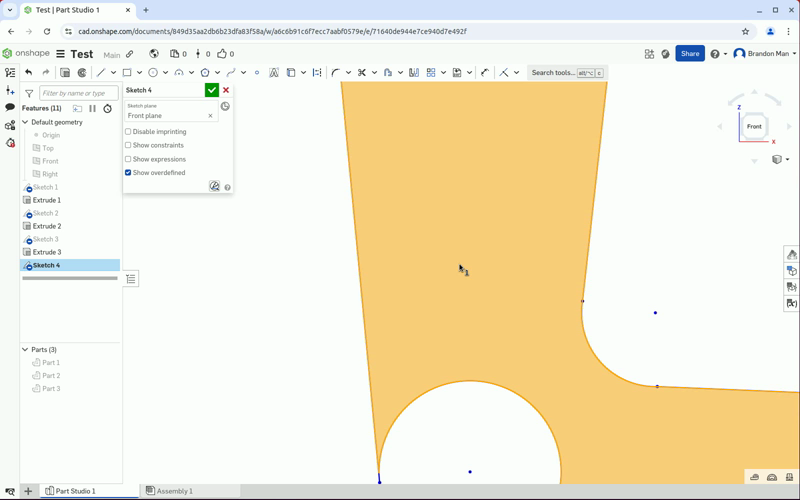
scroll(-6)
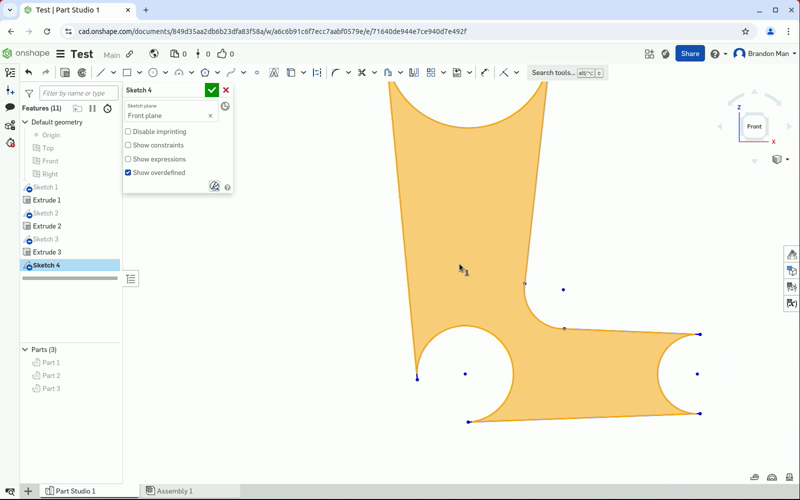
scroll(-6)
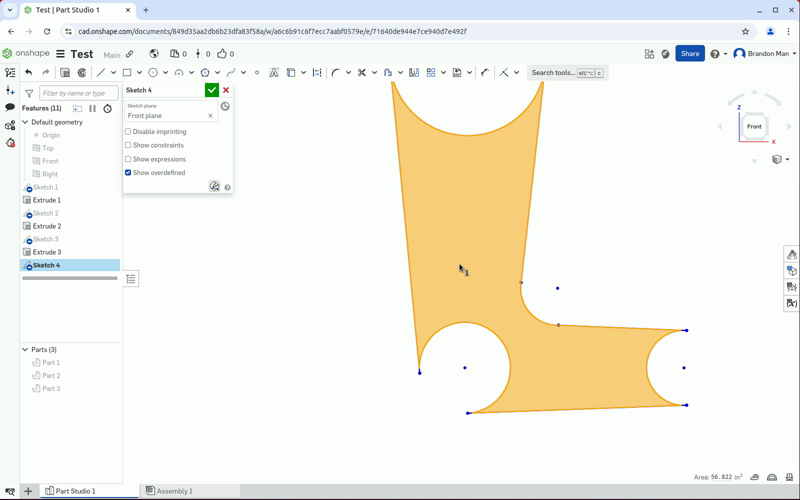
scroll(-6)
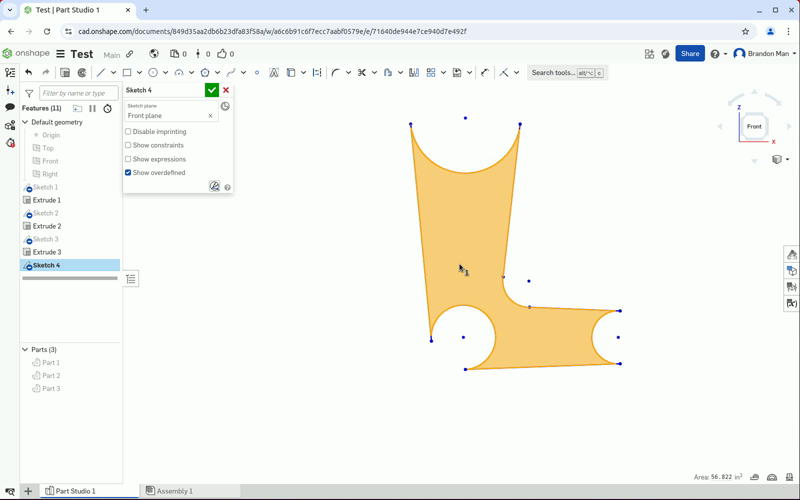
scroll(-6)
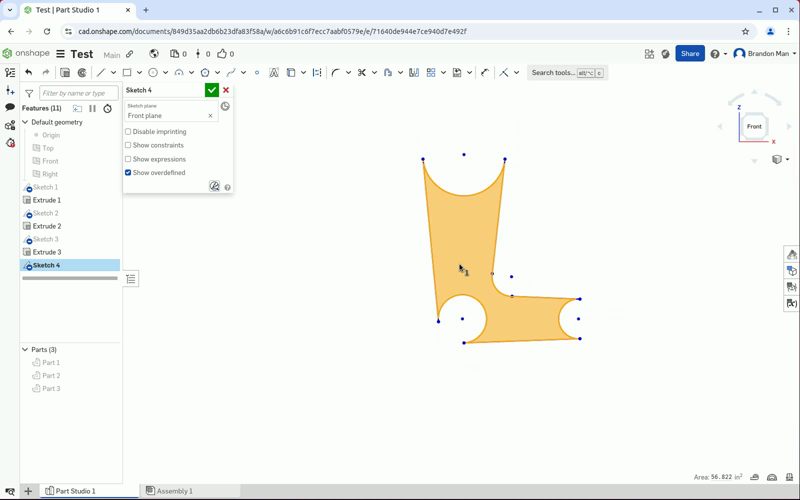
scroll(-6)
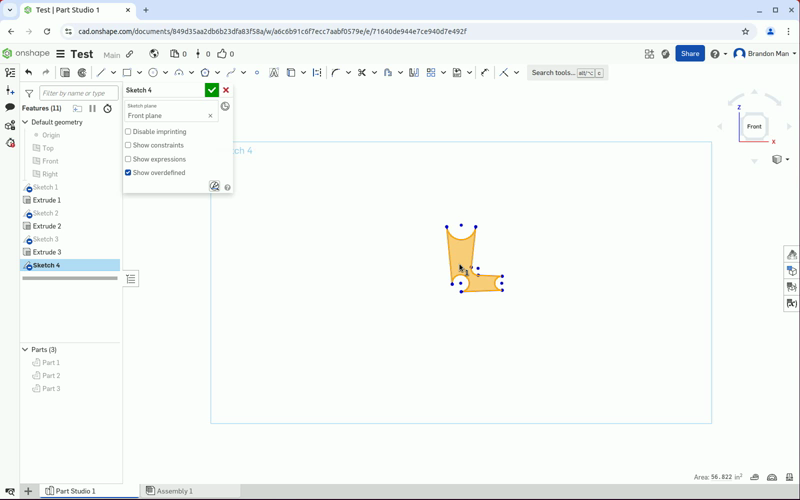
mouse_move(73, 352)
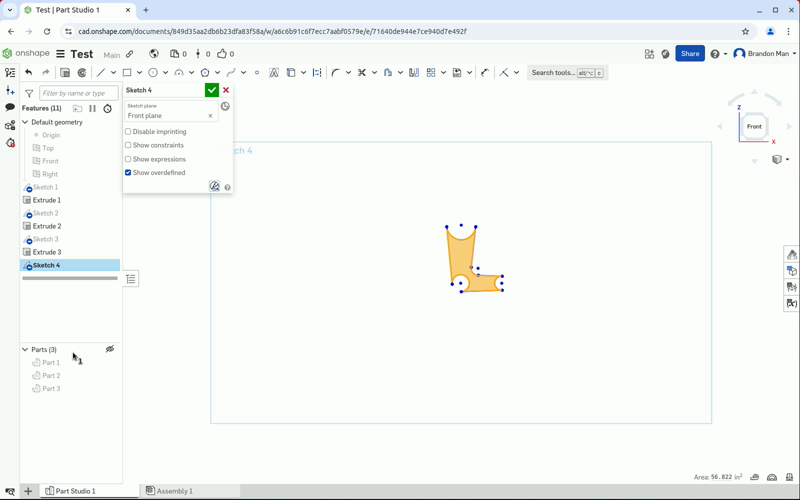
key(shift+y)
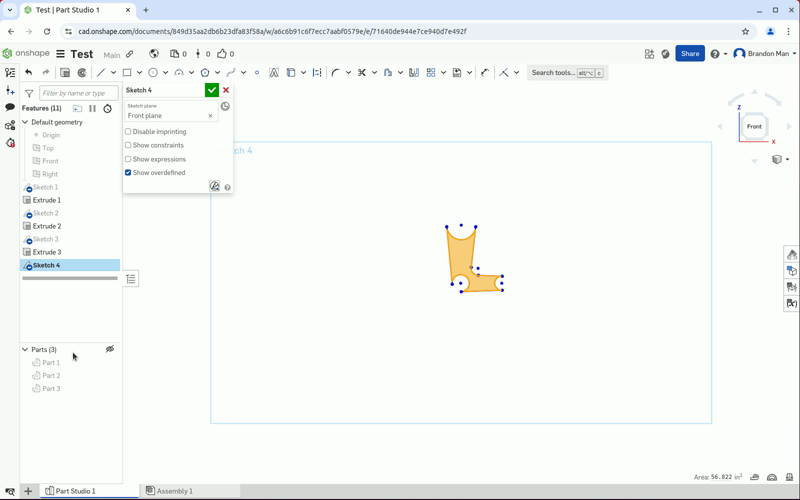
key(shift+e)
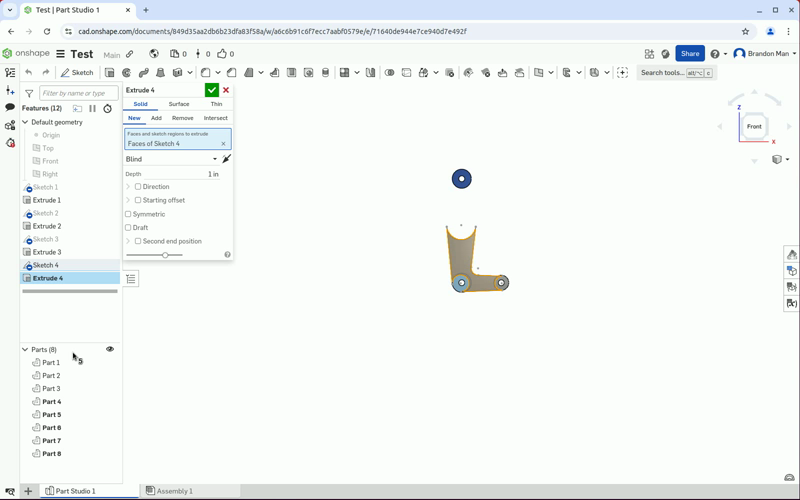
mouse_move(143, 106)
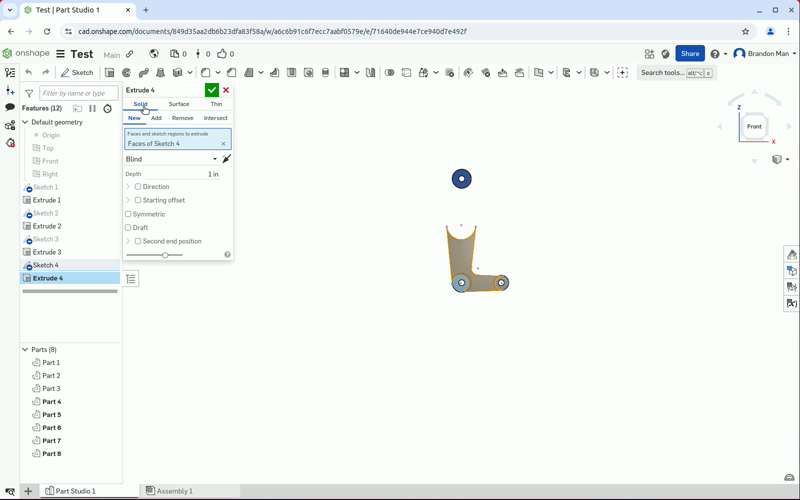
click(143, 106)
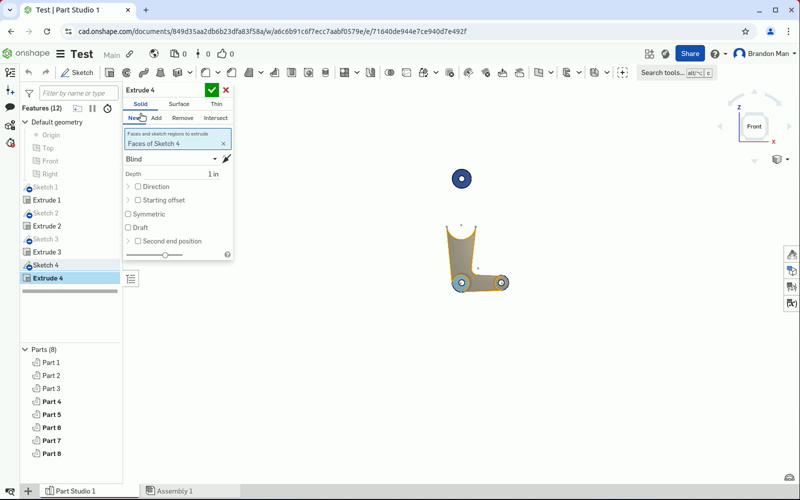
mouse_move(137, 120)
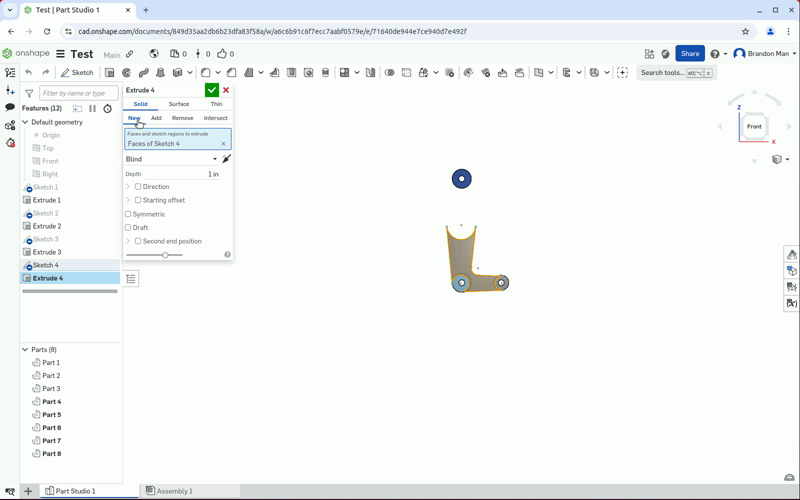
click(137, 120)
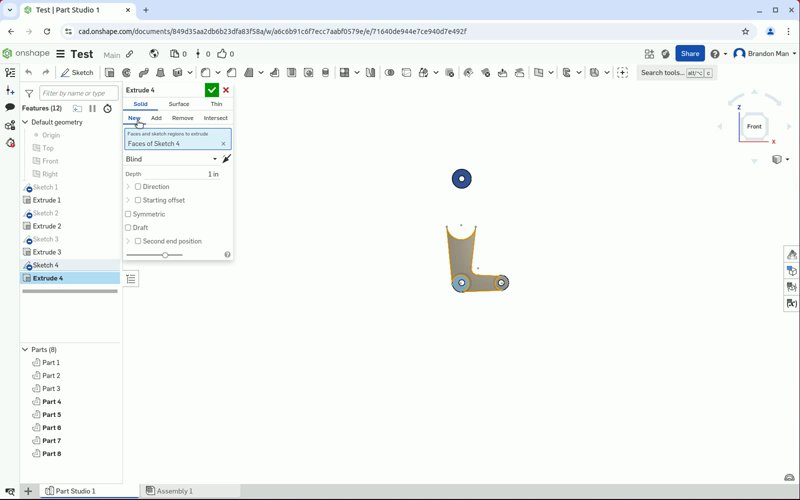
key(tab, 4)
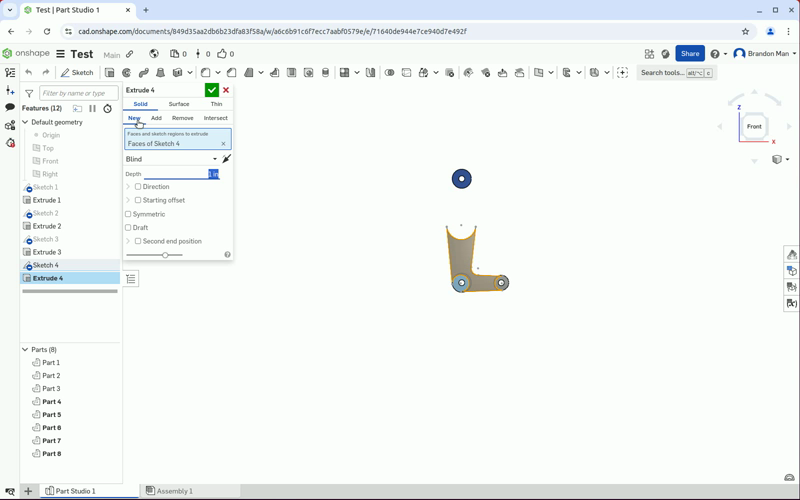
text(0.481)
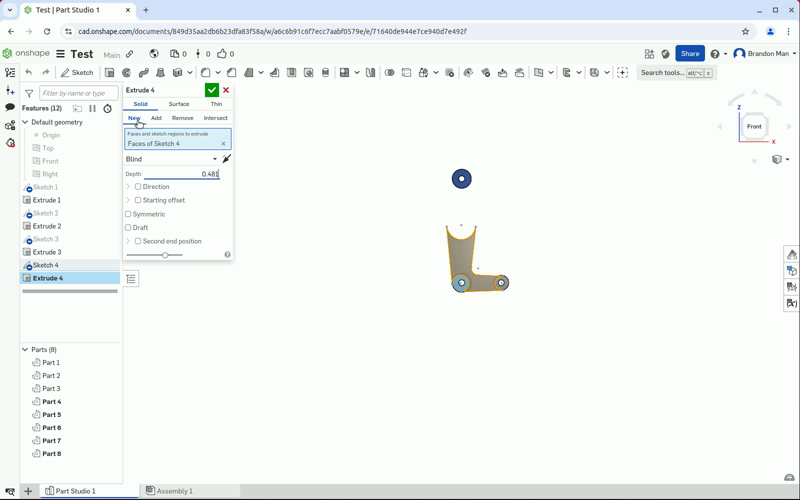
key(enter)
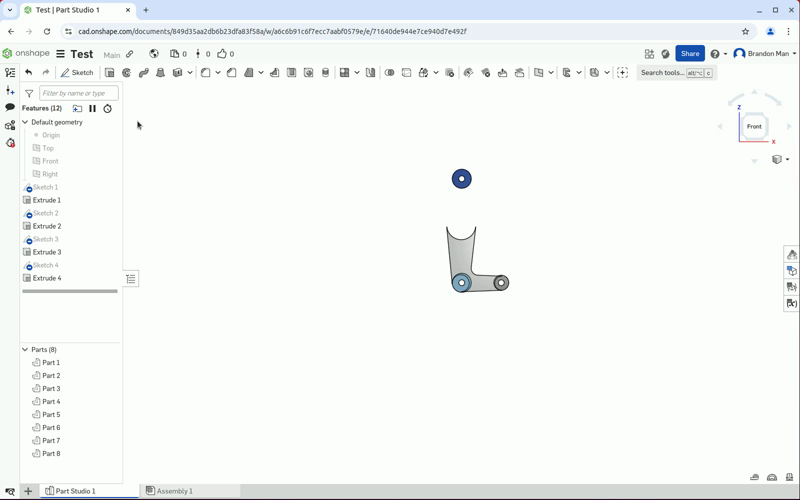
key(shift+h)
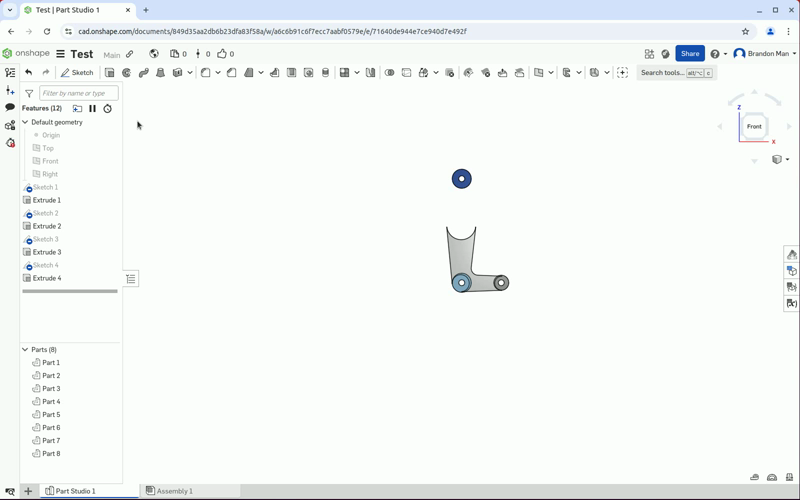
key(shift+h)
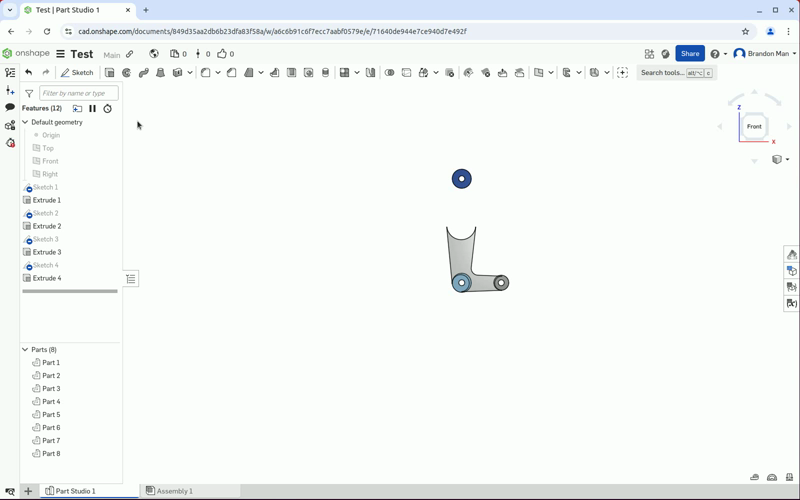
mouse_move(73, 189)
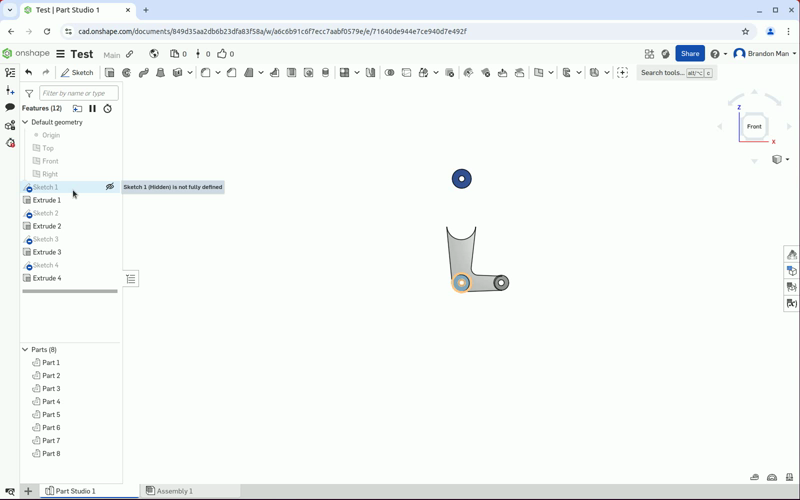
click(73, 189)
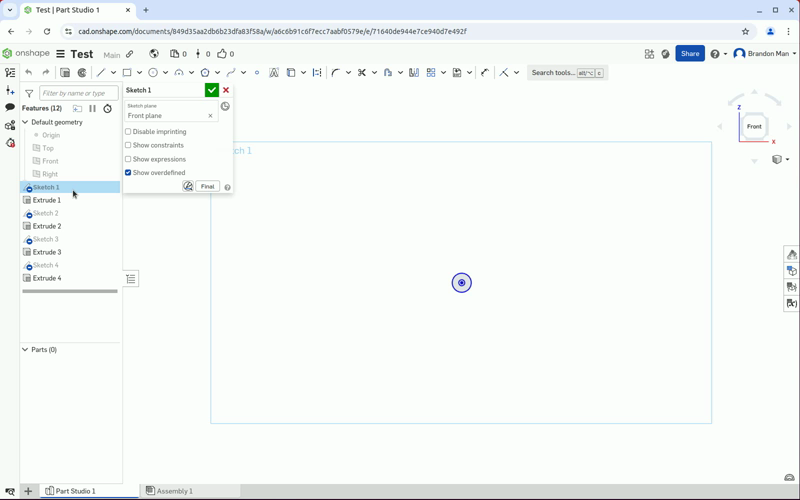
mouse_move(229, 92)
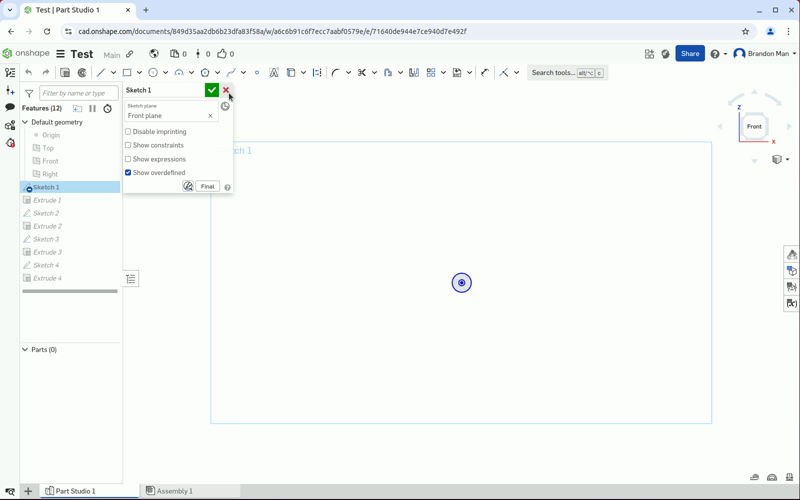
click(229, 92)
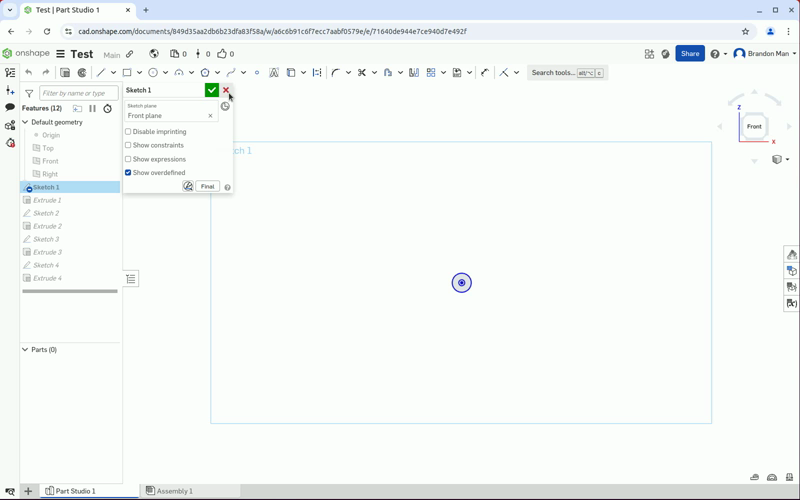
key(shift+s)
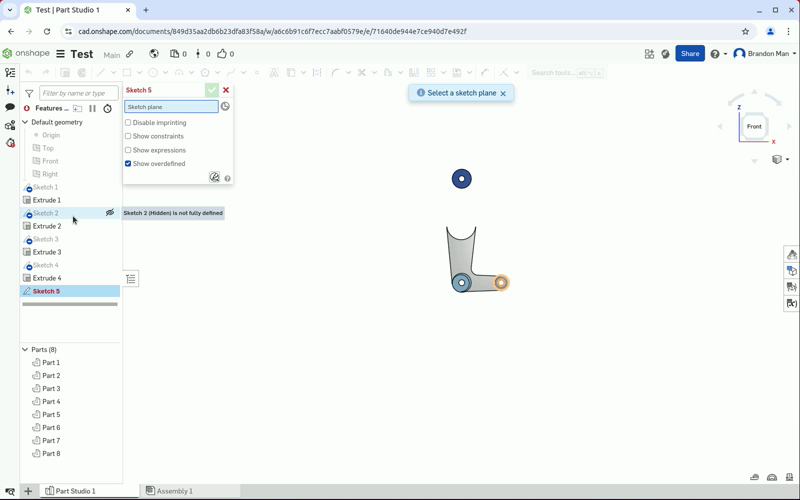
scroll(3)
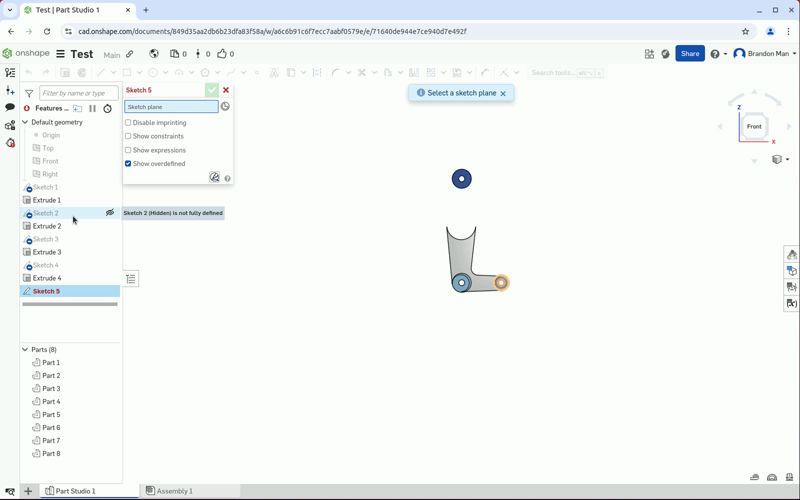
mouse_move(73, 163)
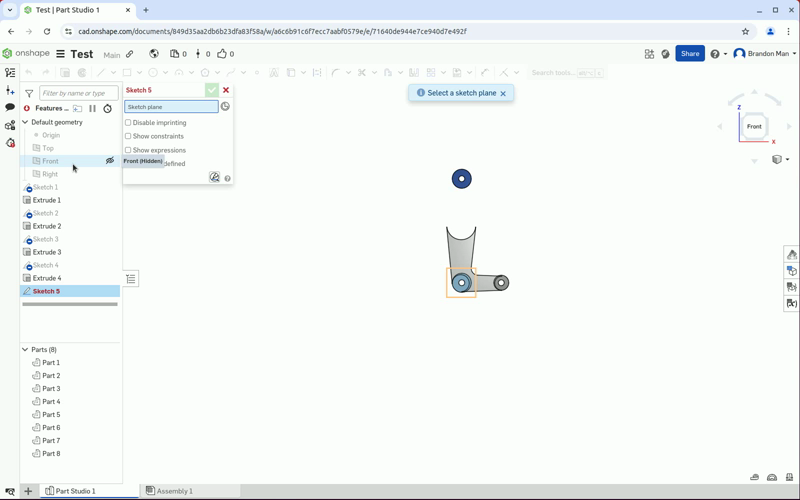
click(73, 163)
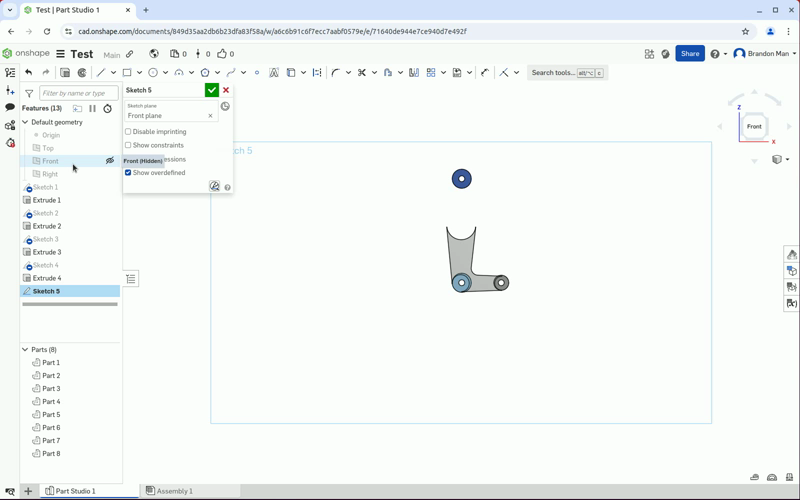
mouse_move(73, 352)
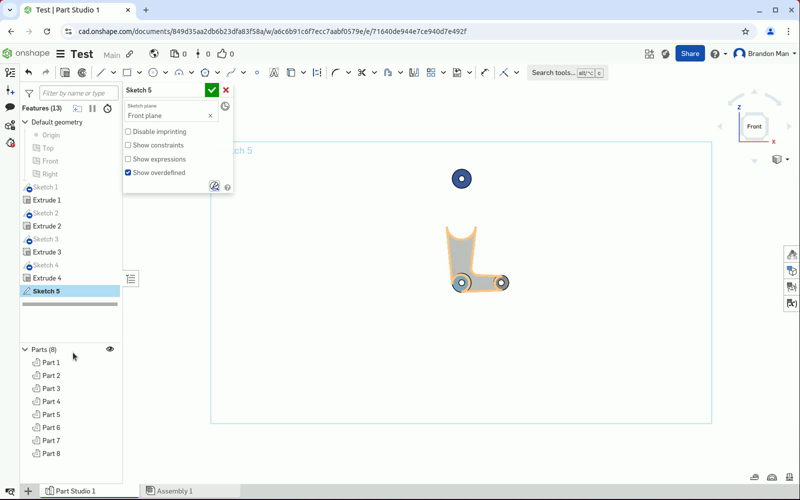
key(y)
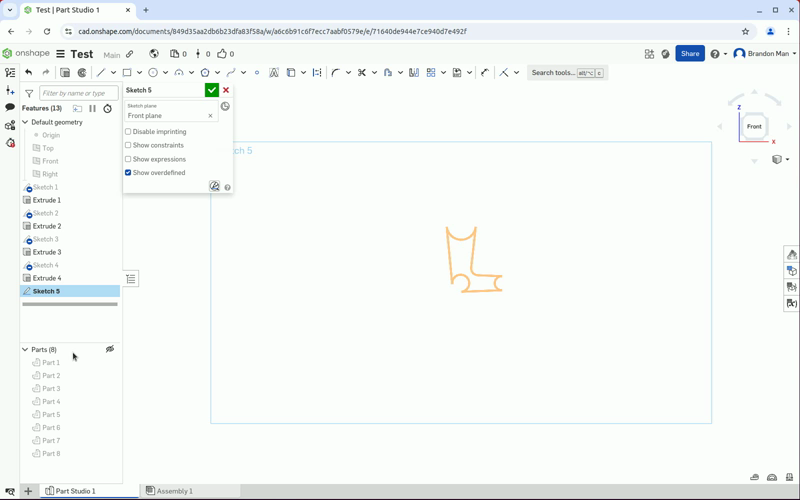
key(a)
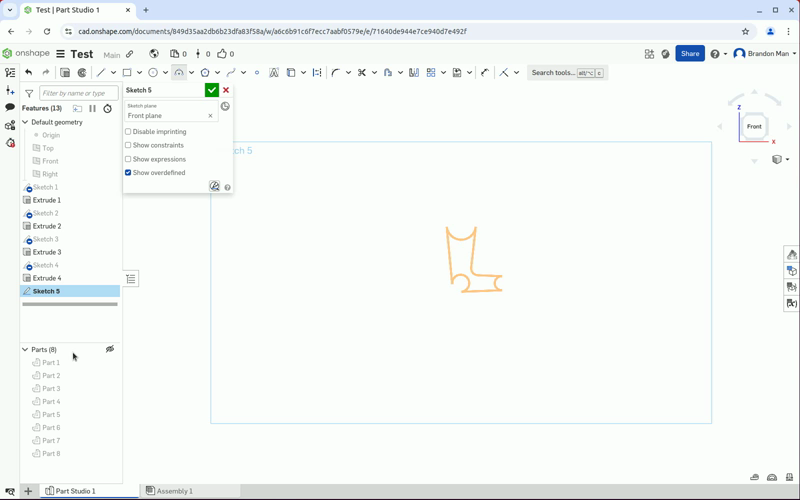
key_down(shift)
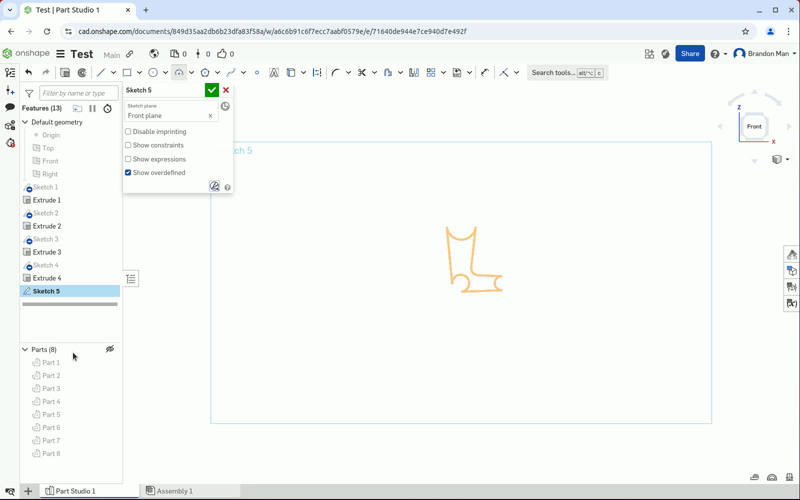
mouse_move(446, 223)
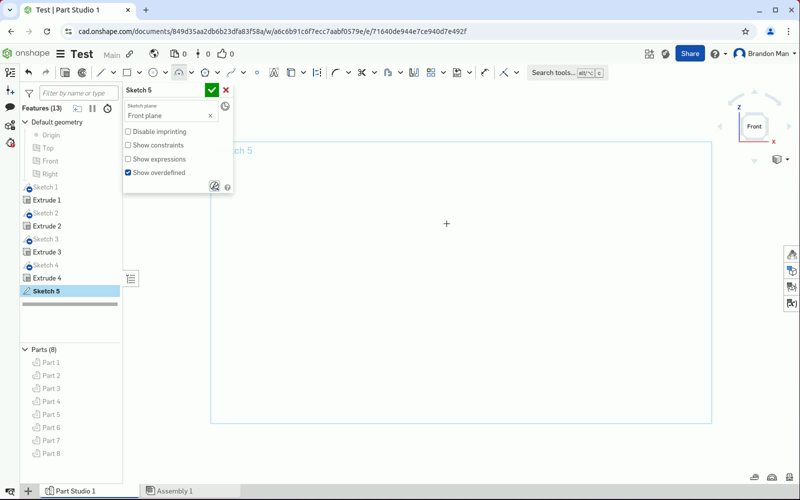
click(446, 223)
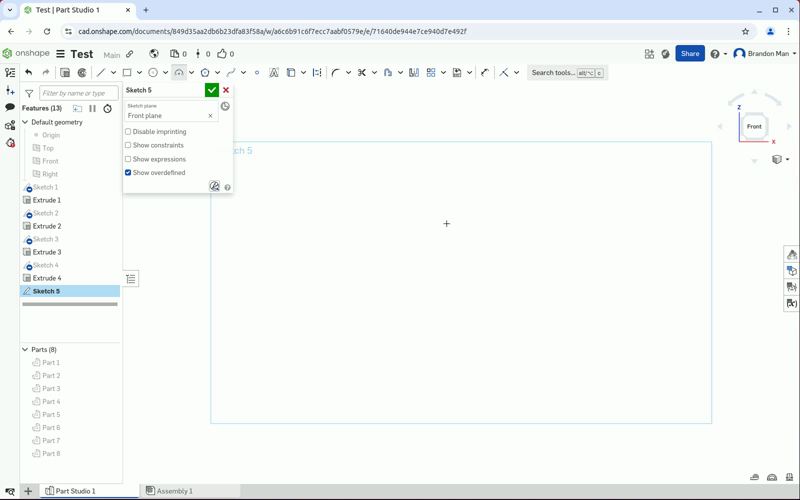
key_up(shift)
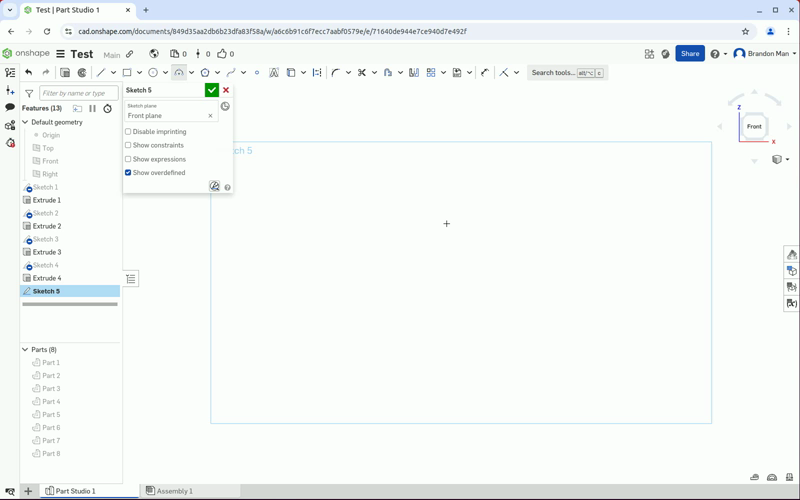
key_down(shift)
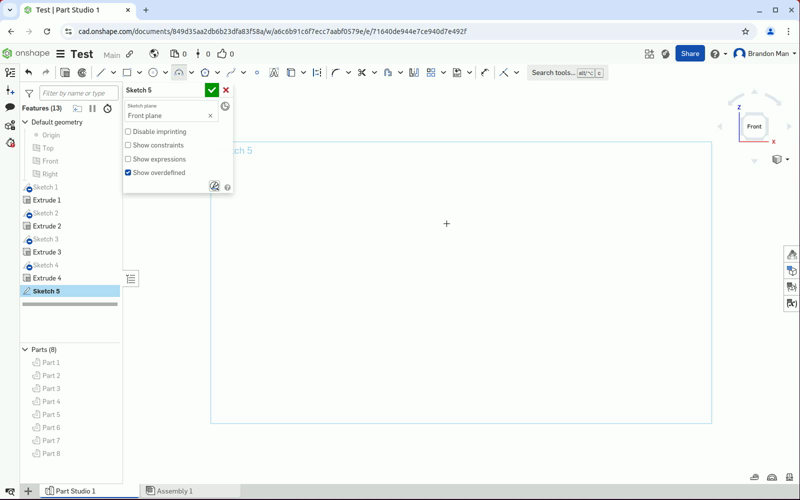
mouse_move(476, 223)
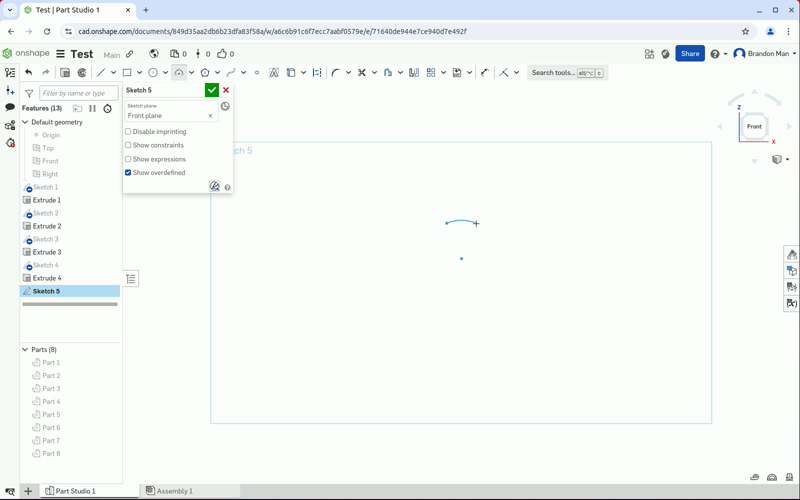
click(476, 223)
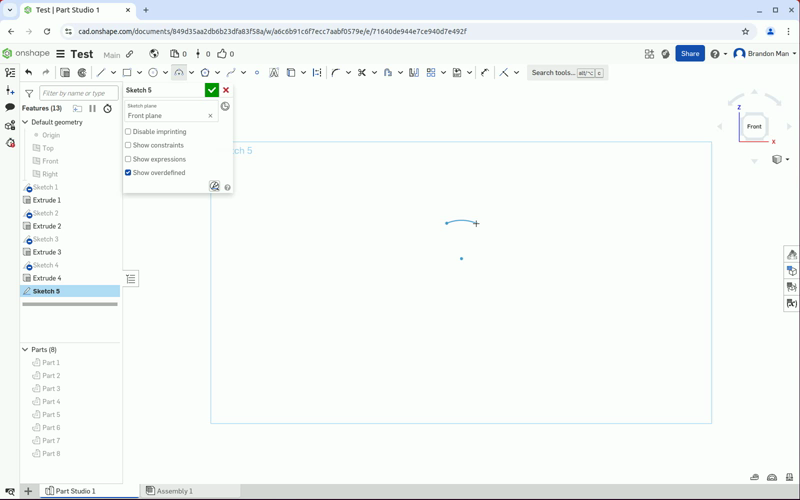
mouse_move(461, 210)
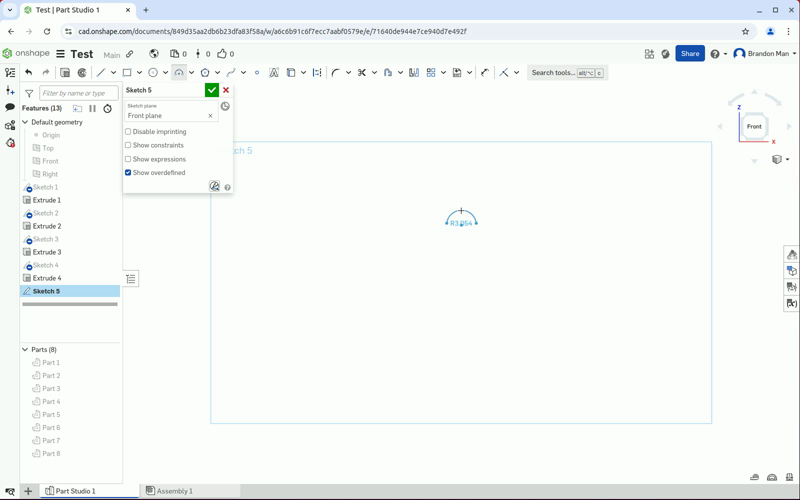
click(461, 210)
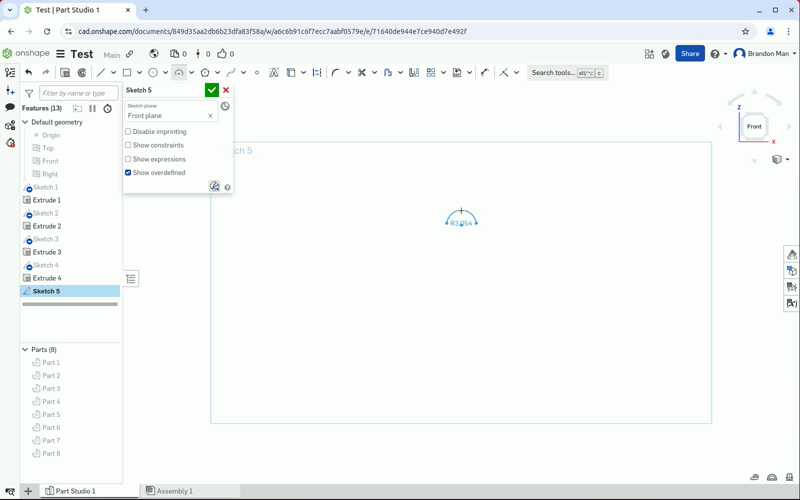
key_up(shift)
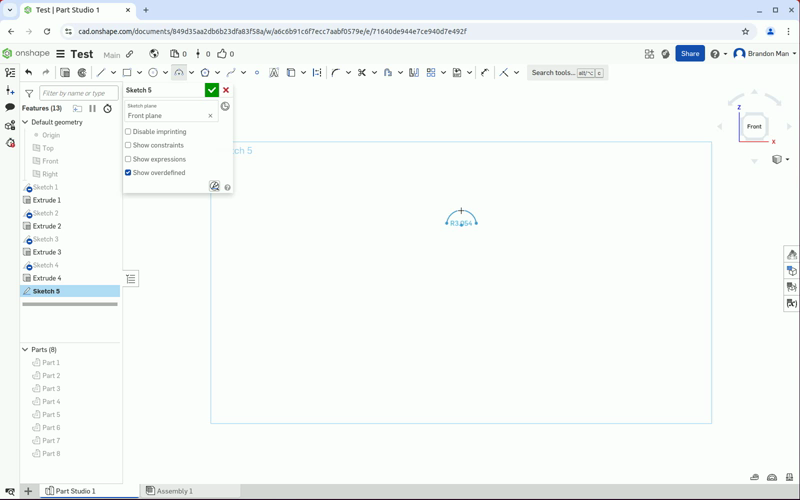
key(esc)
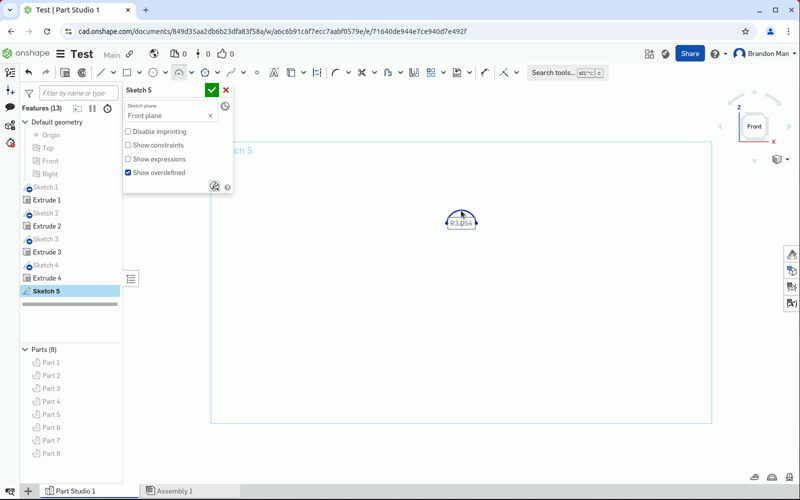
key(l)
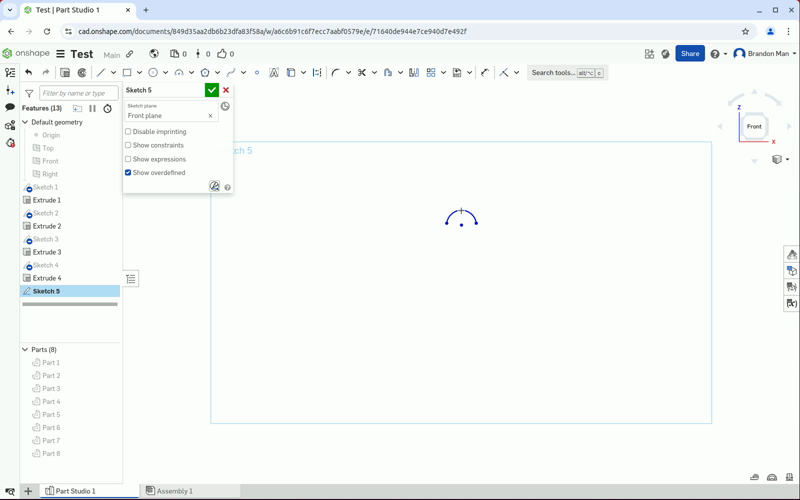
mouse_move(476, 223)
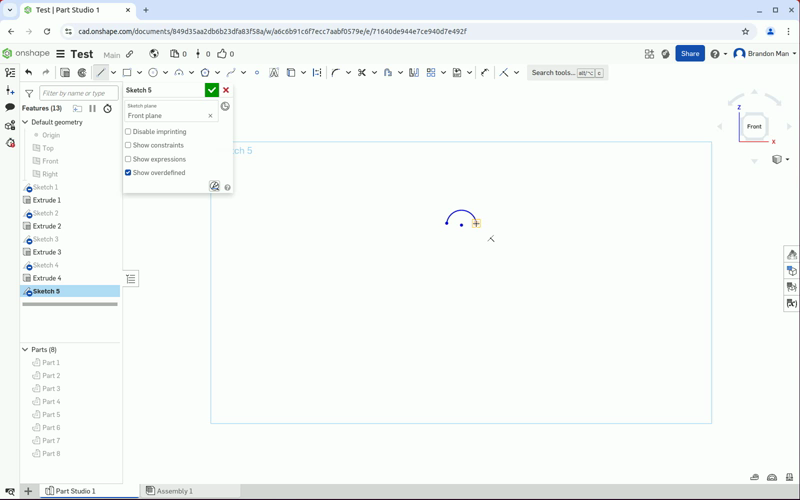
click(476, 223)
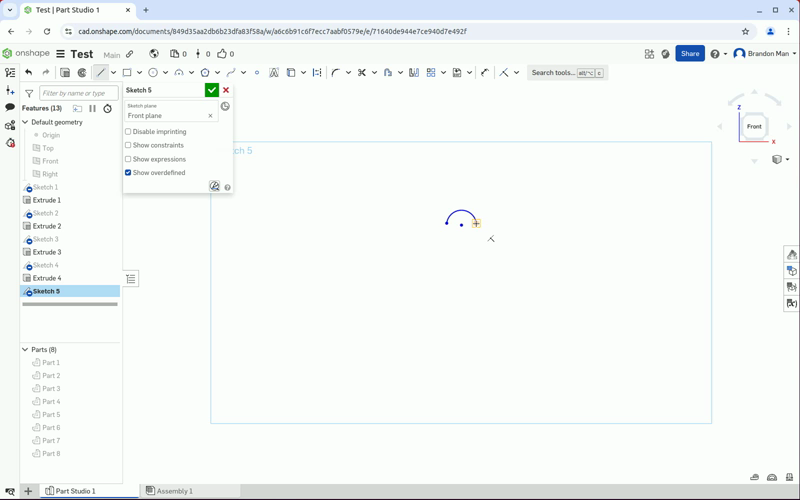
key_down(shift)
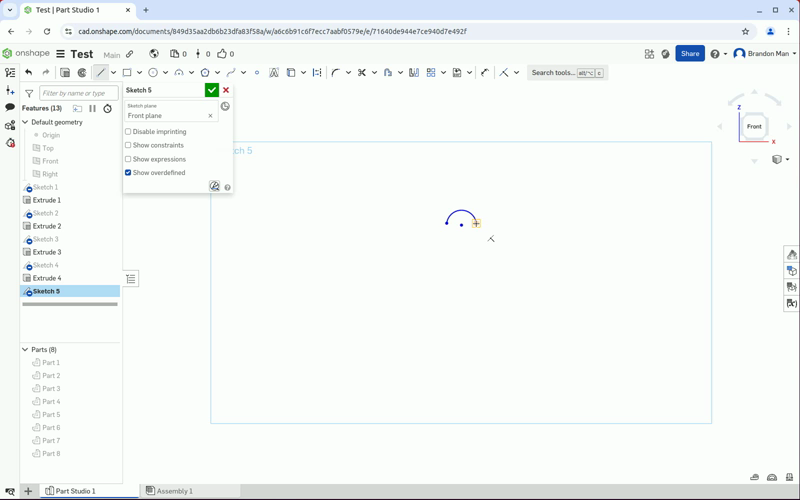
mouse_move(506, 223)
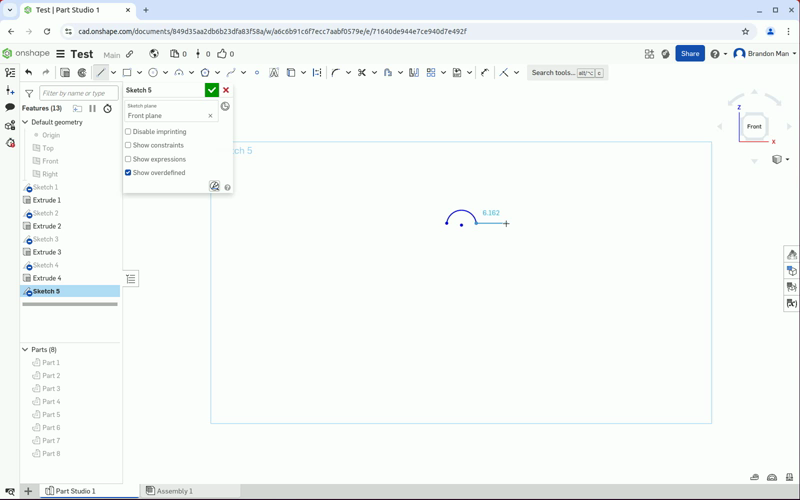
mouse_move(470, 176)
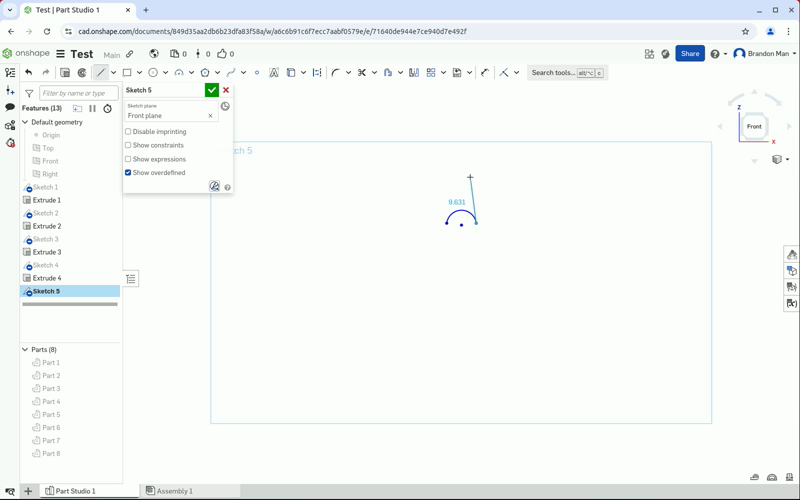
click(470, 176)
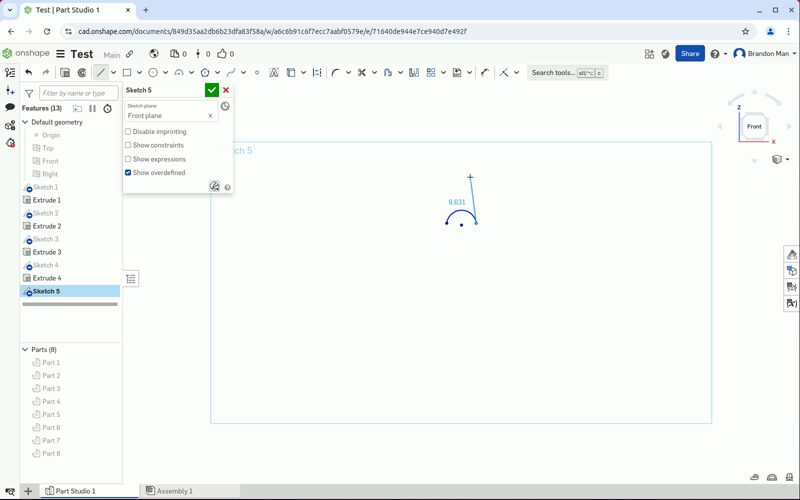
key_up(shift)
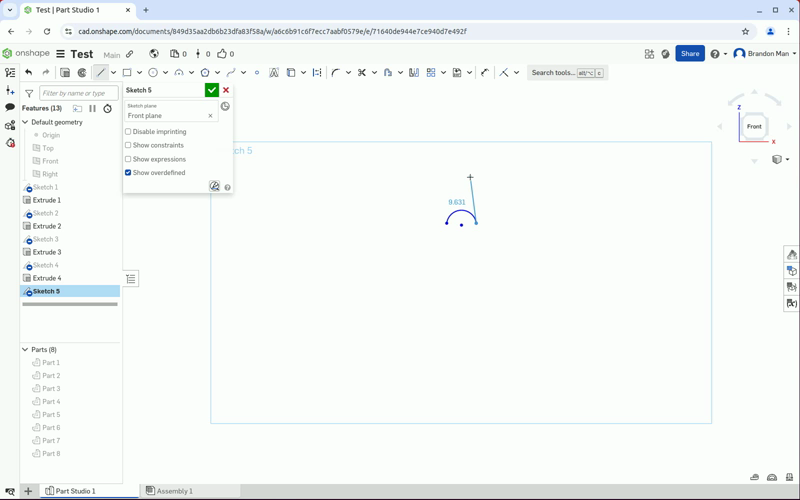
key(esc)
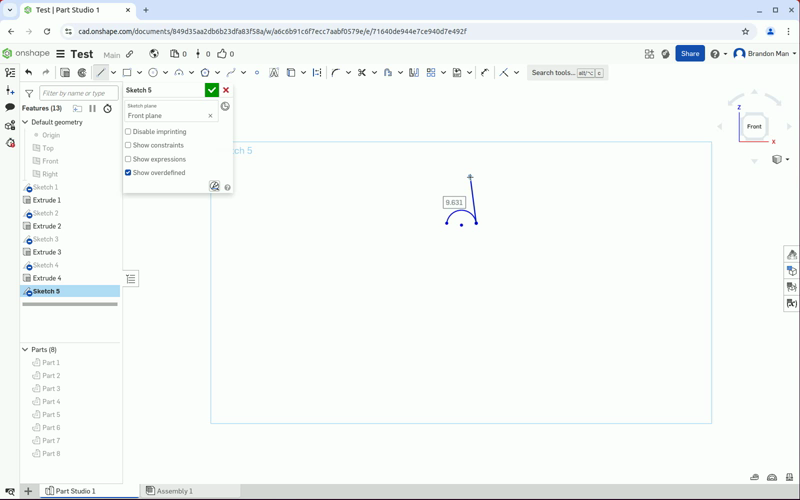
key(a)
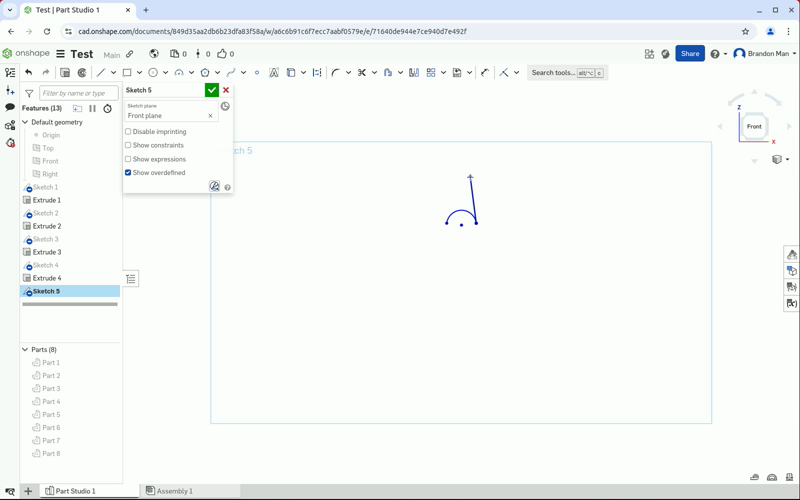
mouse_move(470, 176)
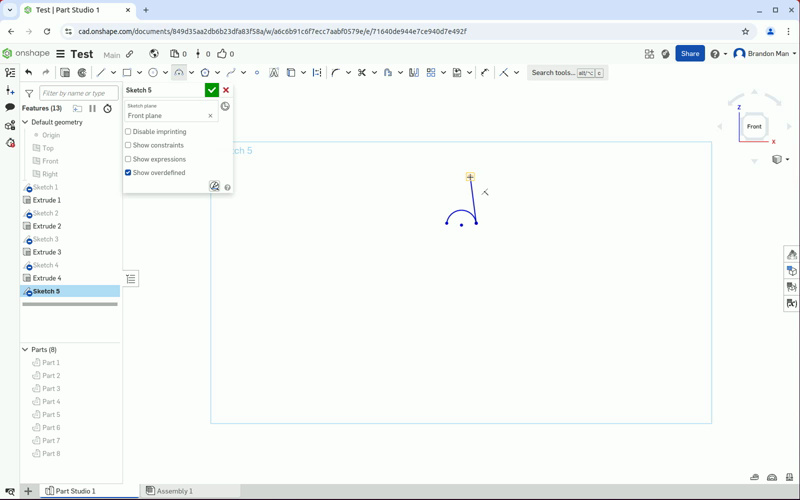
click(470, 176)
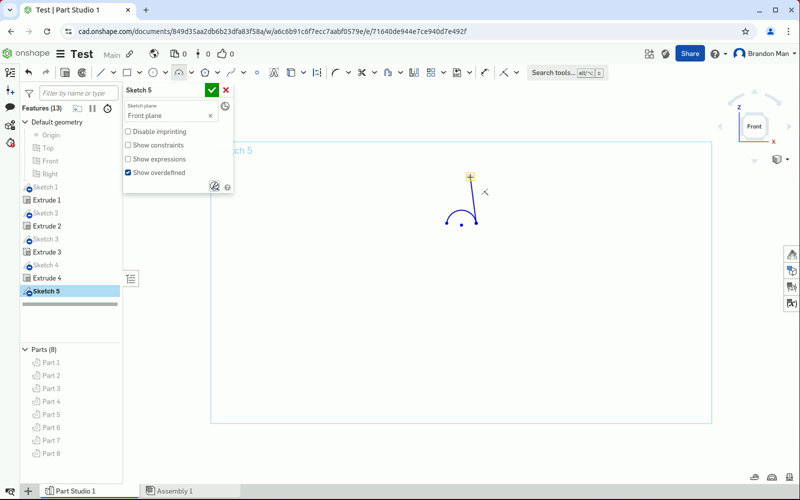
key_down(shift)
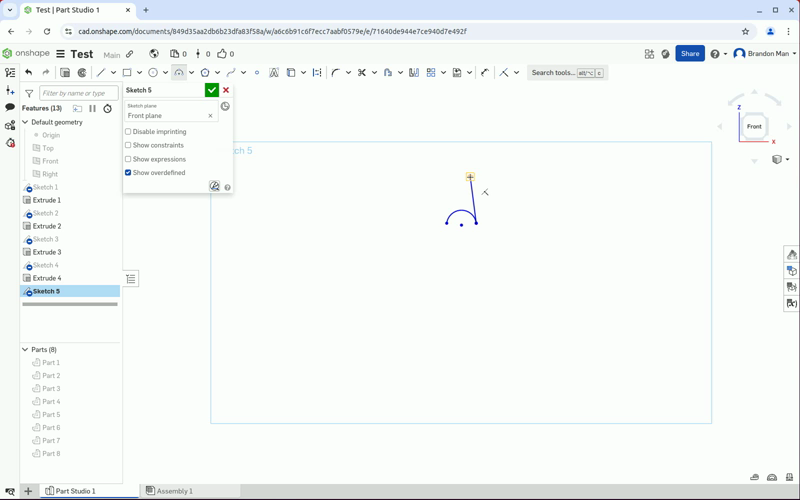
mouse_move(452, 176)
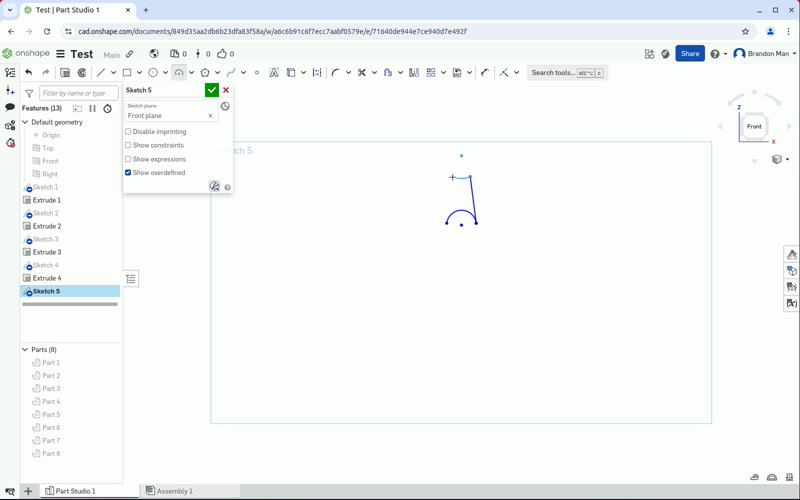
click(452, 176)
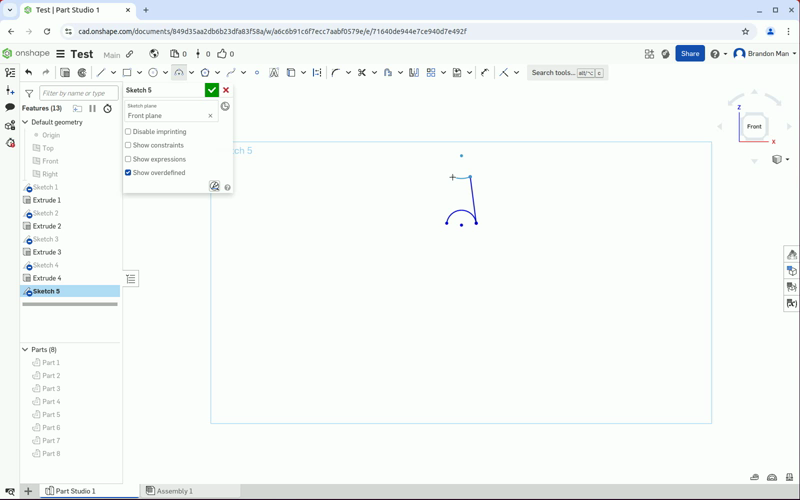
mouse_move(461, 186)
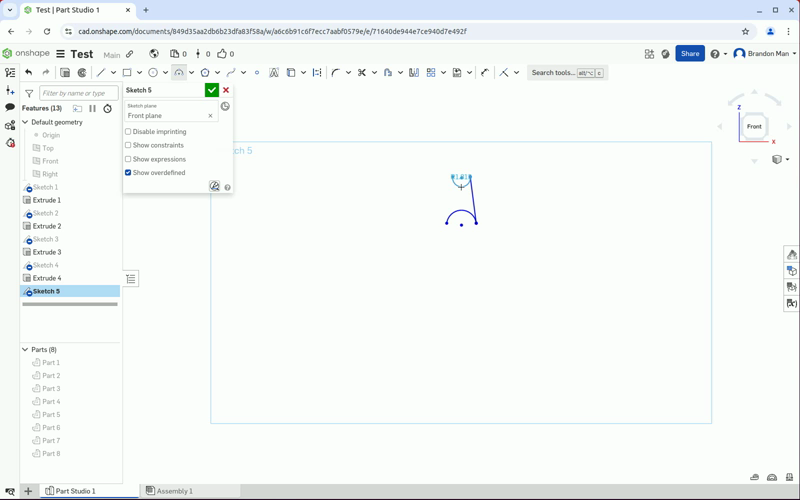
click(461, 186)
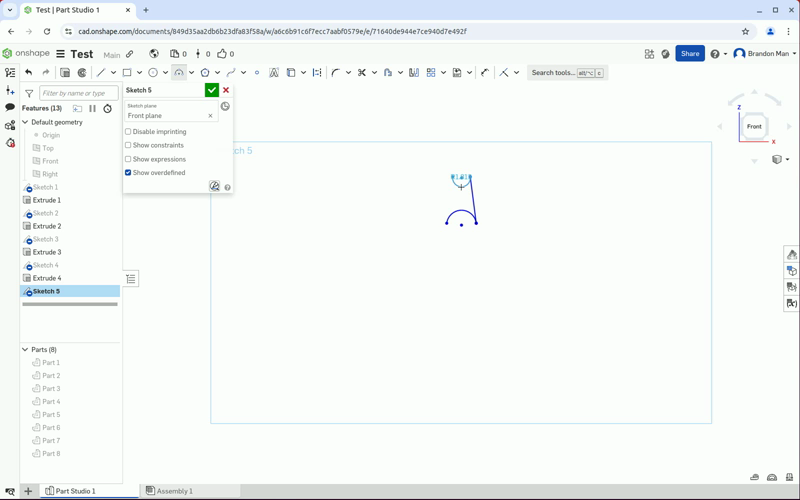
key_up(shift)
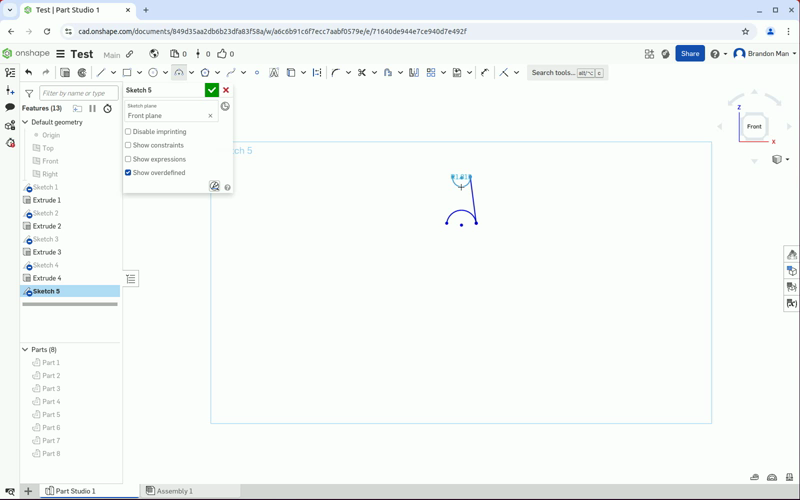
key(esc)
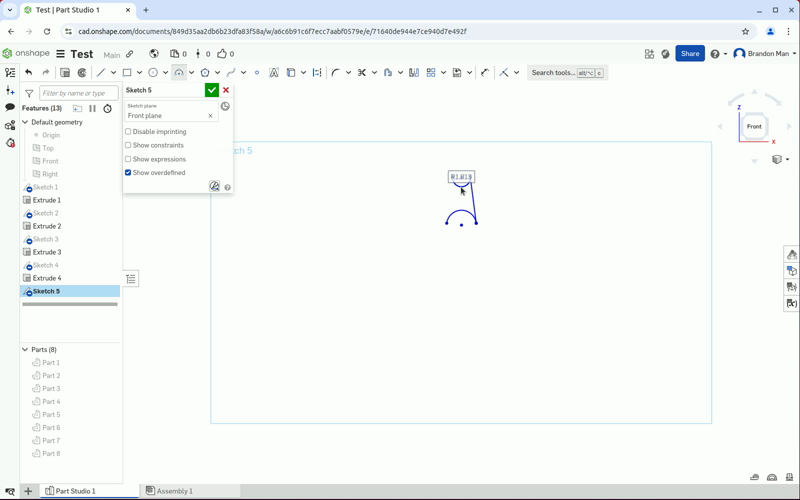
key(l)
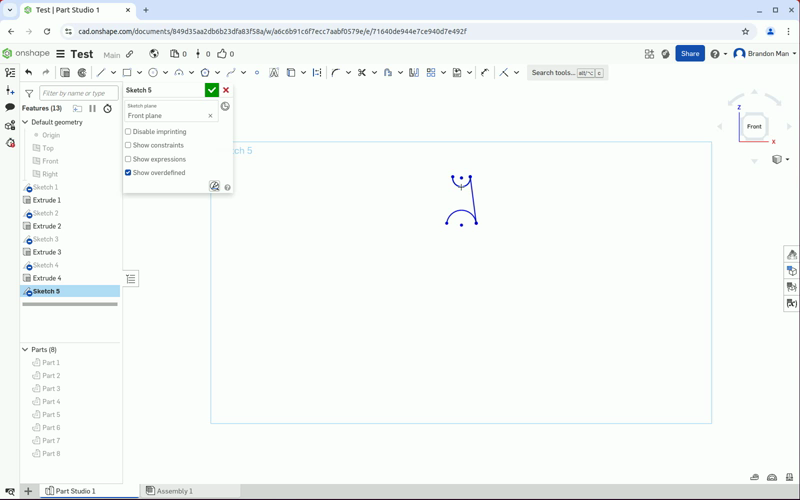
mouse_move(452, 176)
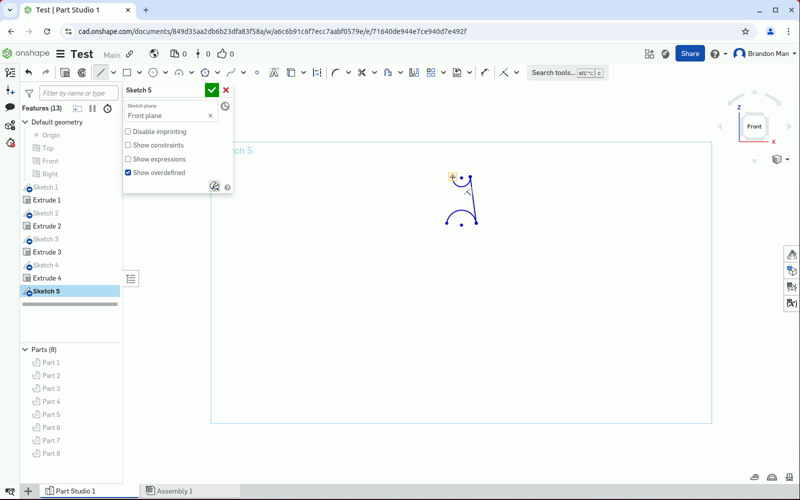
click(452, 176)
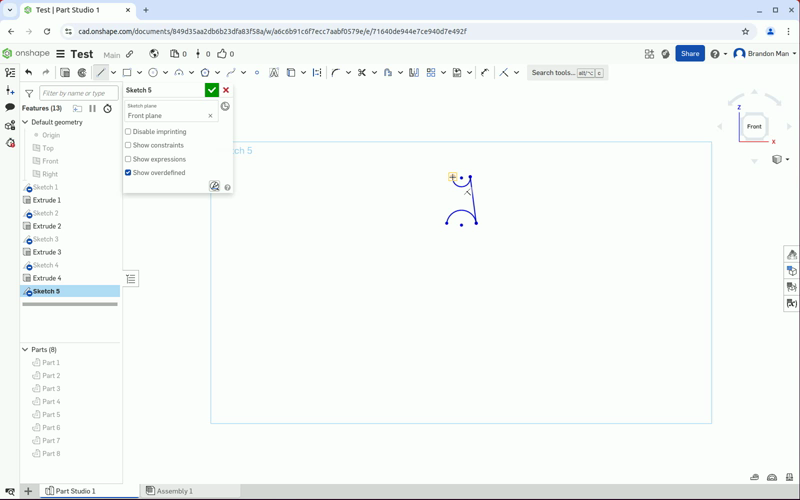
mouse_move(482, 176)
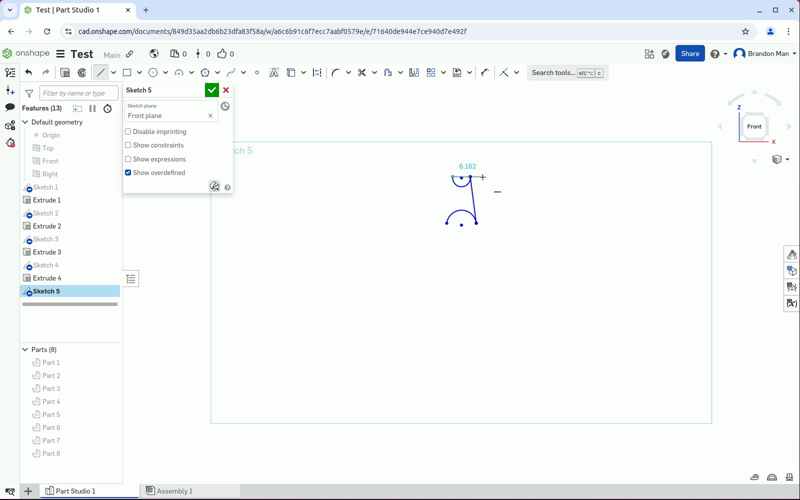
key_down(shift)
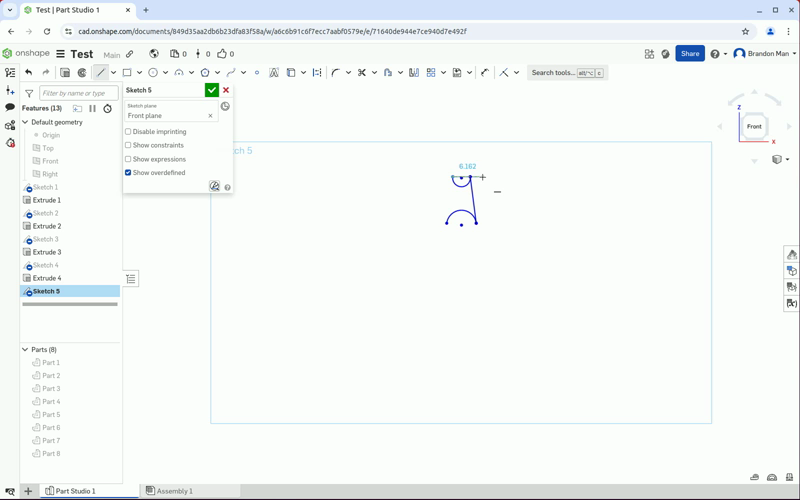
mouse_move(446, 223)
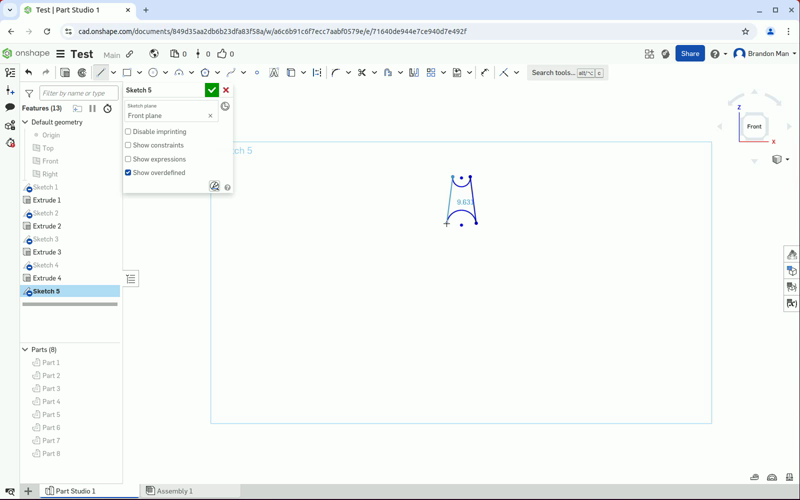
key_up(shift)
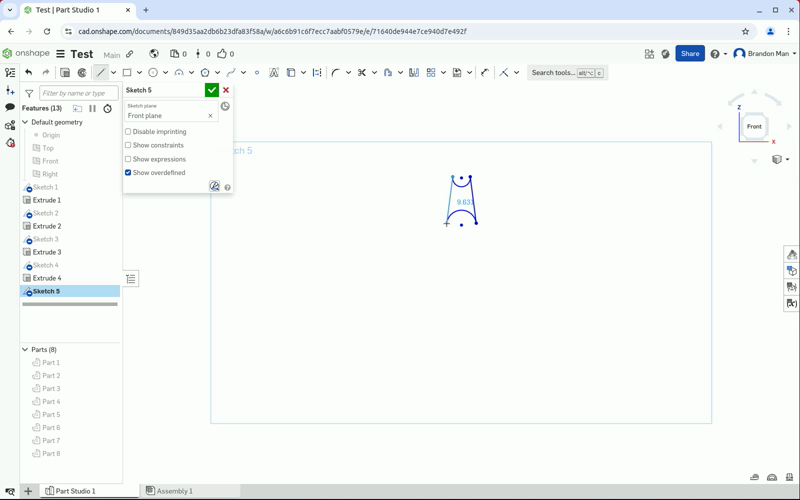
click(446, 223)
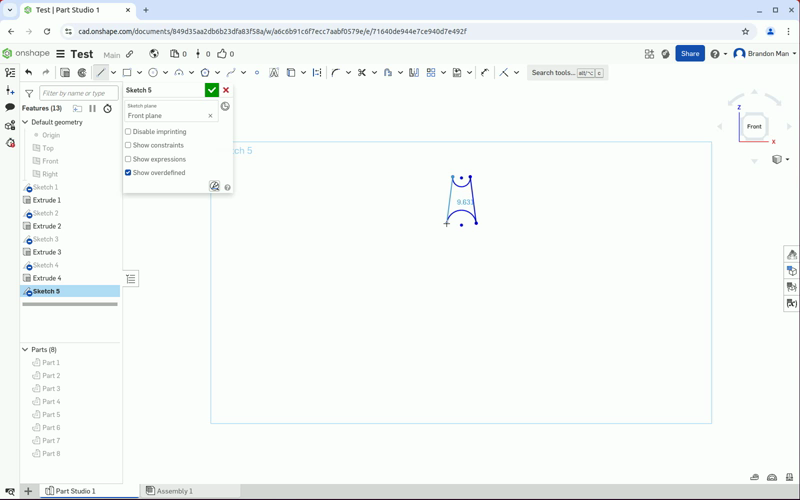
key(esc)
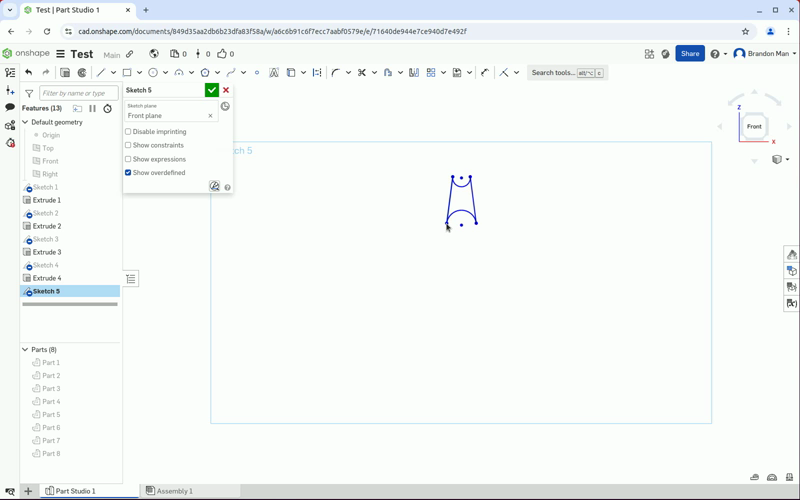
key(c)
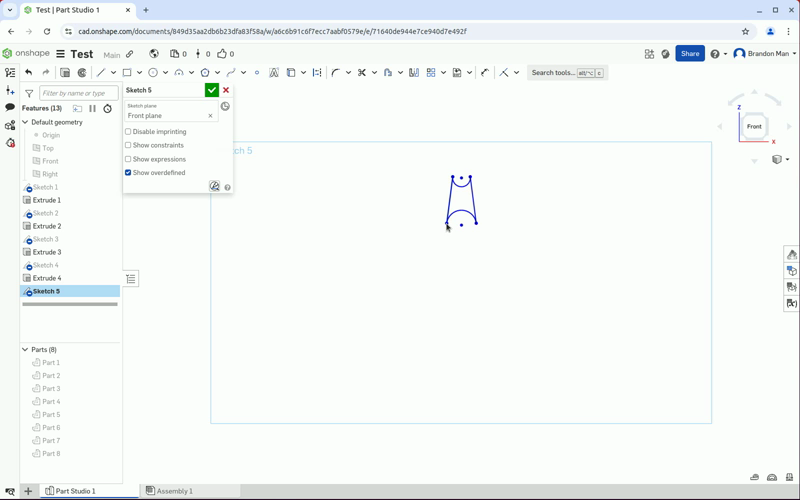
key_down(shift)
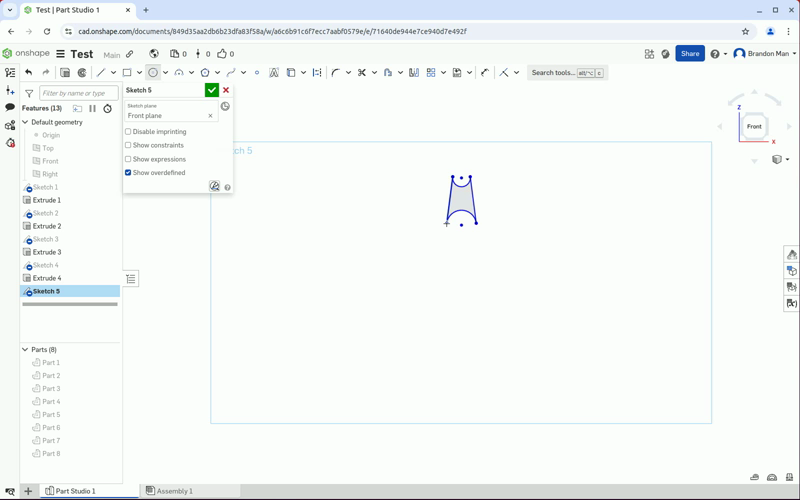
mouse_move(458, 191)
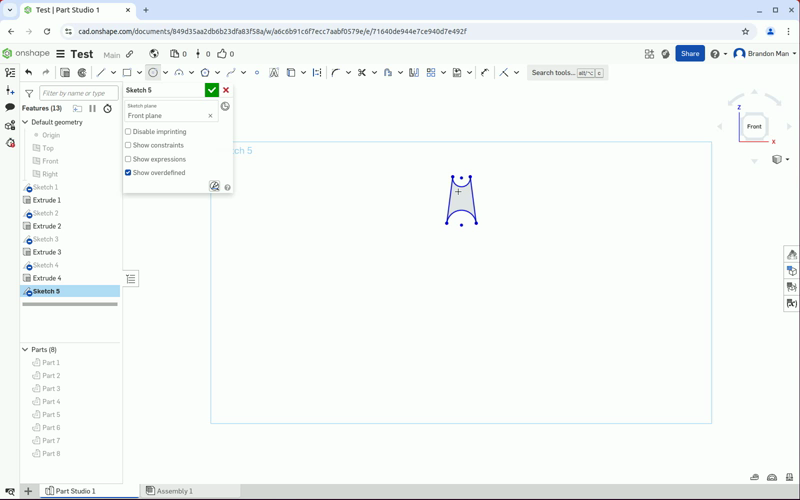
click(458, 191)
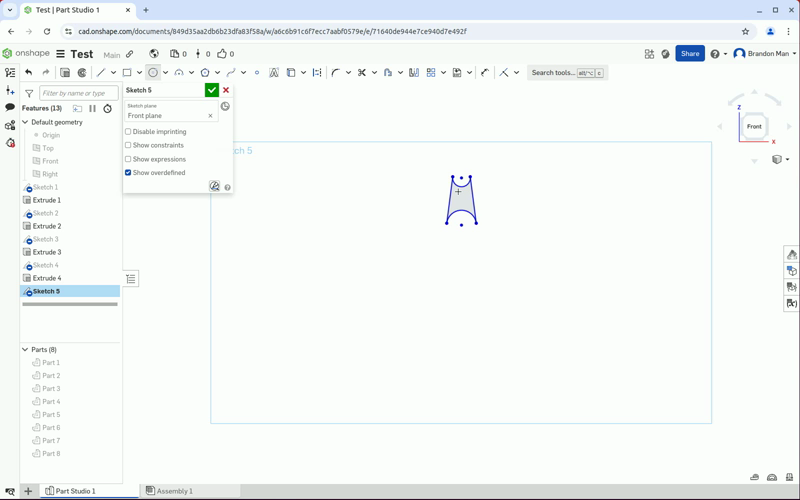
key_up(shift)
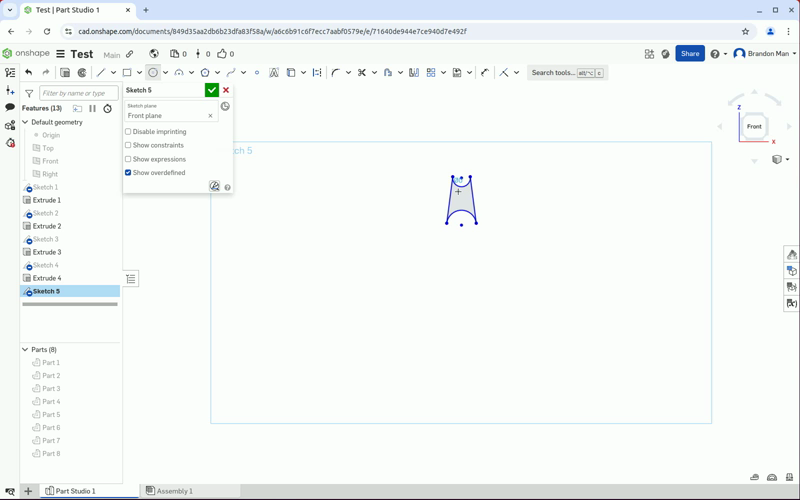
mouse_move(461, 191)
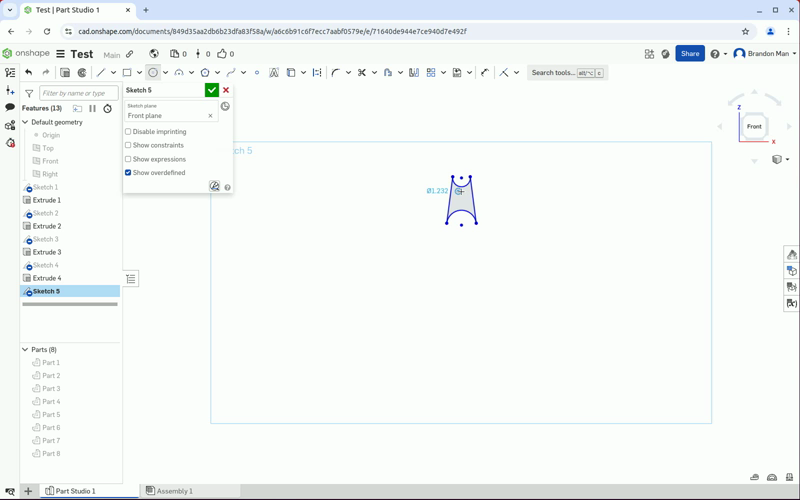
scroll(6)
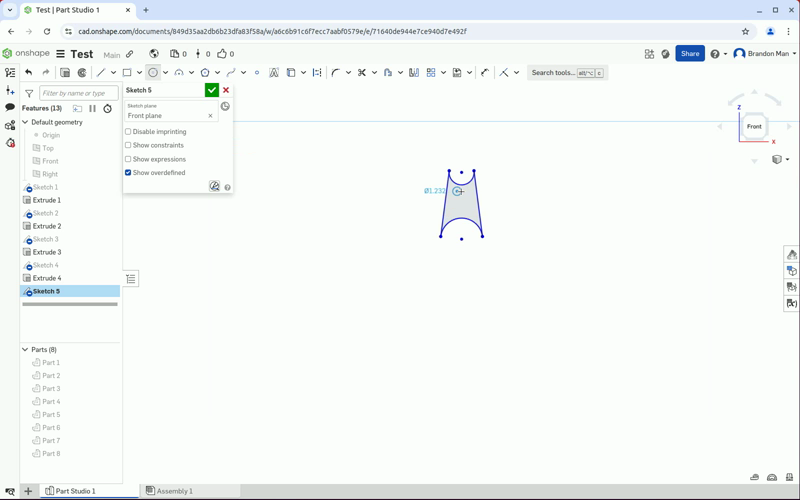
scroll(6)
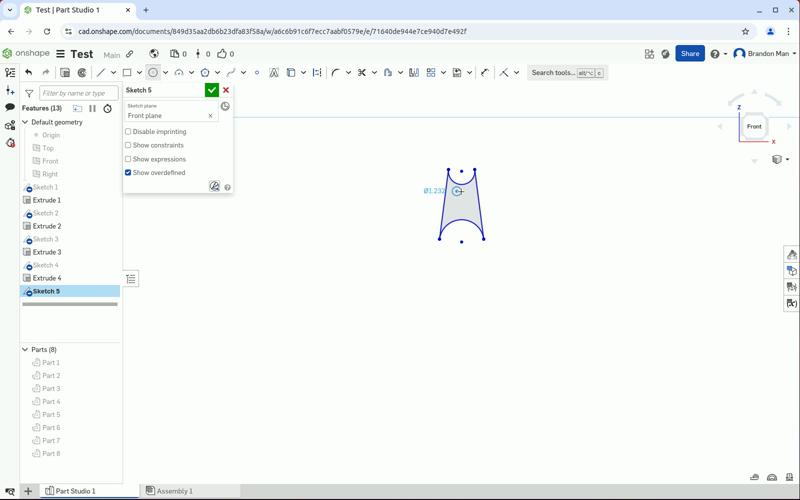
scroll(6)
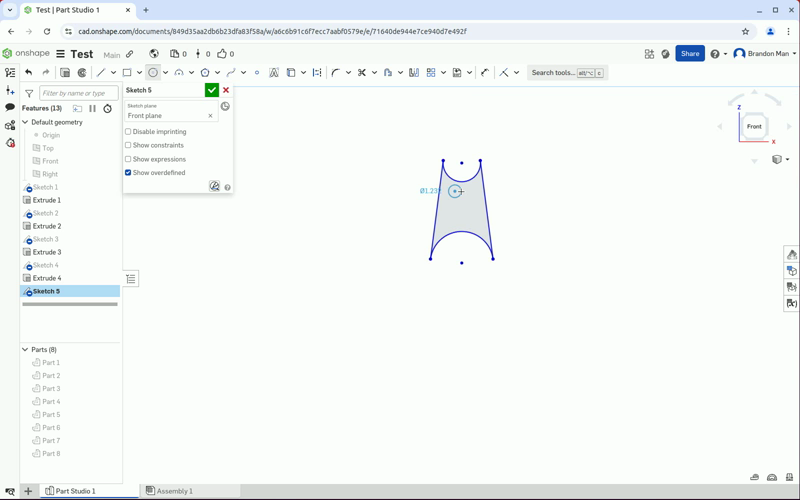
scroll(6)
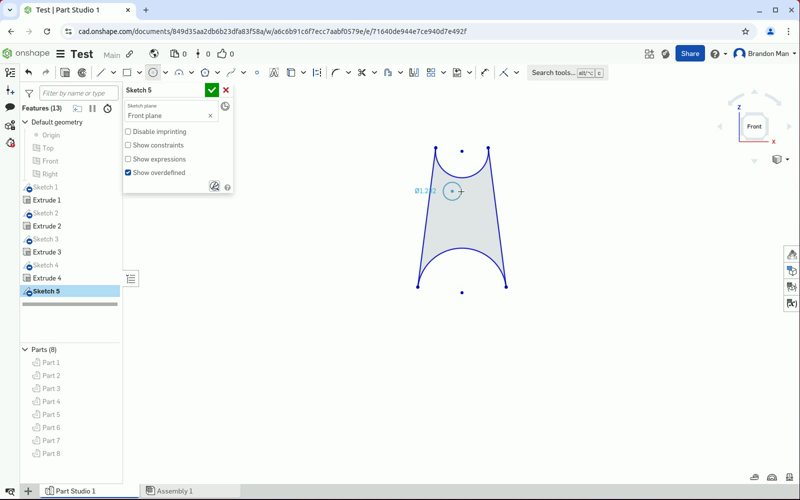
scroll(6)
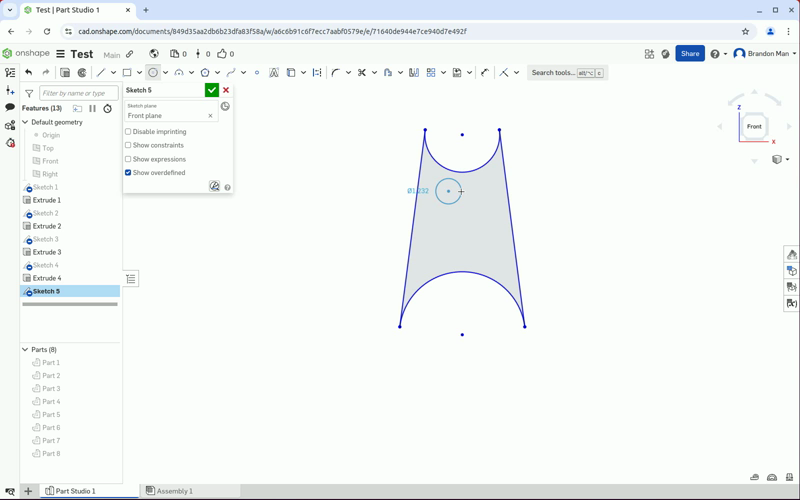
scroll(6)
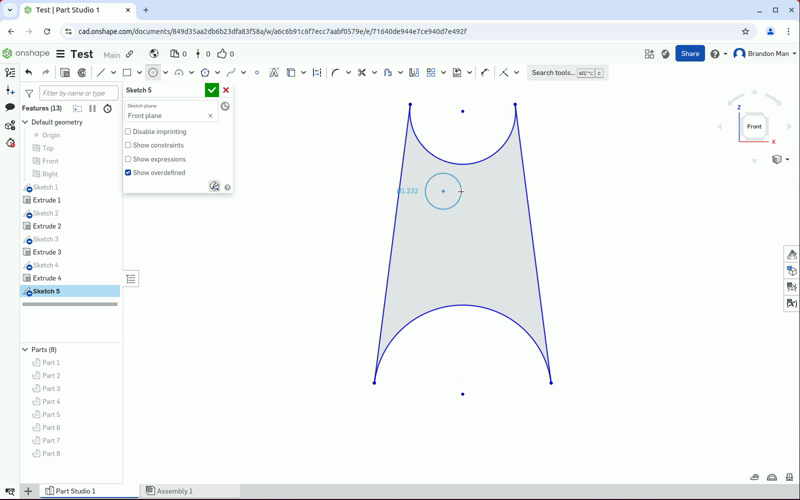
scroll(6)
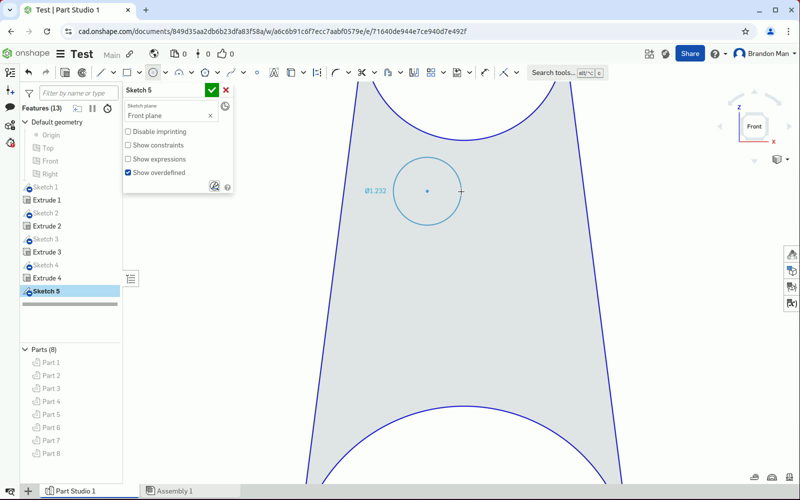
click(461, 191)
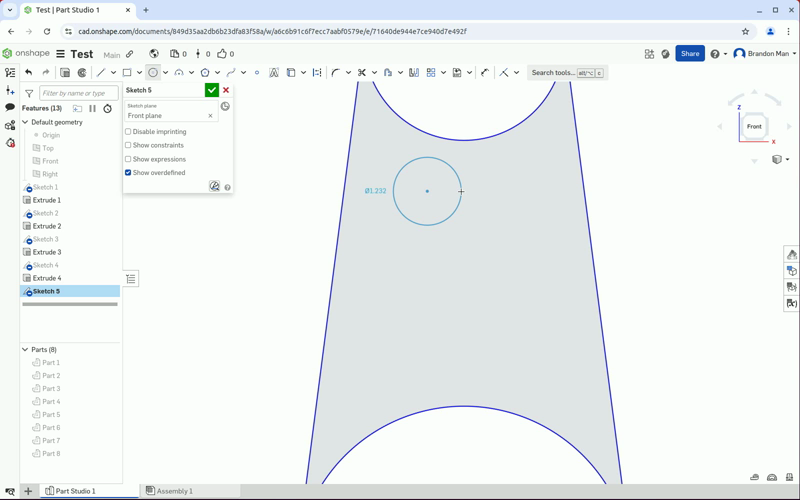
scroll(-6)
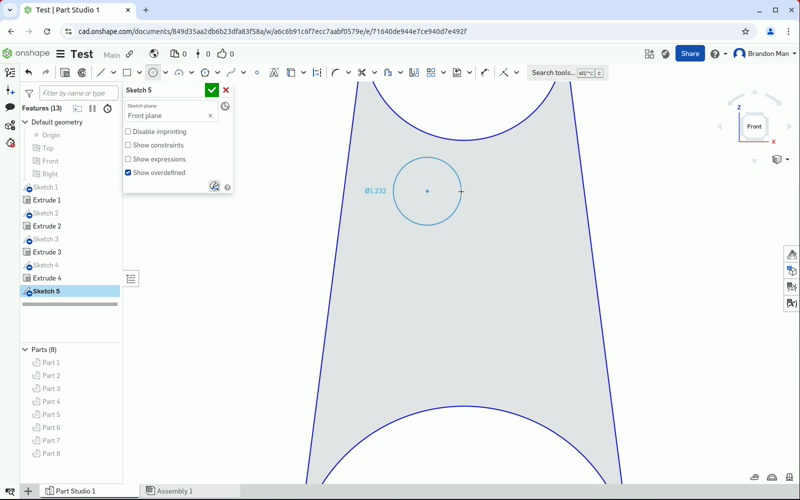
scroll(-6)
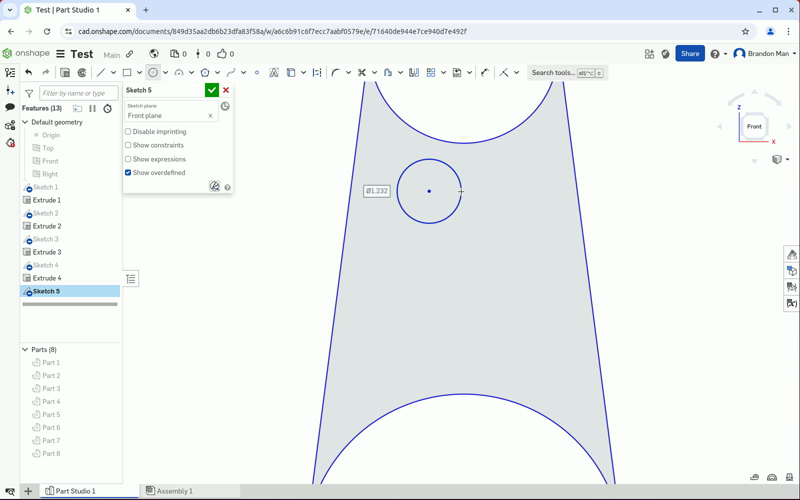
scroll(-6)
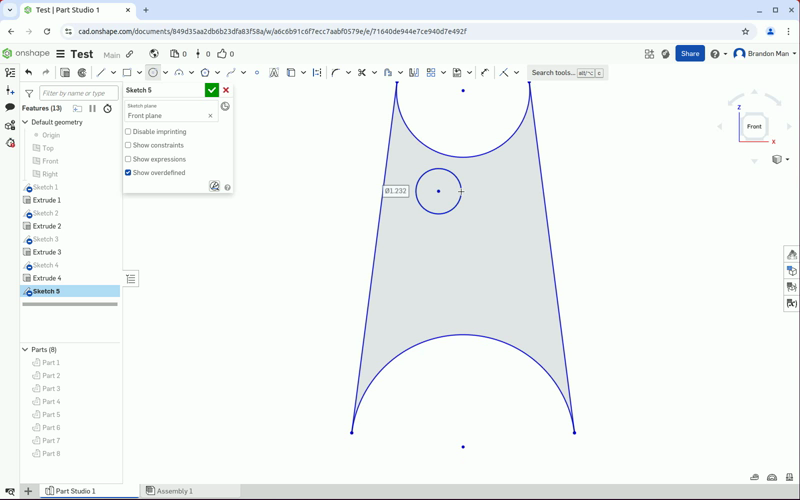
scroll(-6)
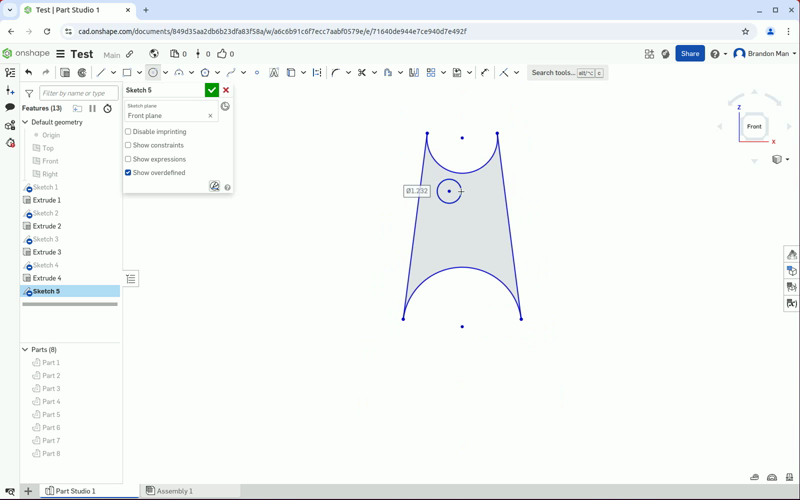
scroll(-6)
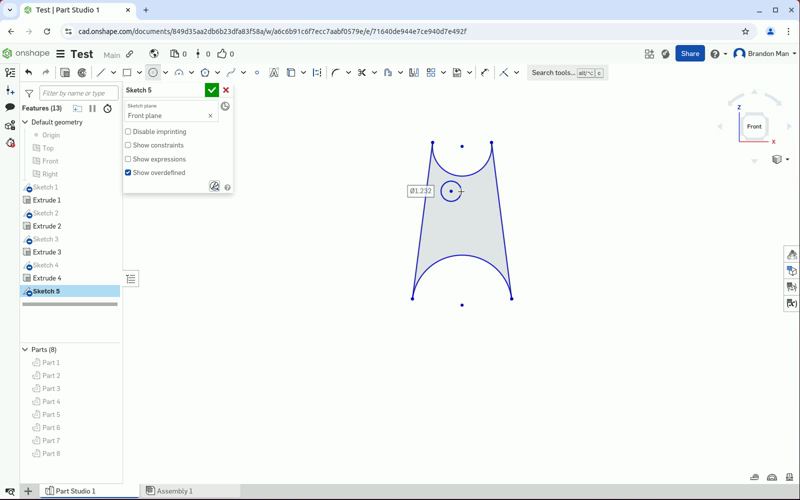
scroll(-6)
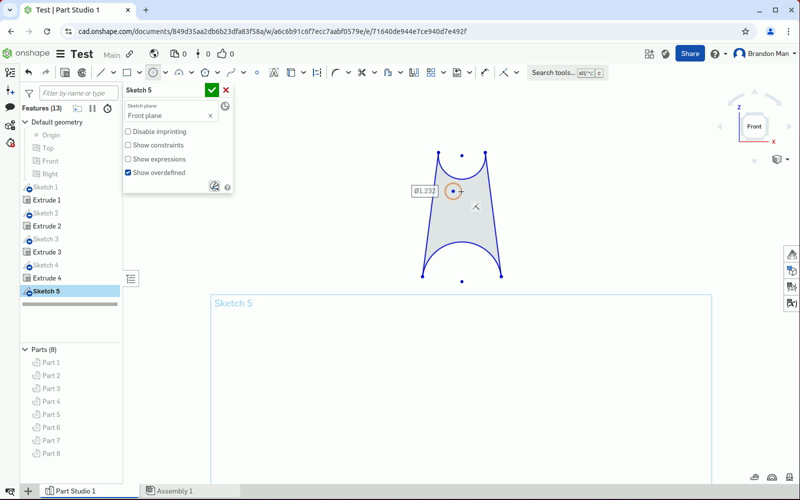
scroll(-6)
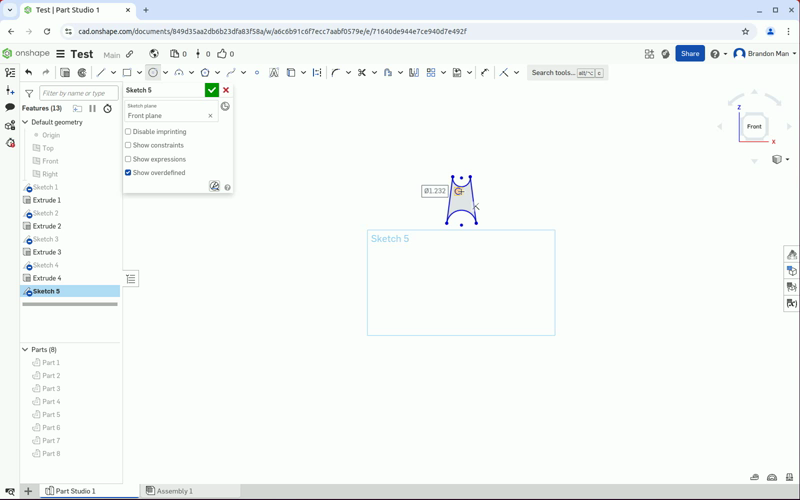
key(esc)
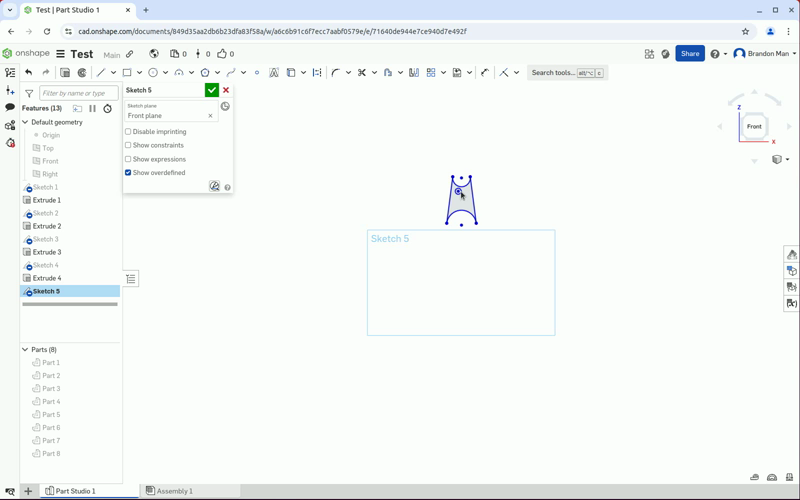
mouse_move(469, 205)
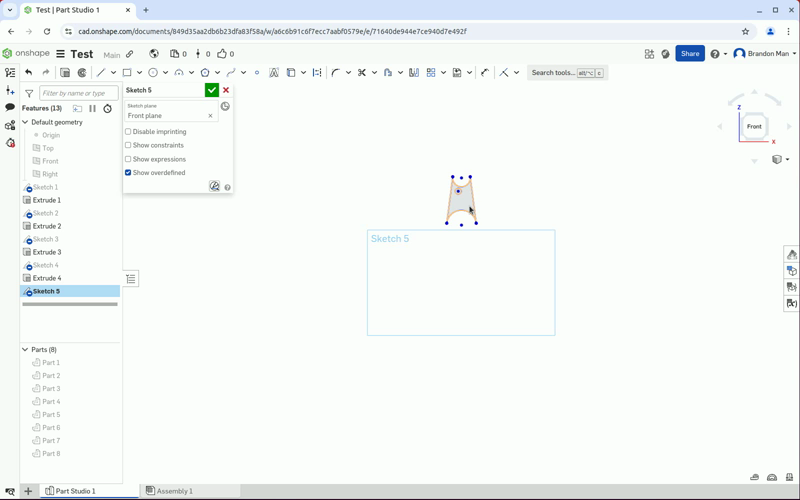
scroll(6)
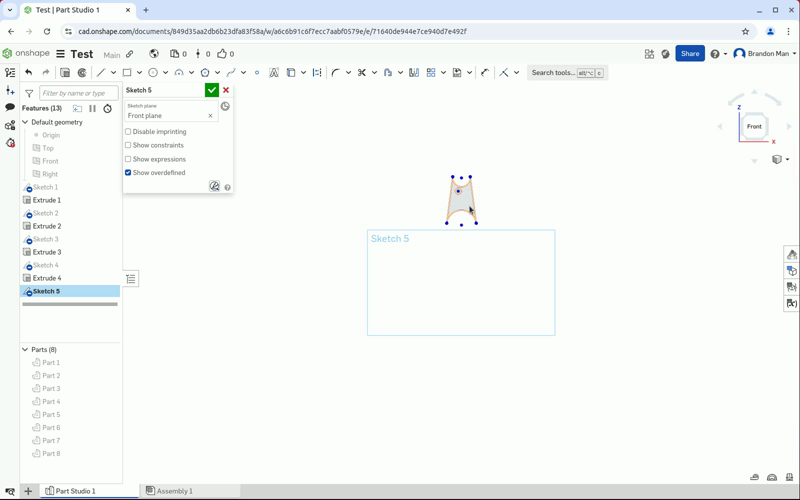
scroll(6)
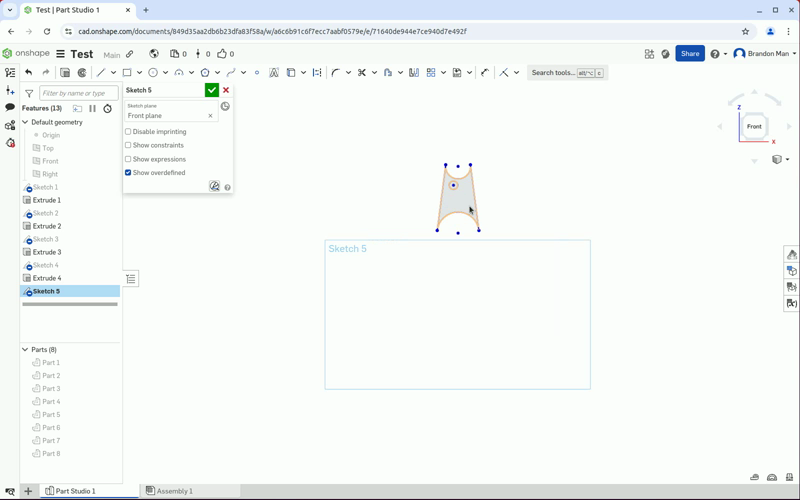
scroll(6)
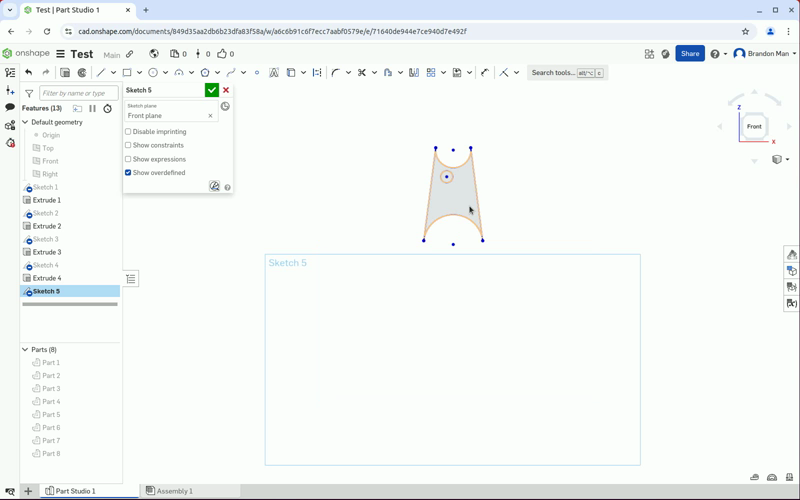
scroll(6)
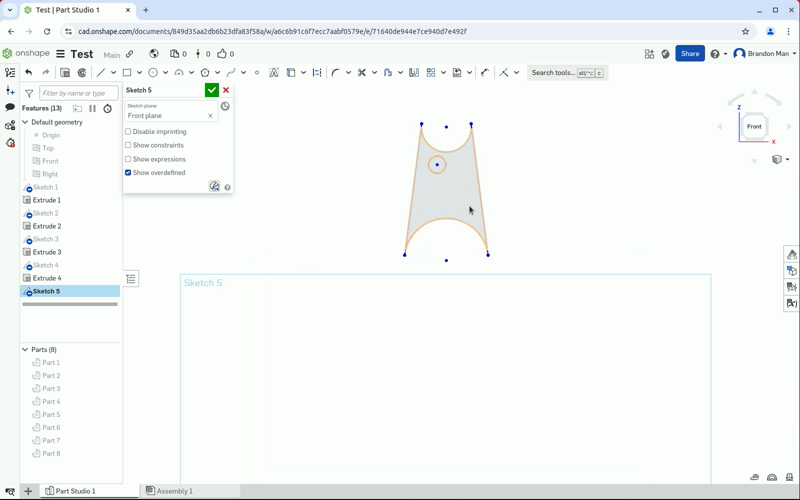
scroll(6)
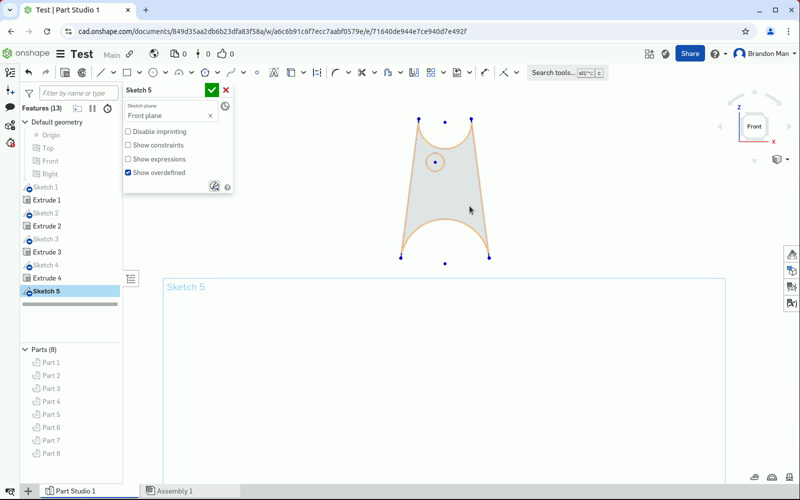
scroll(6)
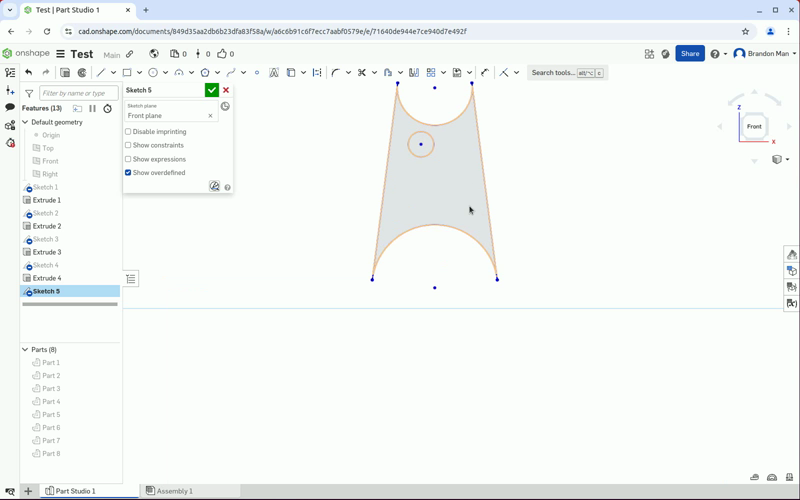
scroll(6)
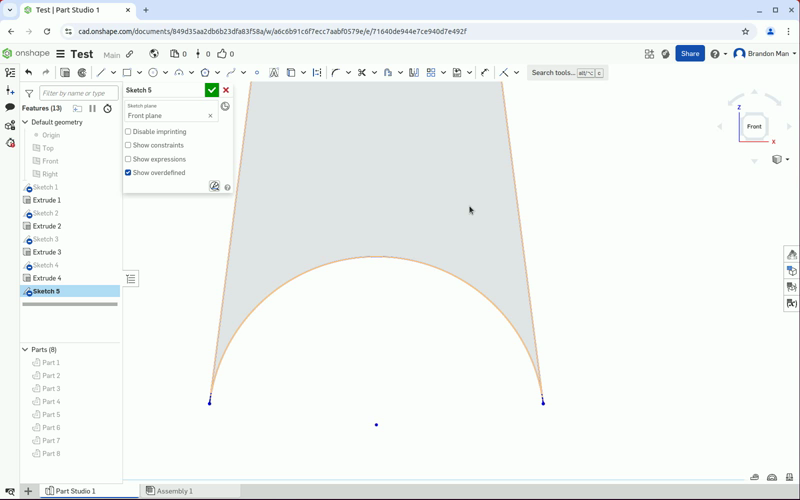
click(469, 205)
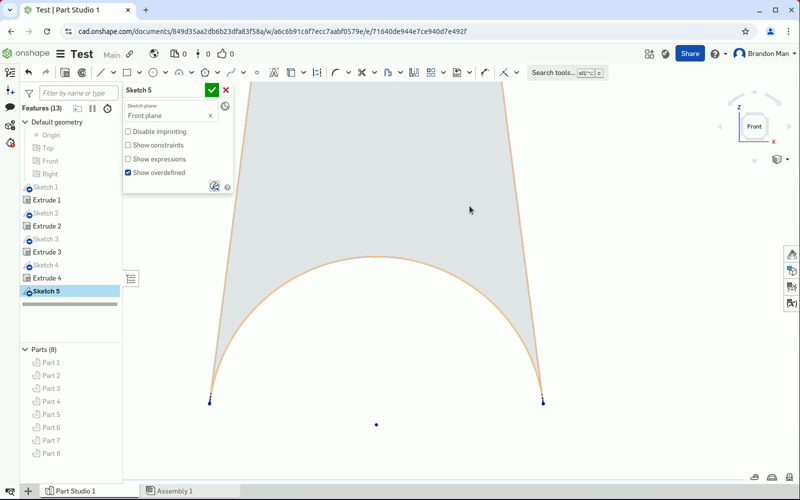
scroll(-6)
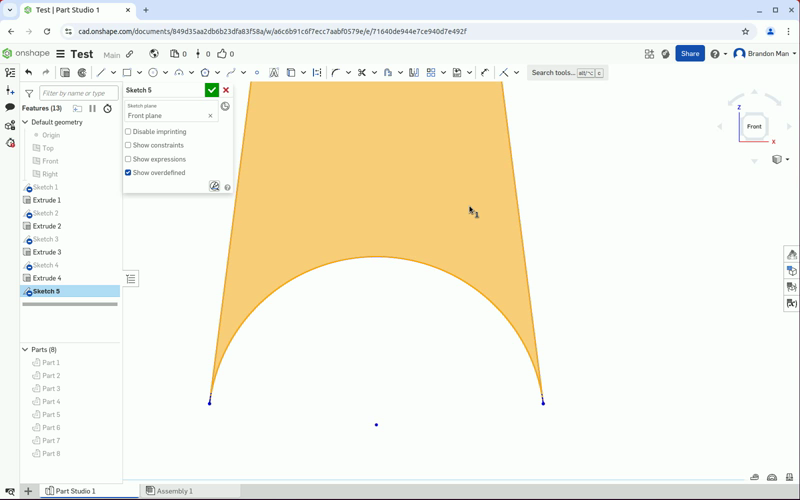
scroll(-6)
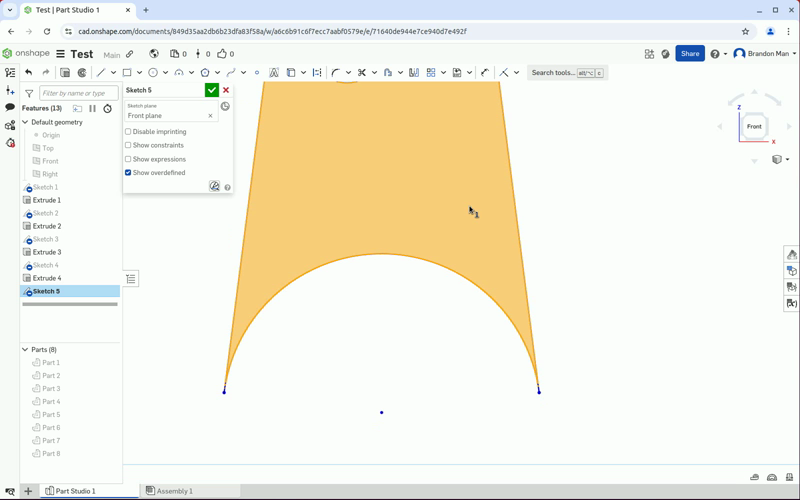
scroll(-6)
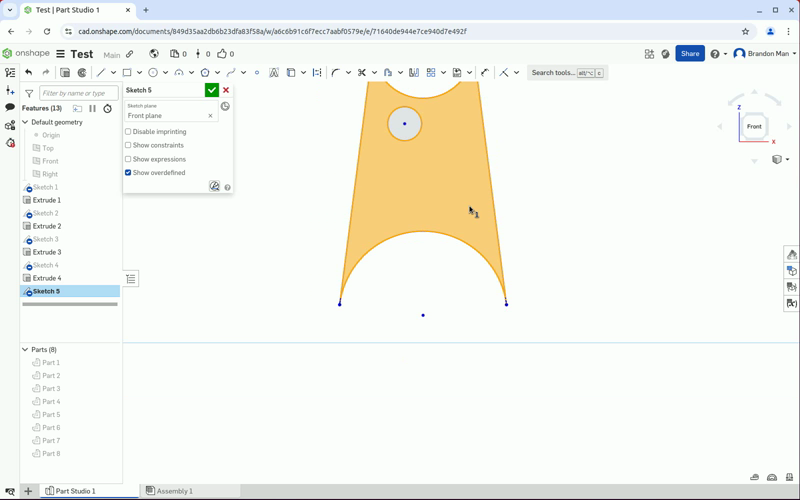
scroll(-6)
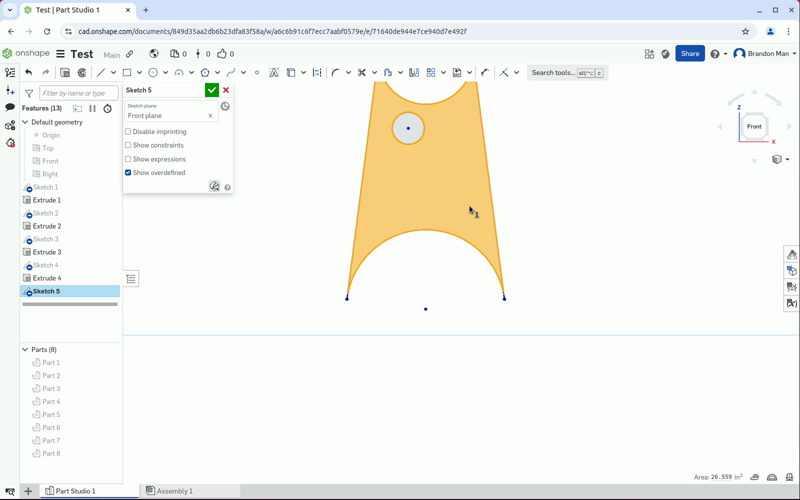
scroll(-6)
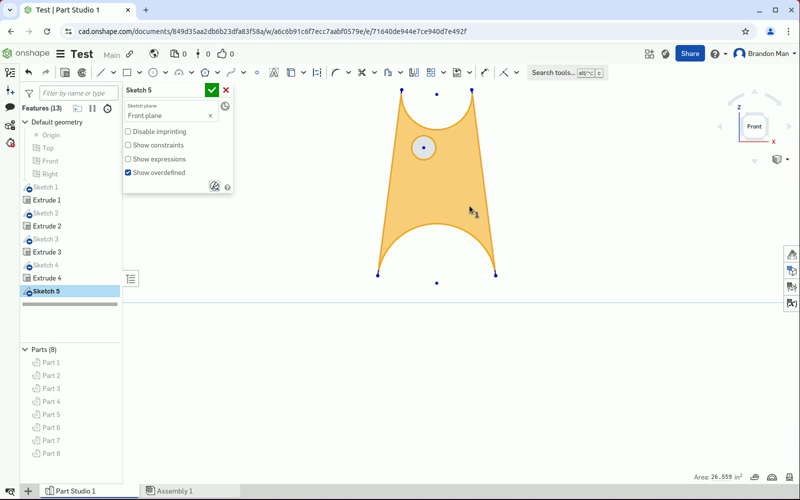
scroll(-6)
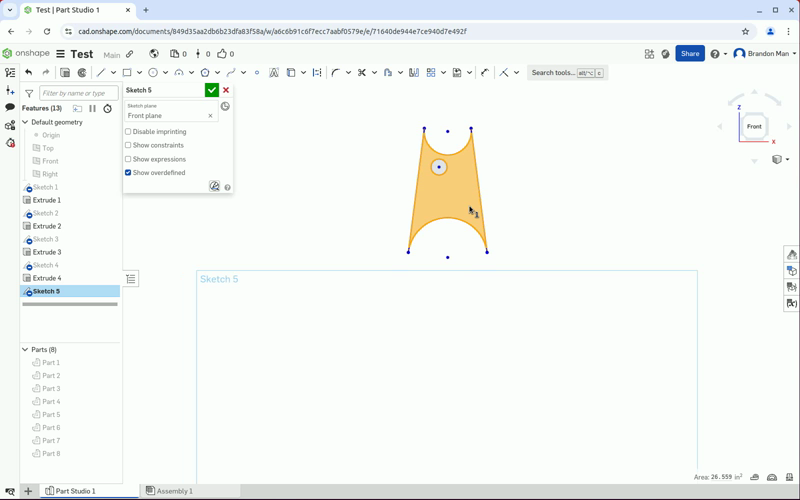
scroll(-6)
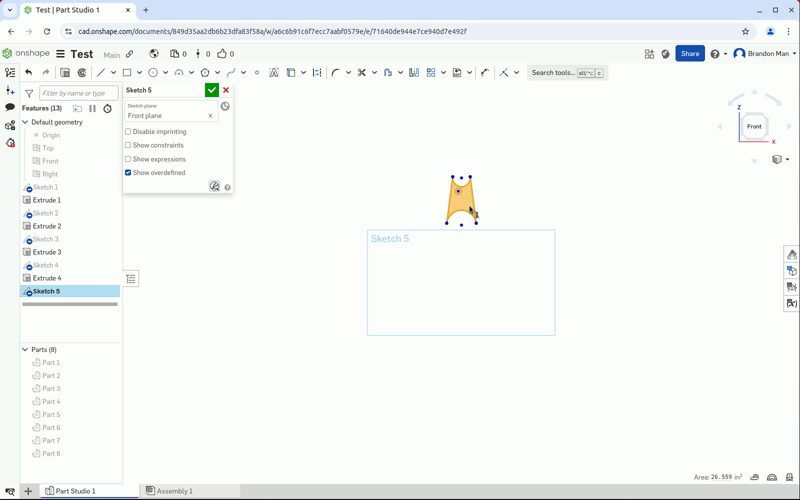
mouse_move(73, 352)
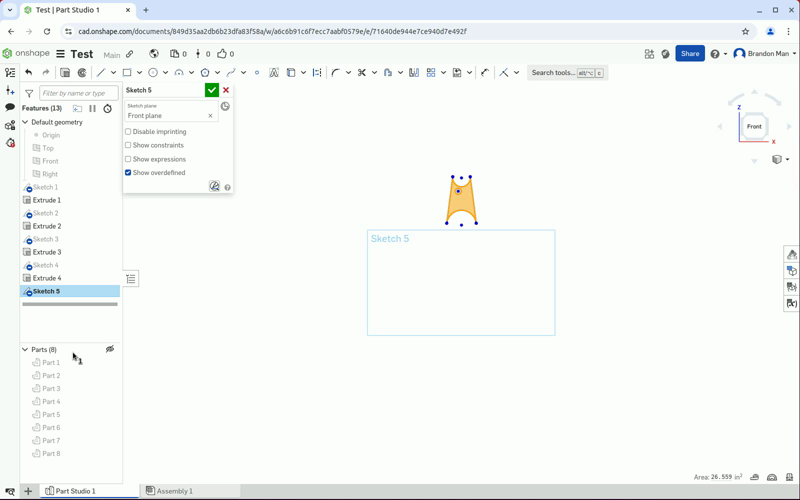
key(shift+y)
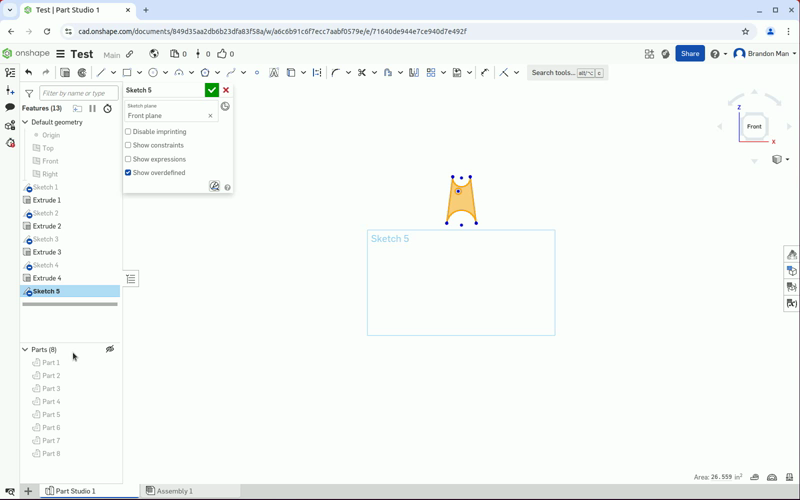
key(shift+e)
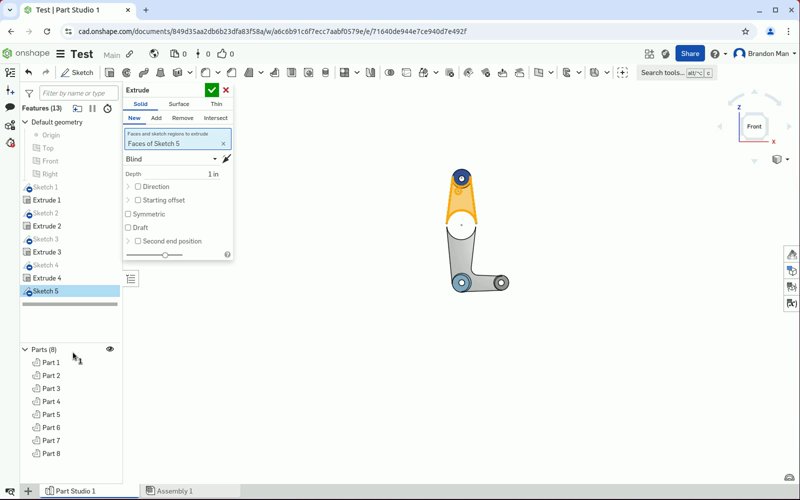
mouse_move(143, 106)
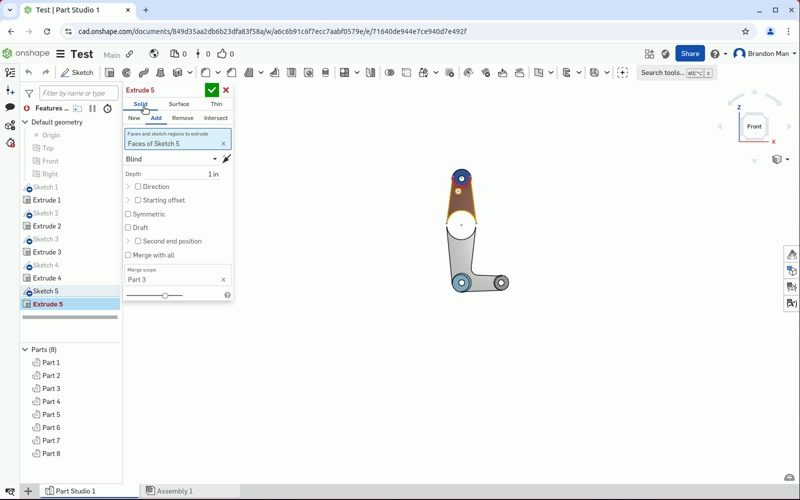
click(143, 106)
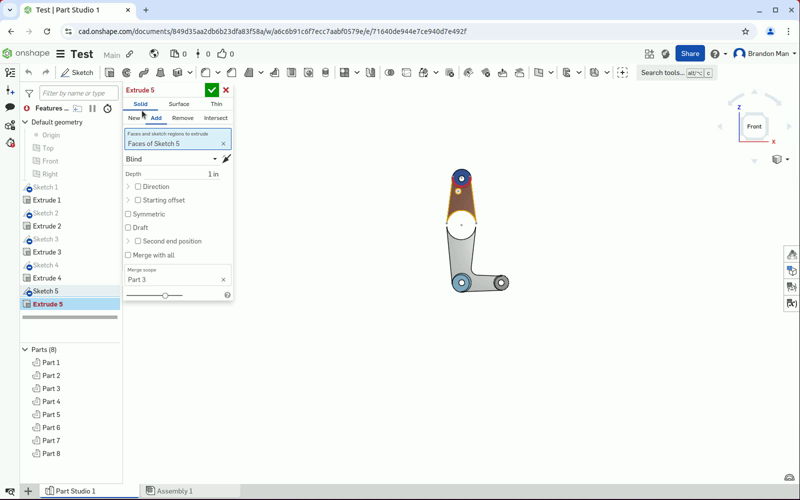
mouse_move(137, 120)
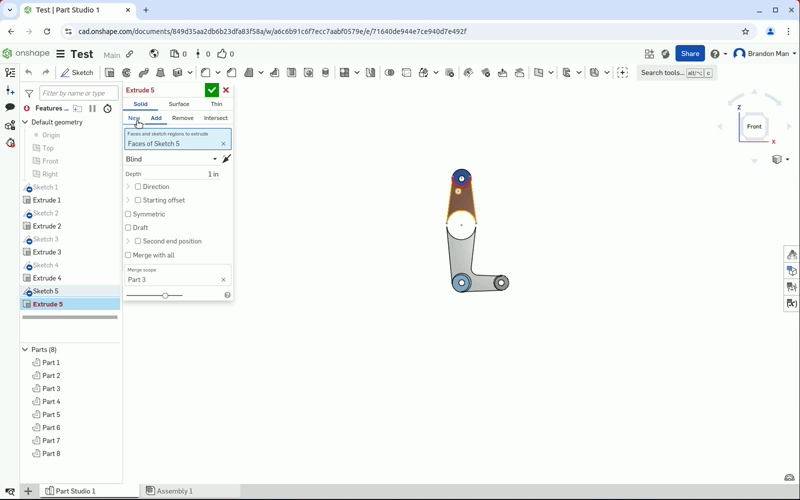
click(137, 120)
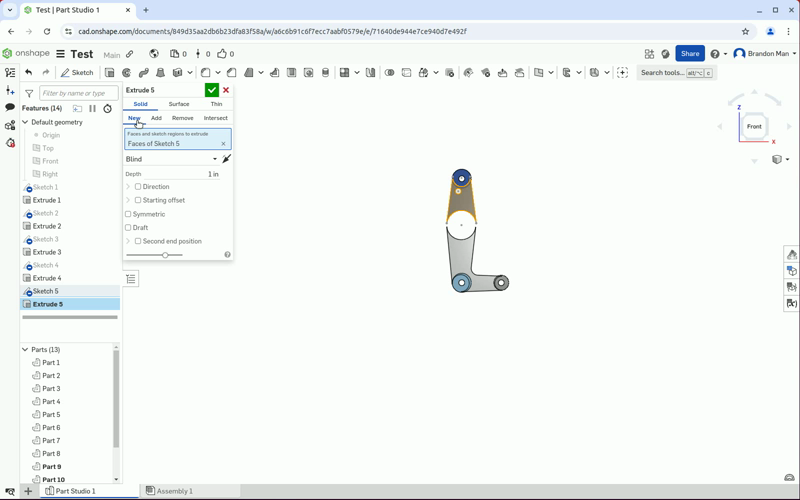
key(tab, 4)
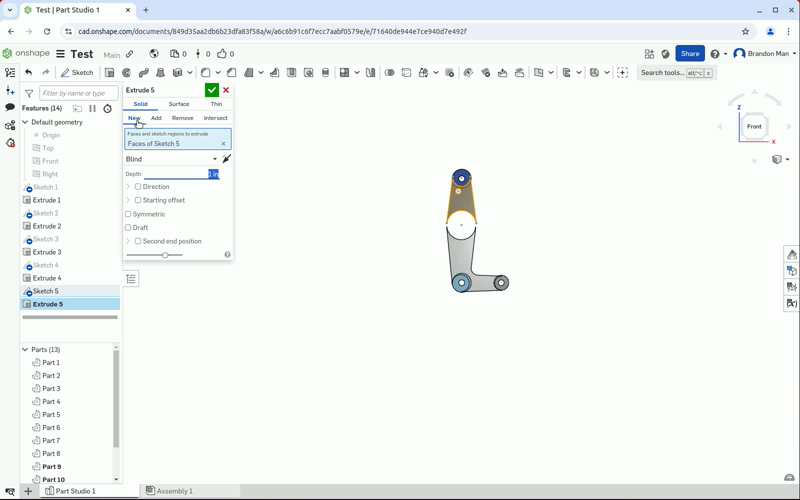
text(0.481)
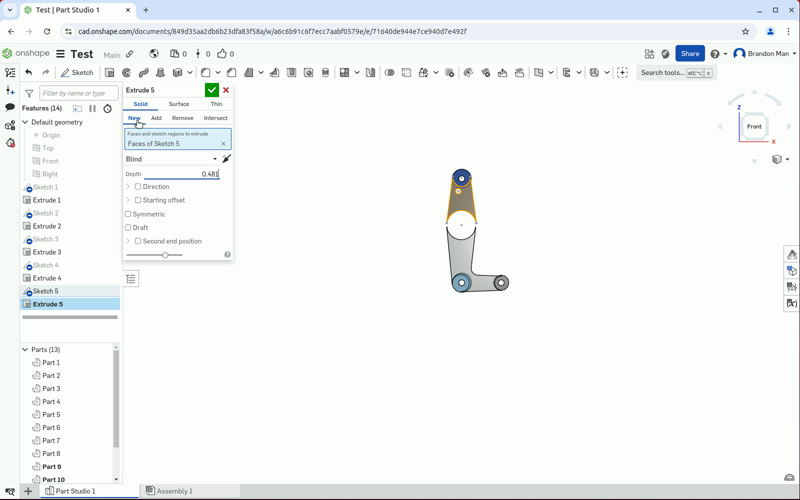
key(enter)
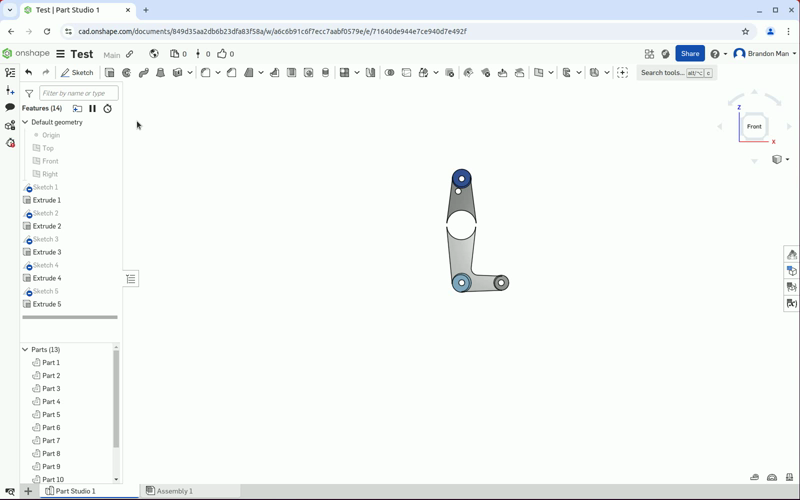
key(shift+h)
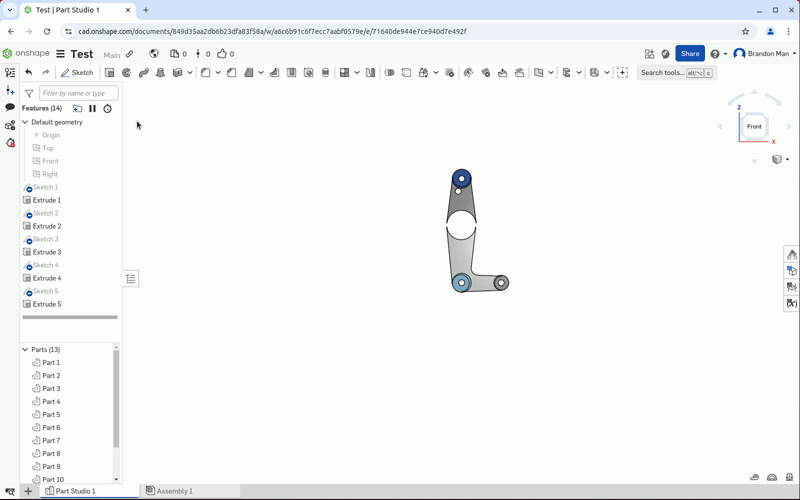
key(shift+h)
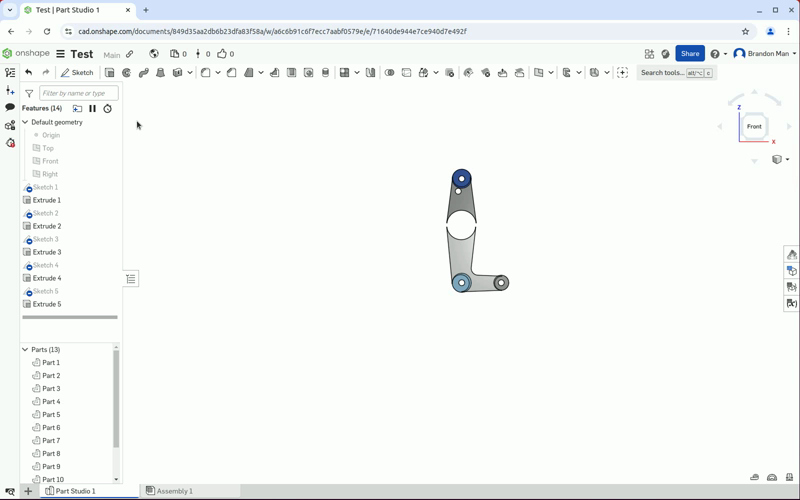
mouse_move(73, 189)
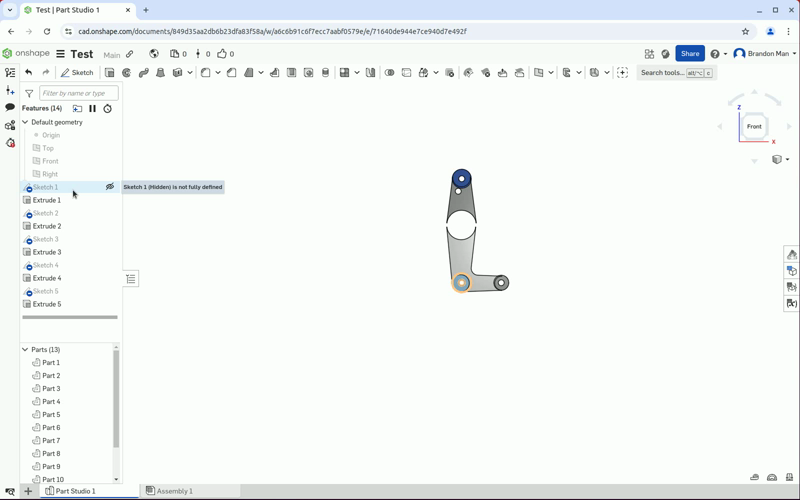
click(73, 189)
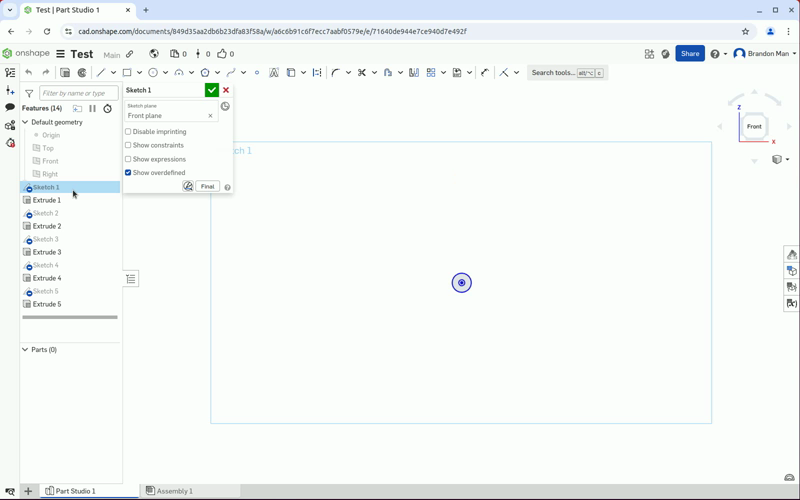
mouse_move(229, 92)
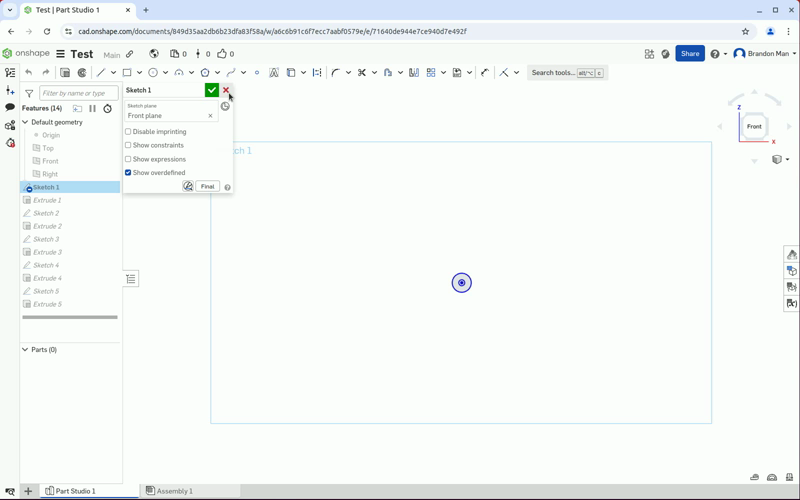
click(229, 92)
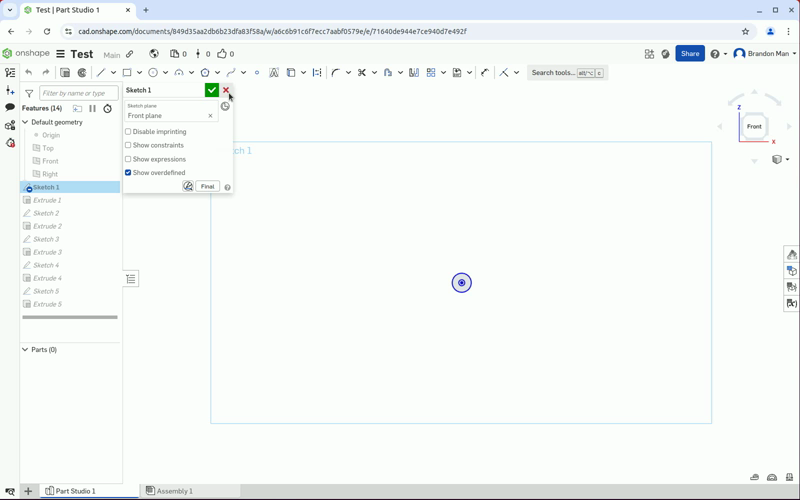
key(shift+s)
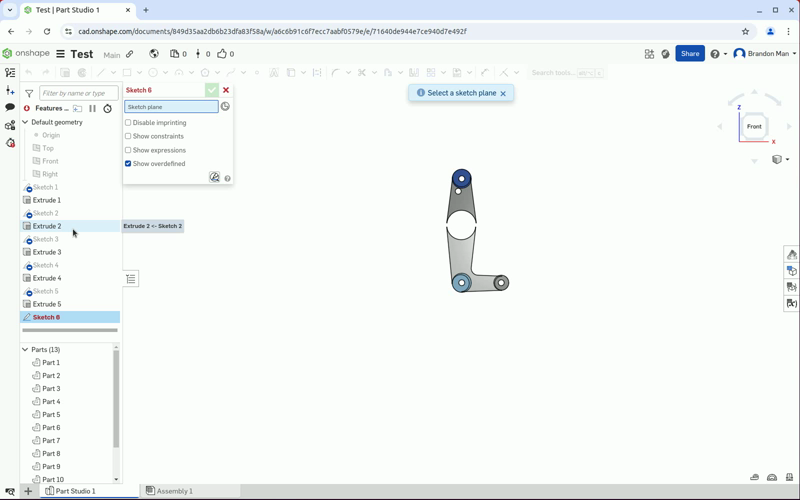
scroll(3)
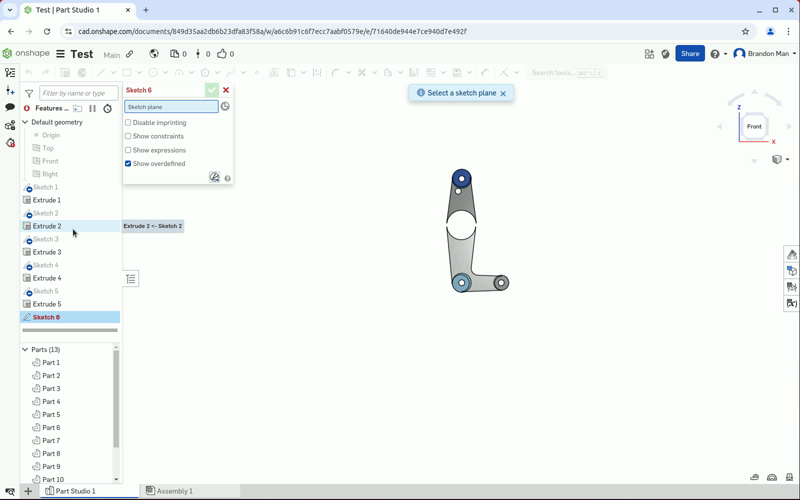
mouse_move(73, 163)
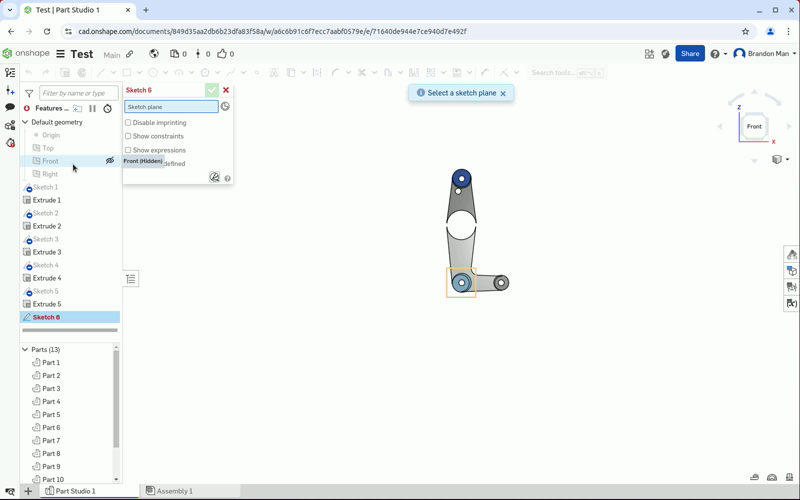
click(73, 163)
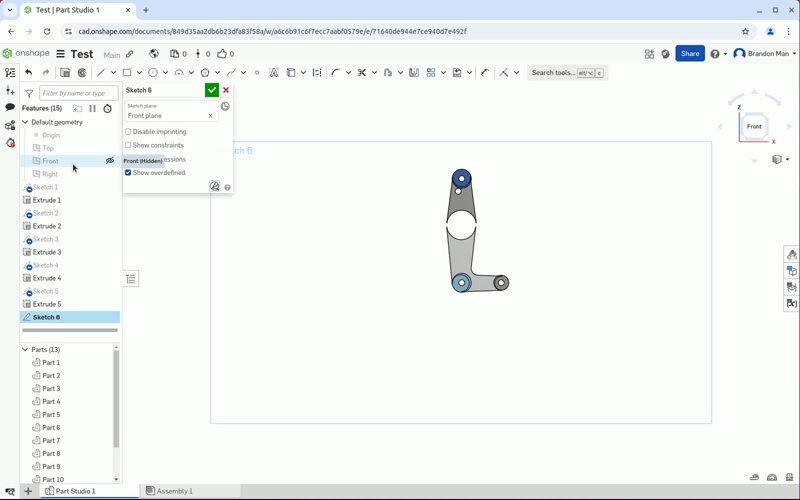
mouse_move(69, 352)
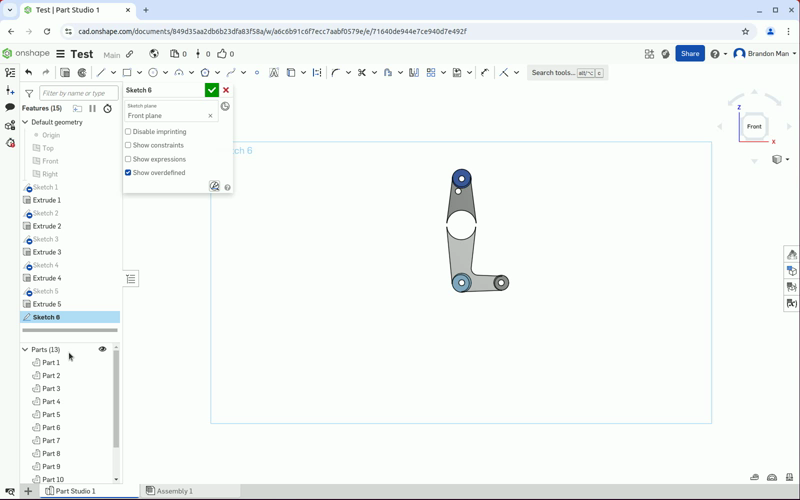
key(y)
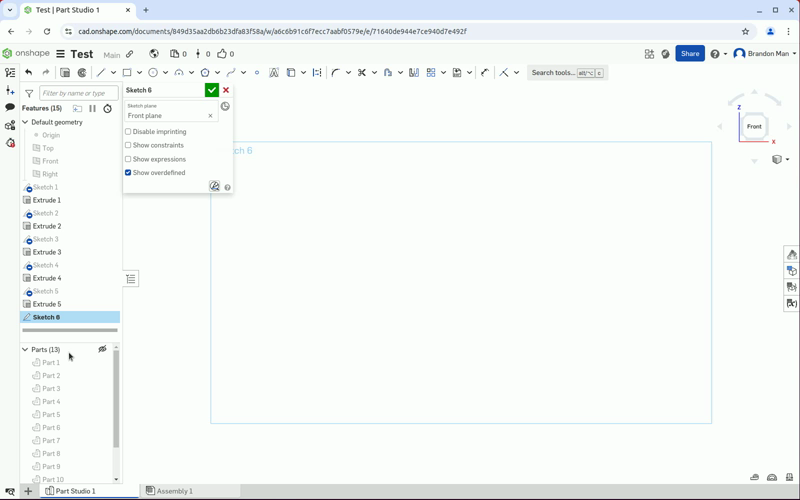
key(c)
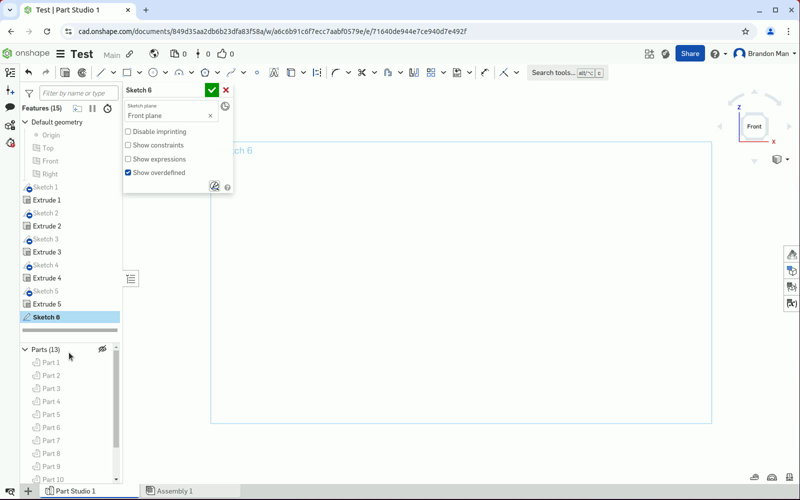
key_down(shift)
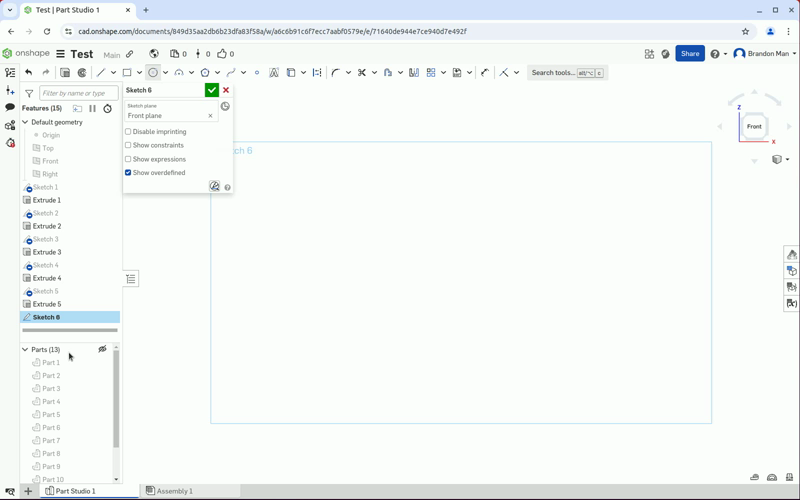
mouse_move(461, 225)
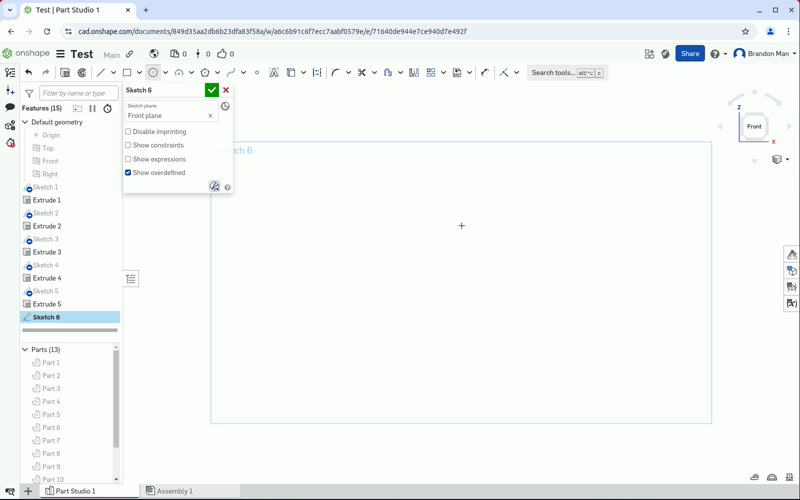
click(461, 225)
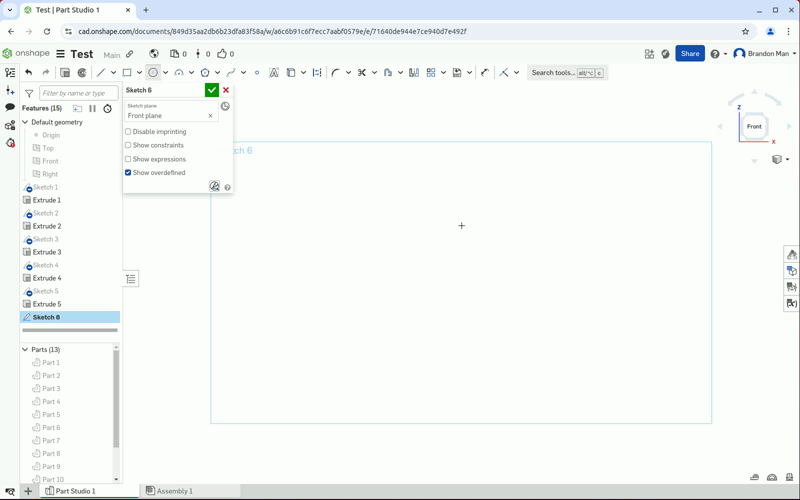
key_up(shift)
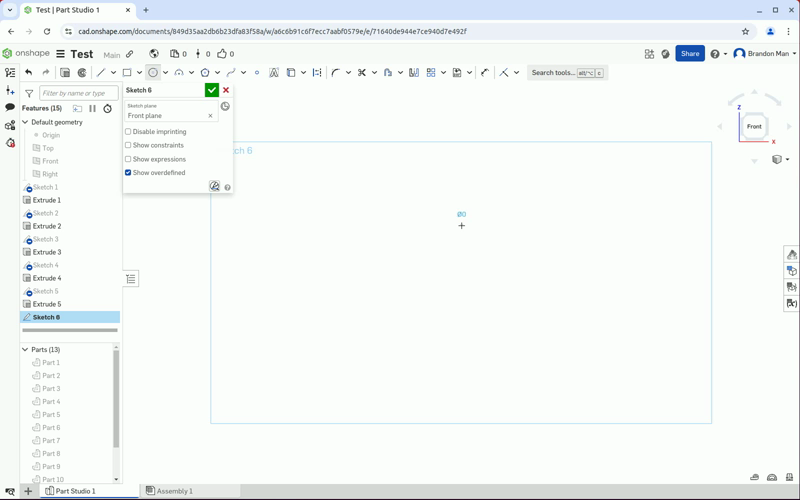
mouse_move(477, 225)
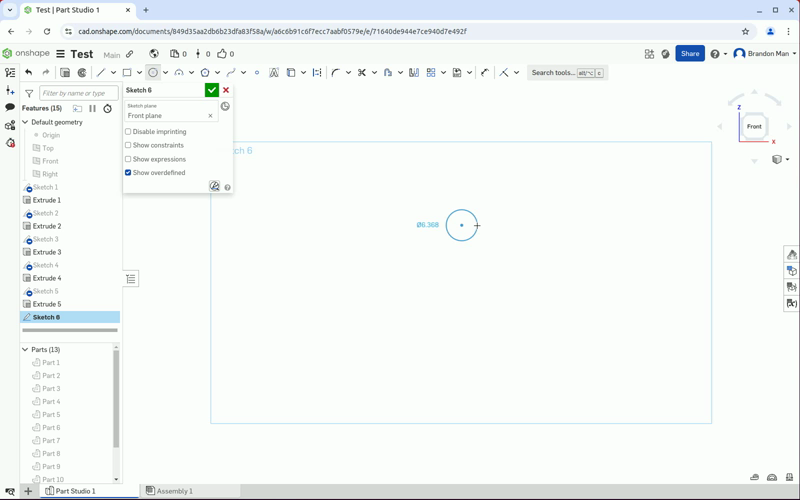
click(477, 225)
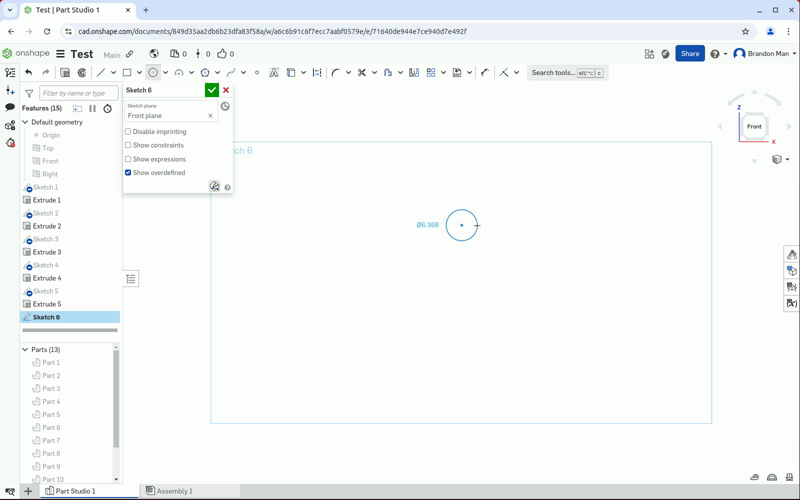
key(esc)
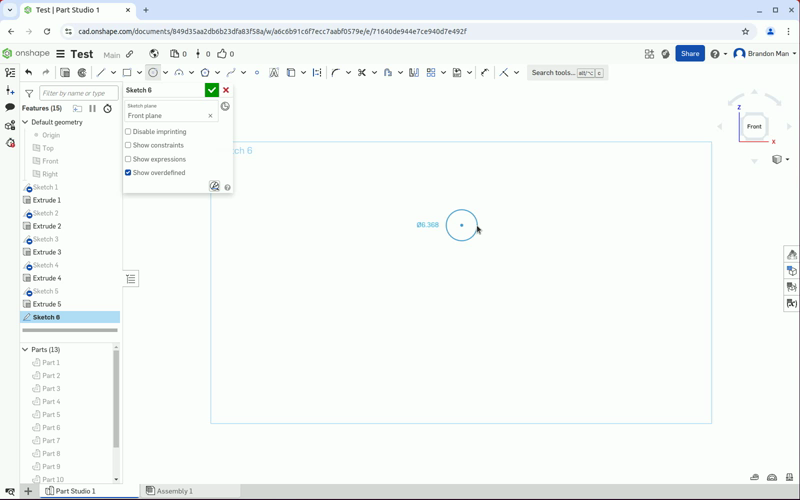
key(c)
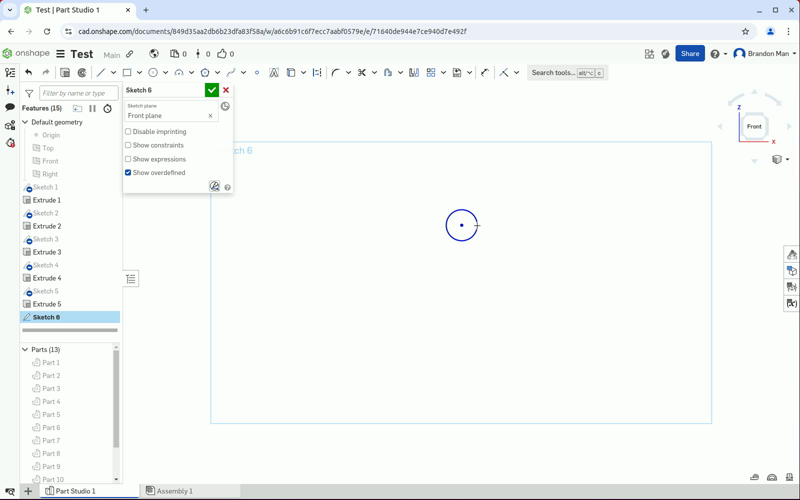
key_down(shift)
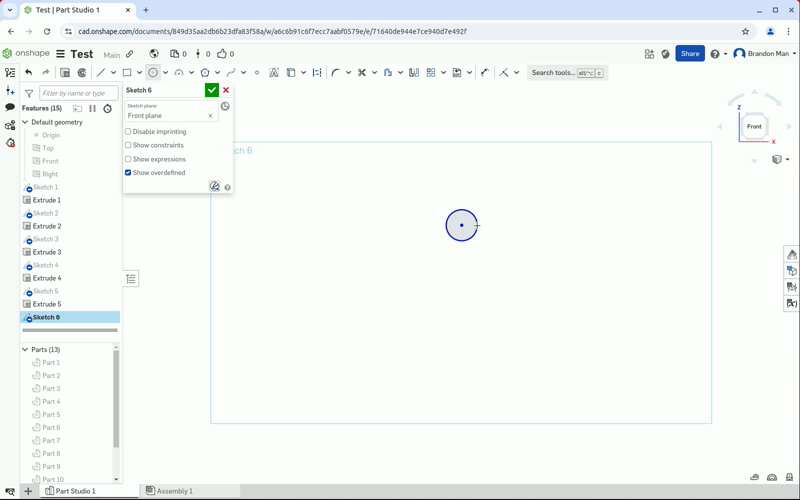
mouse_move(461, 225)
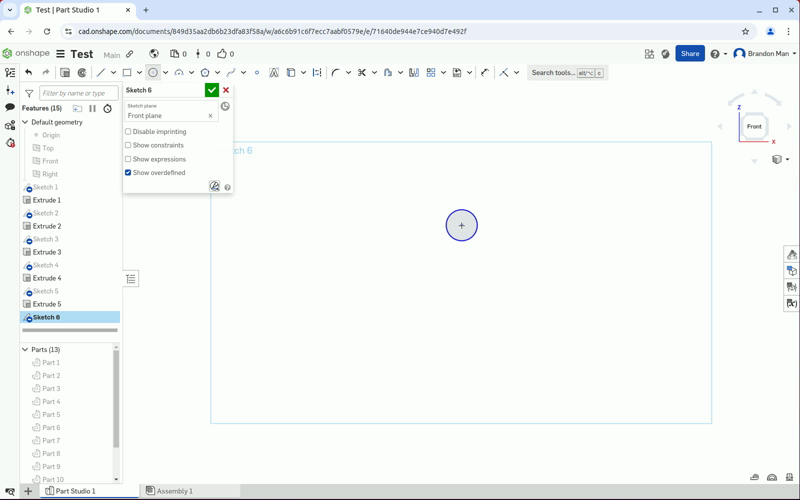
click(461, 225)
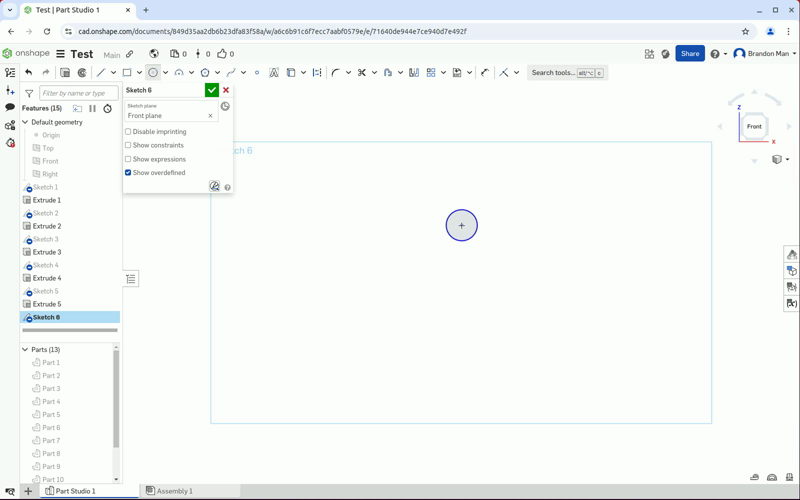
key_up(shift)
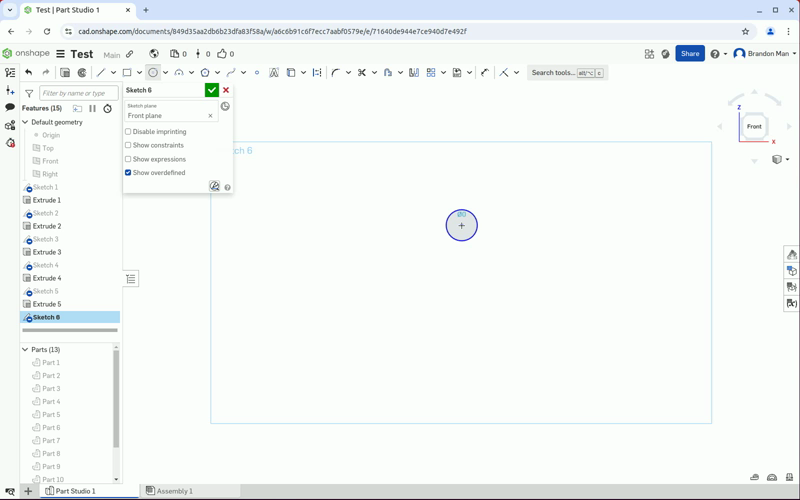
mouse_move(465, 225)
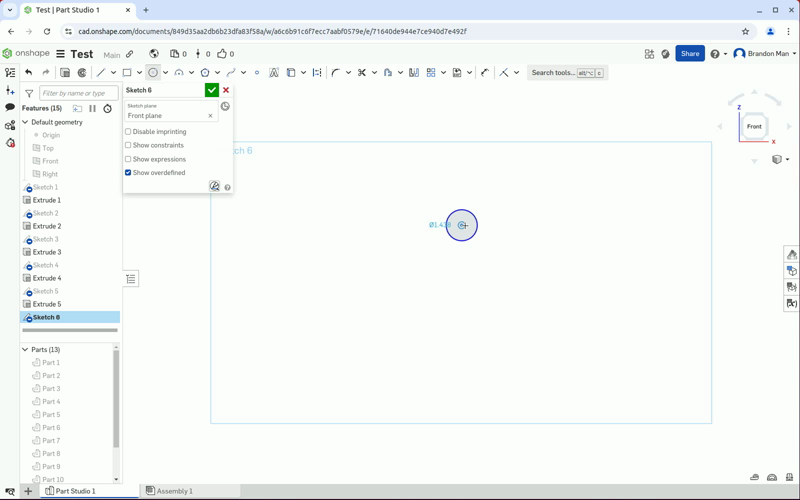
scroll(6)
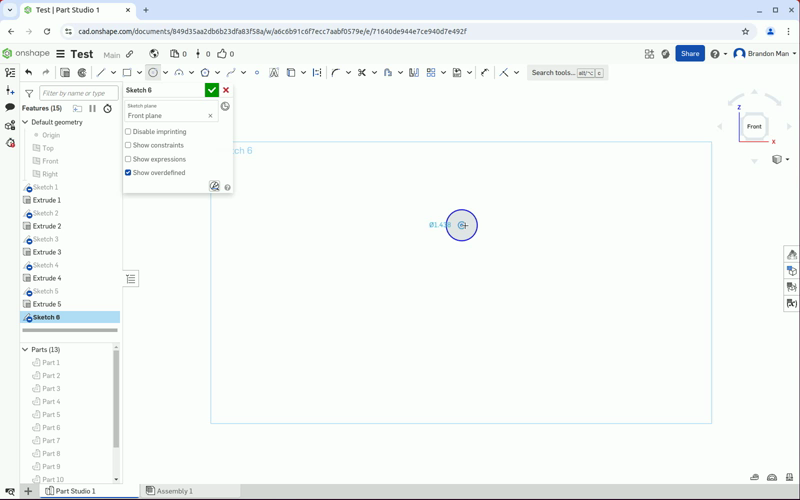
scroll(6)
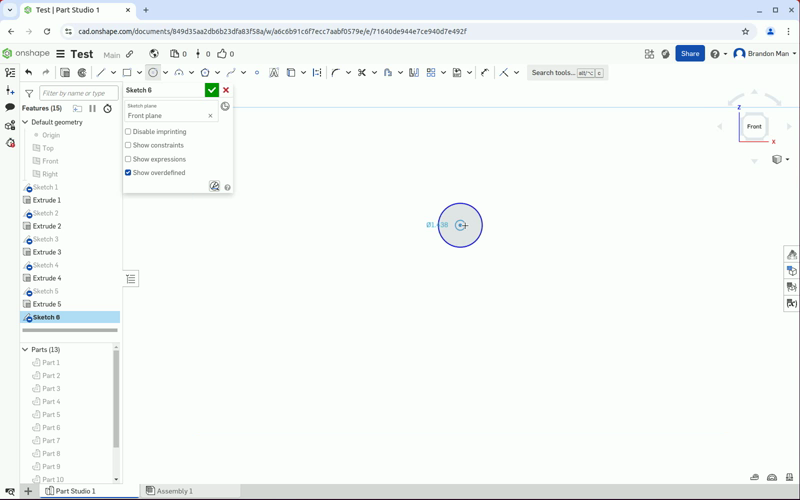
scroll(6)
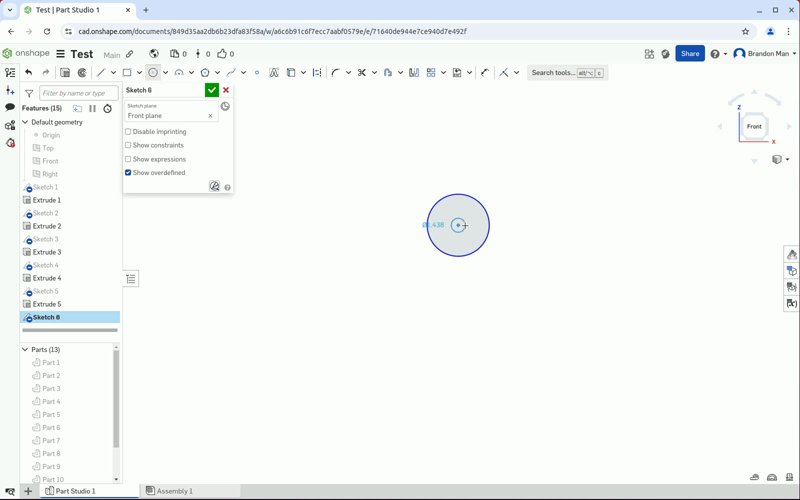
scroll(6)
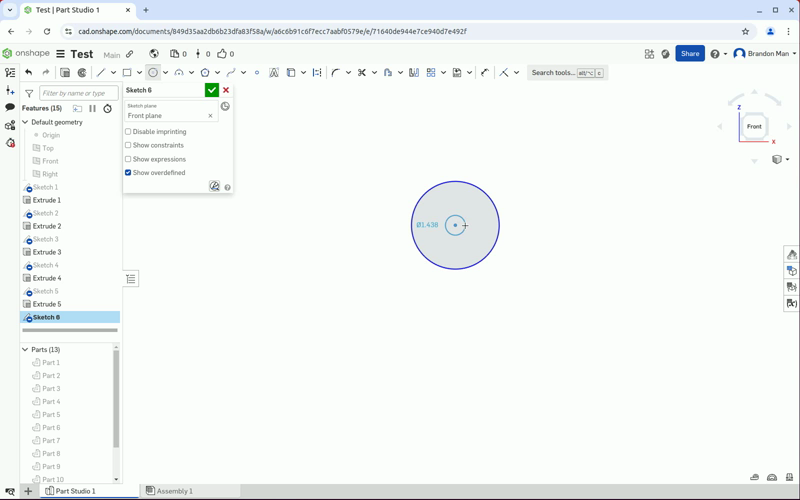
scroll(6)
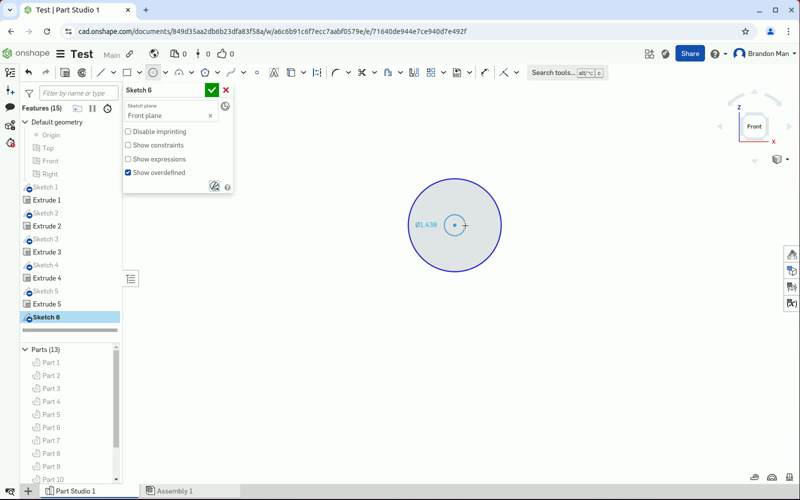
scroll(6)
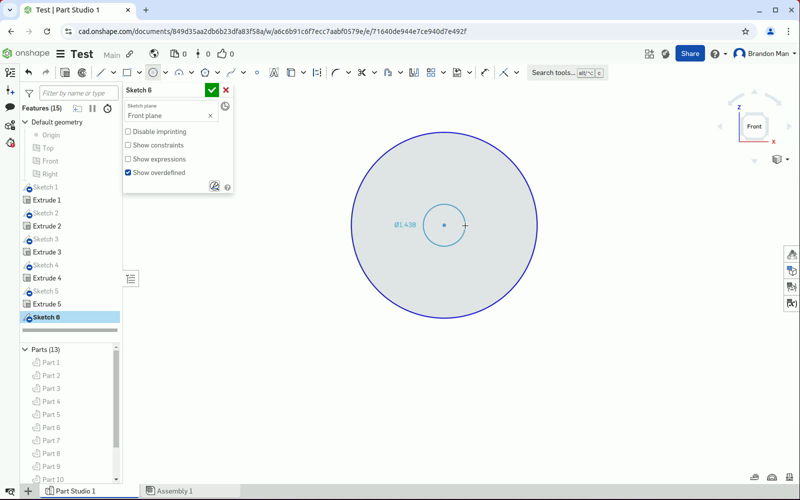
scroll(6)
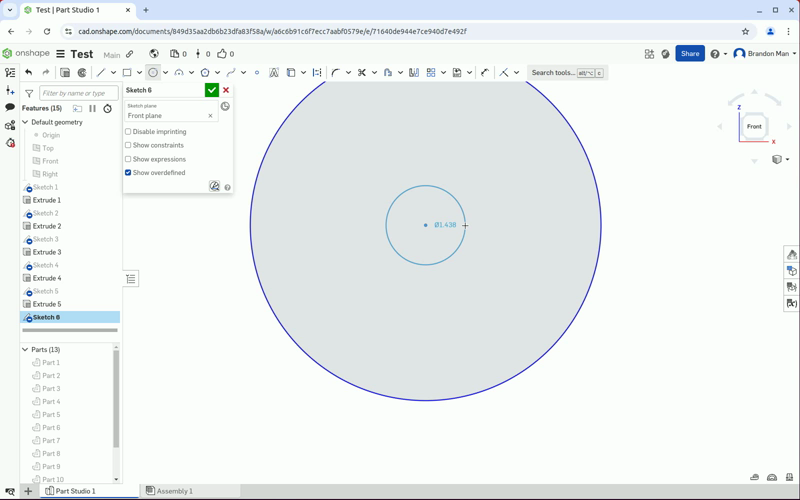
click(465, 225)
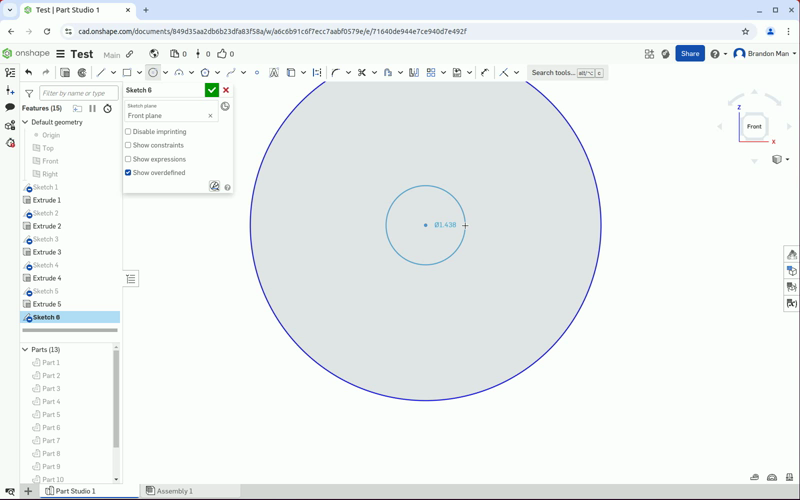
scroll(-6)
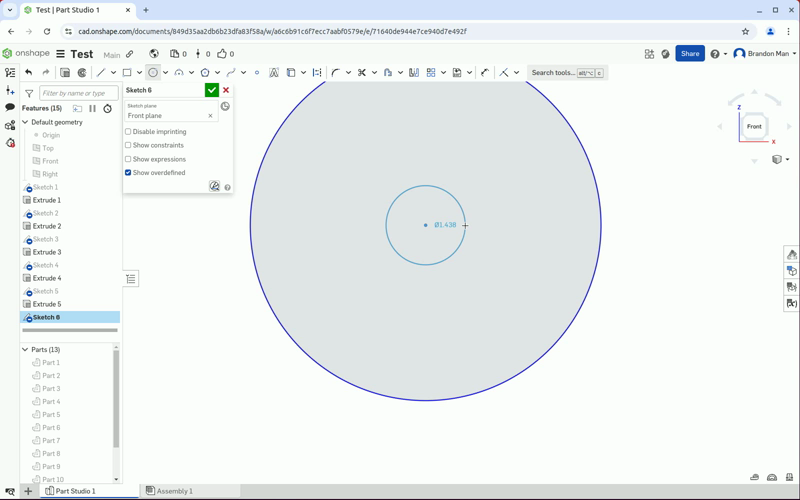
scroll(-6)
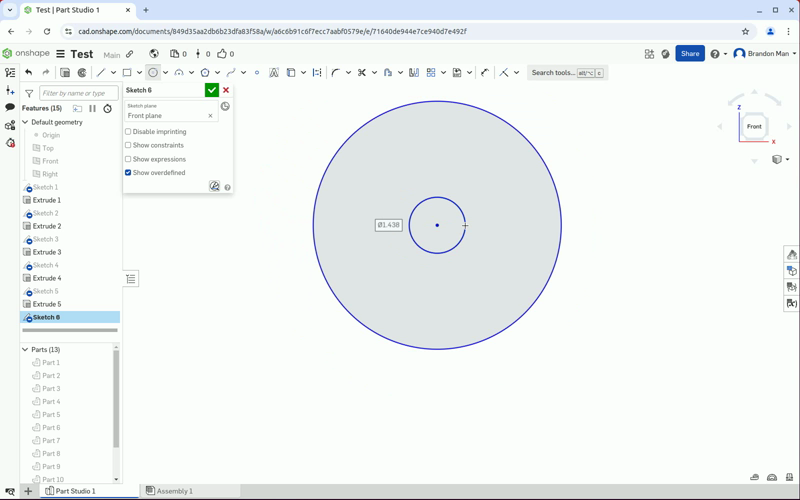
scroll(-6)
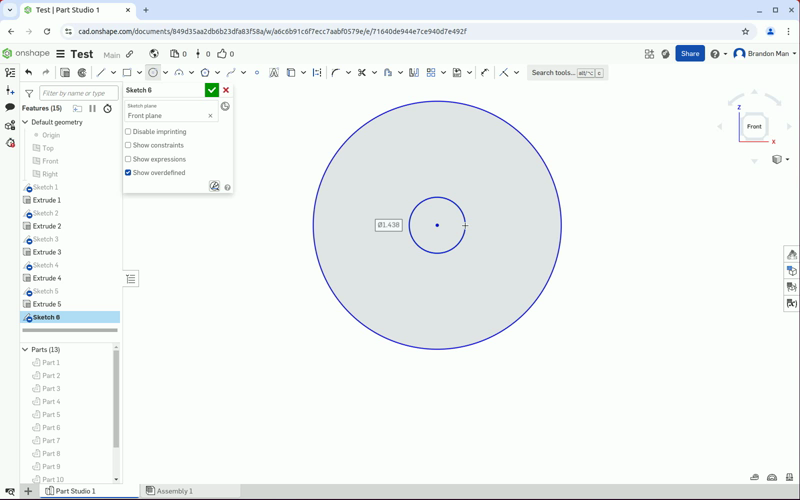
scroll(-6)
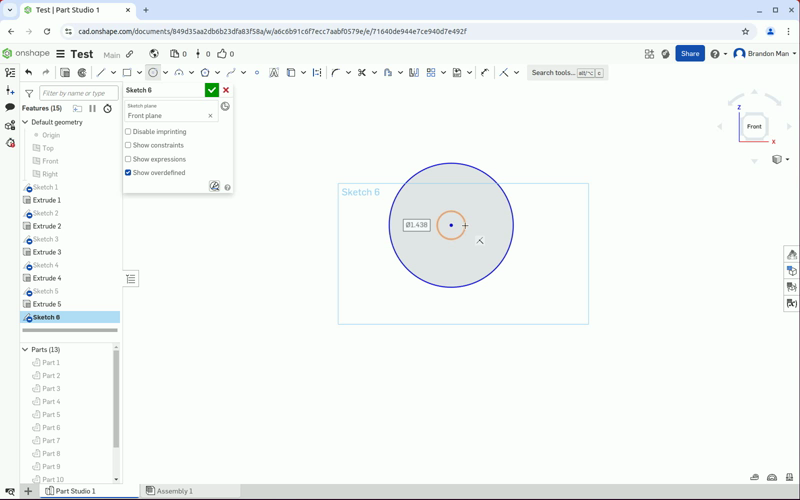
scroll(-6)
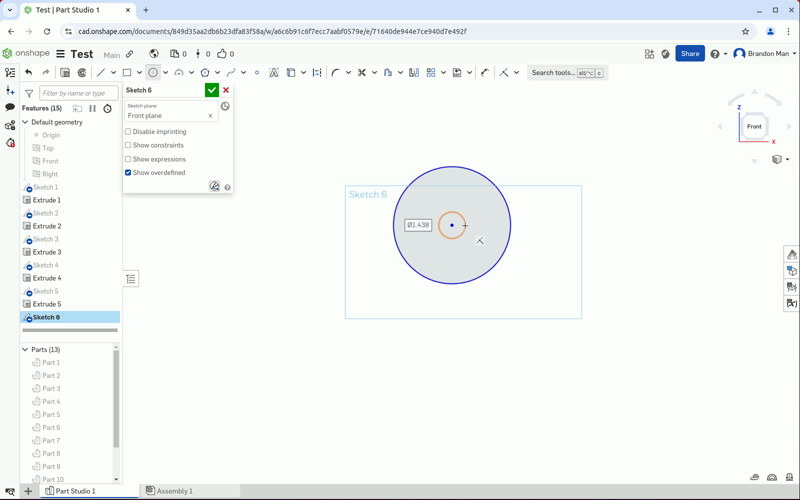
scroll(-6)
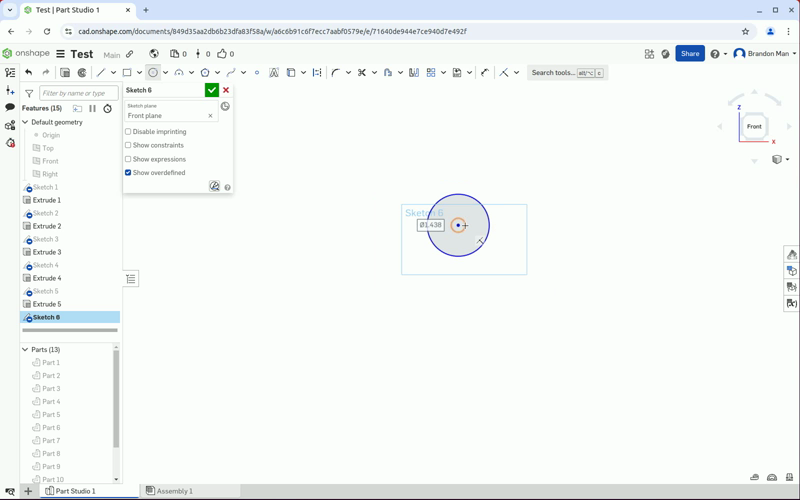
scroll(-6)
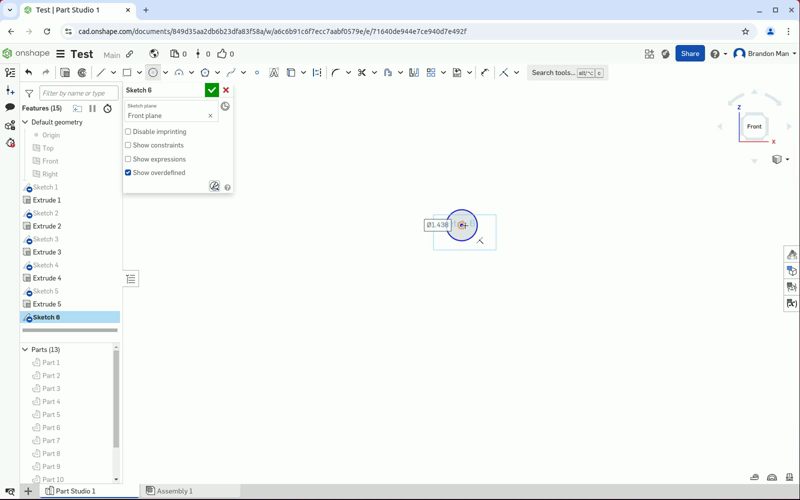
key(esc)
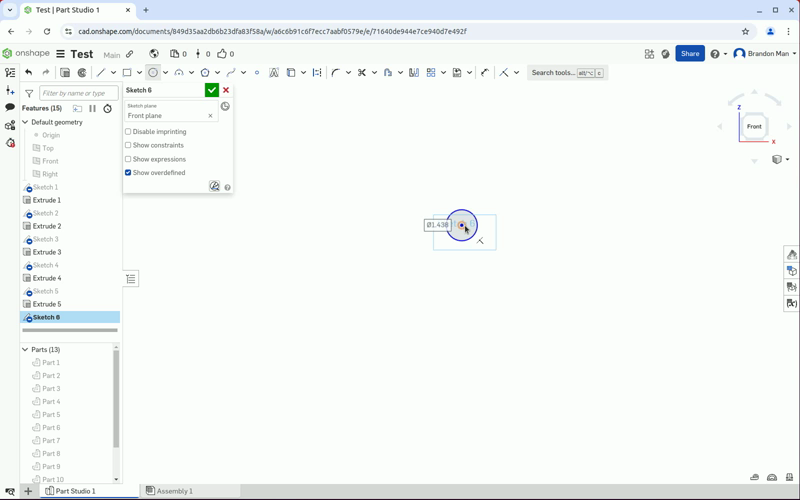
mouse_move(469, 215)
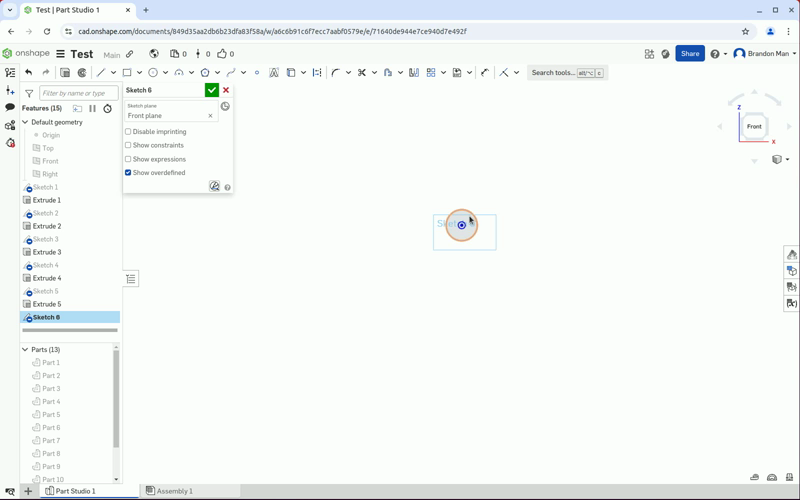
scroll(6)
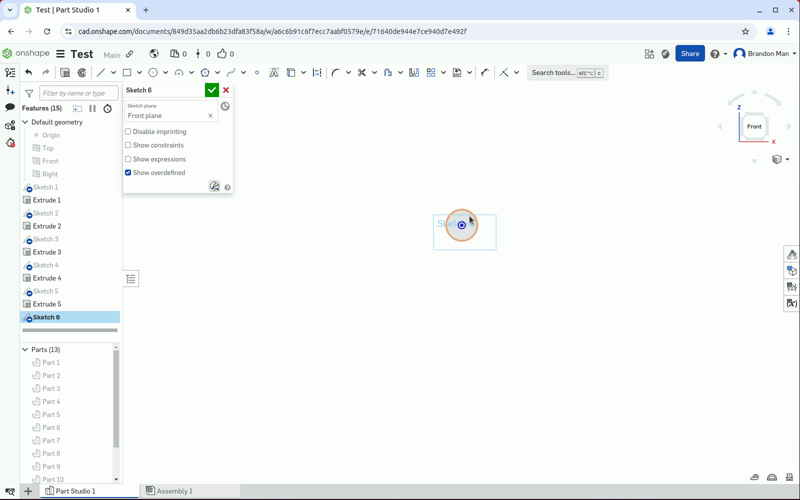
scroll(6)
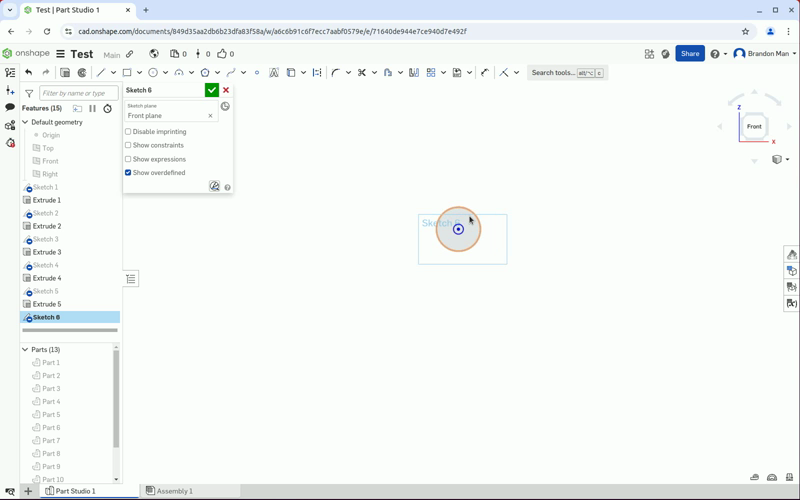
scroll(6)
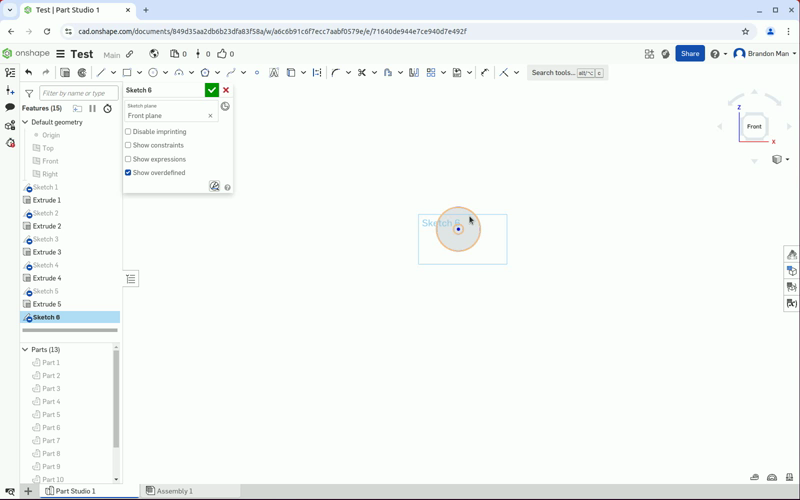
scroll(6)
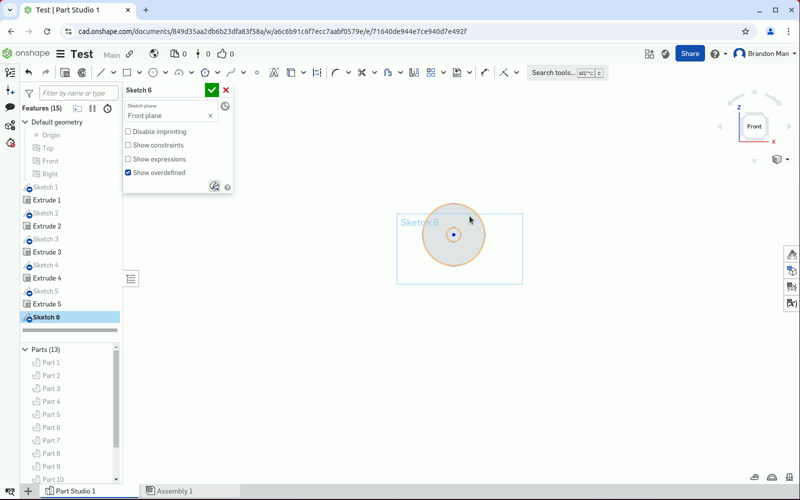
scroll(6)
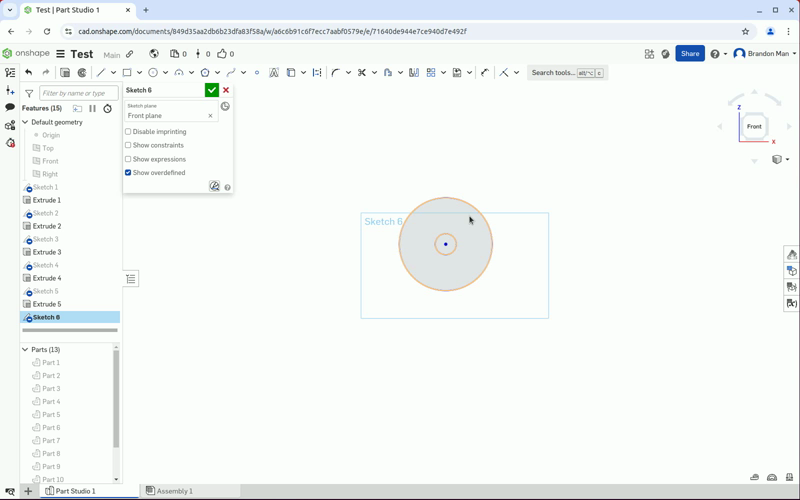
scroll(6)
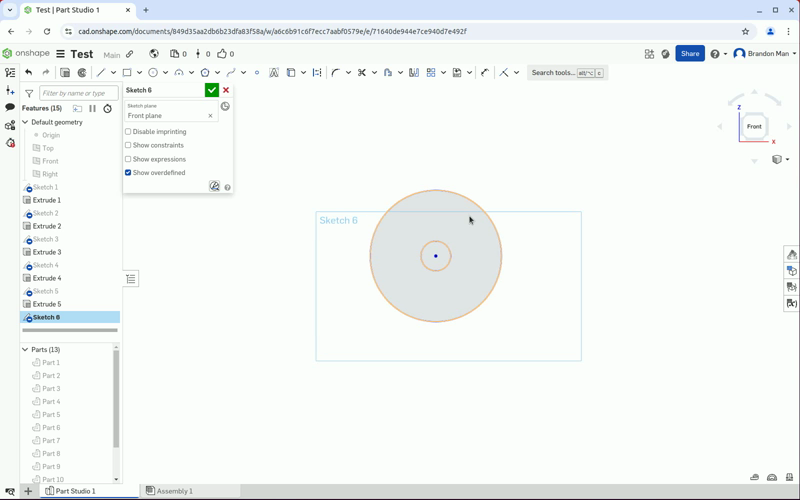
scroll(6)
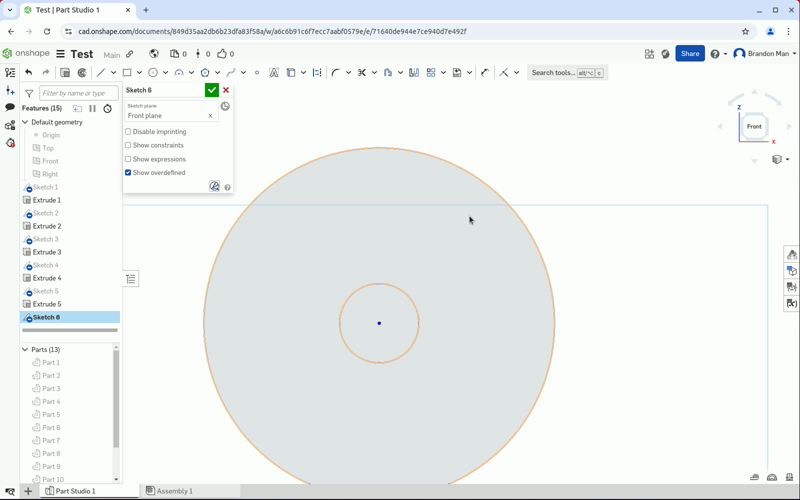
click(469, 215)
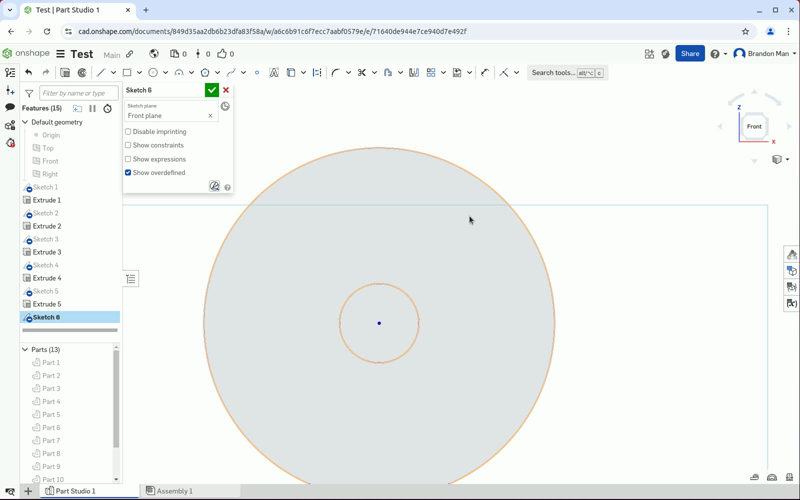
scroll(-6)
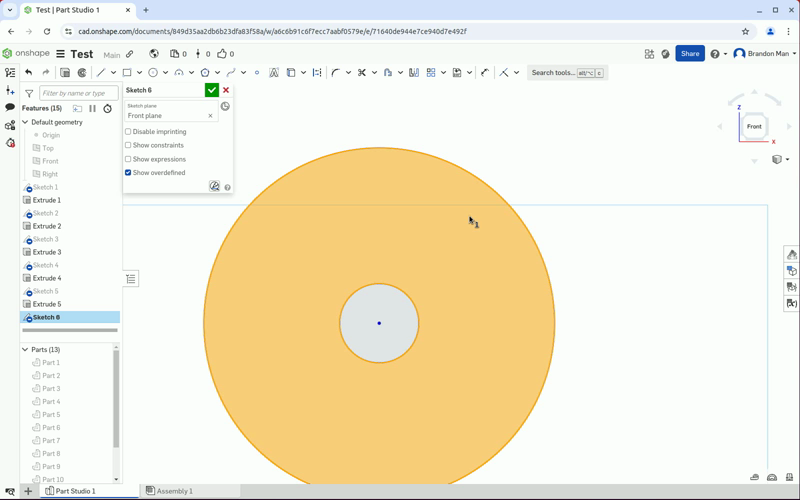
scroll(-6)
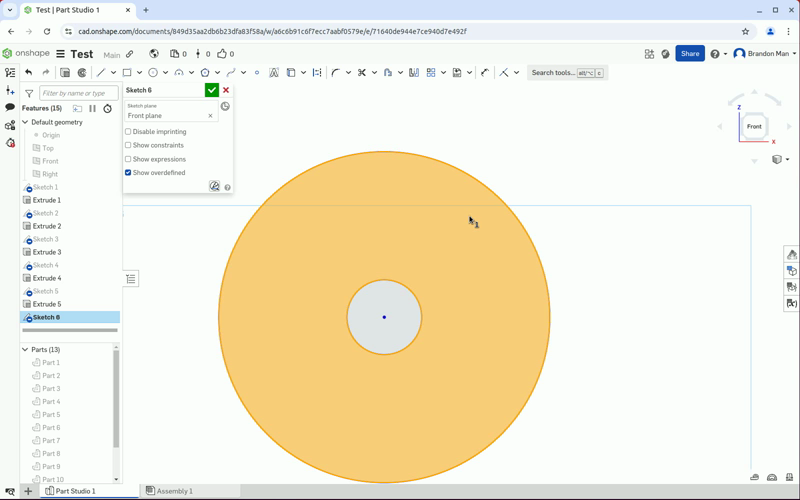
scroll(-6)
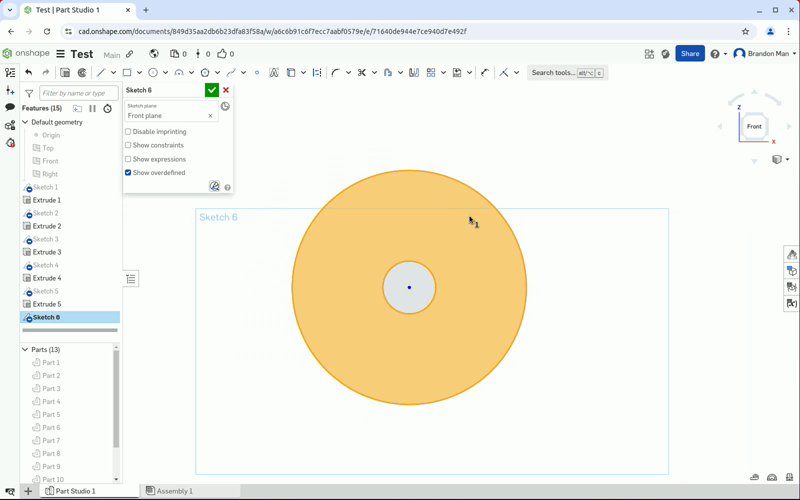
scroll(-6)
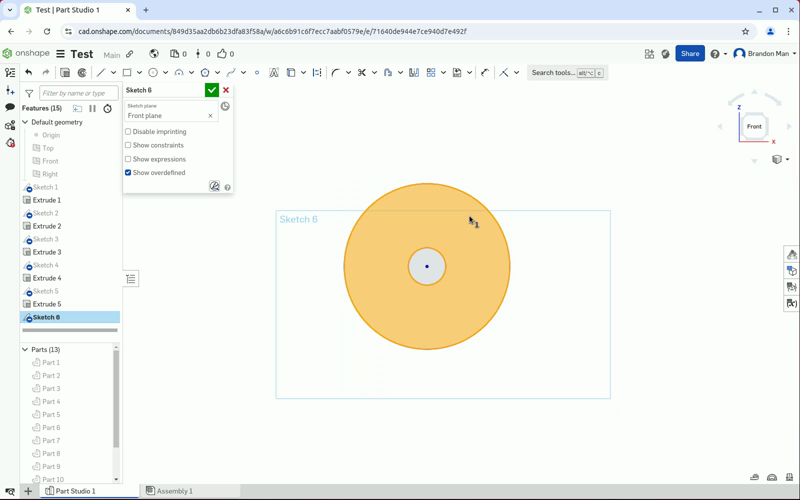
scroll(-6)
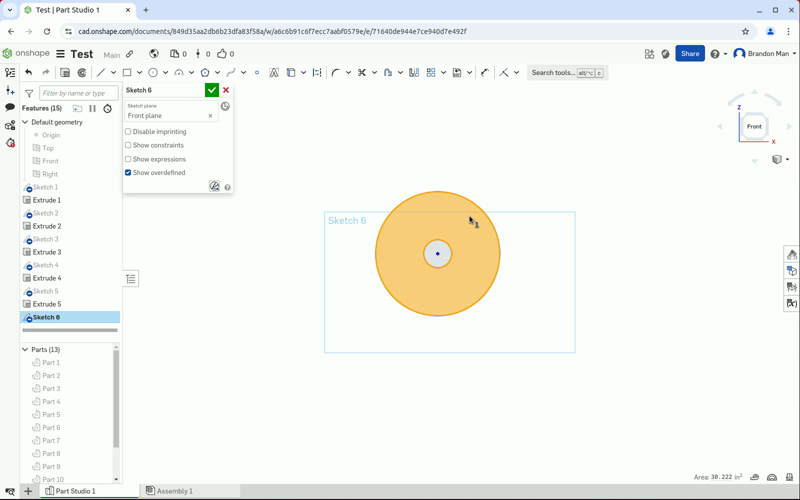
scroll(-6)
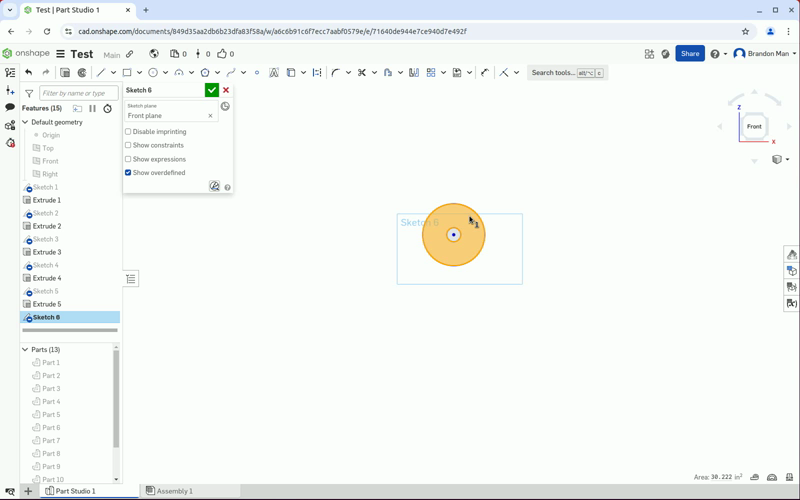
scroll(-6)
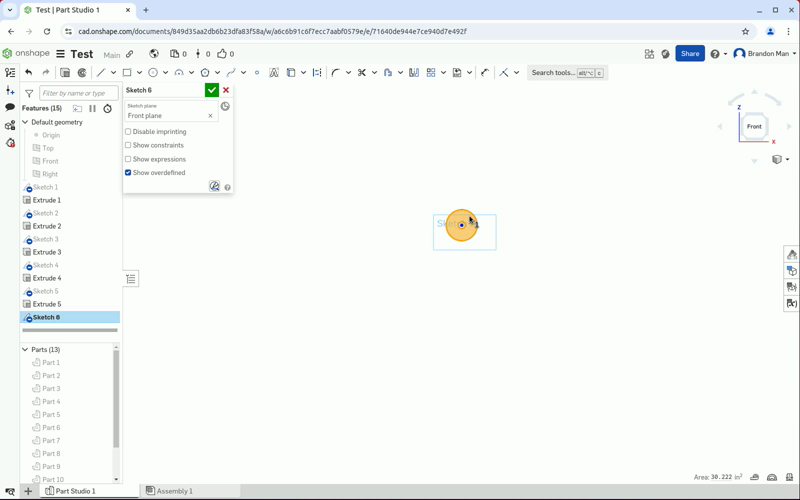
mouse_move(69, 352)
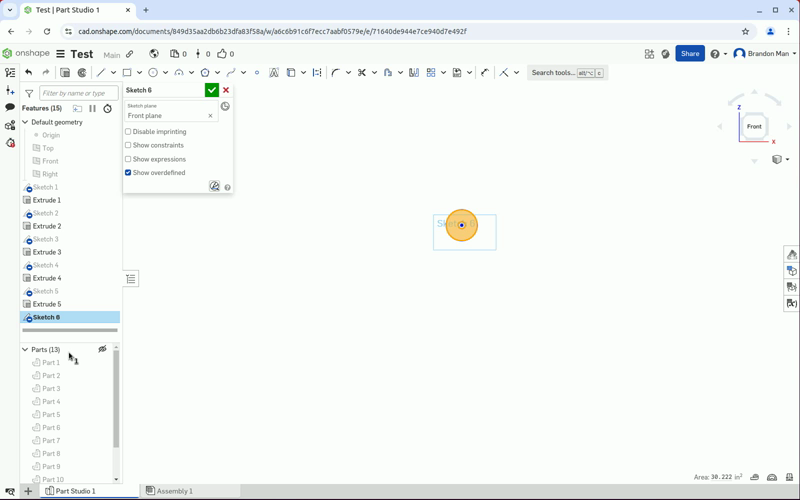
key(shift+y)
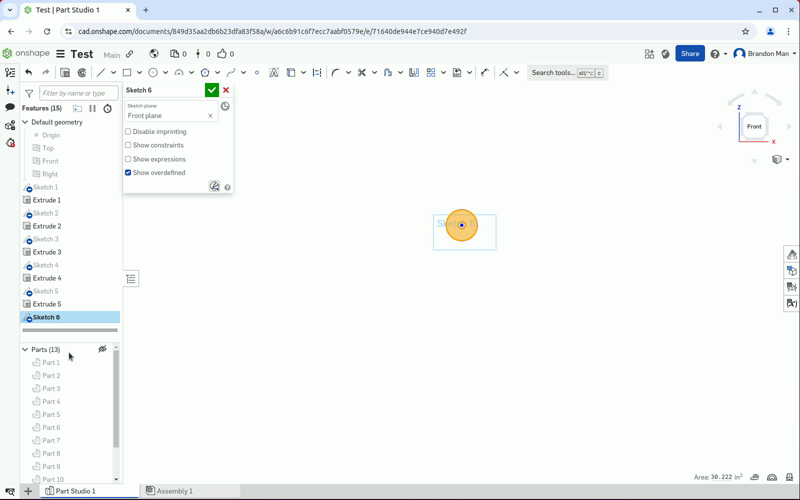
key(shift+e)
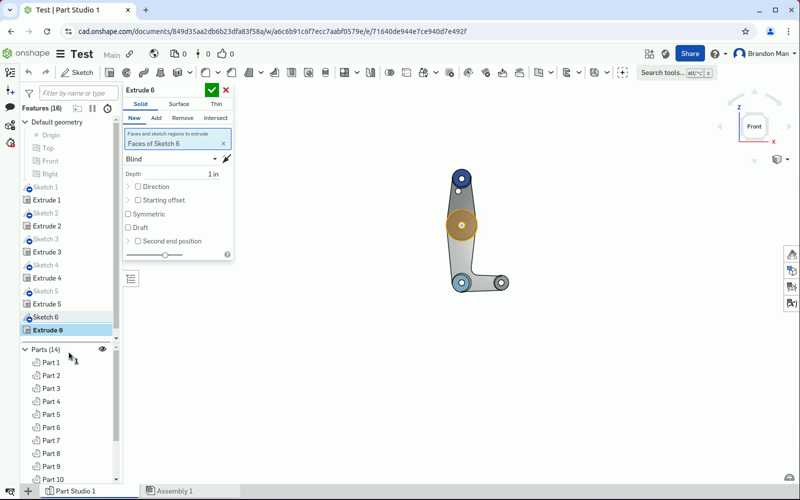
mouse_move(143, 106)
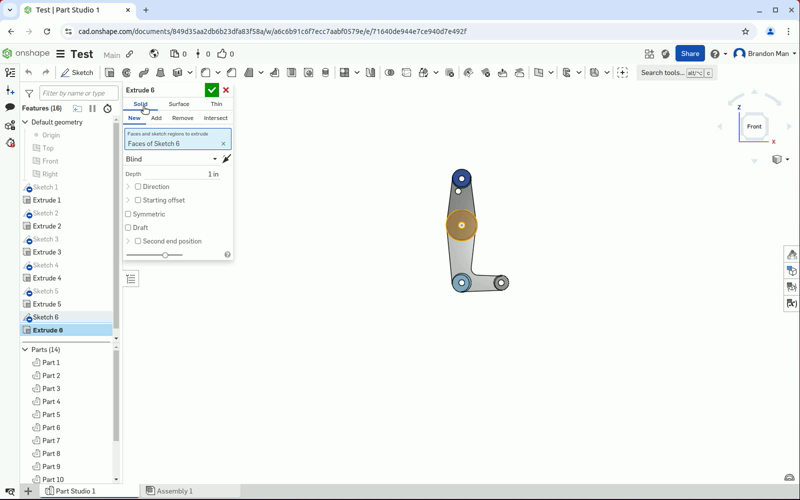
click(143, 106)
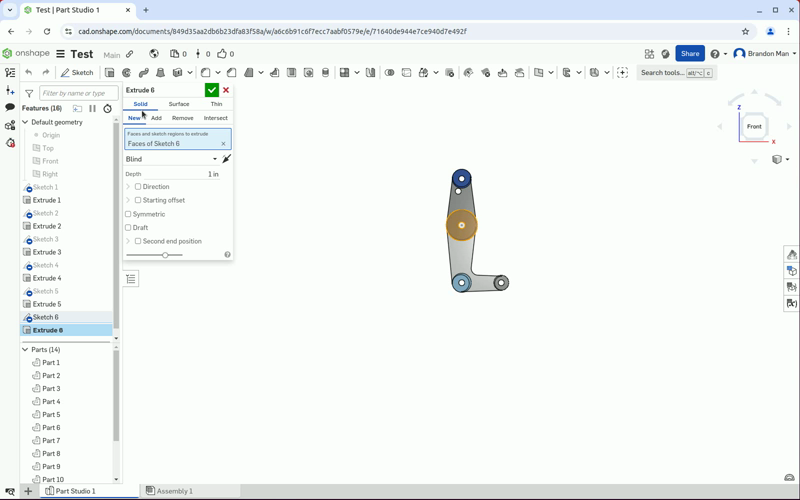
mouse_move(137, 120)
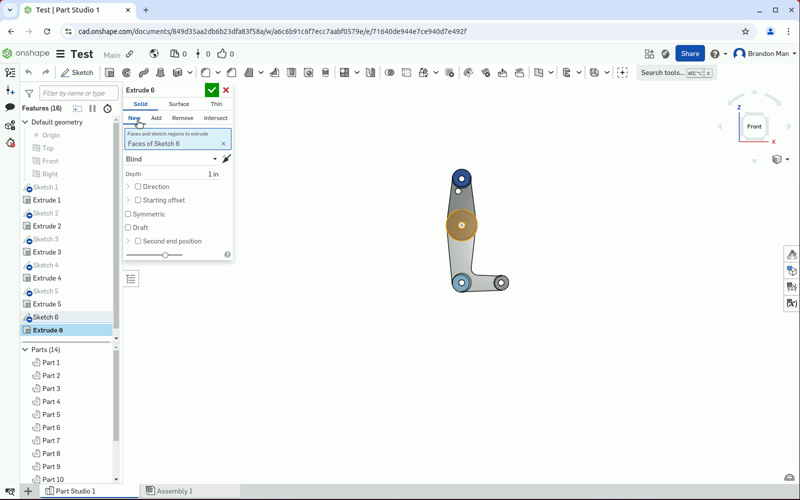
click(137, 120)
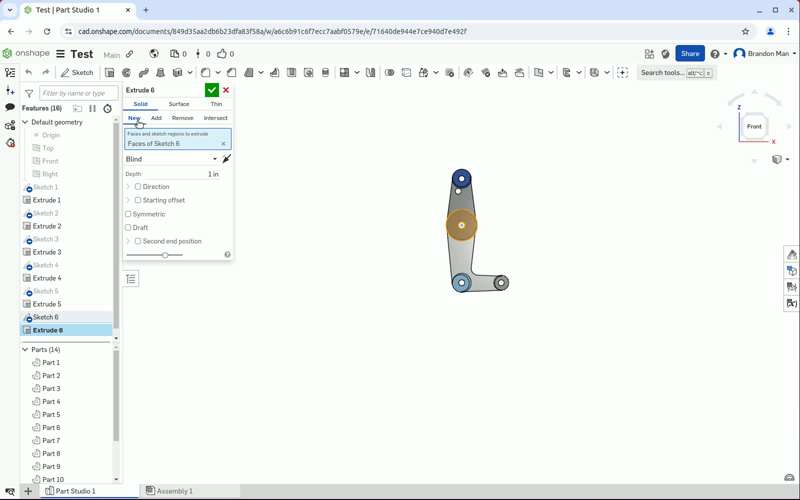
key(tab, 4)
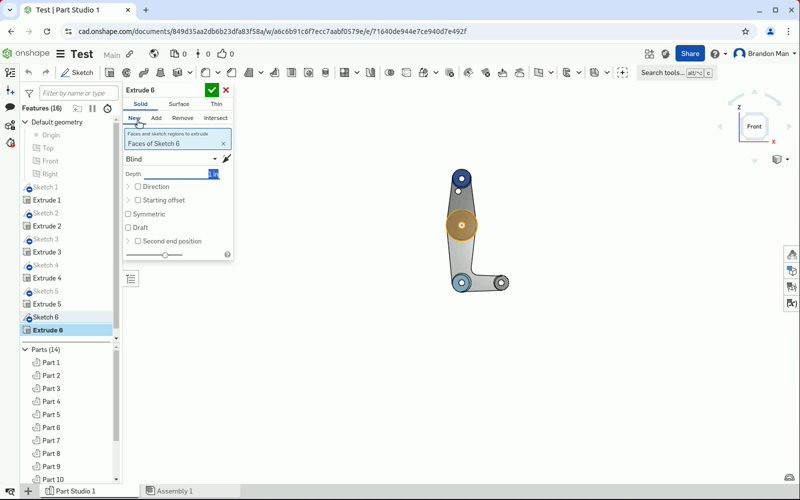
text(0.481)
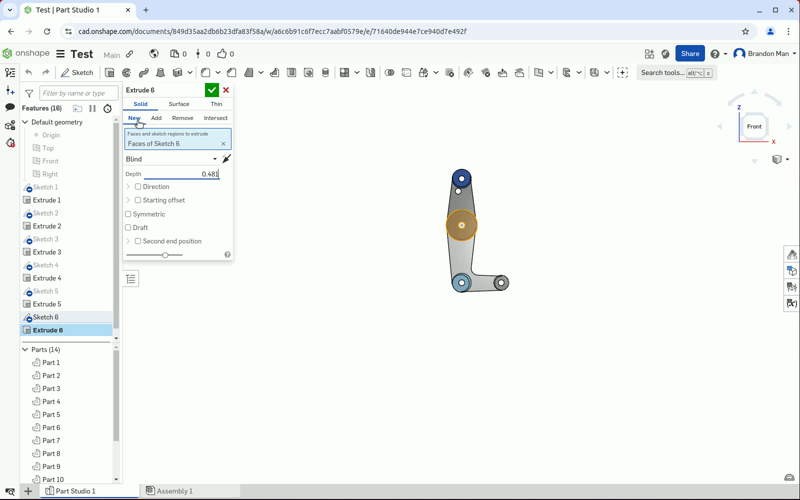
key(enter)
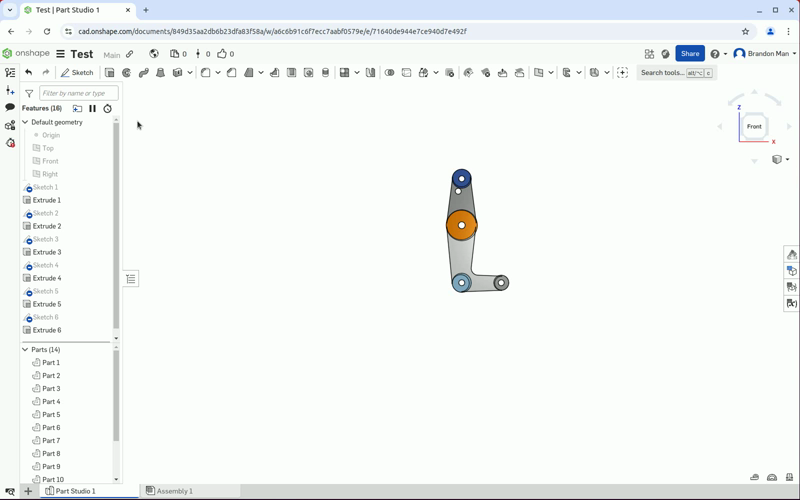
key(shift+h)
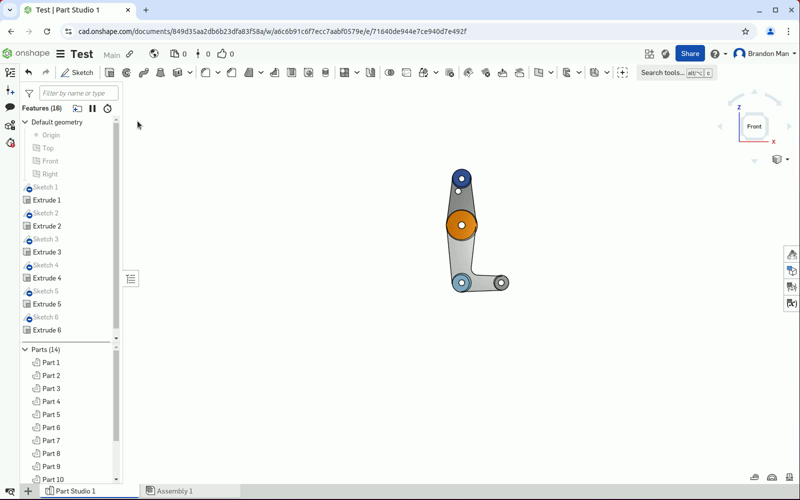
key(shift+h)
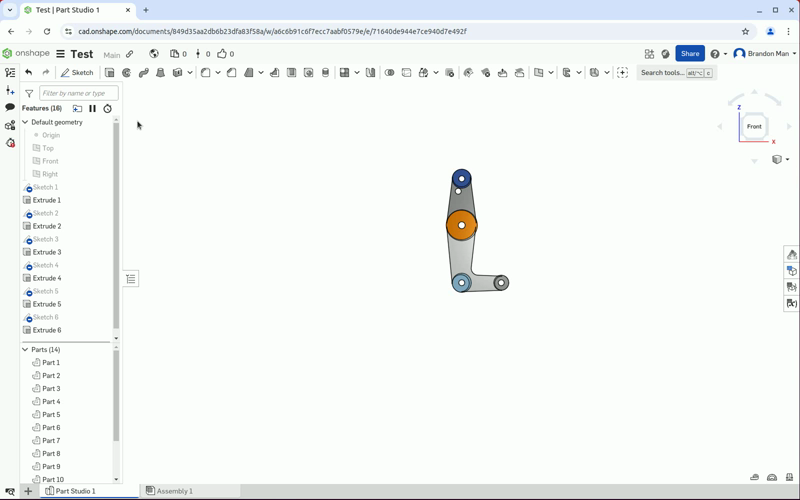
key(shift+7)
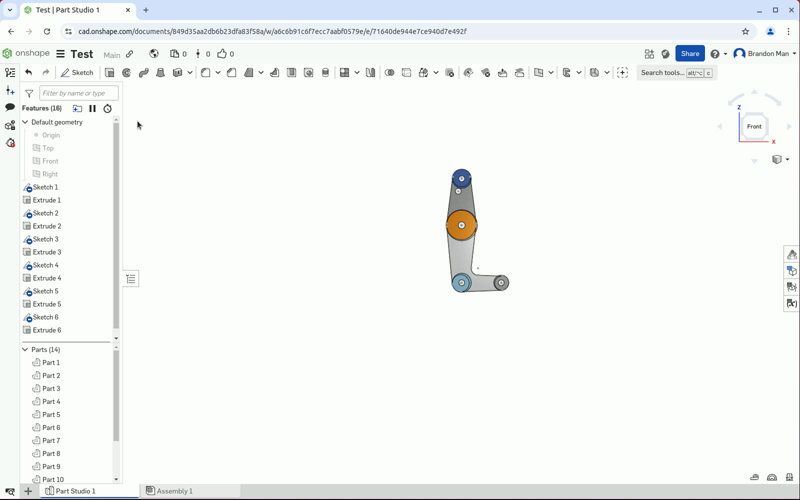
key(left, 2)
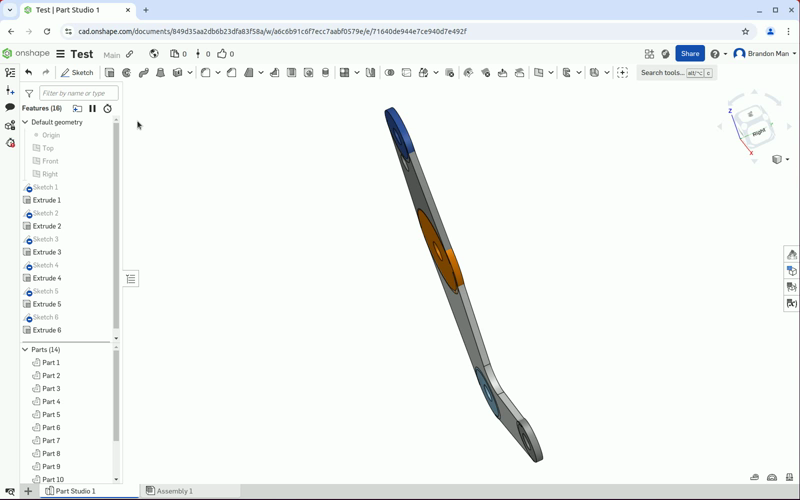
key(down, 2)
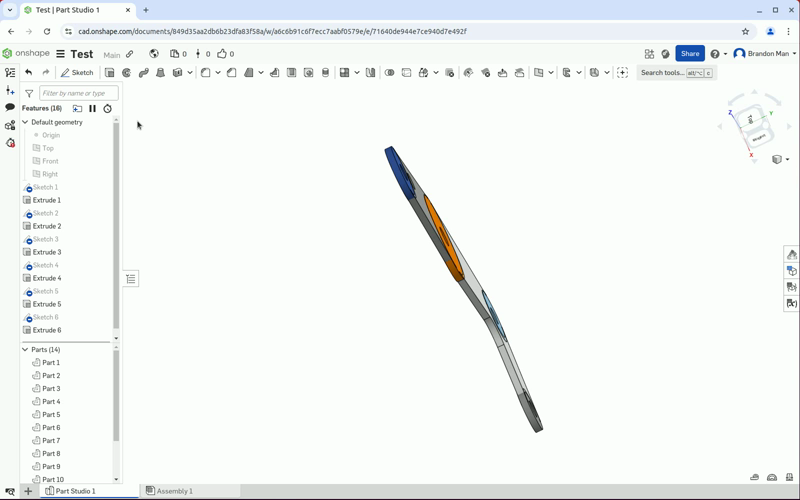
key(up, 2)
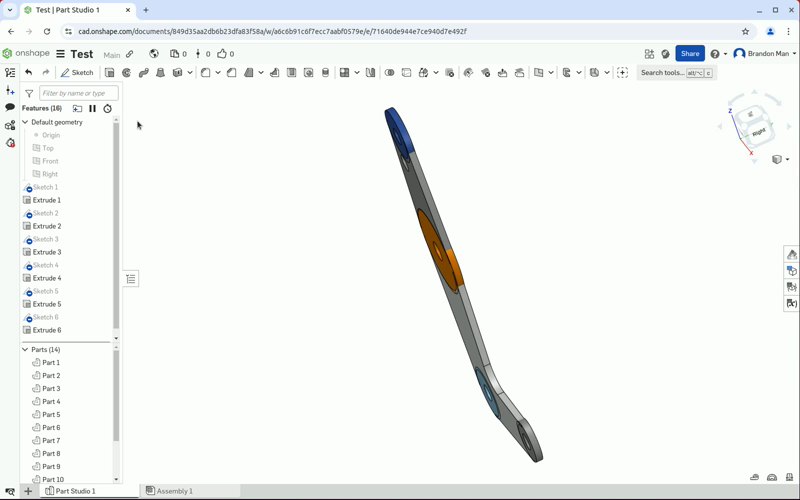
key(right, 2)
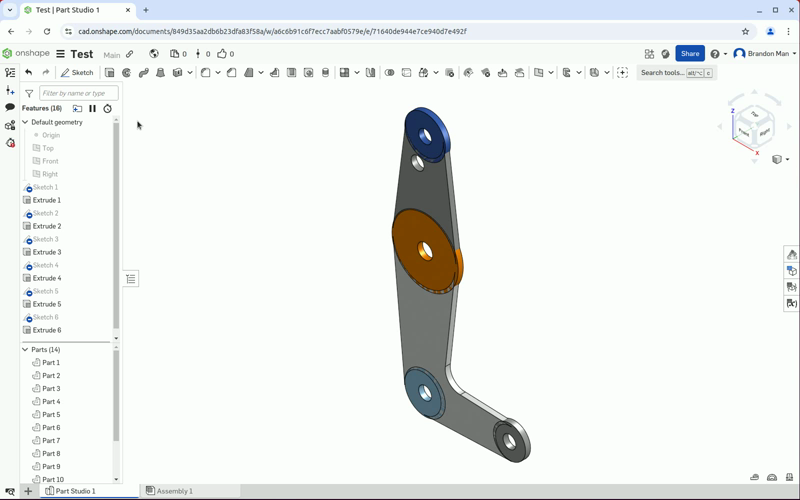
mouse_move(69, 189)
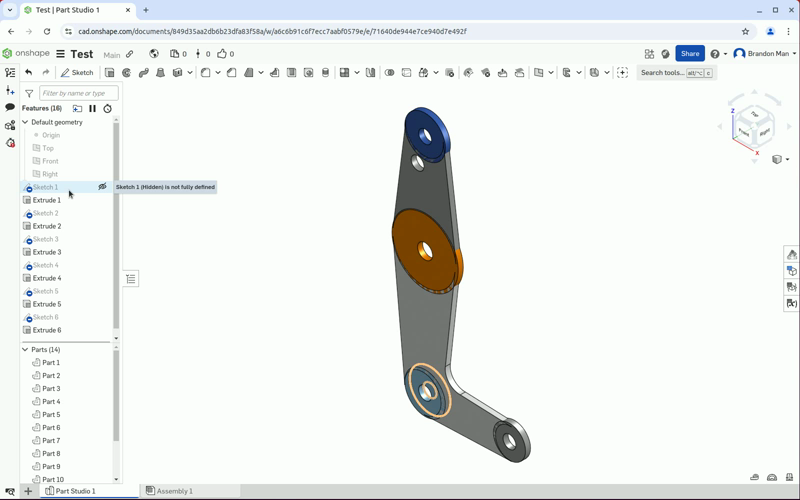
click(69, 189)